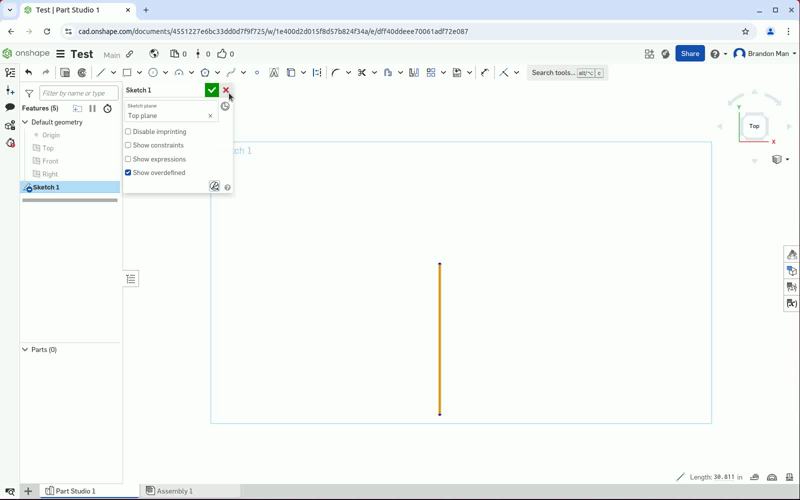
key(shift+h)
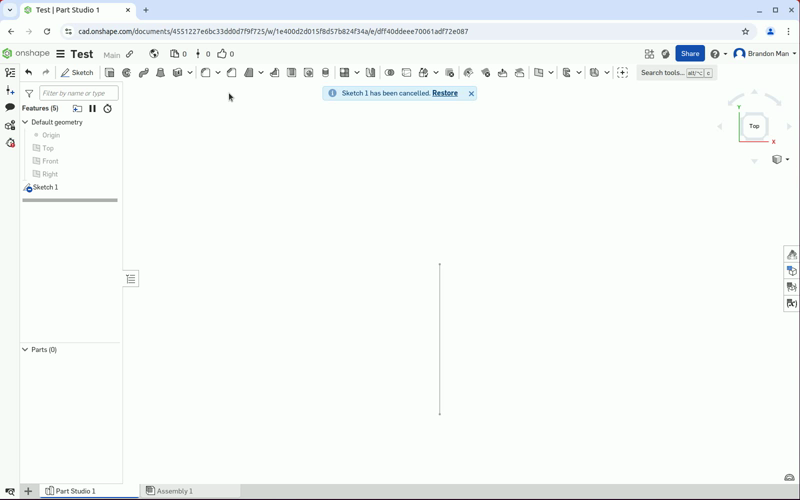
mouse_move(73, 352)
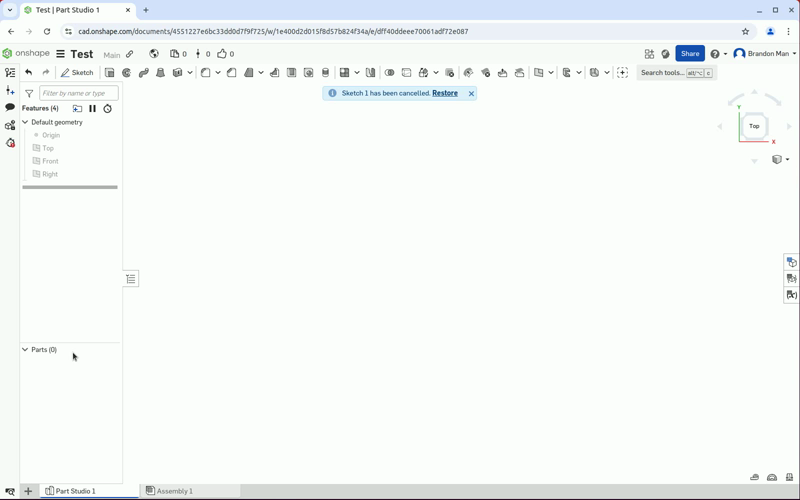
key(y)
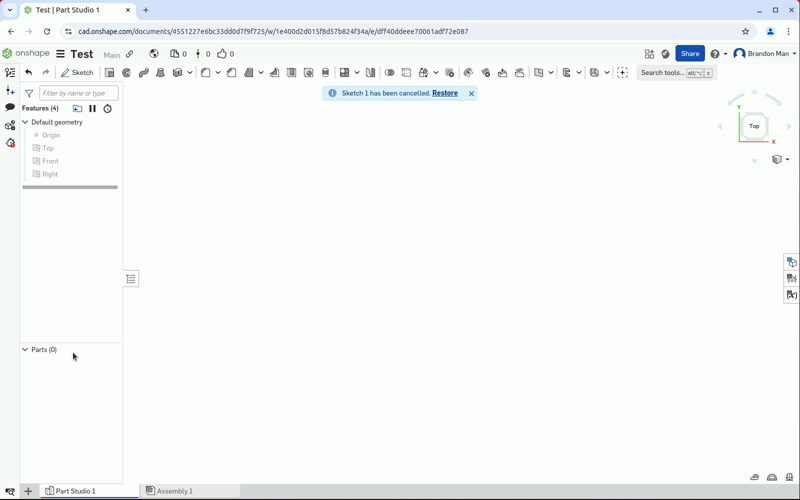
key(shift+p)
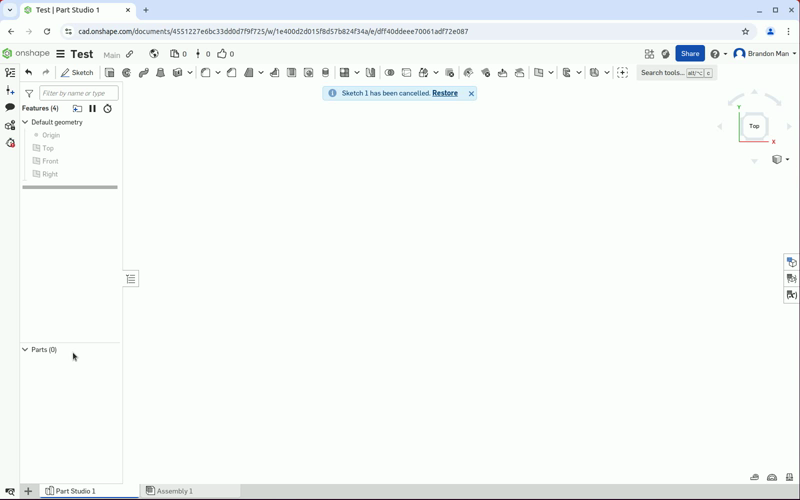
key(space)
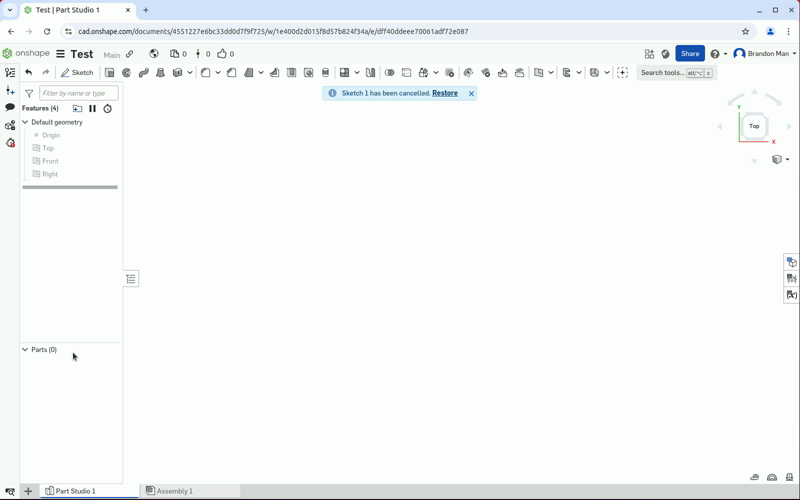
key_down(shift)
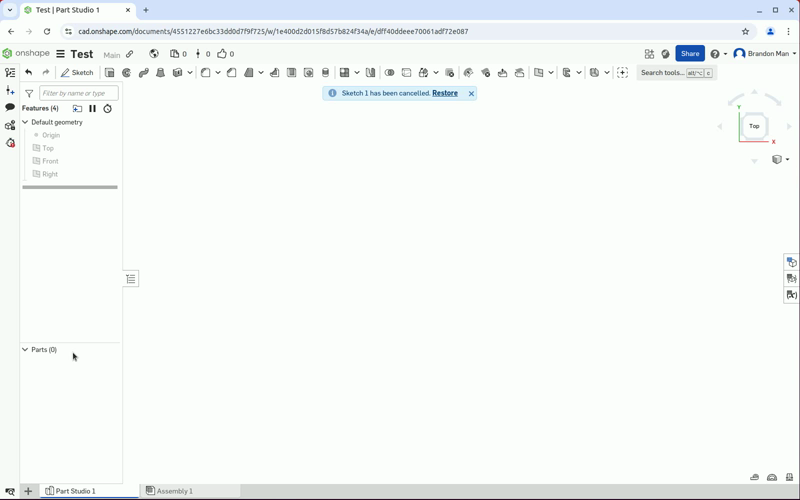
key(up)
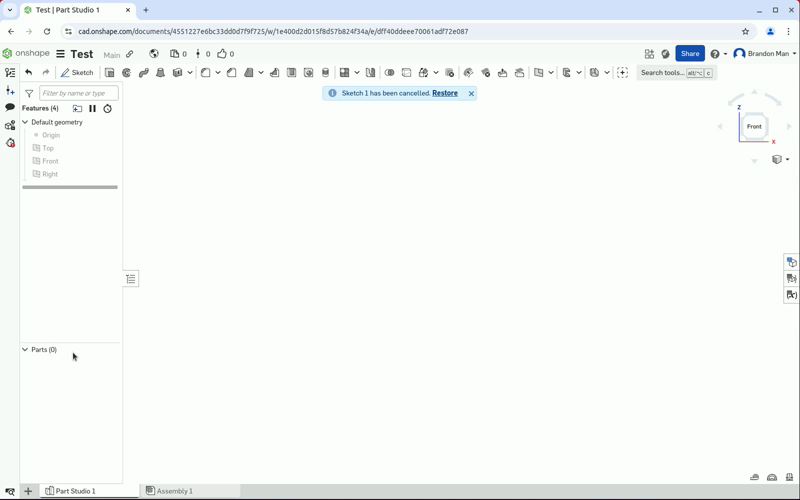
key_up(shift)
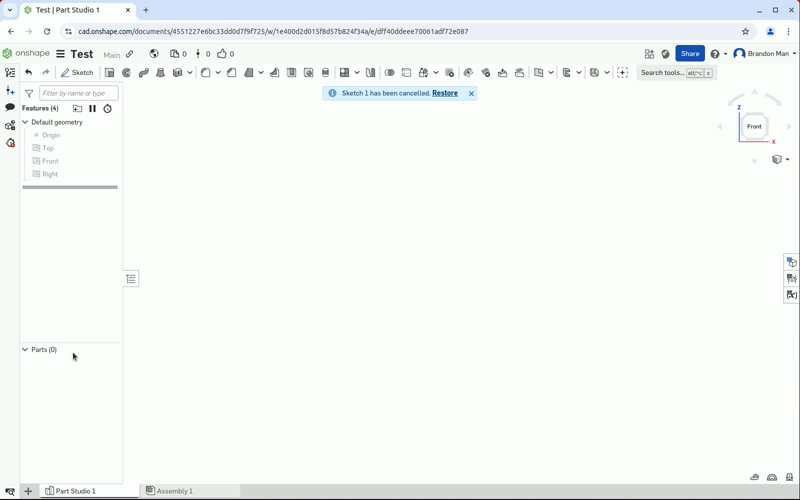
mouse_move(73, 352)
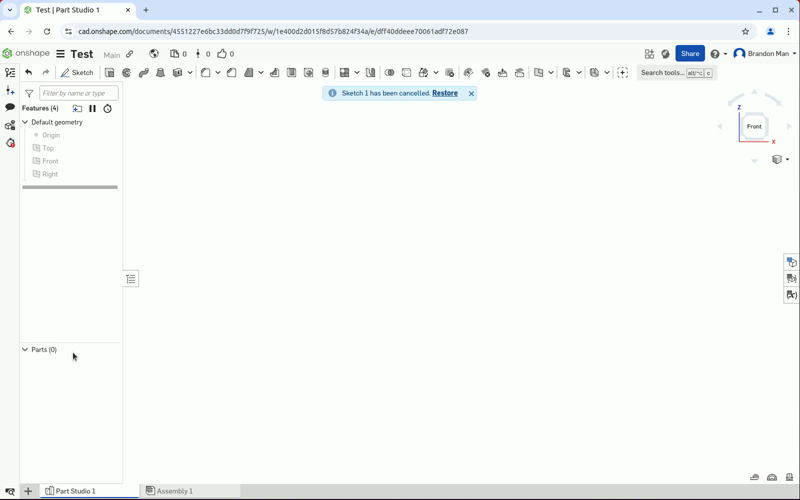
key(shift+y)
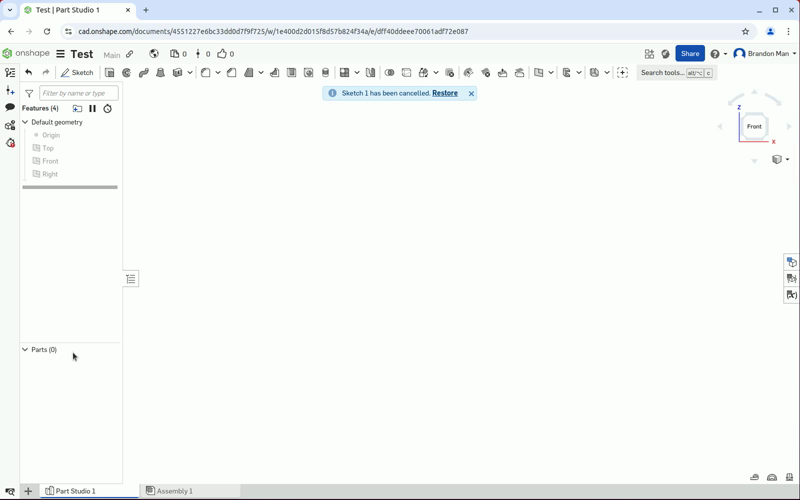
key(shift+s)
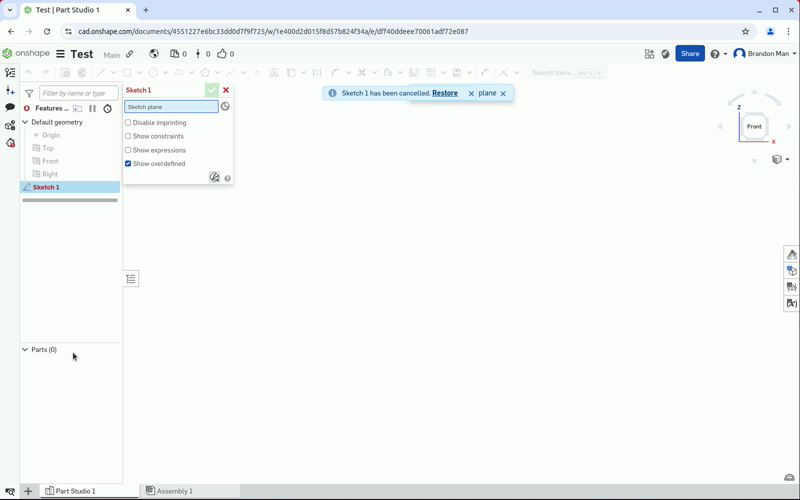
mouse_move(73, 163)
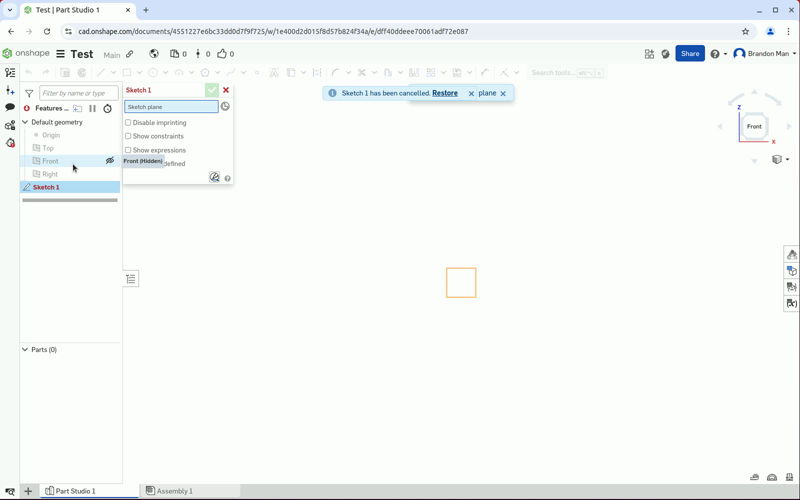
click(73, 163)
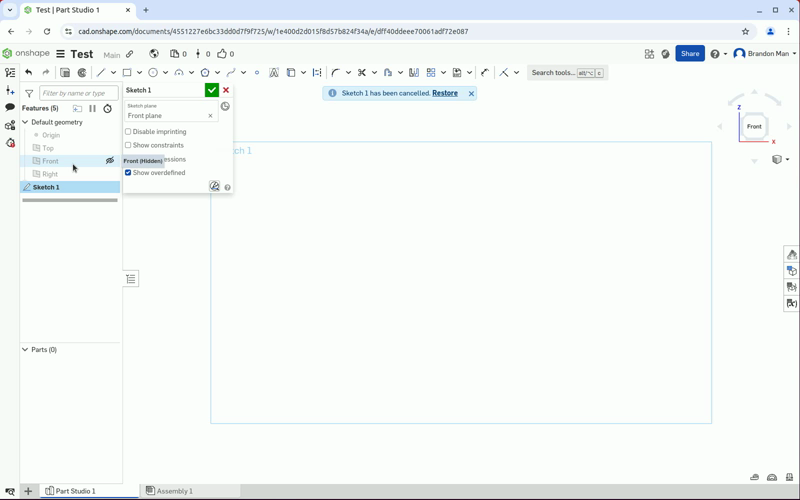
mouse_move(73, 352)
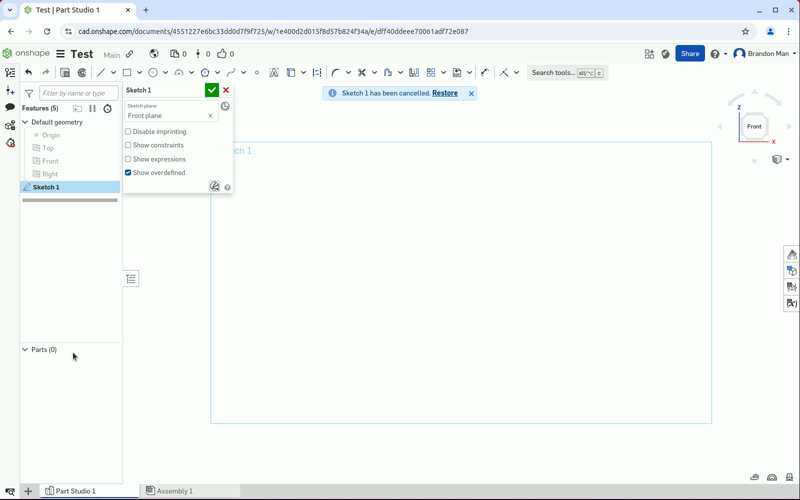
key(y)
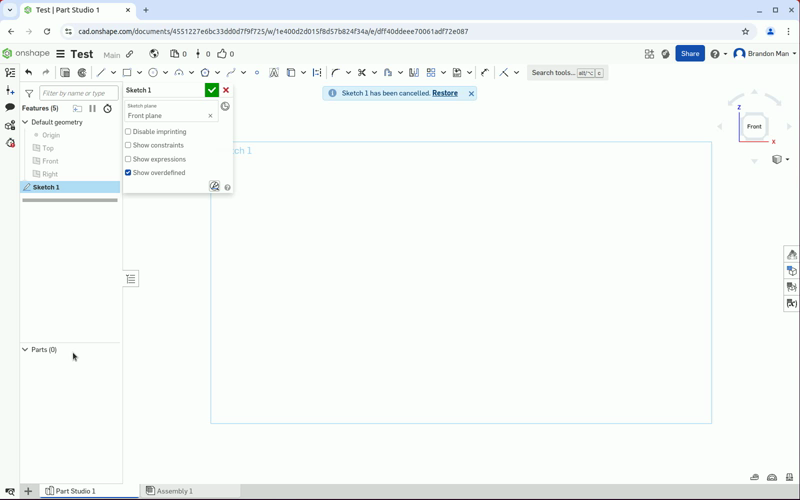
key(a)
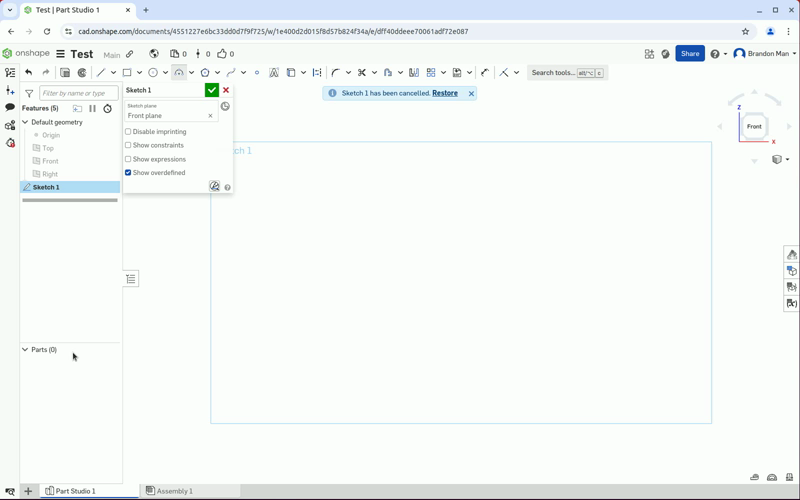
key_down(shift)
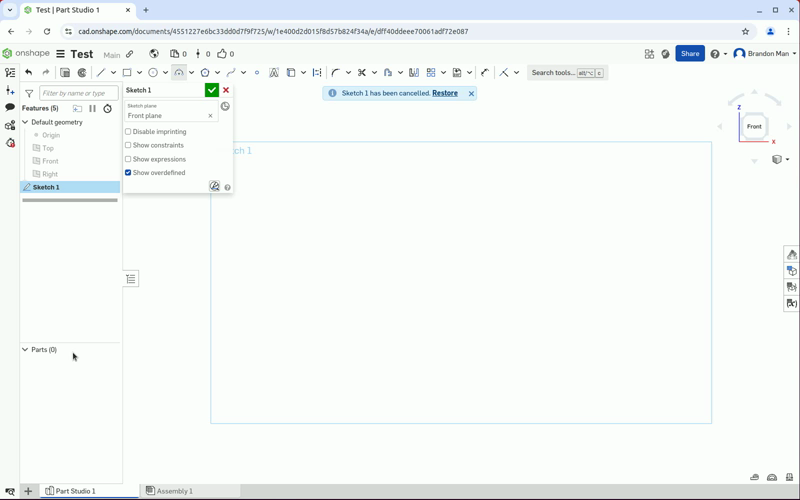
mouse_move(436, 282)
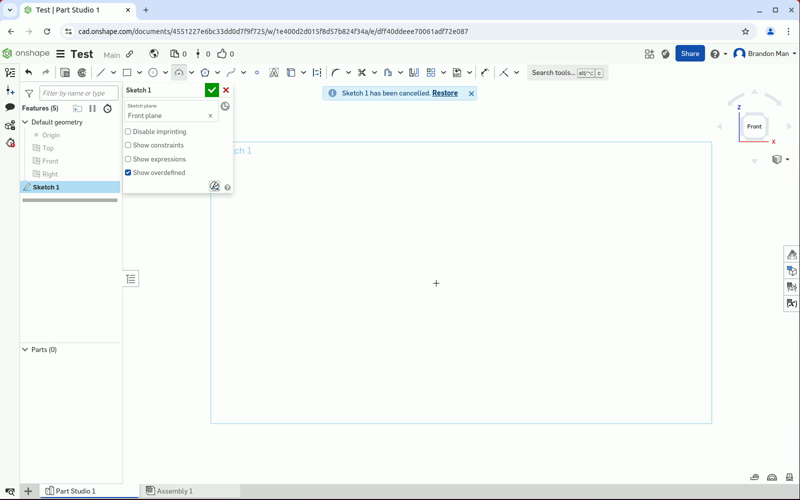
click(436, 282)
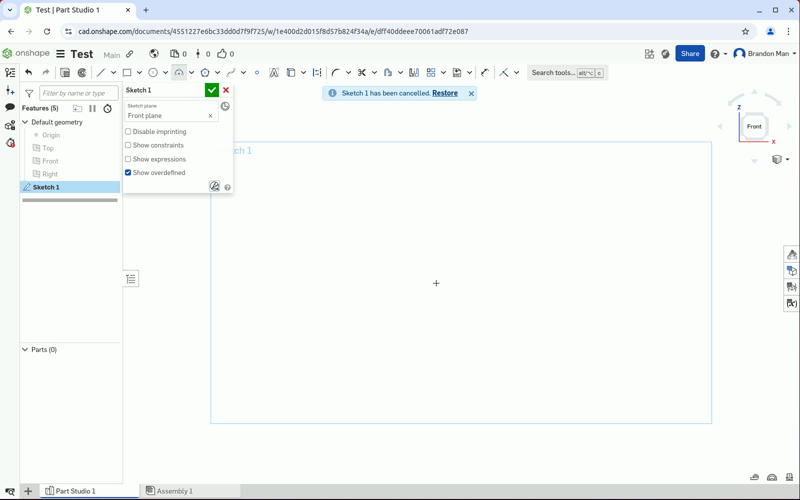
key_up(shift)
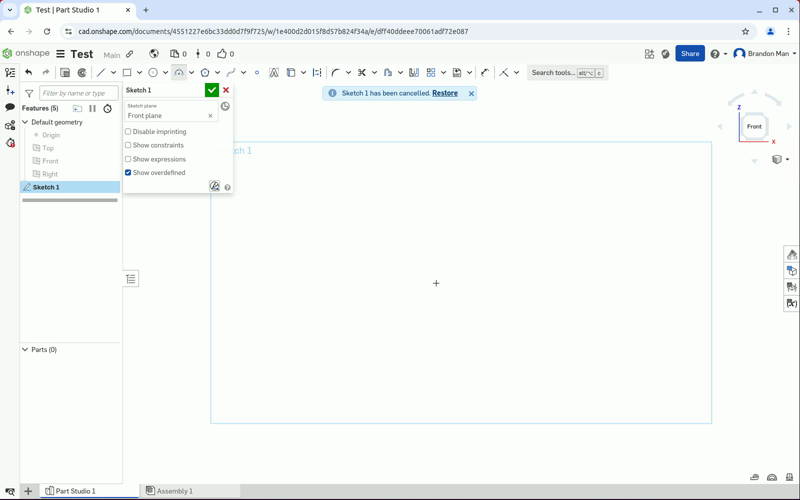
key_down(shift)
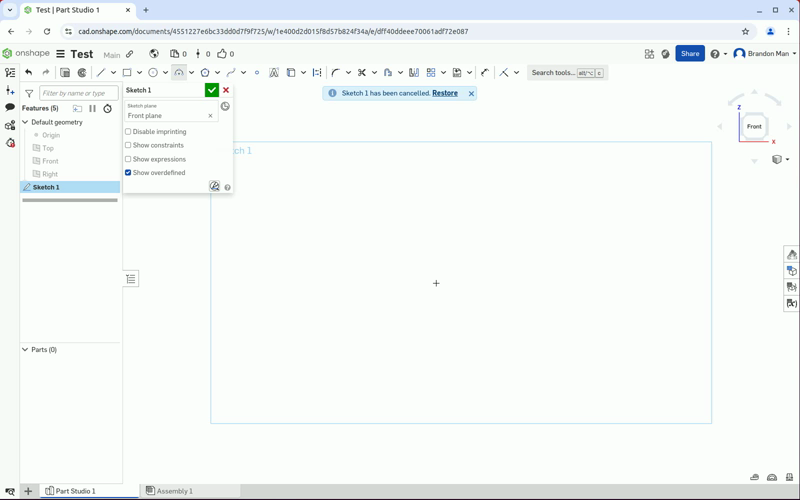
mouse_move(436, 288)
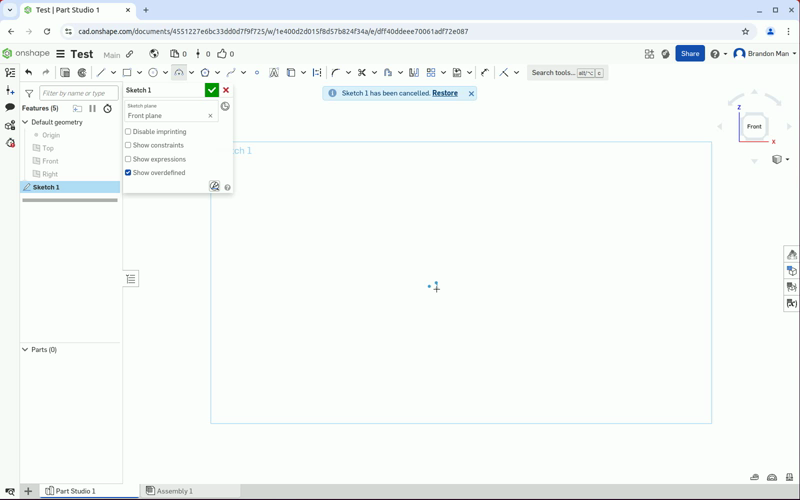
scroll(6)
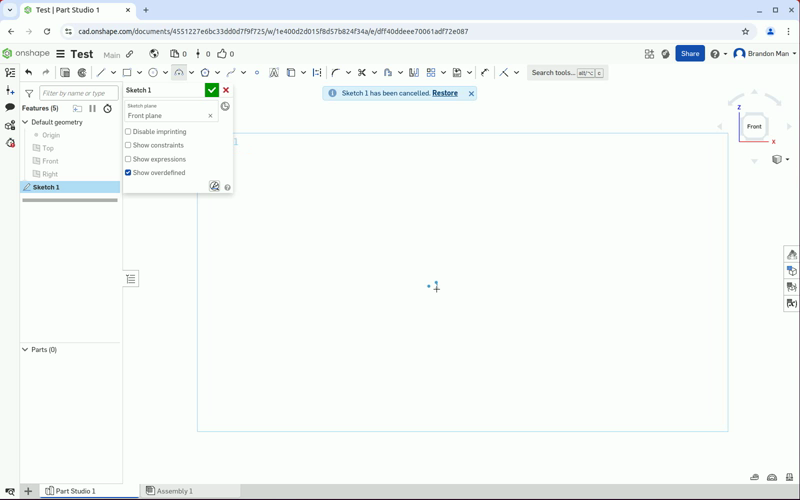
scroll(6)
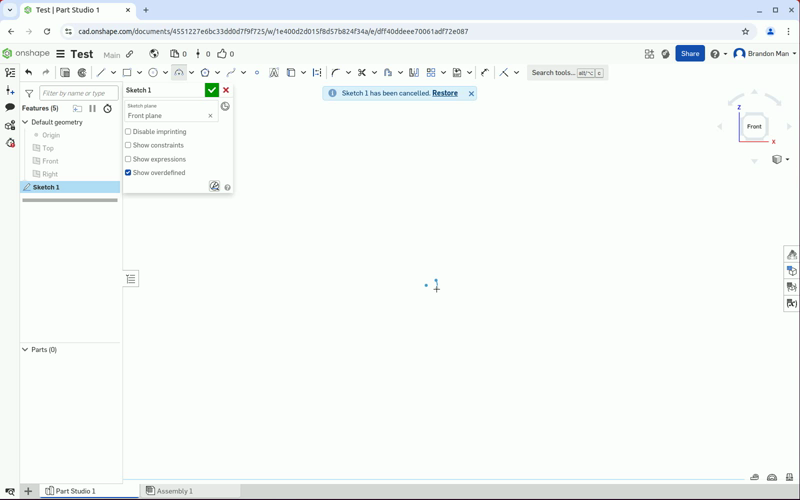
scroll(6)
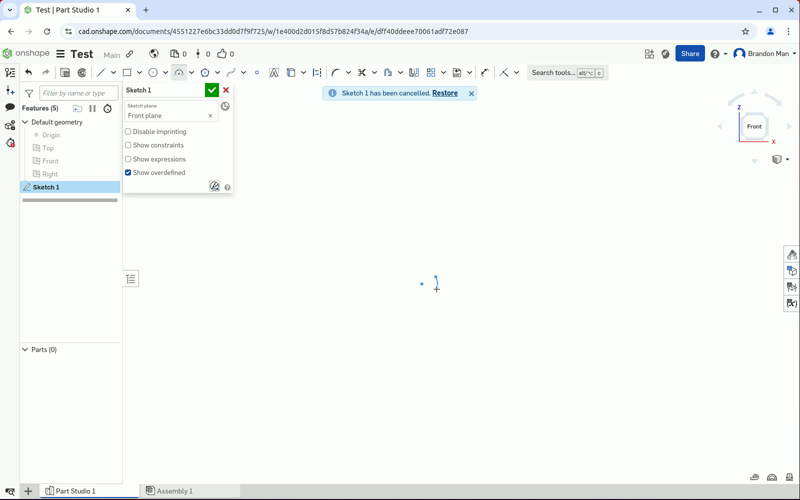
scroll(6)
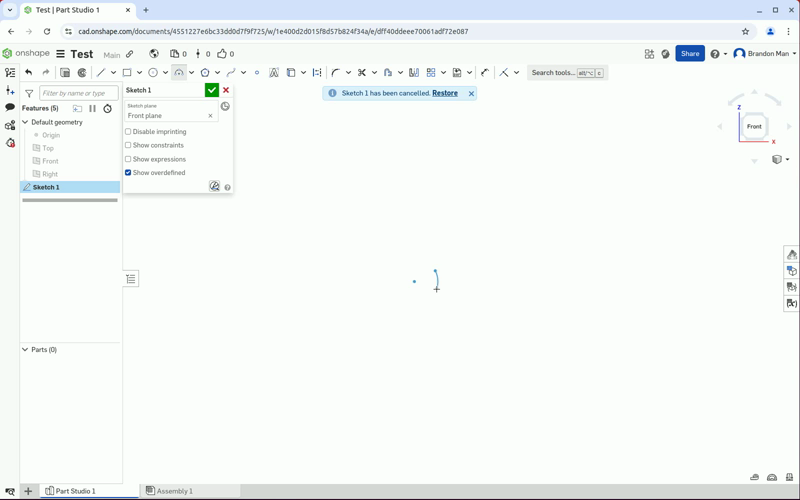
scroll(6)
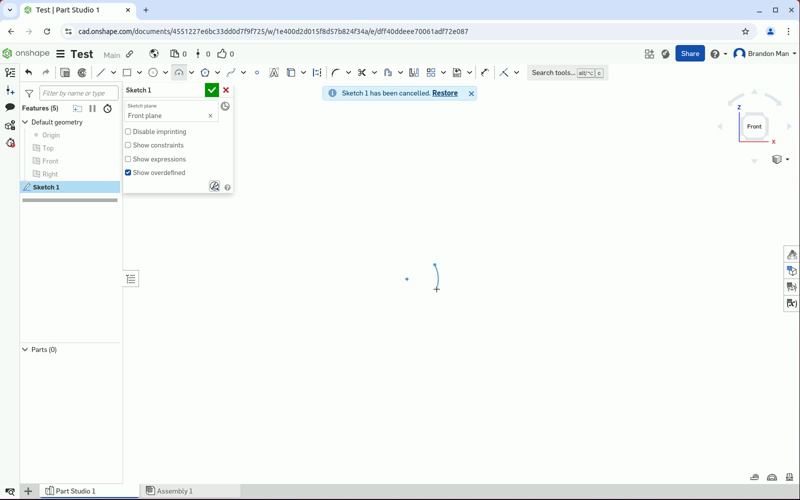
scroll(6)
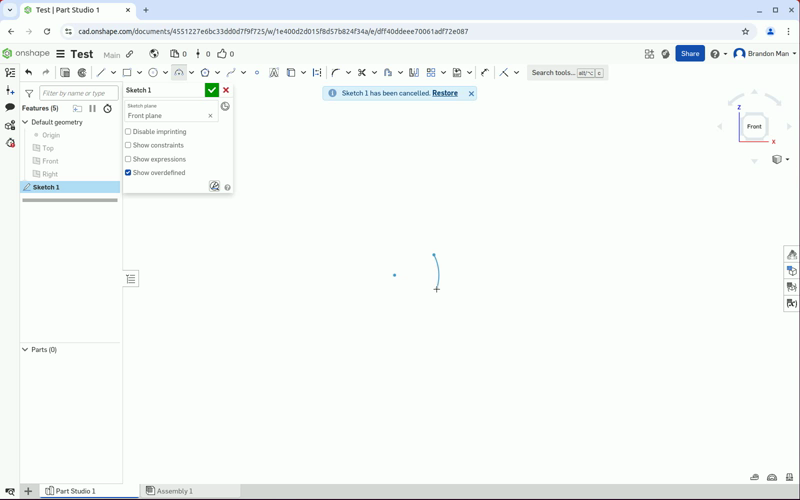
scroll(6)
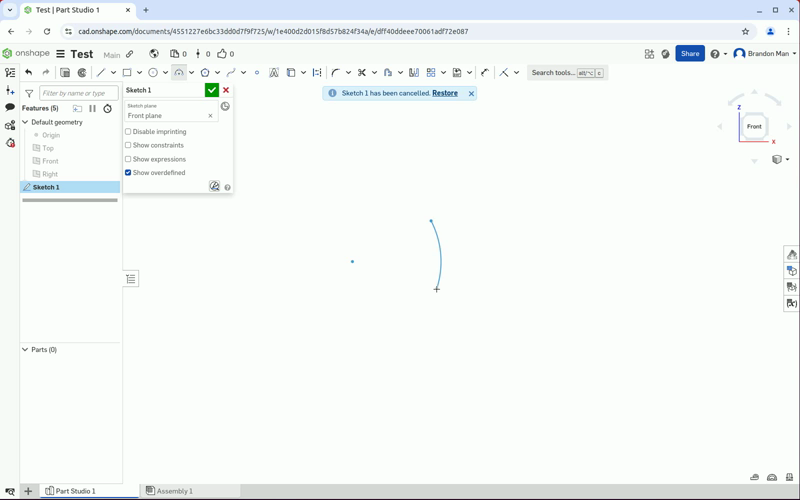
click(436, 288)
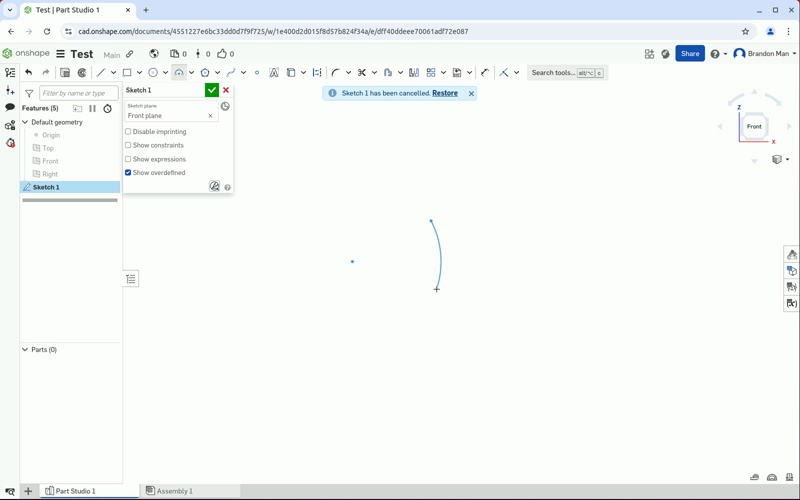
scroll(-6)
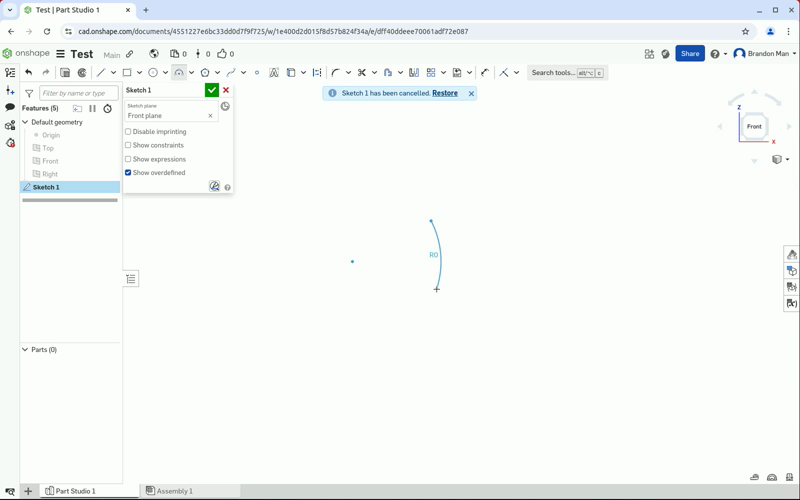
scroll(-6)
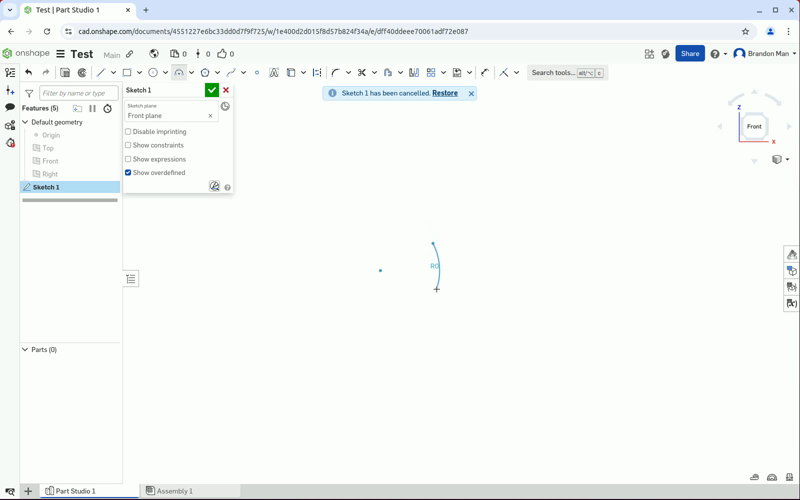
scroll(-6)
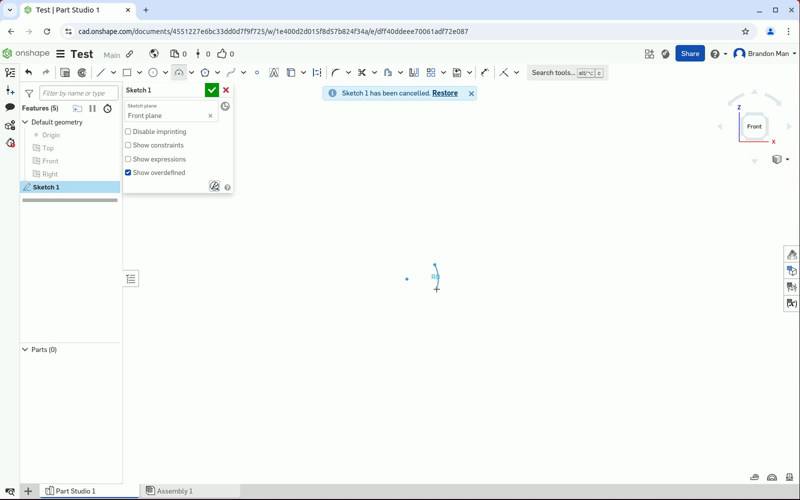
scroll(-6)
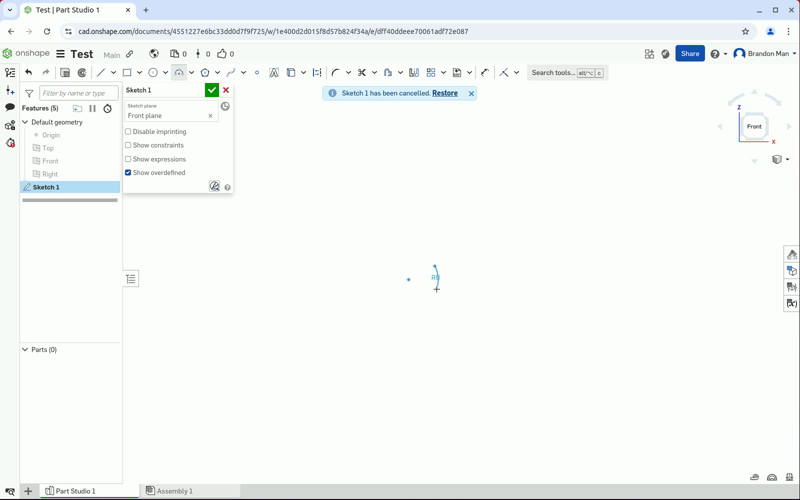
scroll(-6)
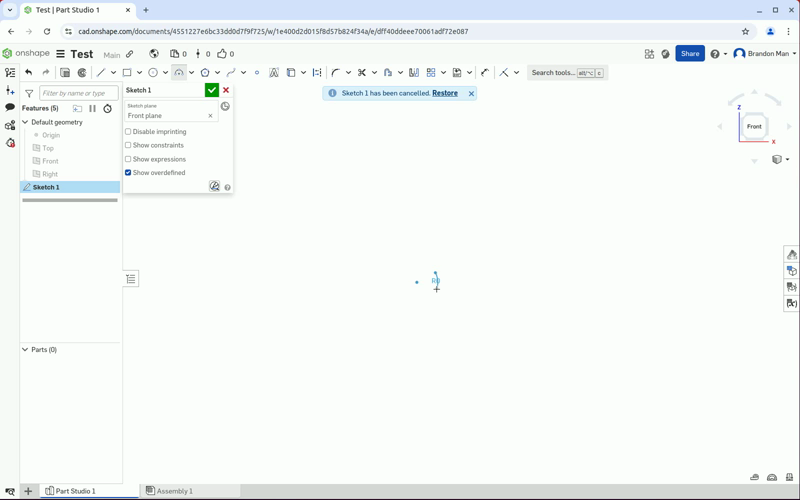
scroll(-6)
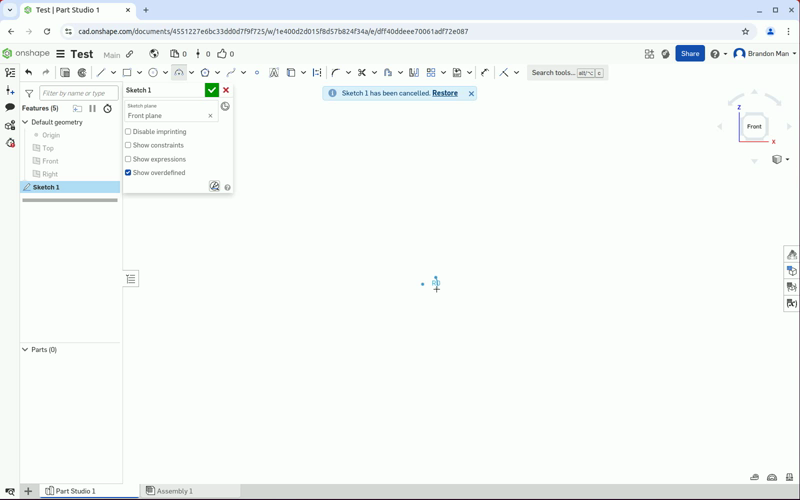
scroll(-6)
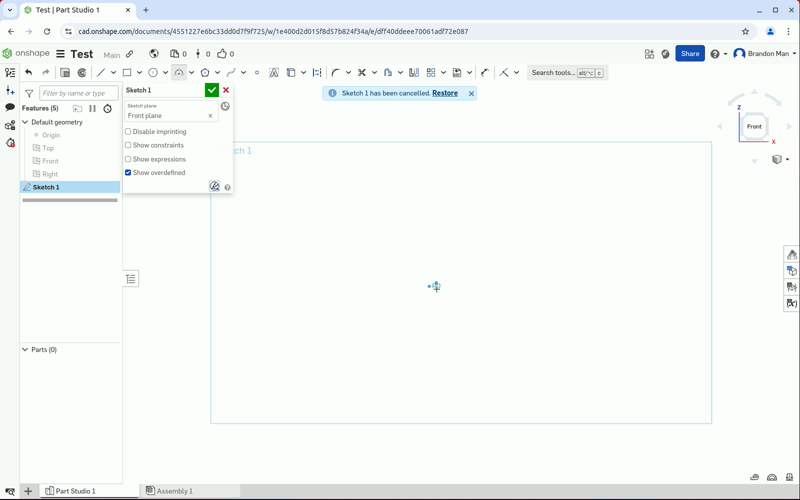
mouse_move(435, 285)
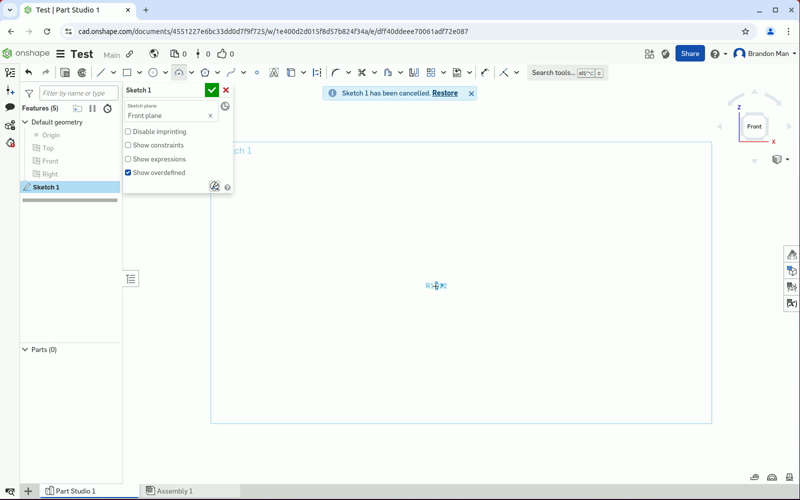
scroll(6)
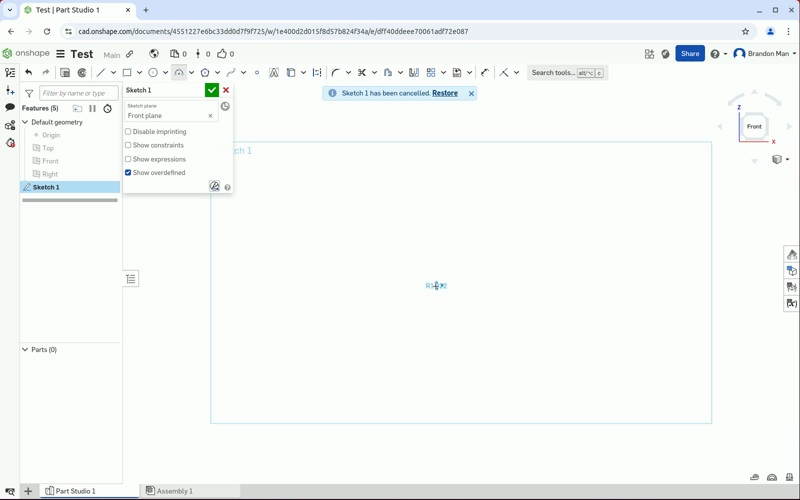
scroll(6)
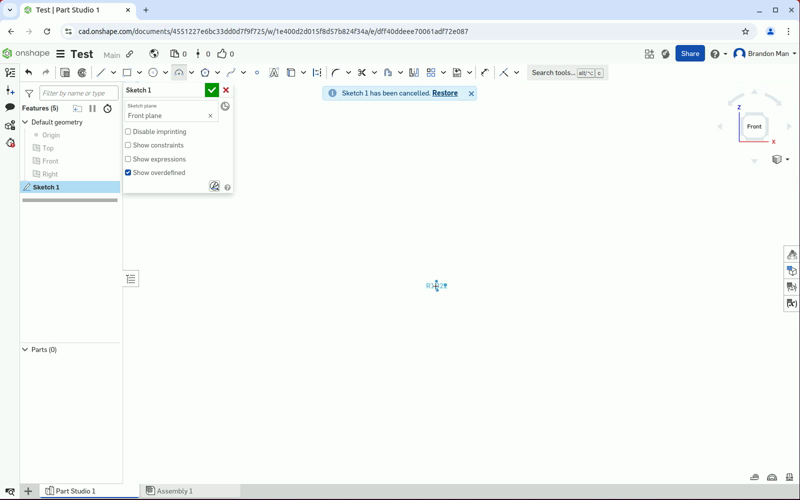
scroll(6)
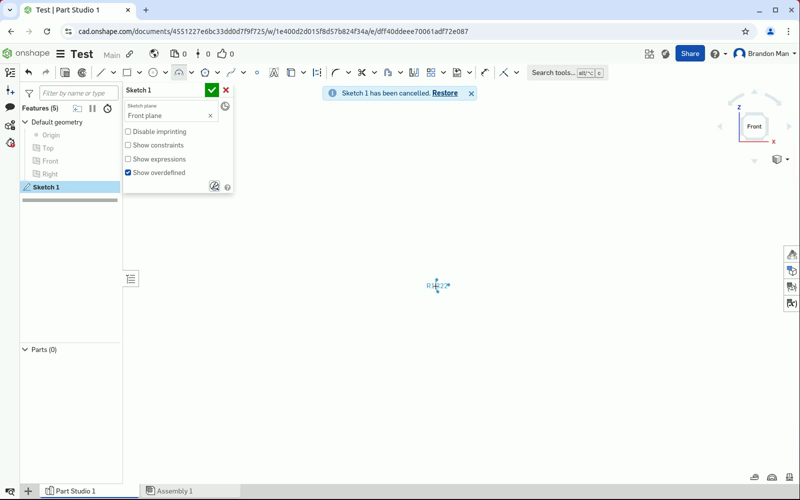
scroll(6)
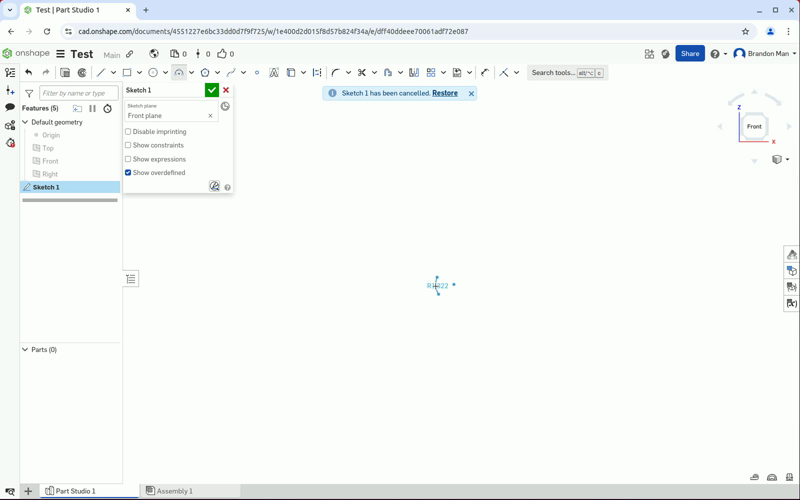
scroll(6)
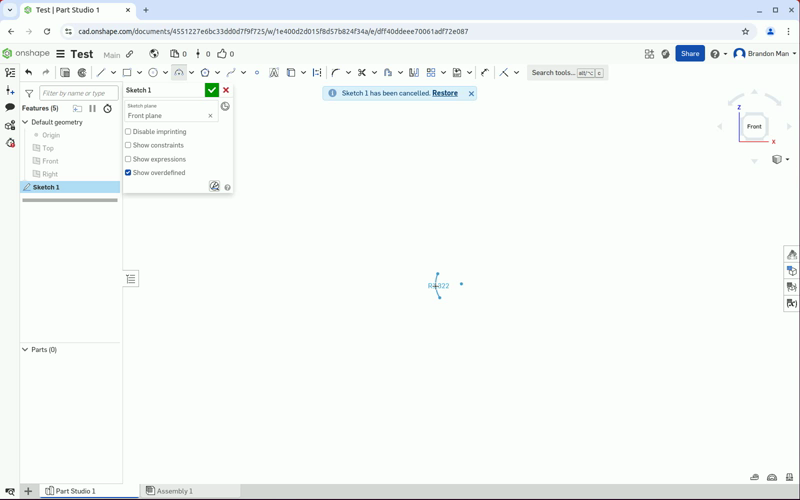
scroll(6)
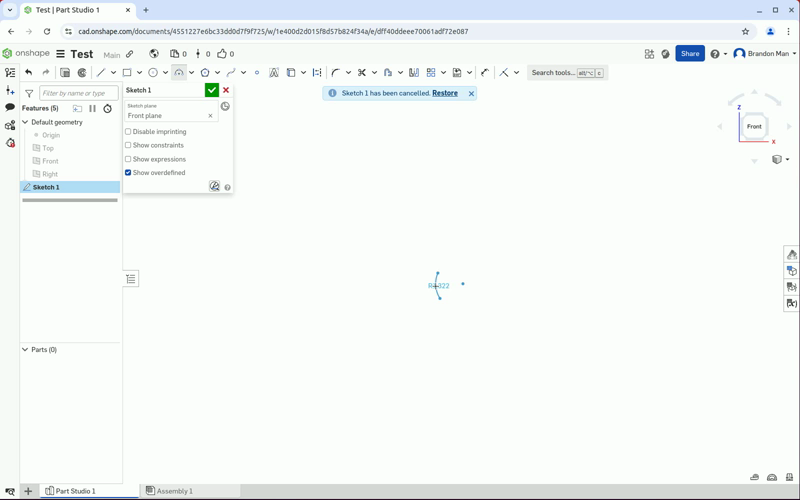
scroll(6)
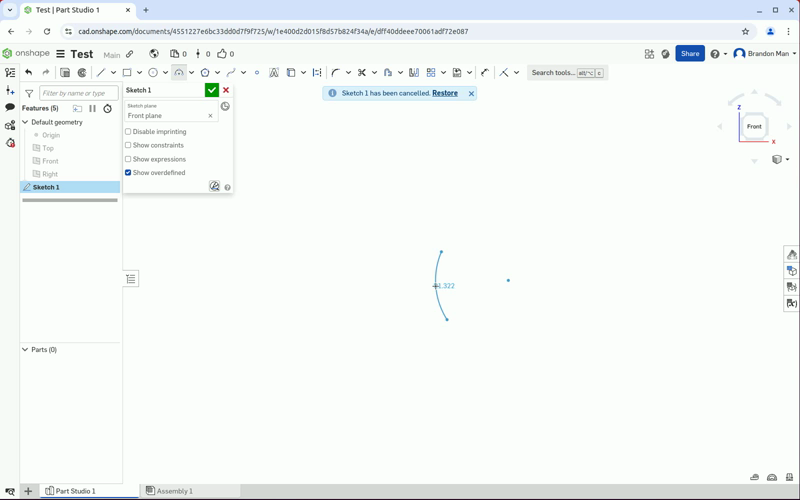
click(435, 285)
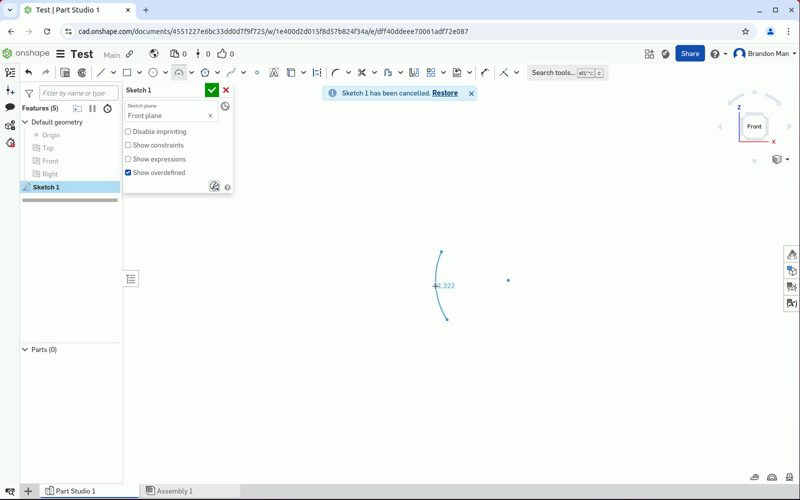
scroll(-6)
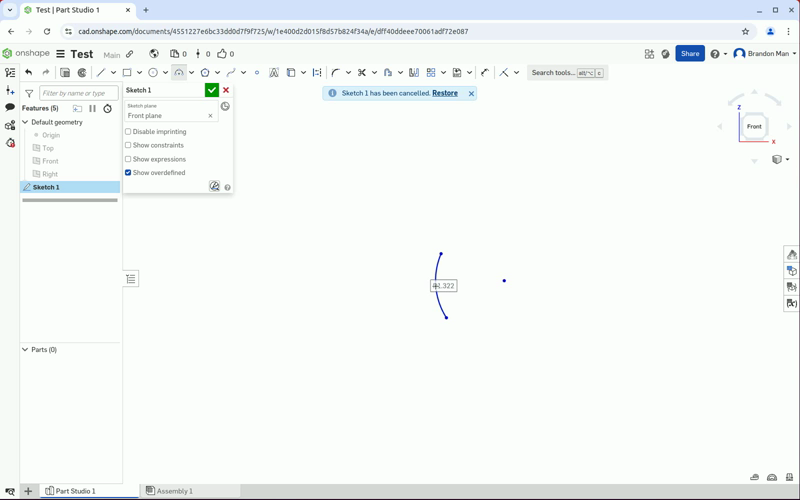
scroll(-6)
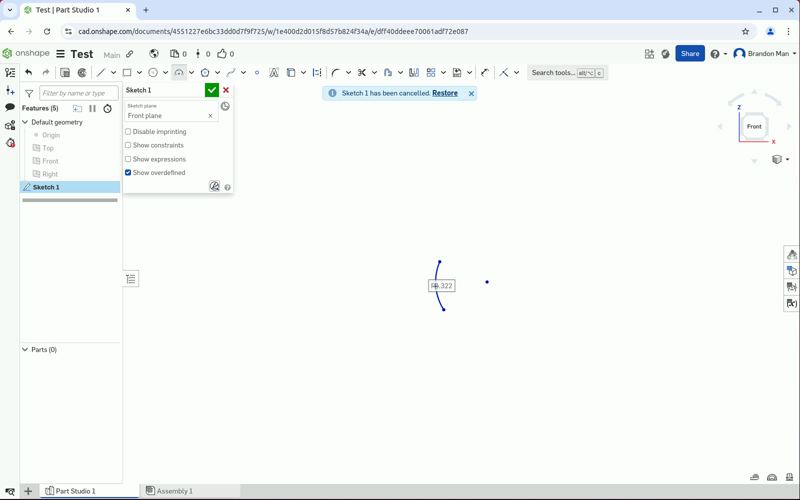
scroll(-6)
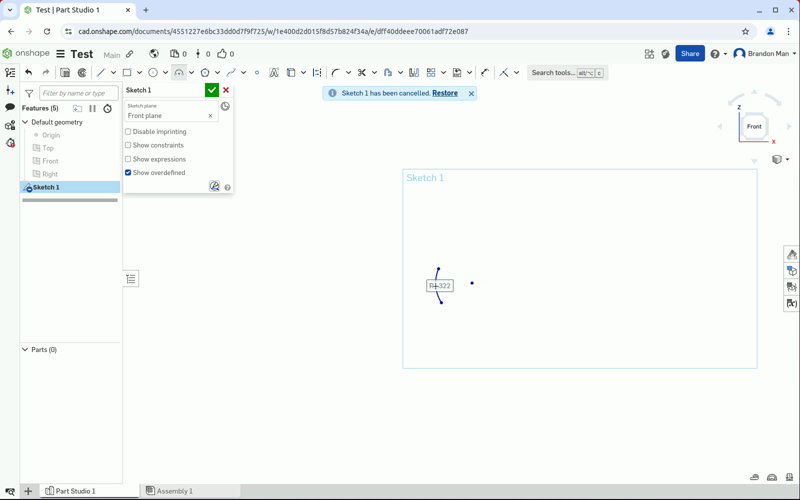
scroll(-6)
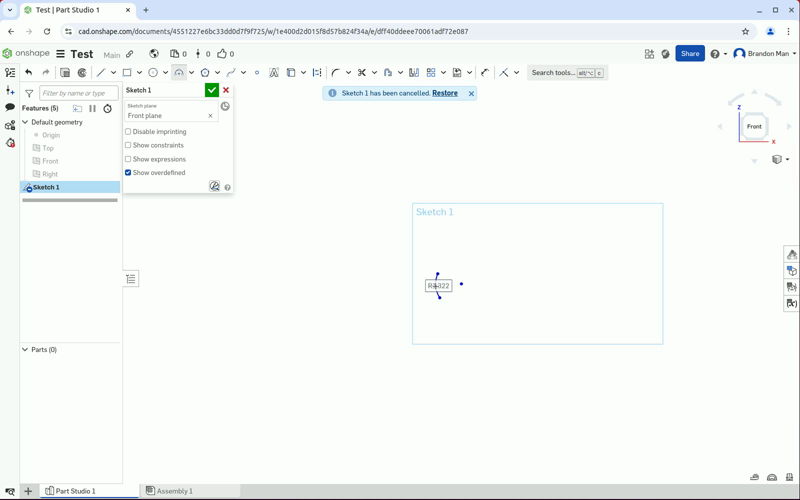
scroll(-6)
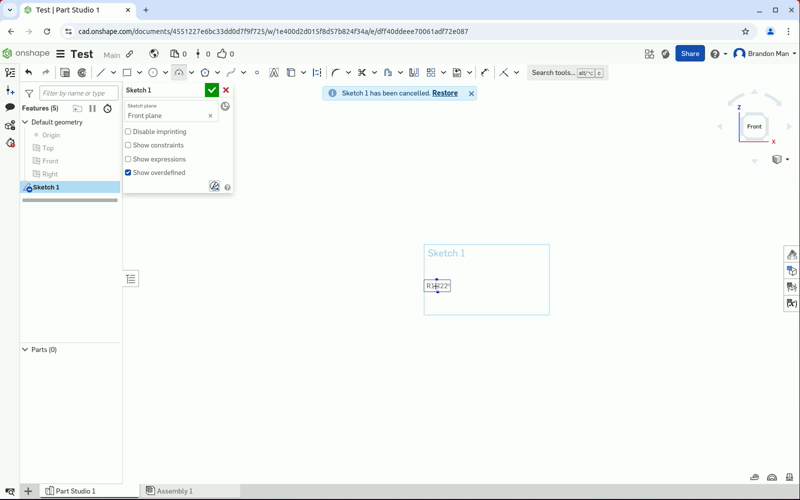
scroll(-6)
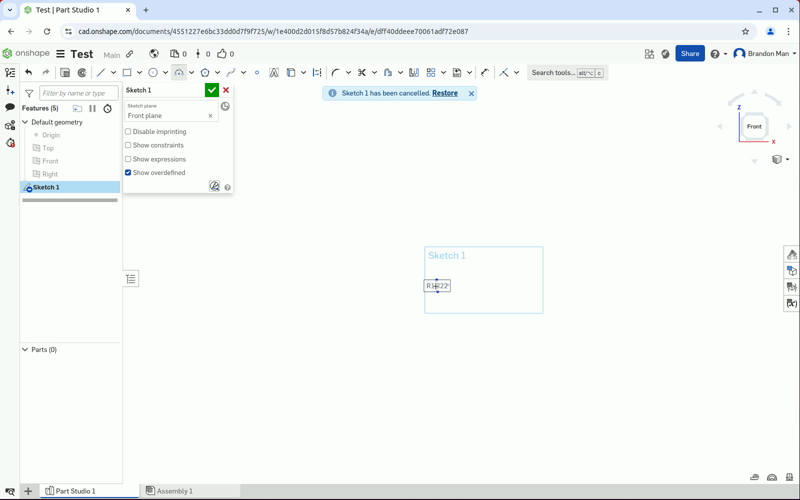
scroll(-6)
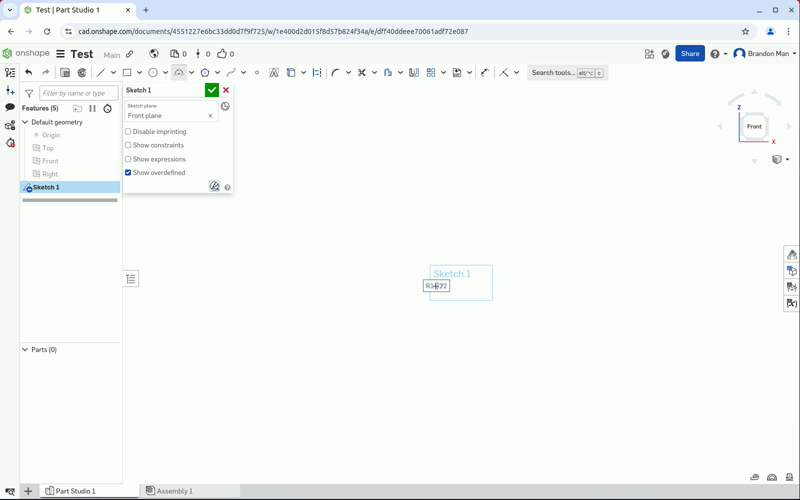
key_up(shift)
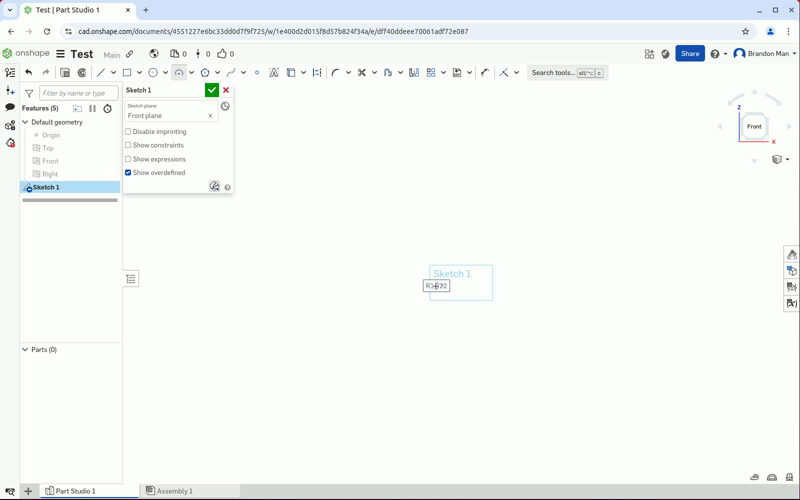
key(esc)
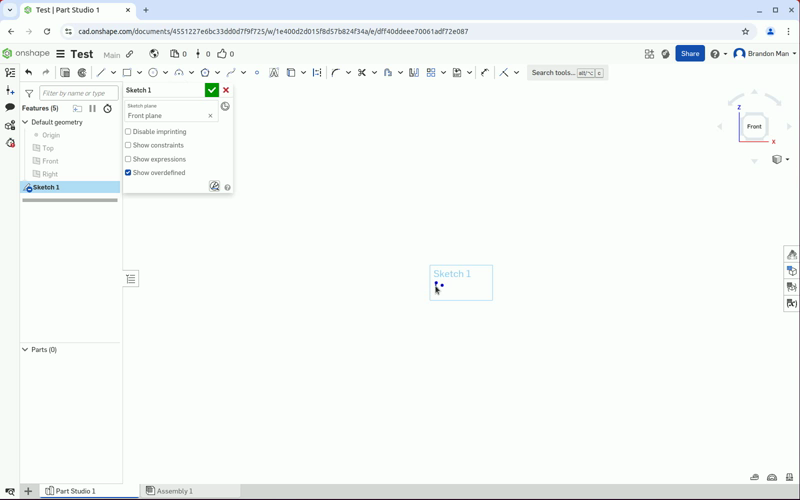
key(l)
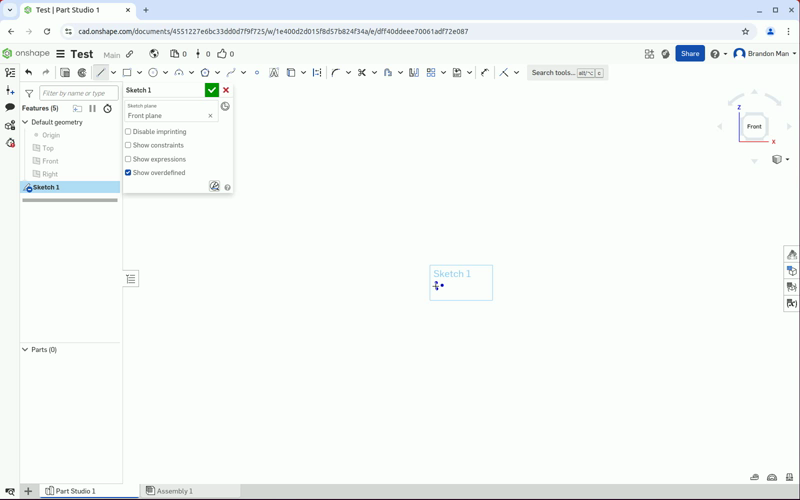
mouse_move(436, 288)
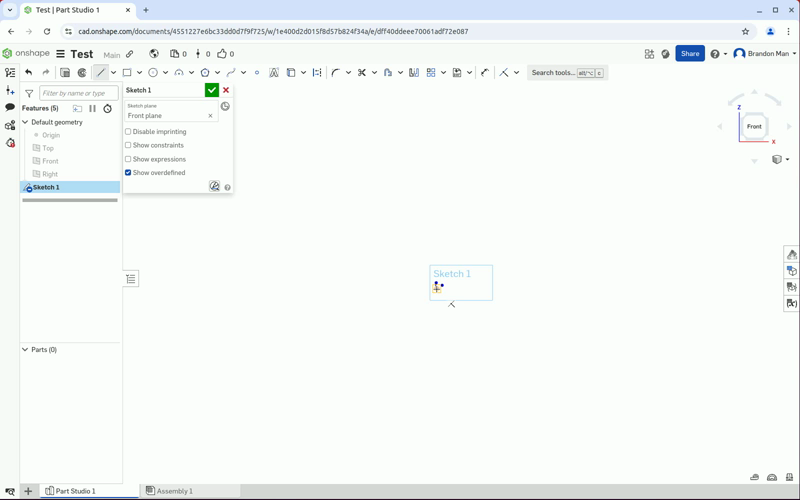
scroll(6)
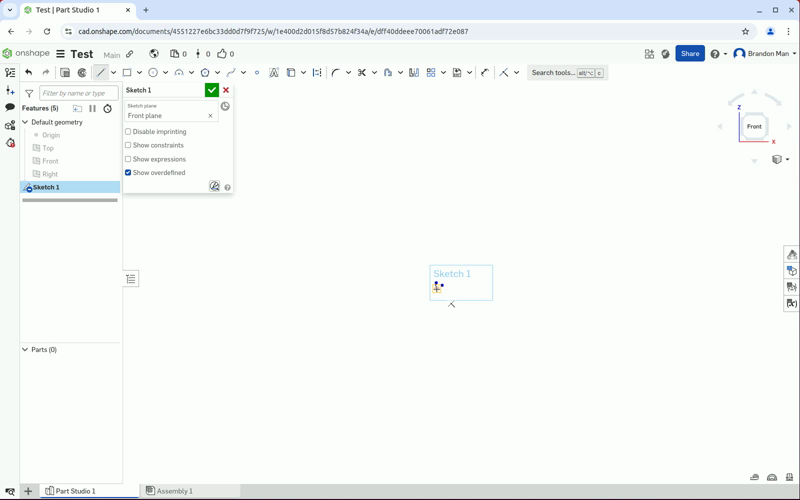
scroll(6)
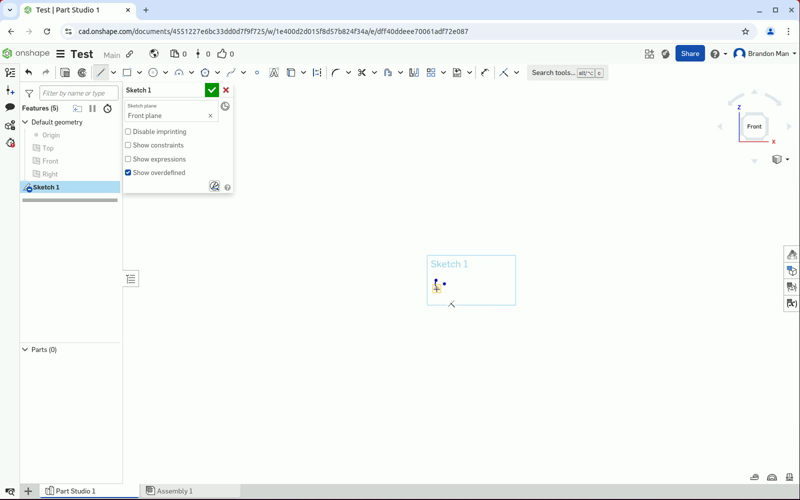
scroll(6)
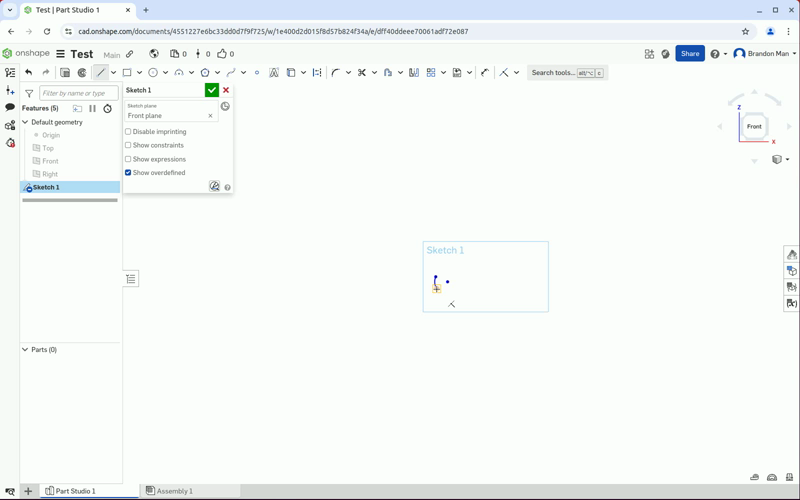
scroll(6)
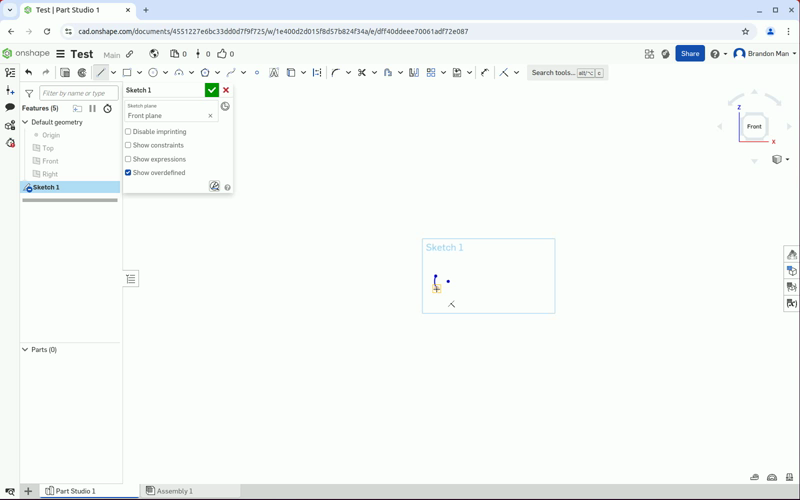
scroll(6)
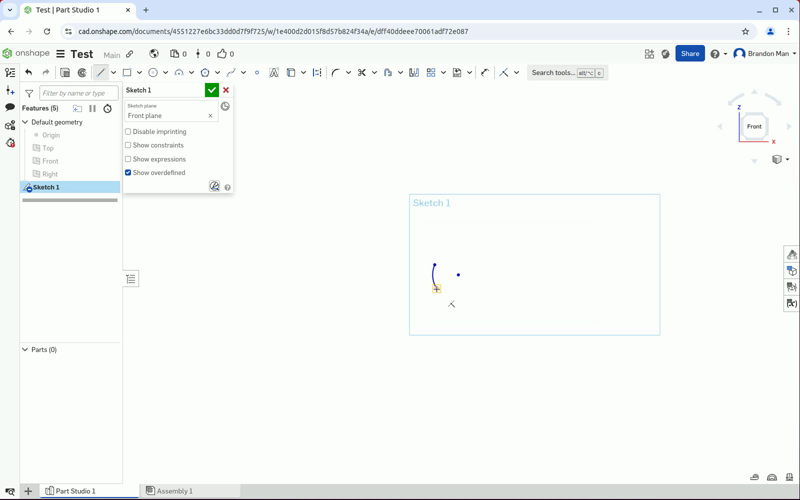
scroll(6)
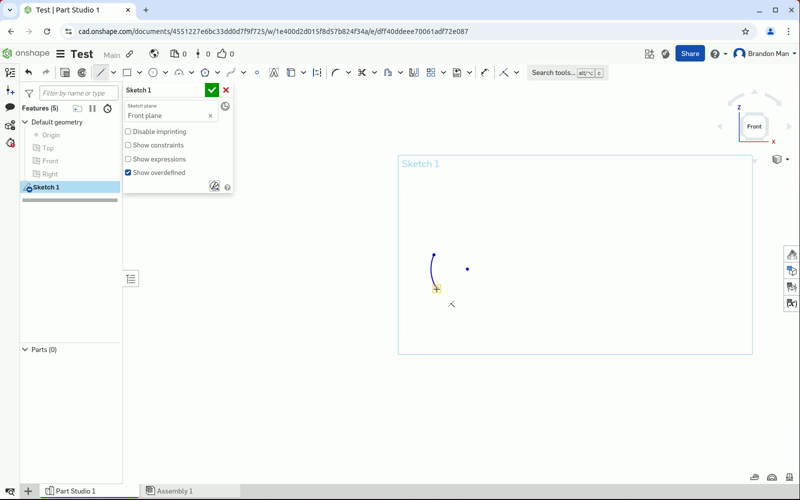
scroll(6)
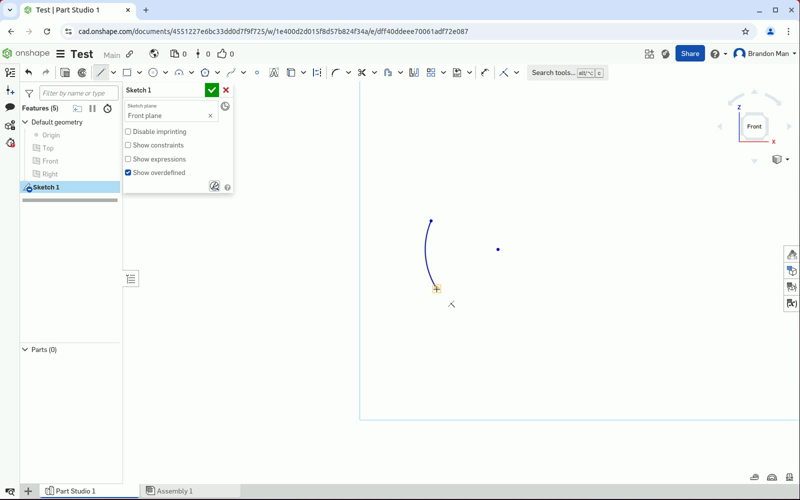
click(436, 288)
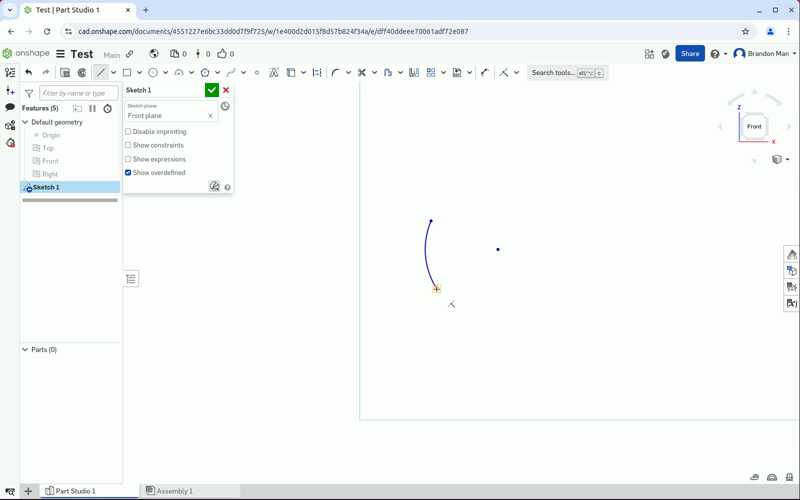
scroll(-6)
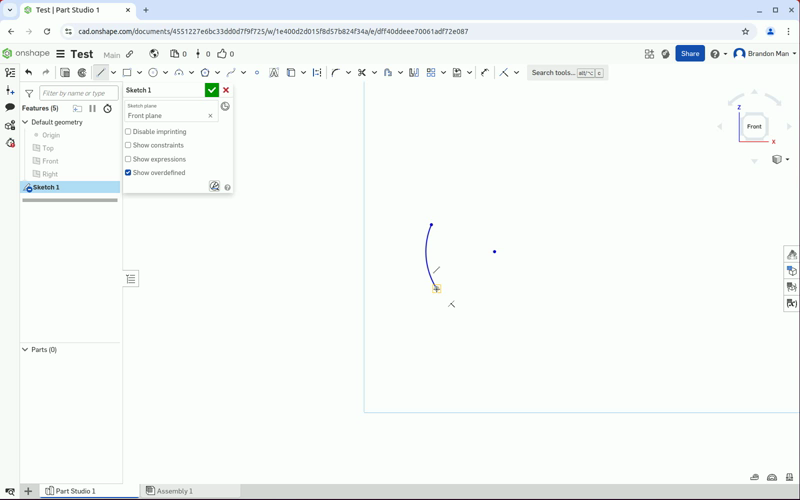
scroll(-6)
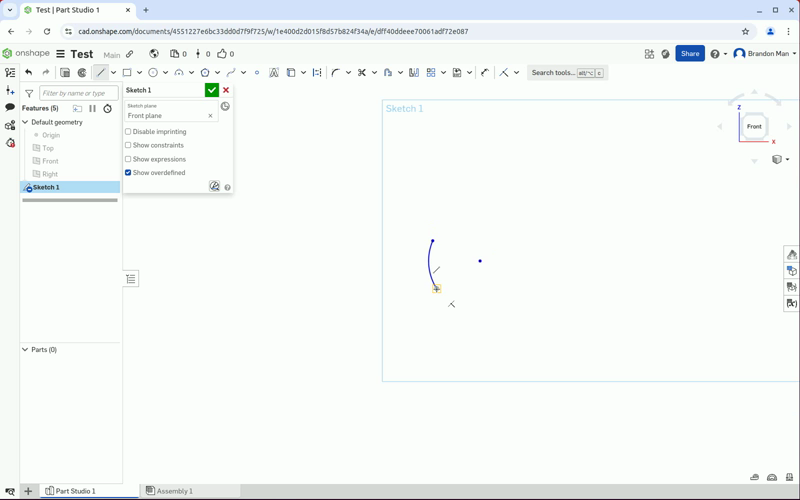
scroll(-6)
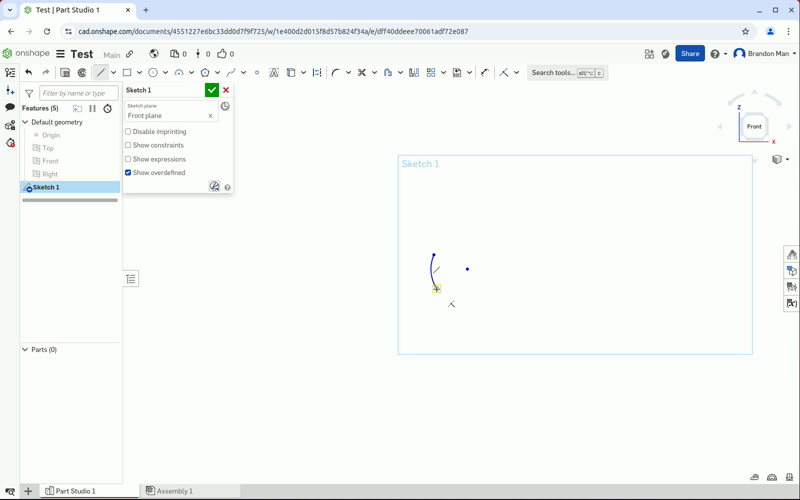
scroll(-6)
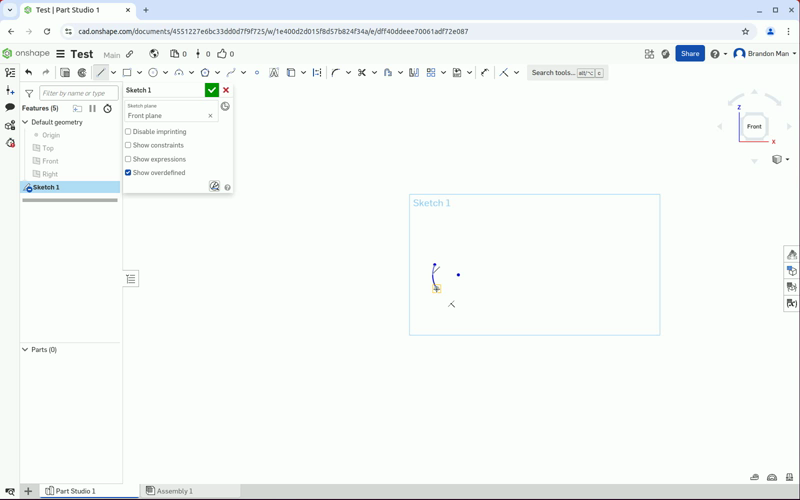
scroll(-6)
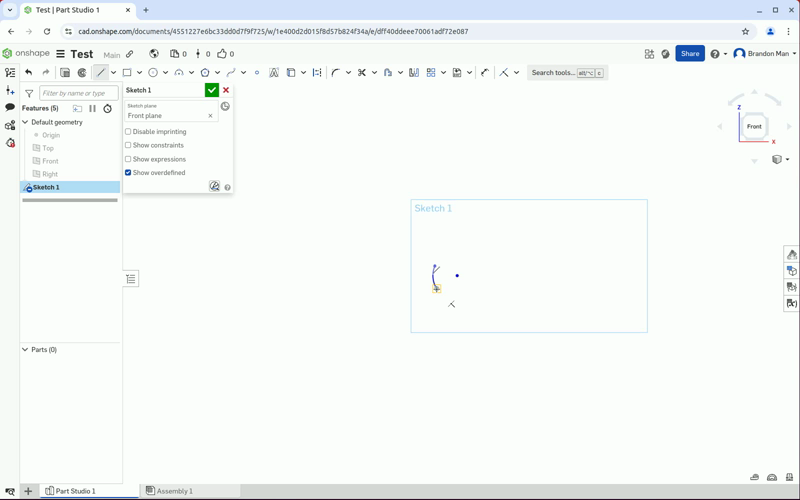
scroll(-6)
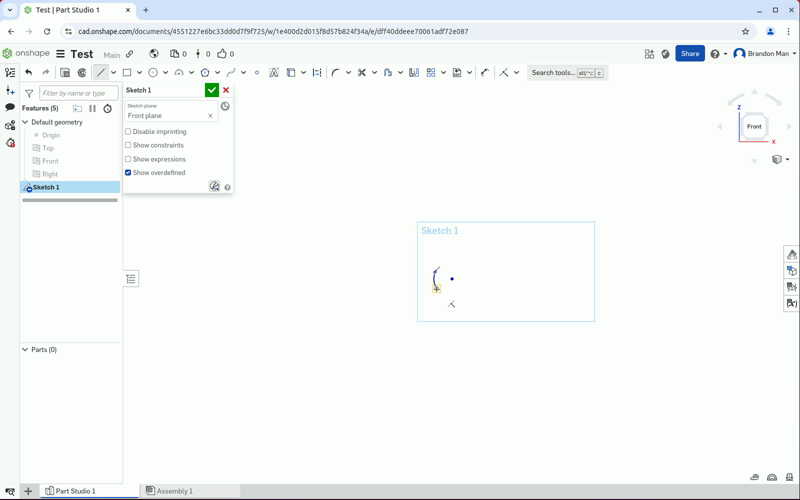
scroll(-6)
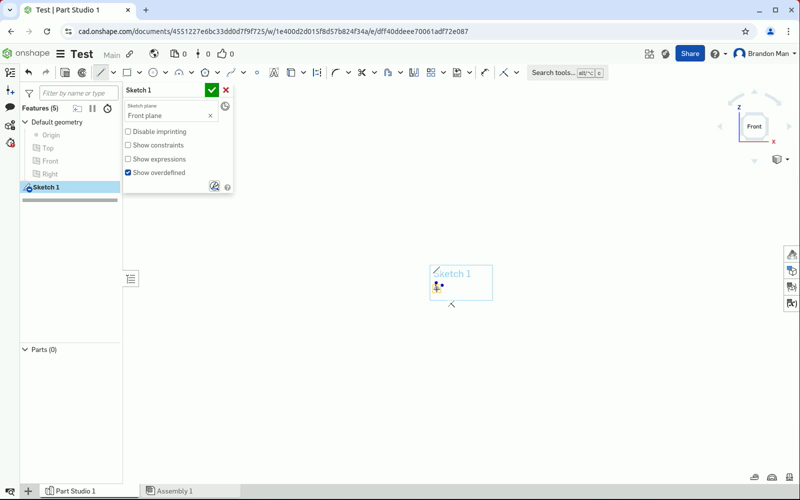
mouse_move(466, 288)
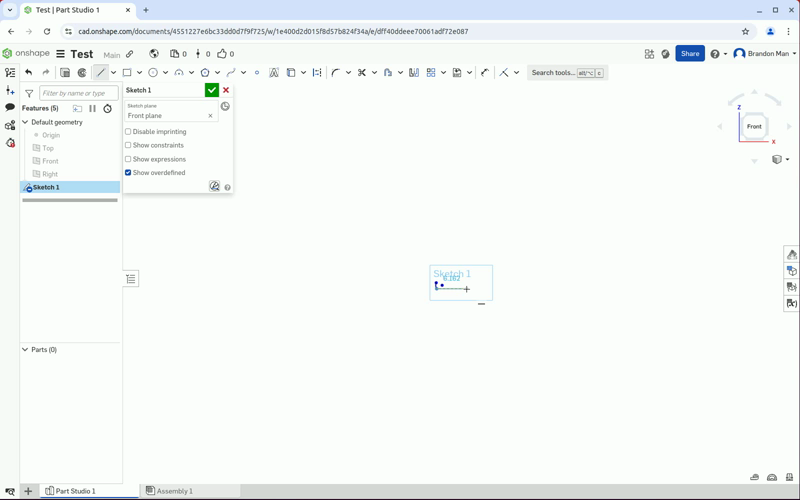
key_down(shift)
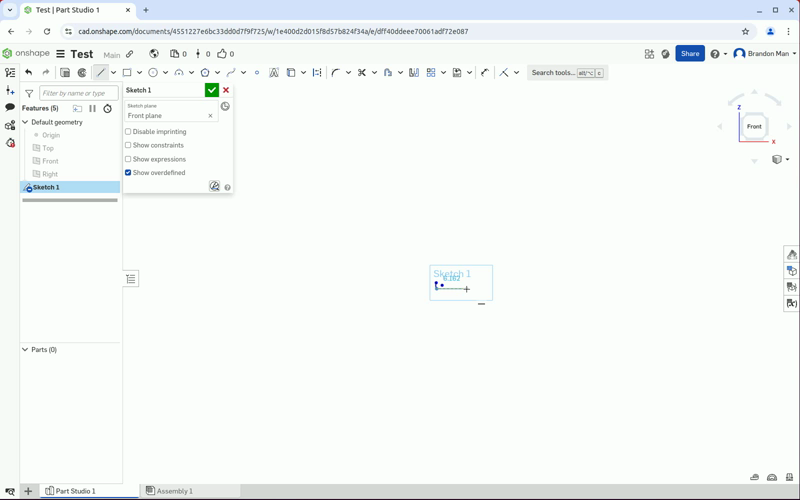
mouse_move(436, 282)
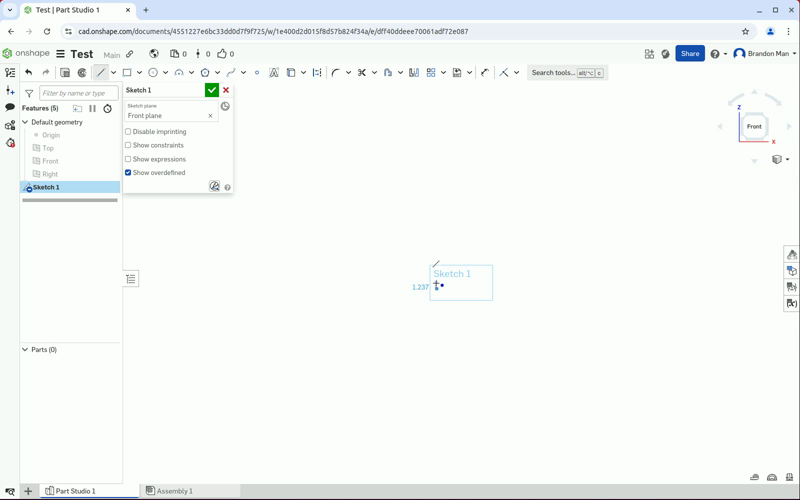
scroll(6)
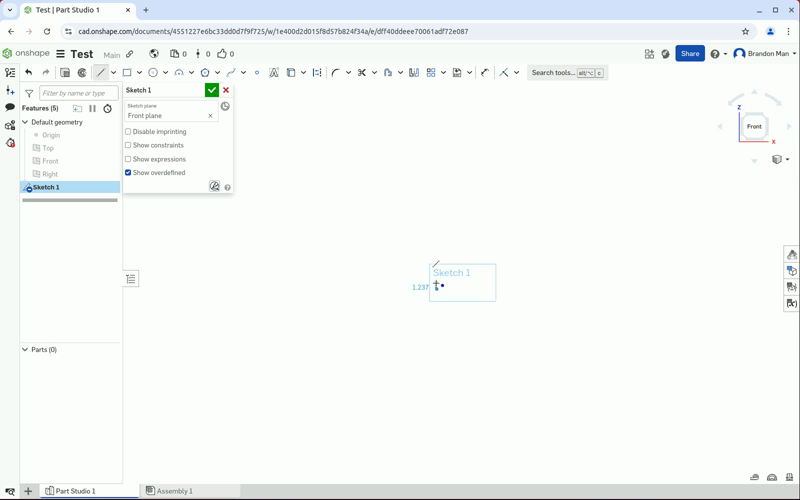
scroll(6)
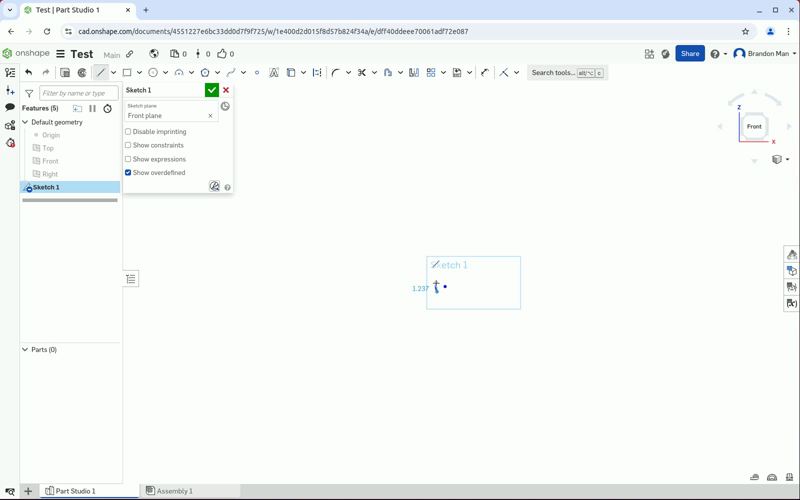
scroll(6)
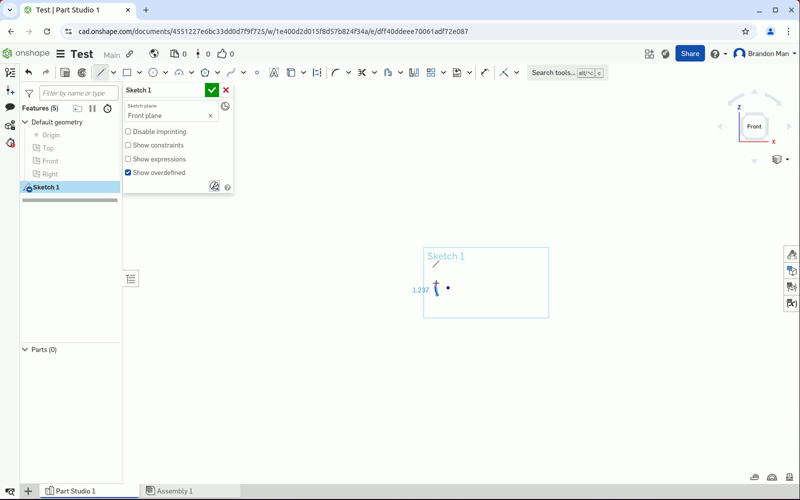
scroll(6)
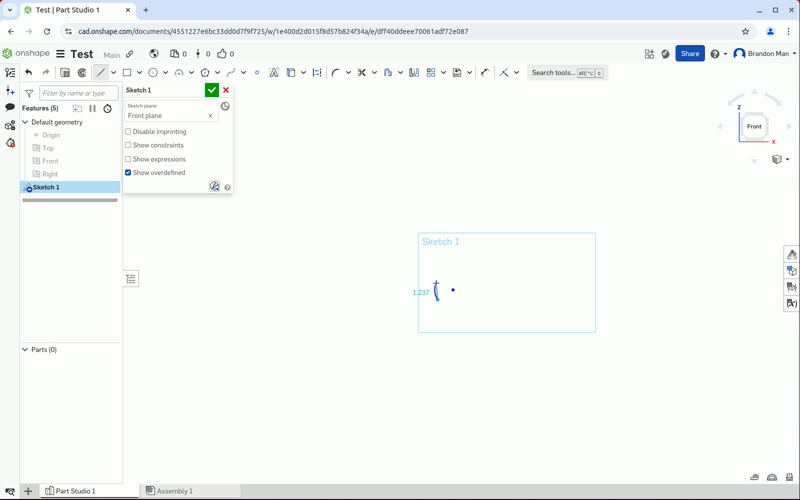
scroll(6)
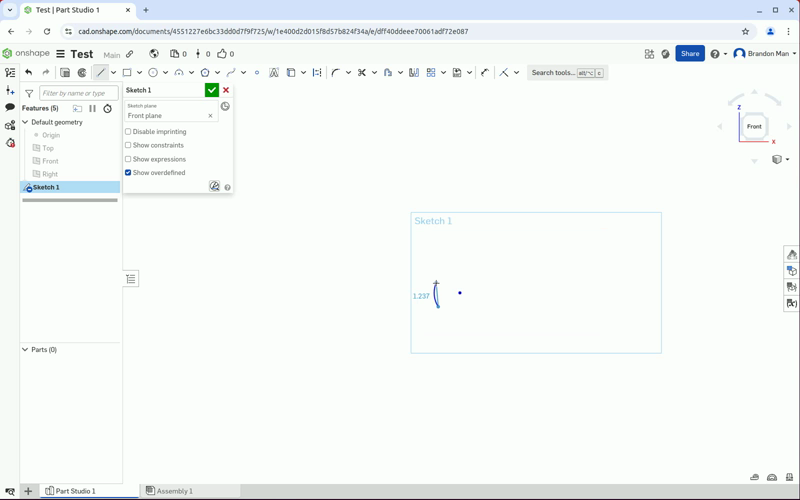
scroll(6)
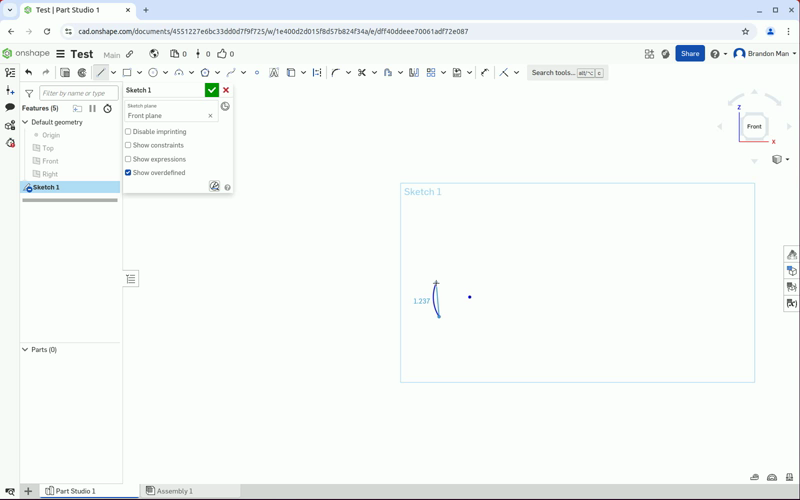
scroll(6)
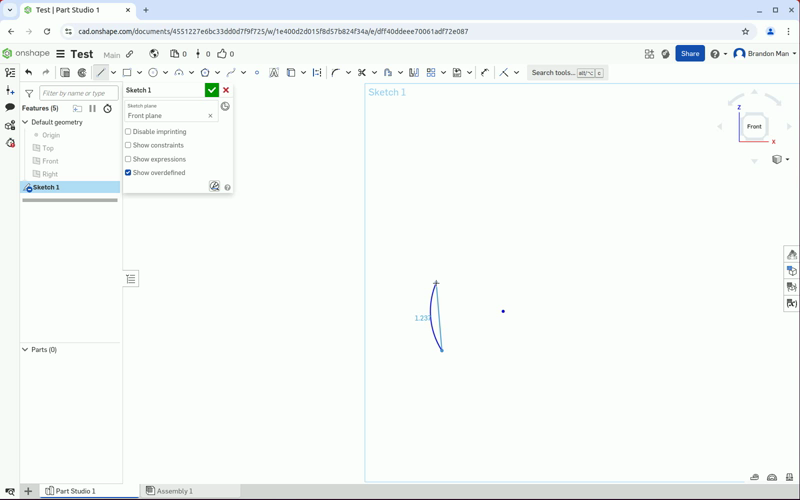
key_up(shift)
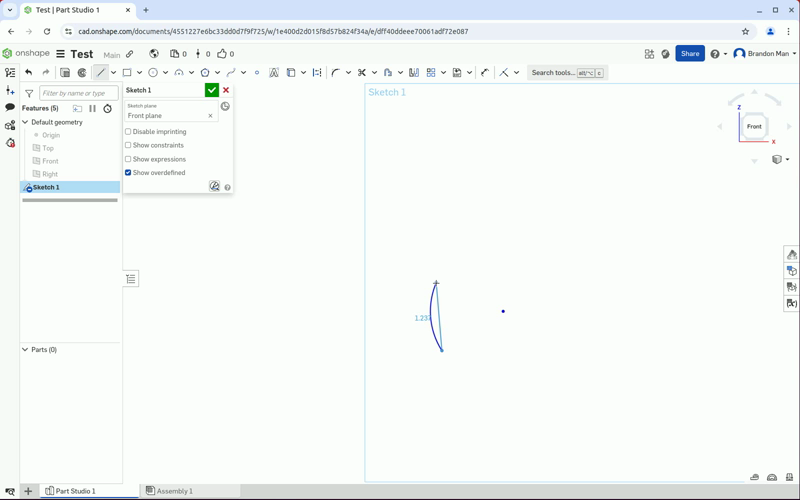
click(436, 282)
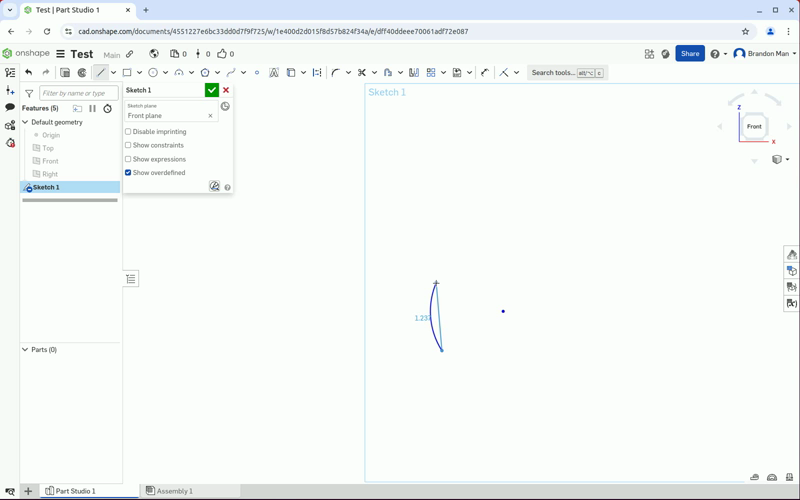
scroll(-6)
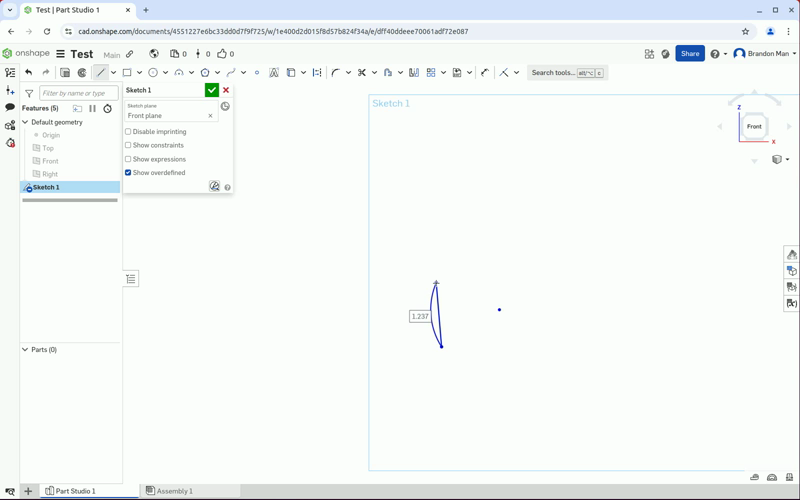
scroll(-6)
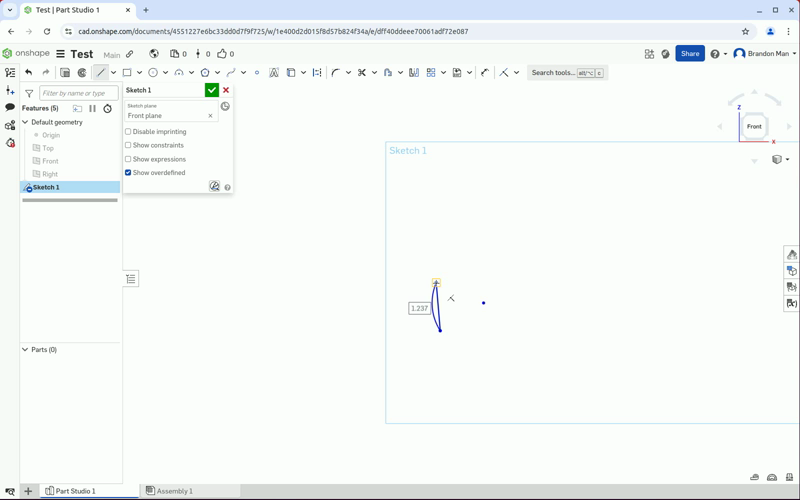
scroll(-6)
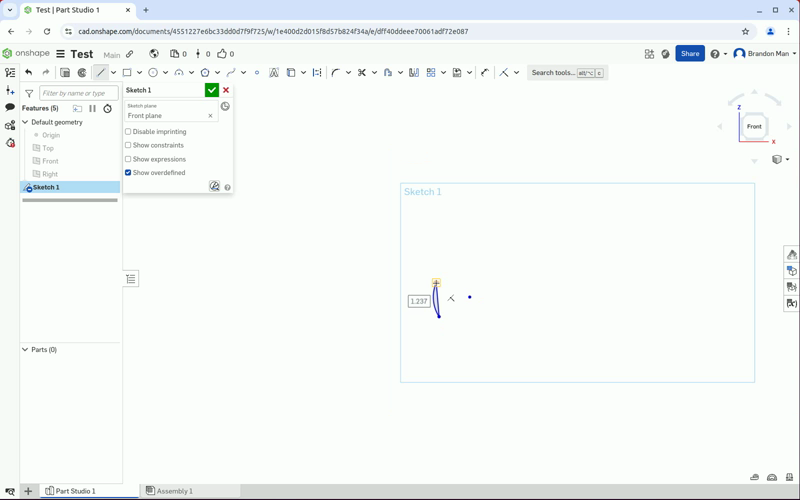
scroll(-6)
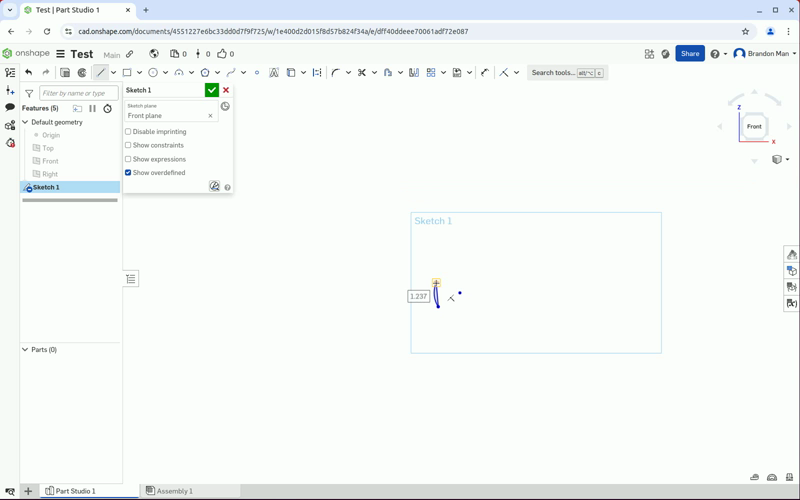
scroll(-6)
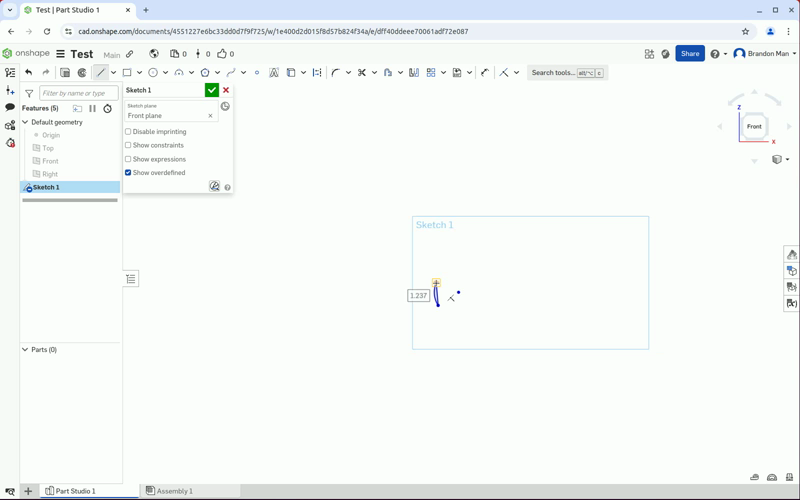
scroll(-6)
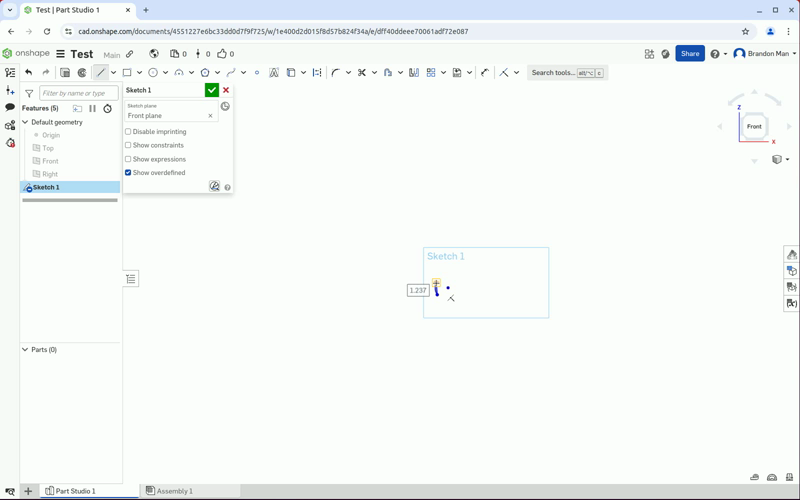
scroll(-6)
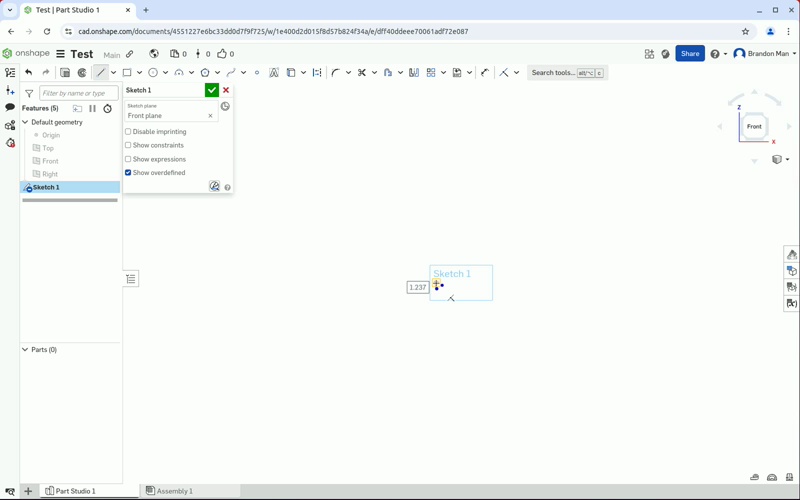
key(esc)
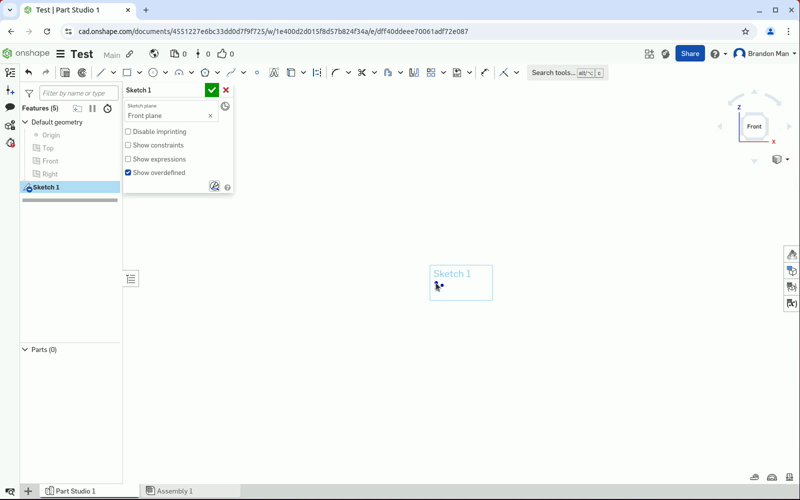
mouse_move(436, 285)
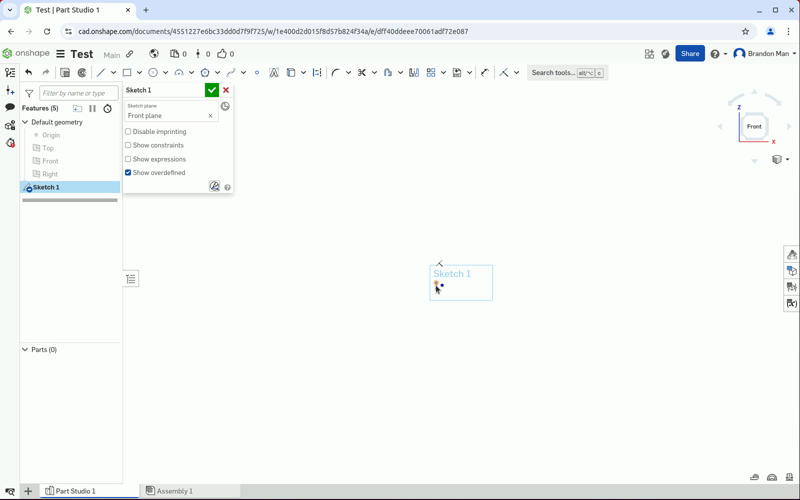
scroll(6)
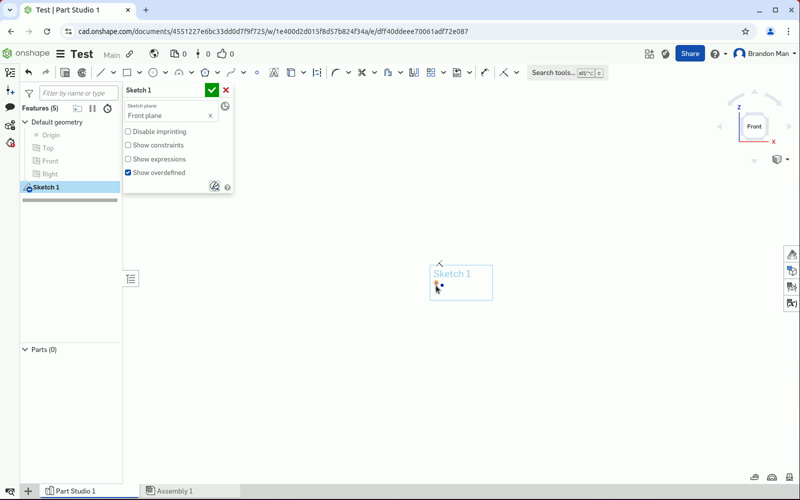
scroll(6)
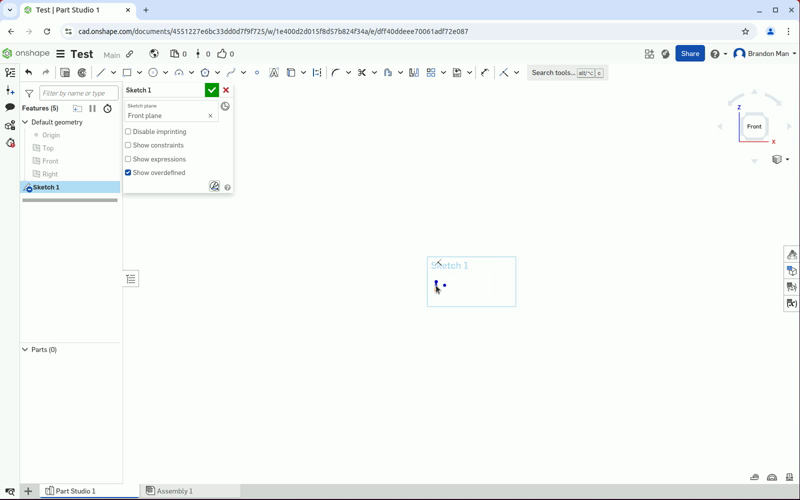
scroll(6)
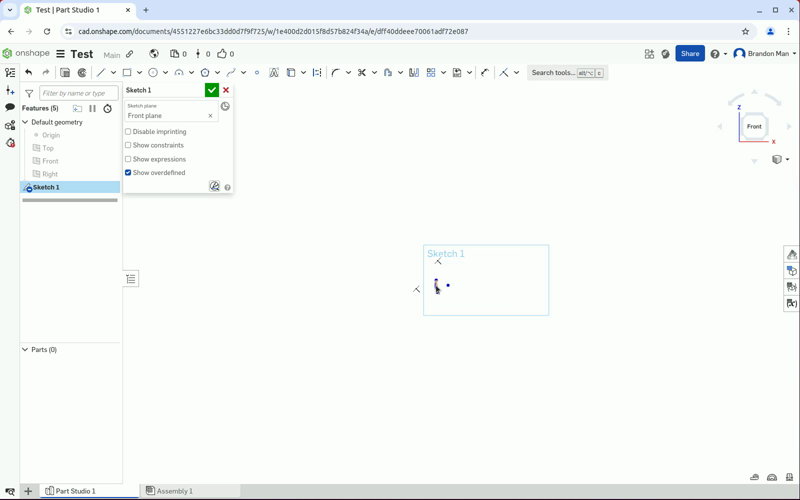
scroll(6)
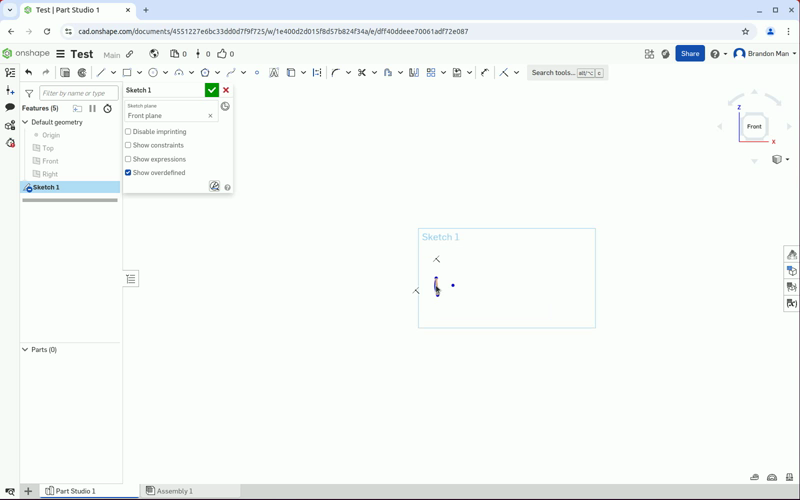
scroll(6)
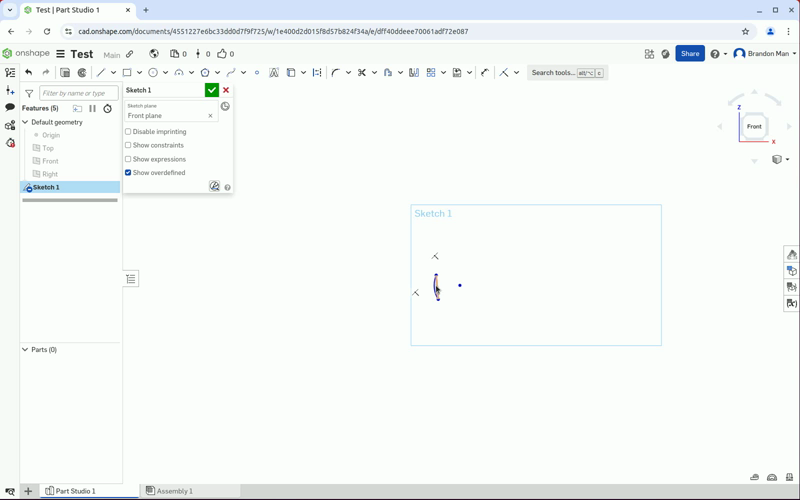
scroll(6)
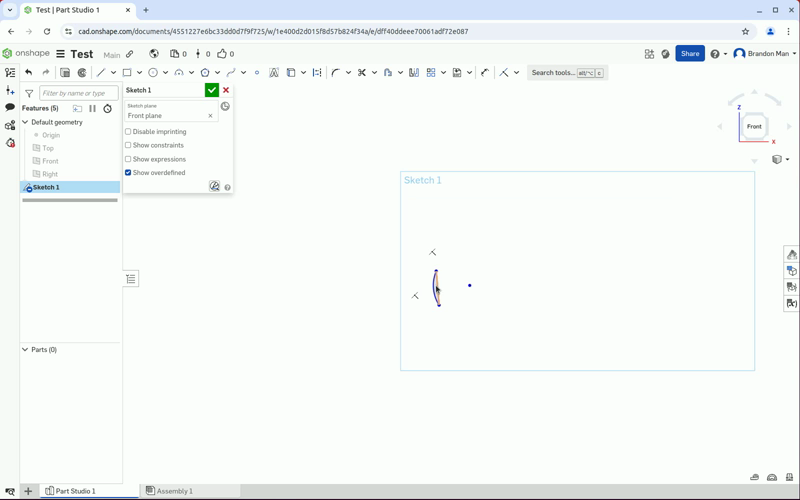
scroll(6)
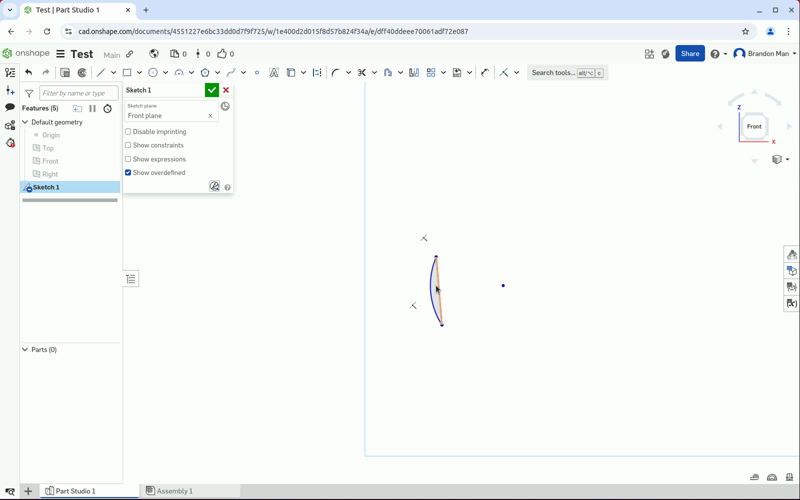
click(436, 285)
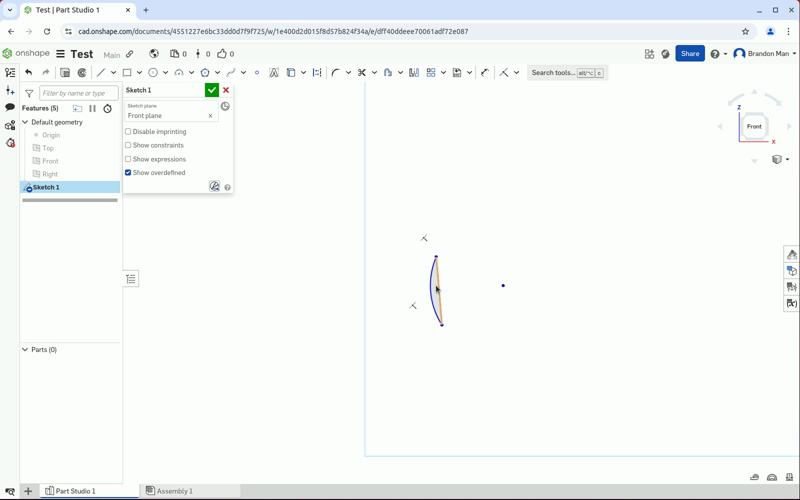
scroll(-6)
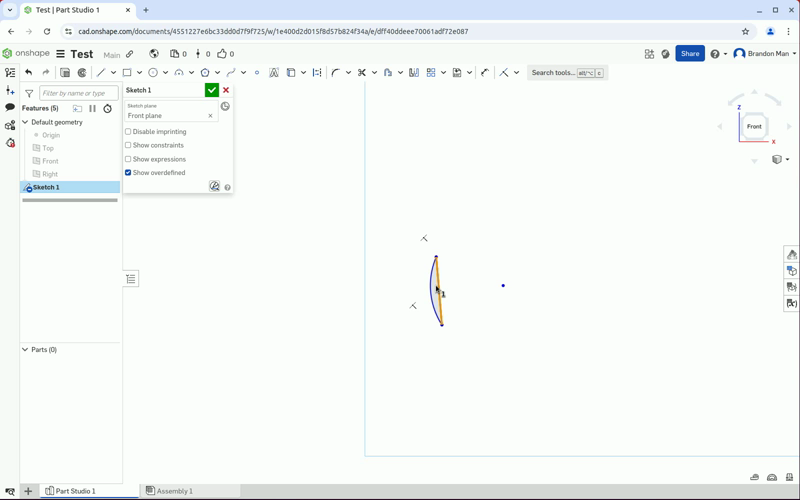
scroll(-6)
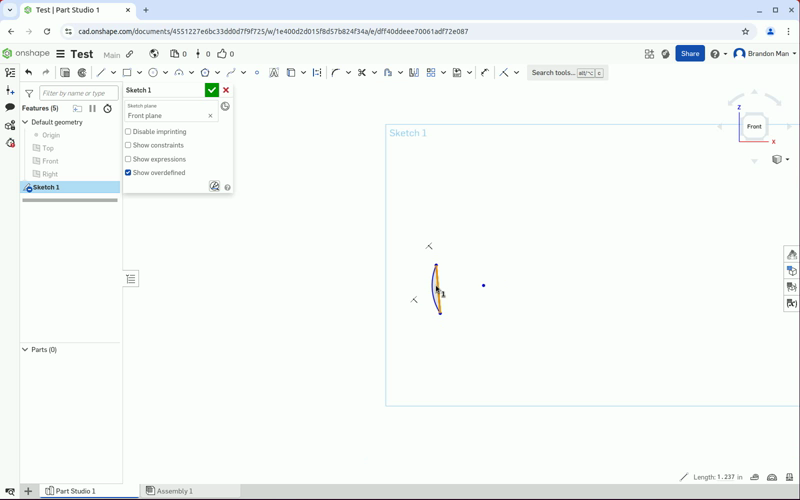
scroll(-6)
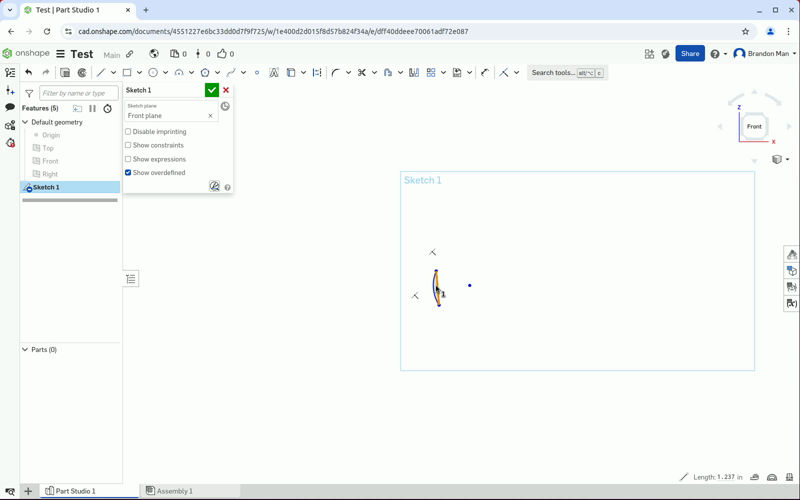
scroll(-6)
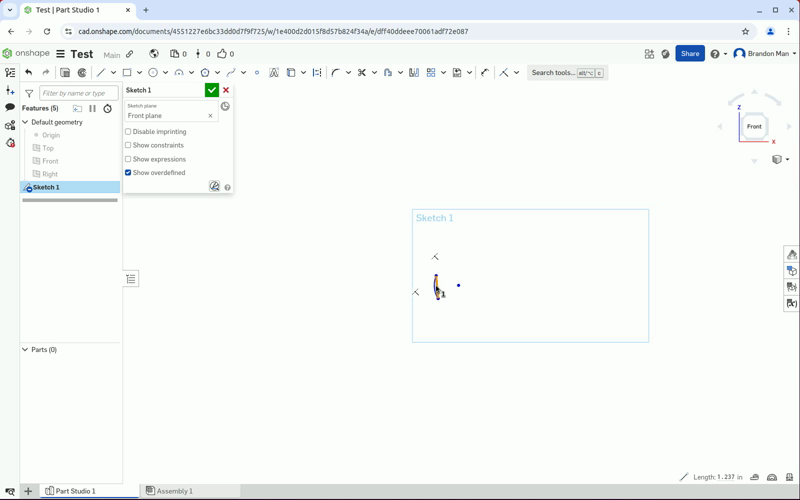
scroll(-6)
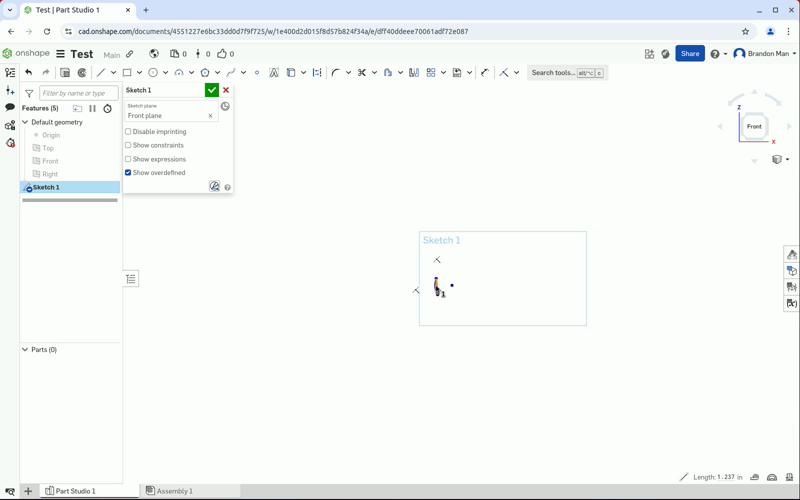
scroll(-6)
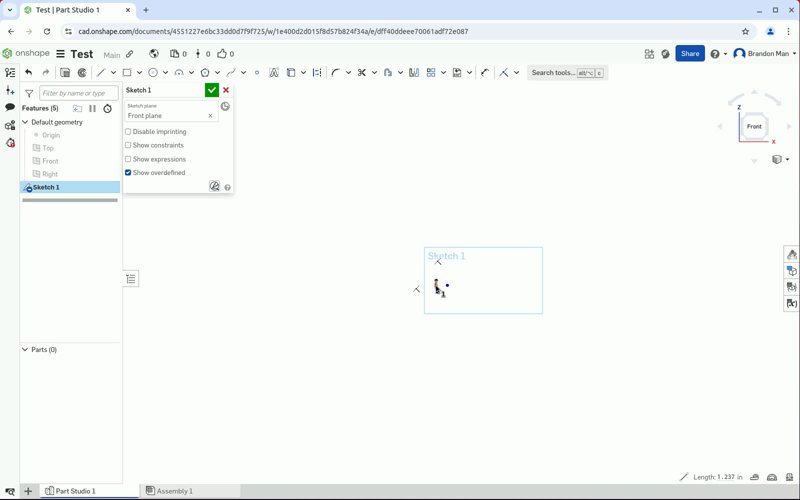
scroll(-6)
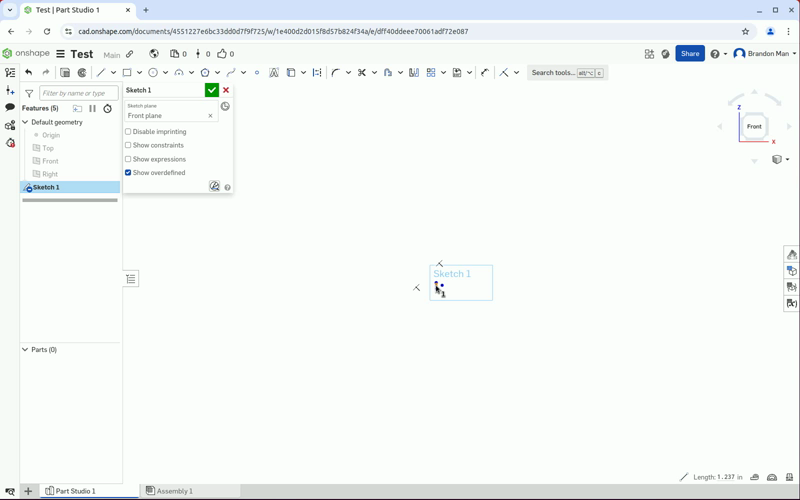
mouse_move(73, 352)
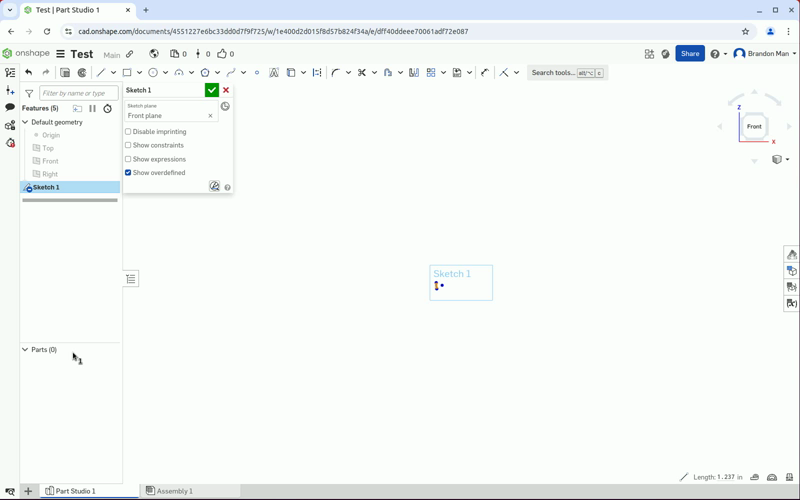
key(shift+y)
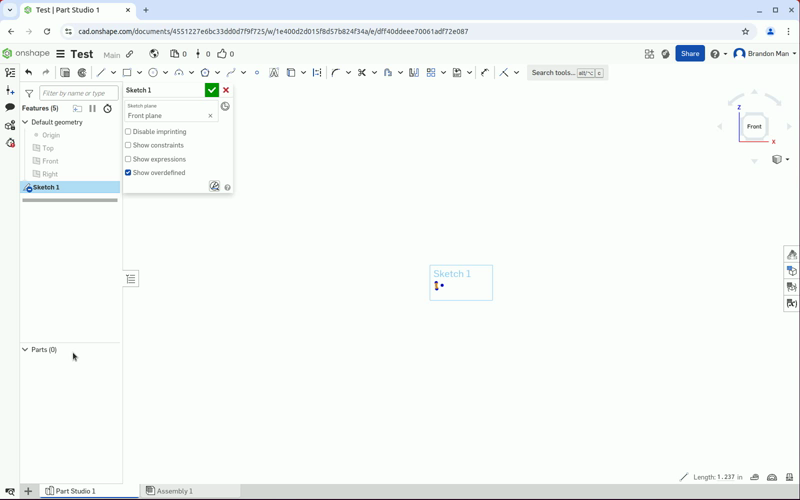
key(shift+e)
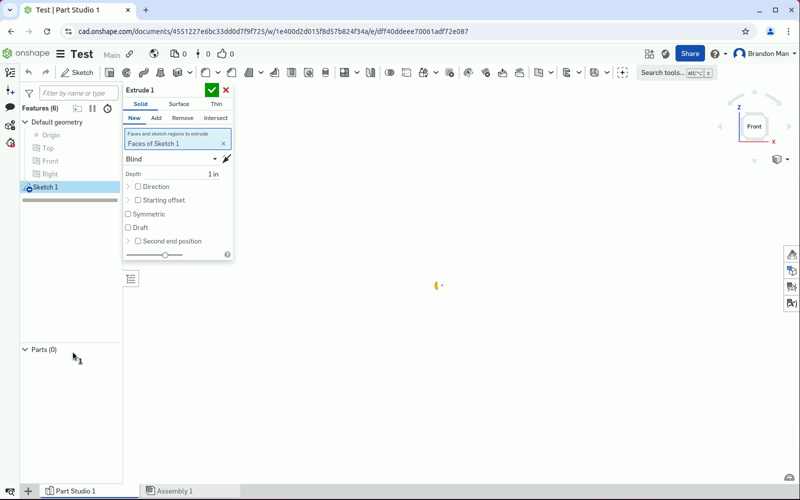
mouse_move(143, 106)
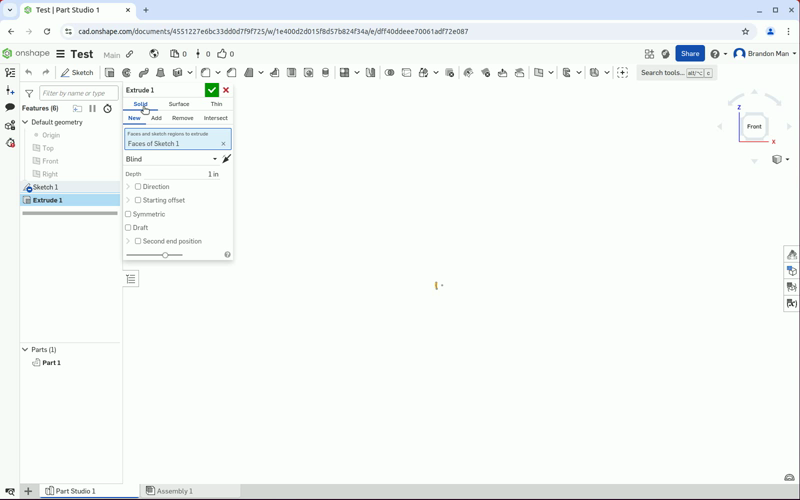
click(143, 106)
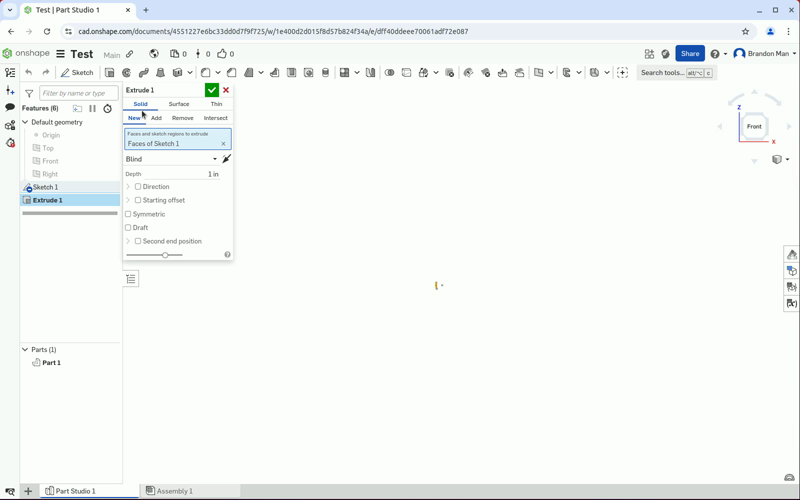
mouse_move(137, 120)
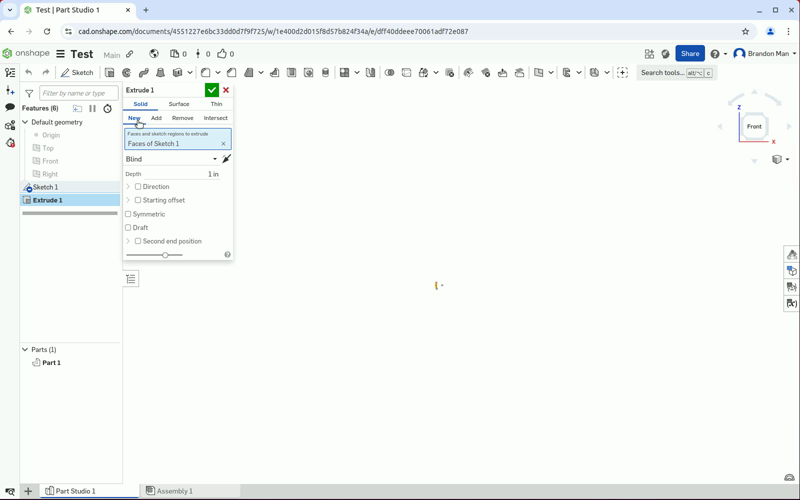
click(137, 120)
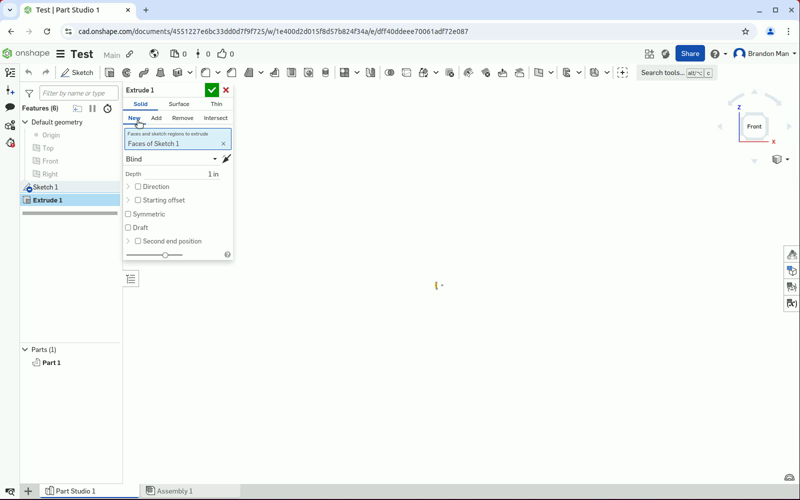
key(tab, 4)
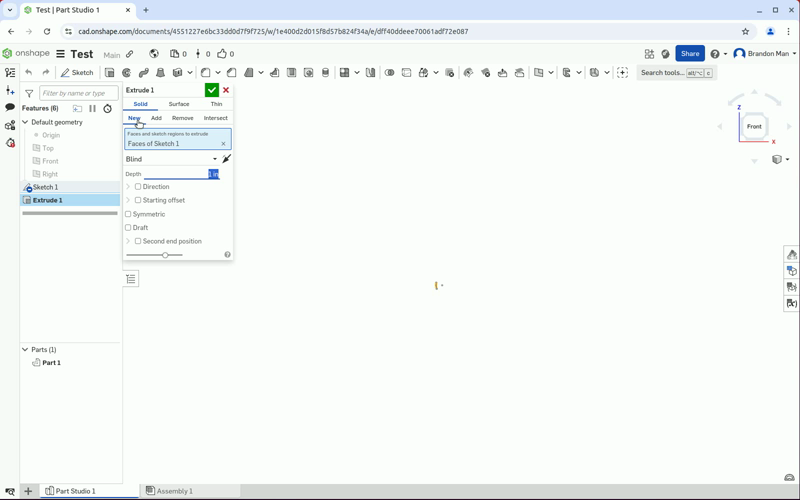
text(0.963)
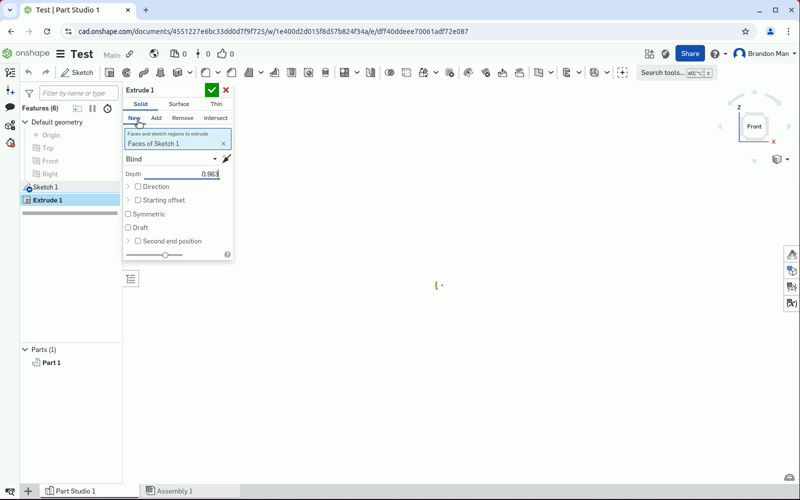
key(enter)
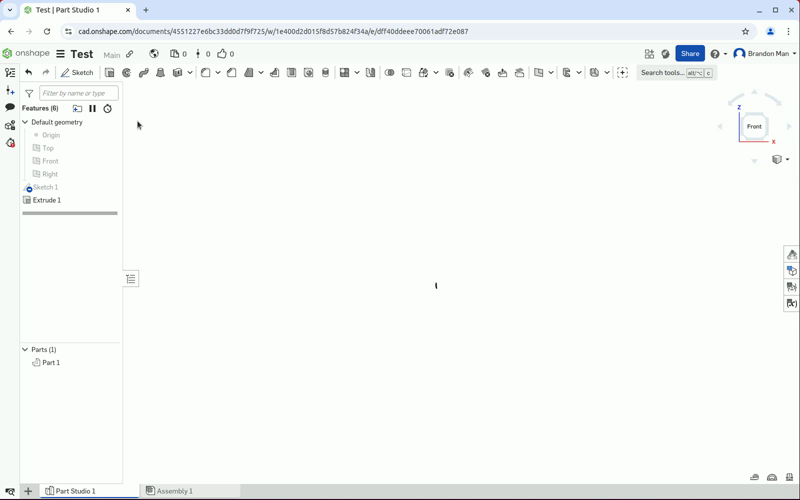
key(shift+h)
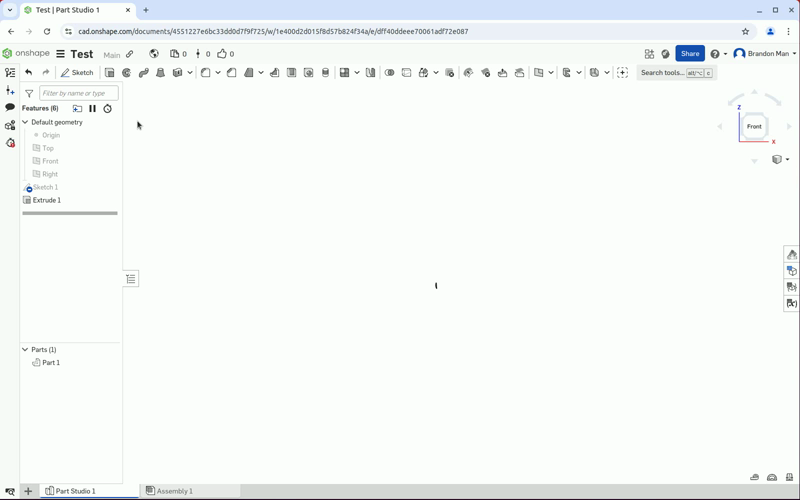
key(shift+h)
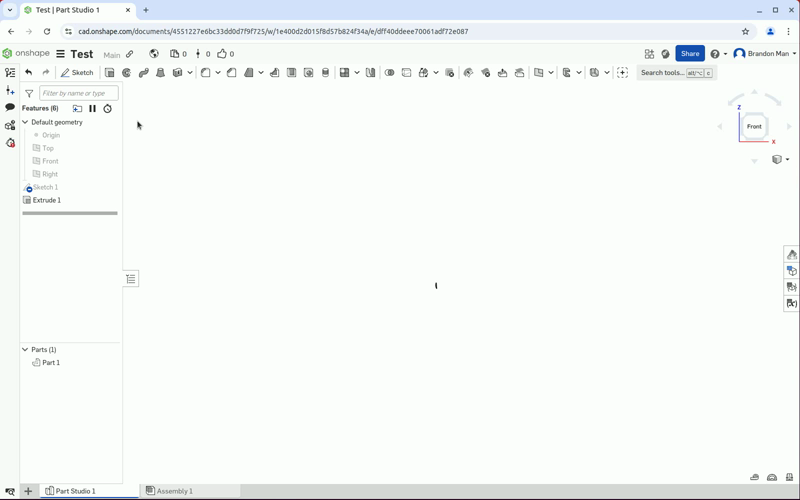
mouse_move(73, 189)
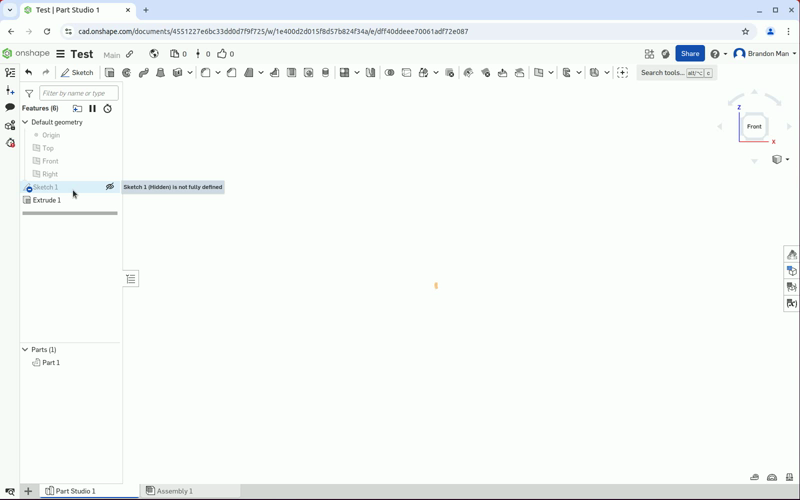
click(73, 189)
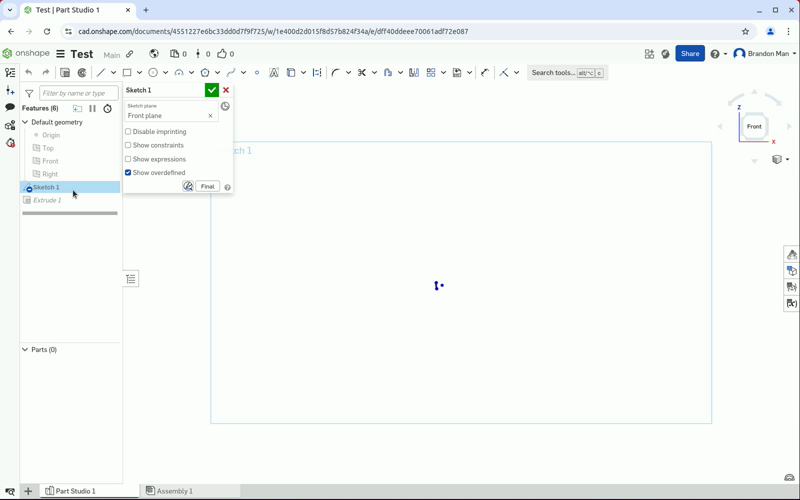
mouse_move(229, 92)
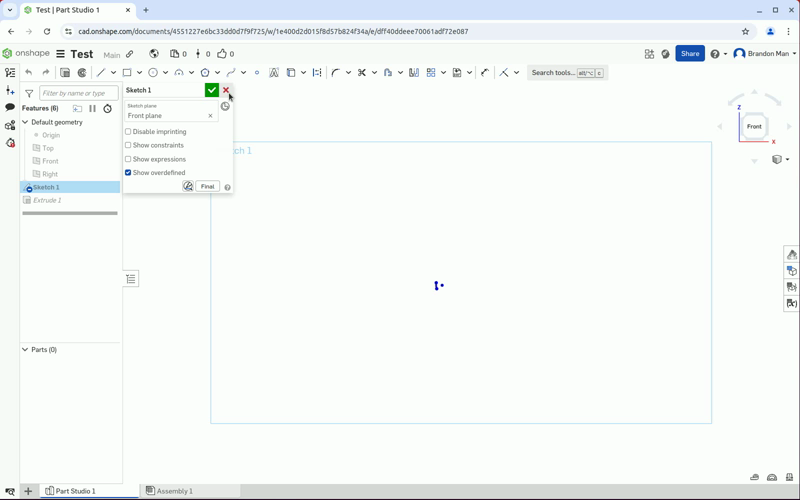
click(229, 92)
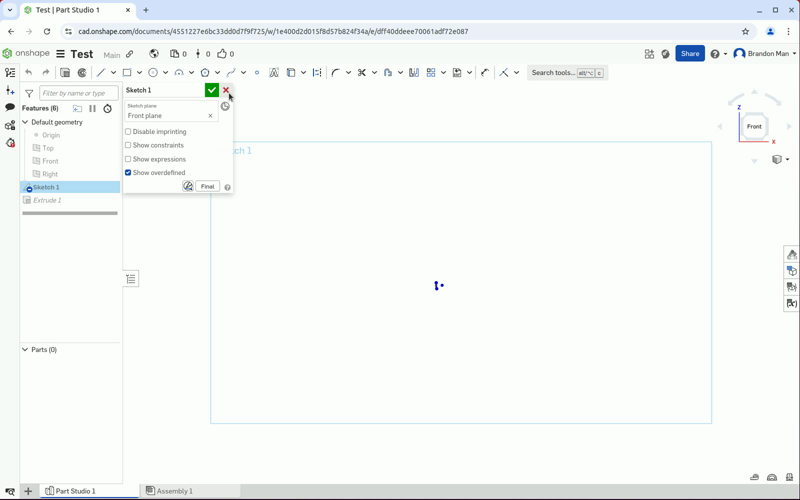
key(shift+s)
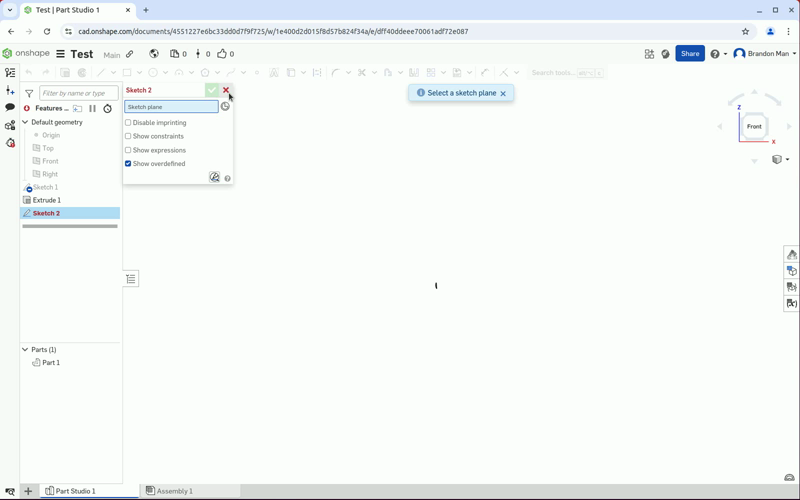
mouse_move(73, 163)
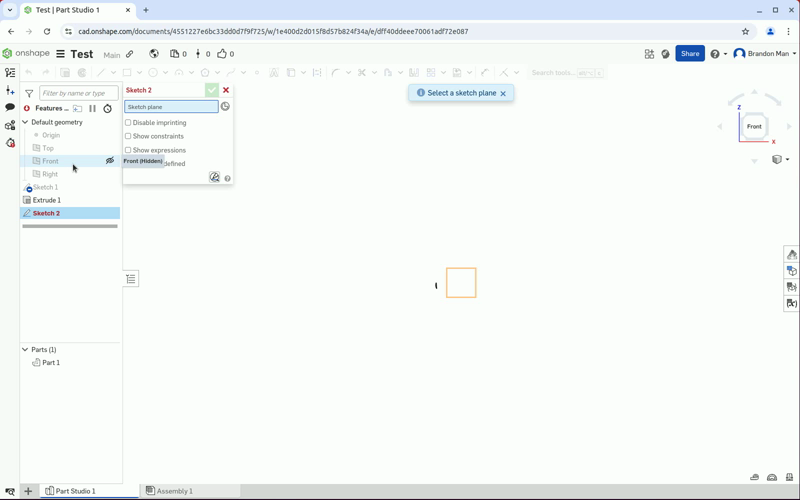
click(73, 163)
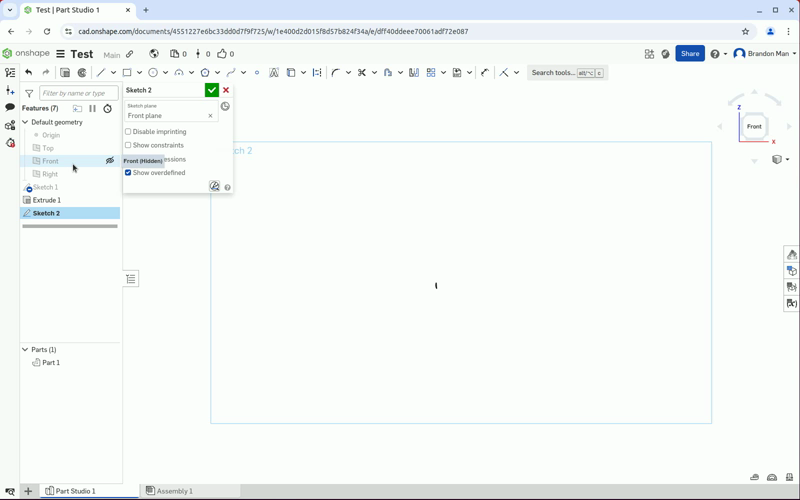
mouse_move(73, 352)
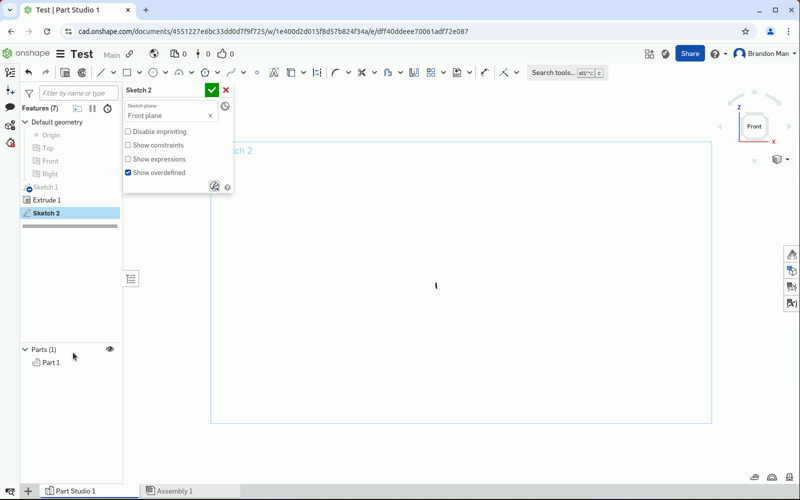
key(y)
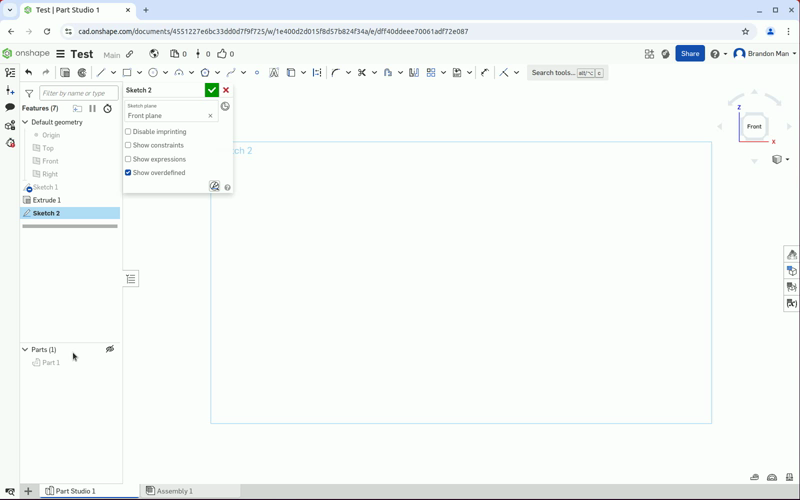
key(c)
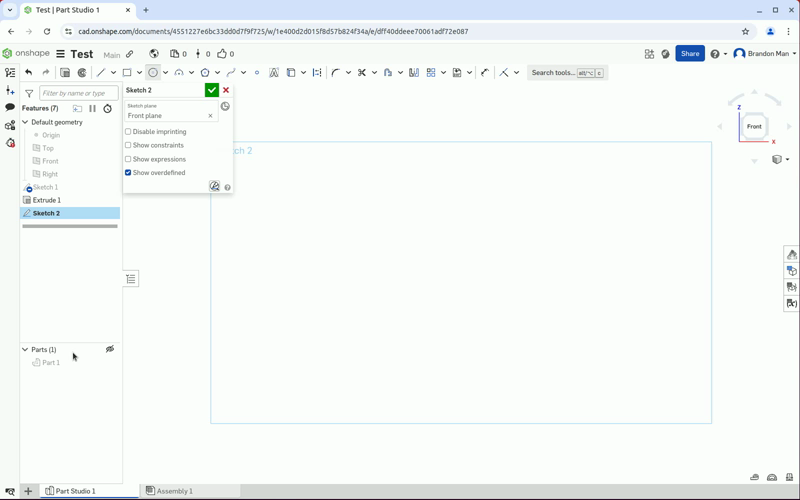
key_down(shift)
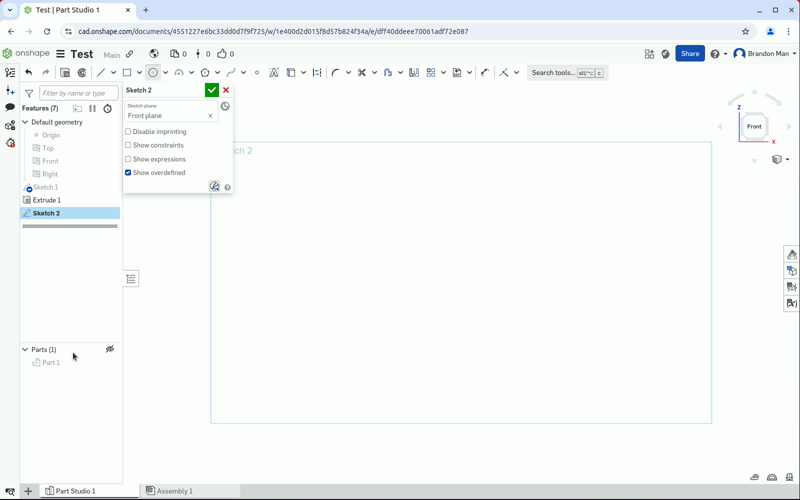
mouse_move(460, 204)
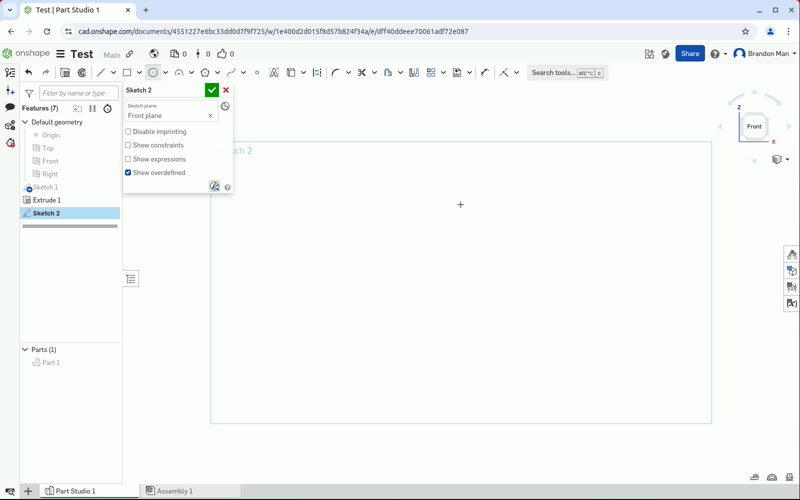
click(460, 204)
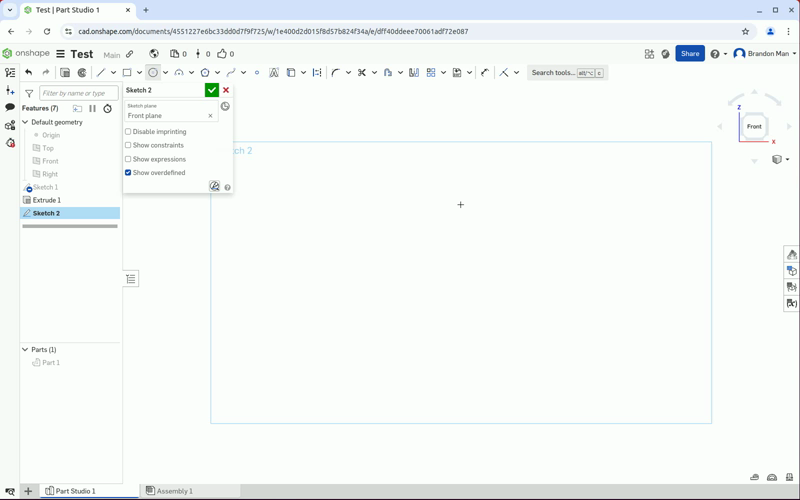
key_up(shift)
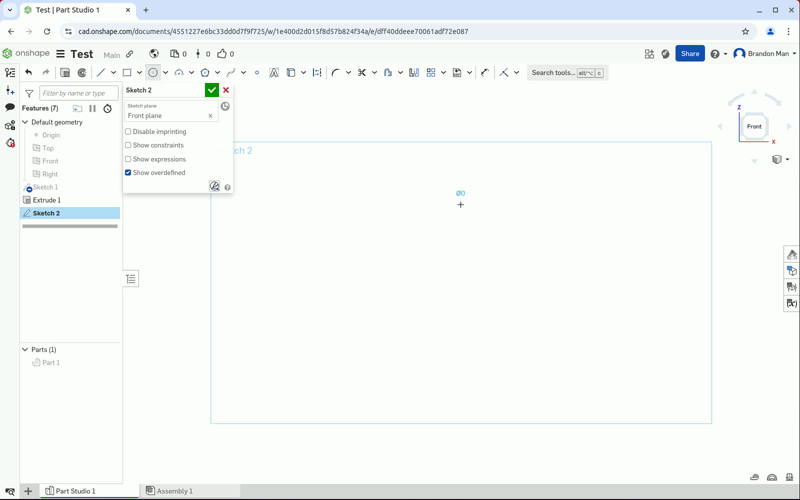
mouse_move(475, 204)
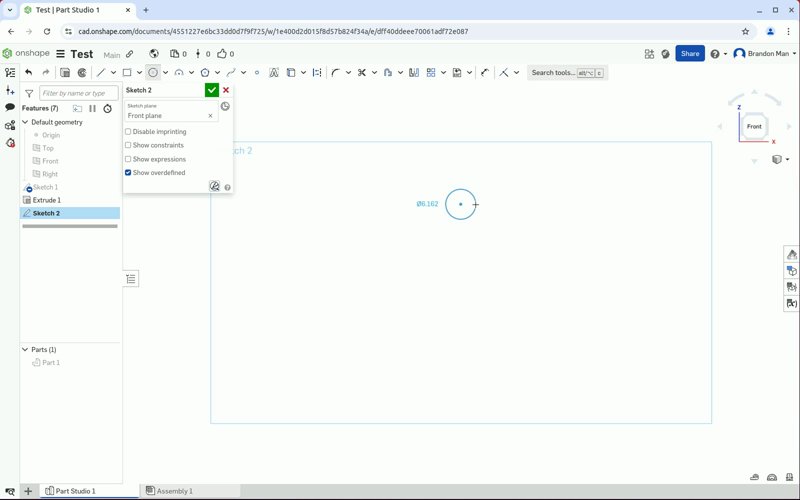
click(475, 204)
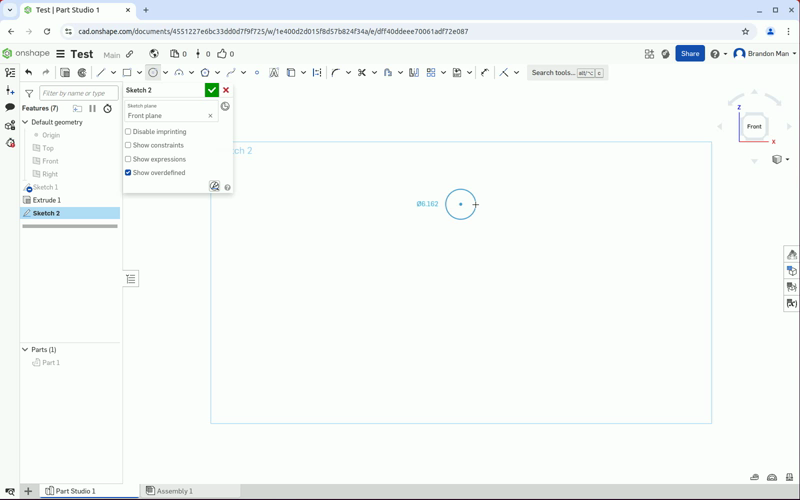
key(esc)
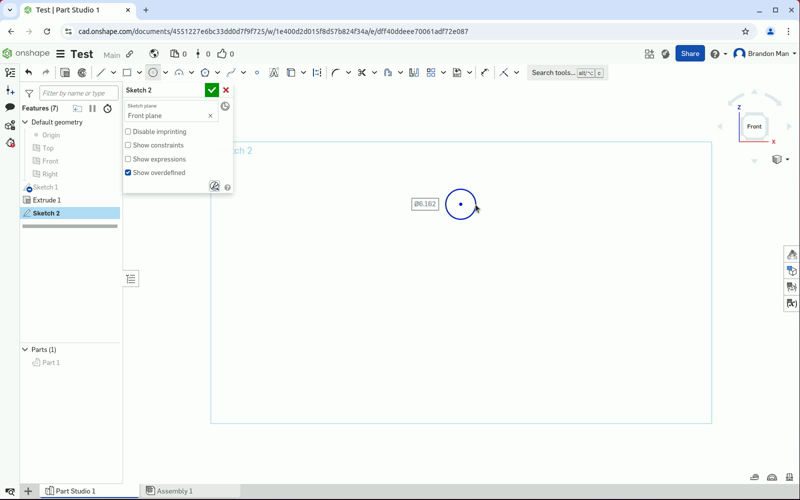
key(c)
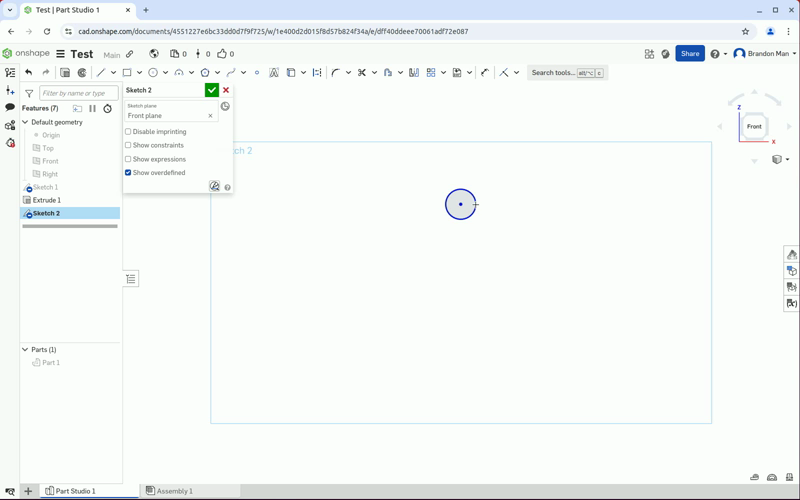
key_down(shift)
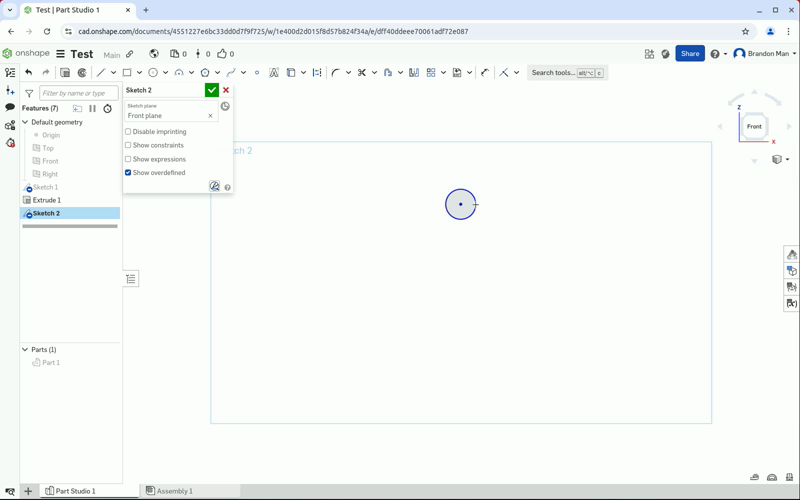
mouse_move(460, 204)
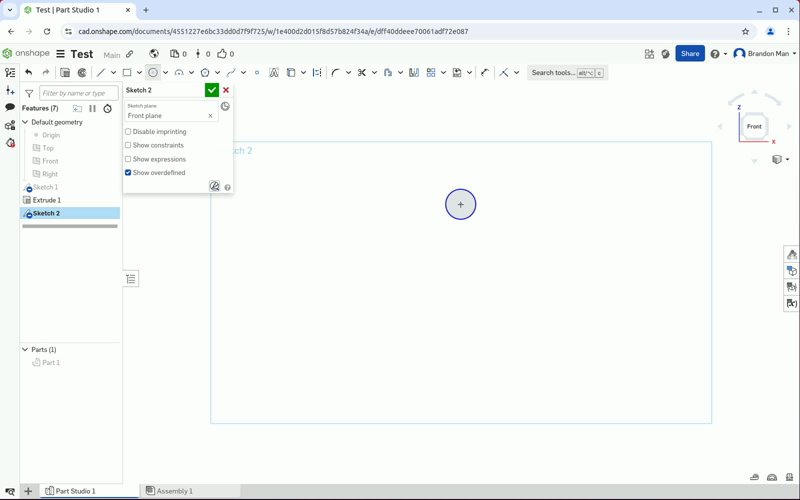
click(460, 204)
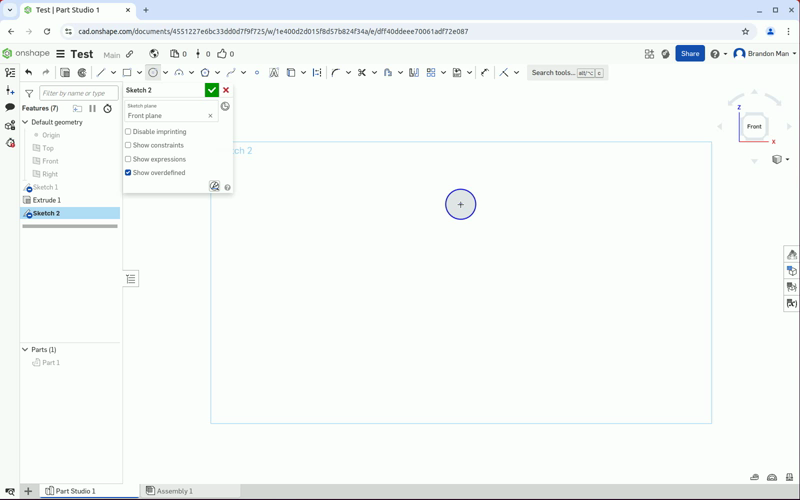
key_up(shift)
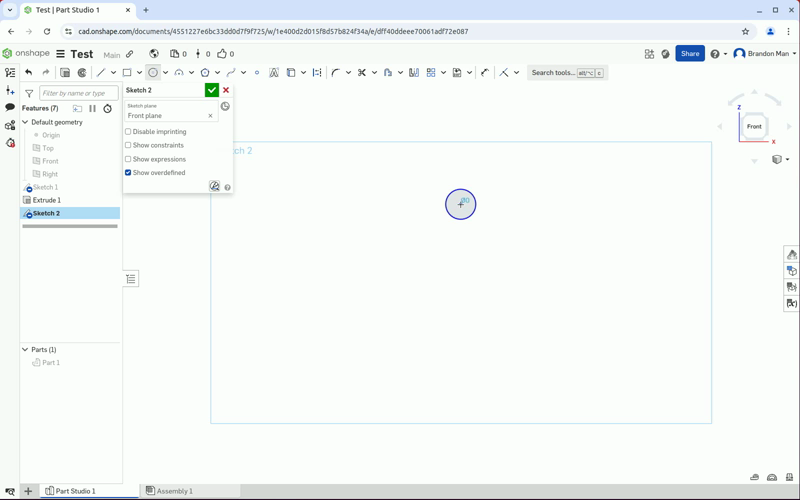
mouse_move(465, 204)
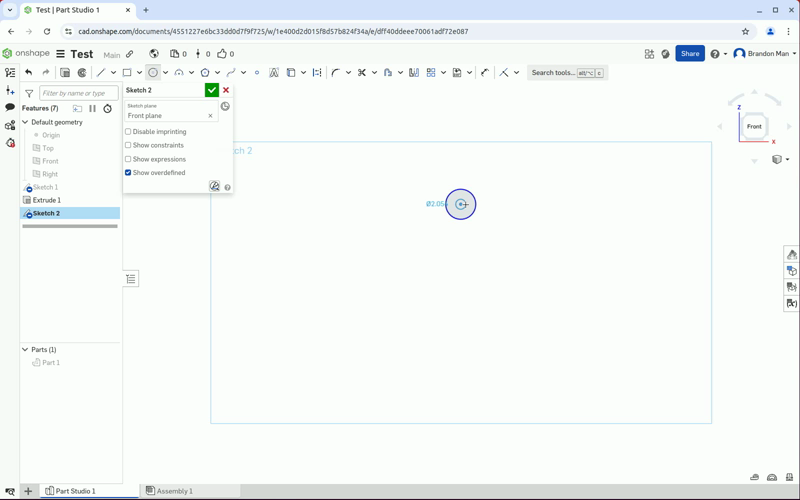
click(465, 204)
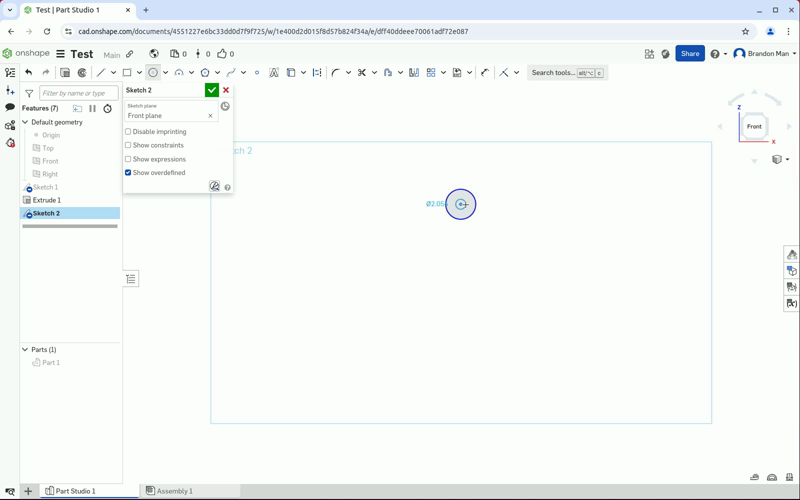
key(esc)
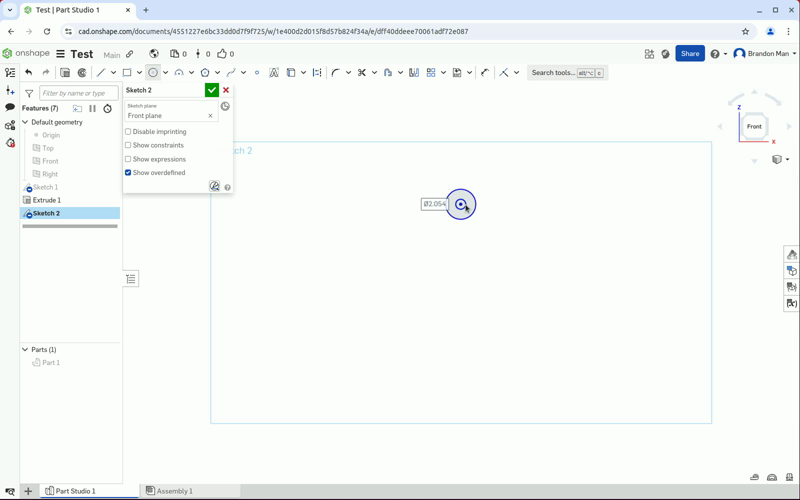
mouse_move(469, 211)
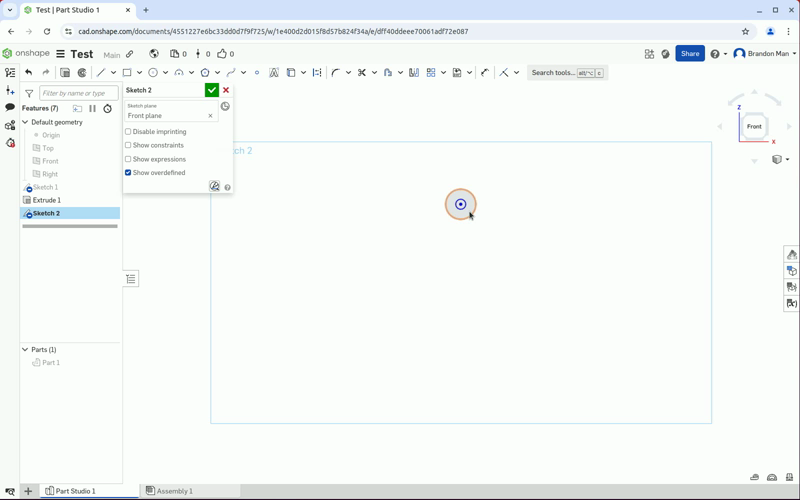
scroll(6)
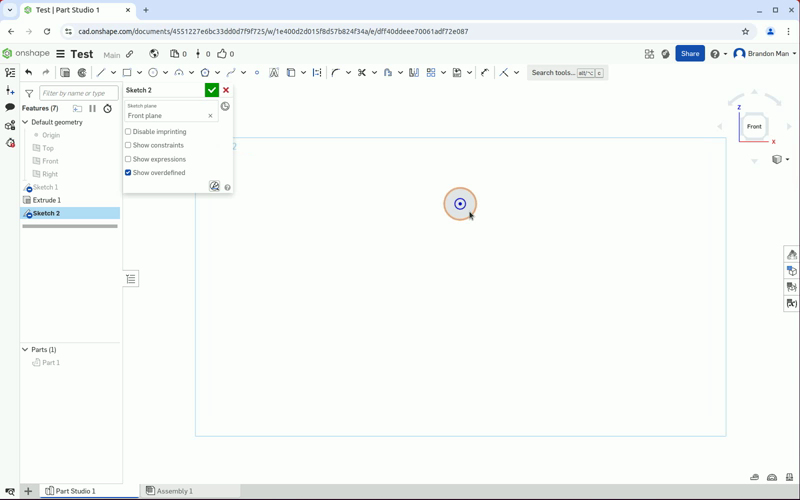
scroll(6)
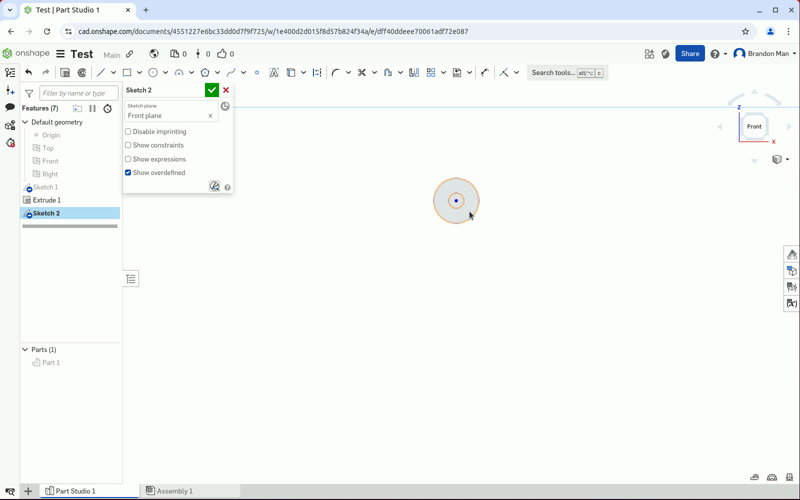
scroll(6)
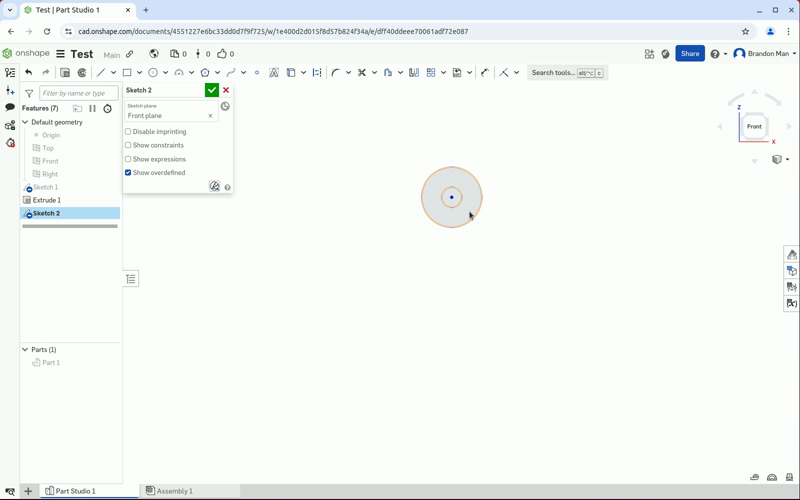
scroll(6)
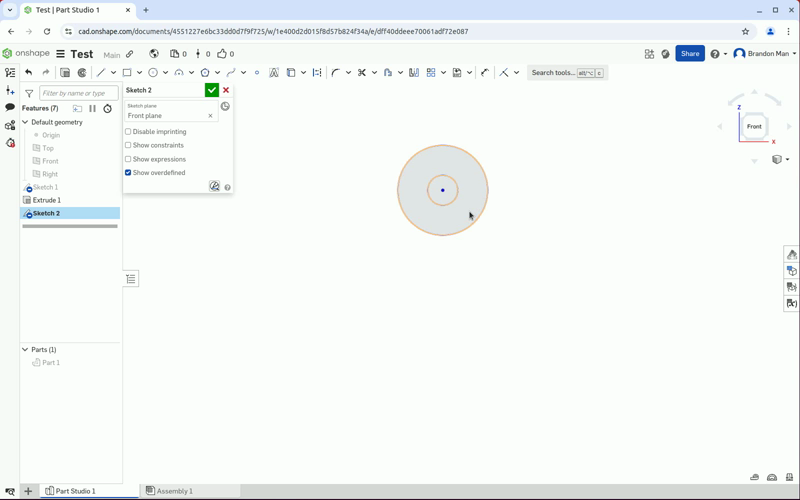
scroll(6)
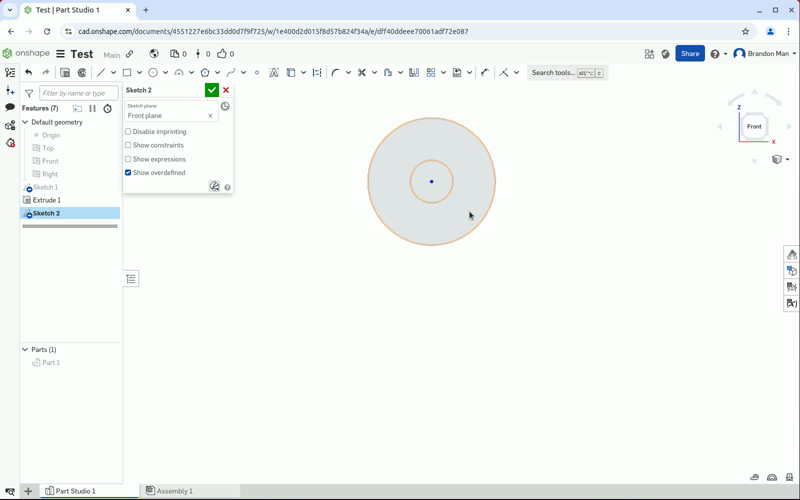
scroll(6)
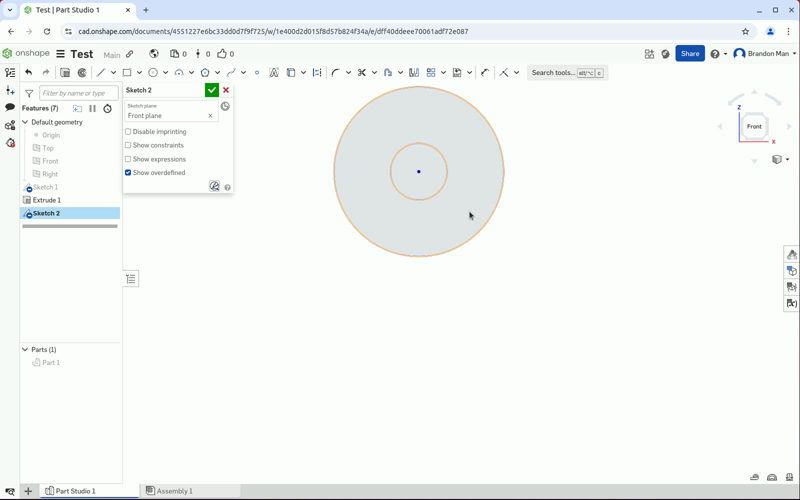
scroll(6)
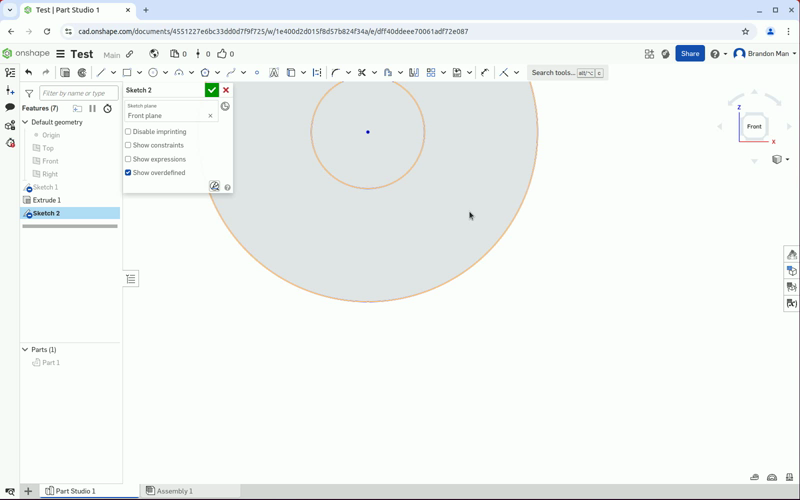
click(469, 211)
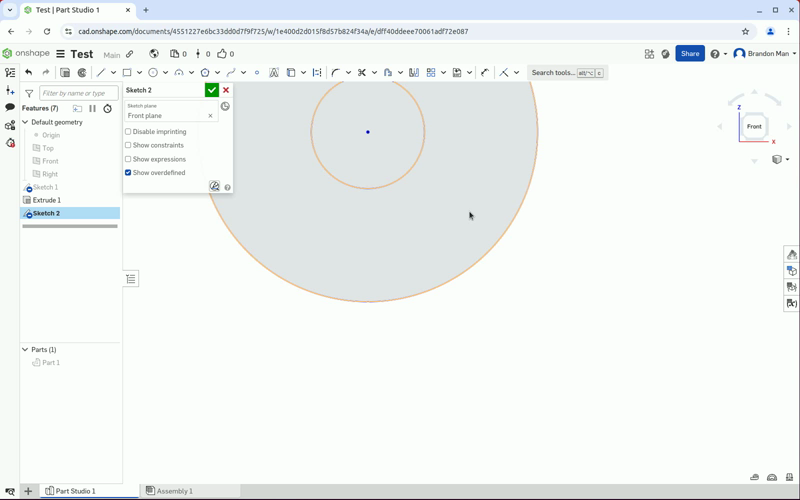
scroll(-6)
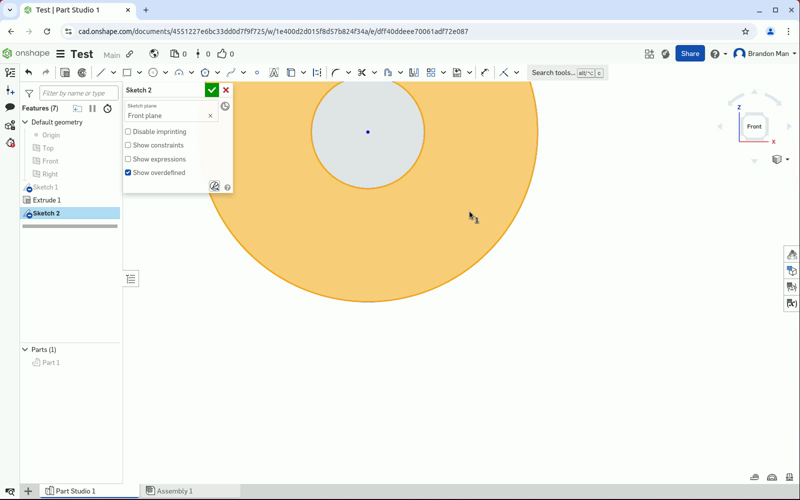
scroll(-6)
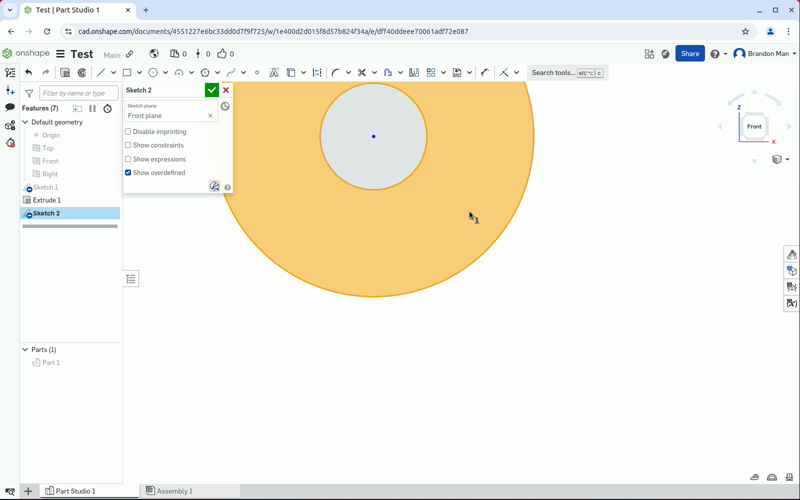
scroll(-6)
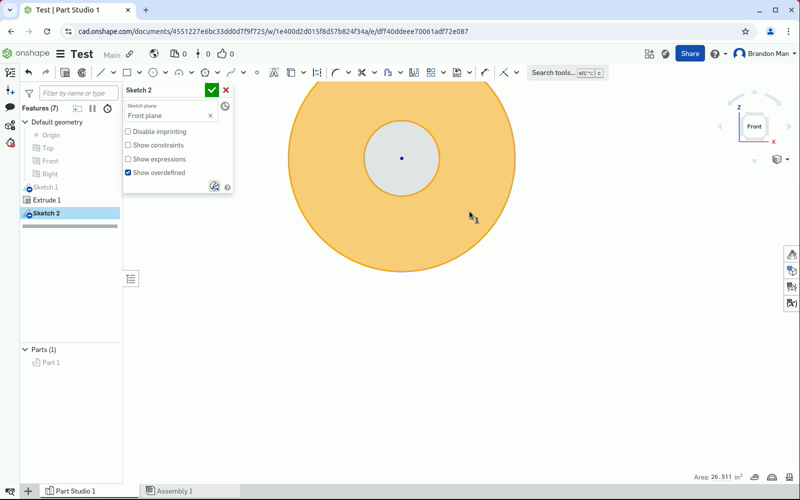
scroll(-6)
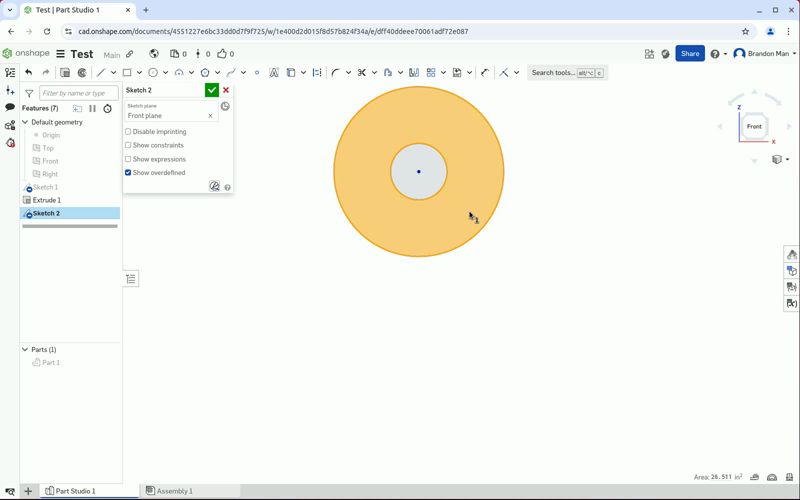
scroll(-6)
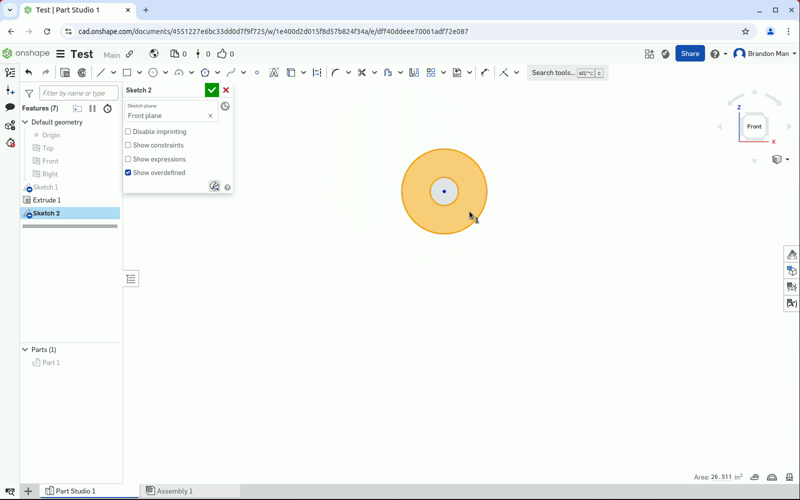
scroll(-6)
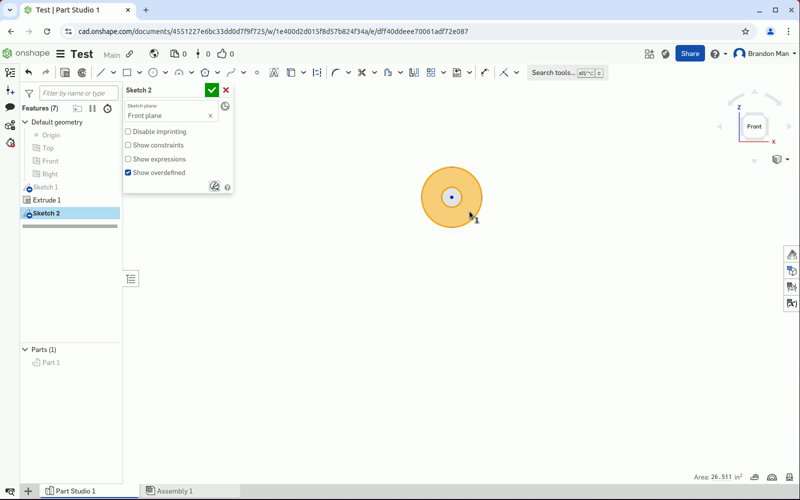
scroll(-6)
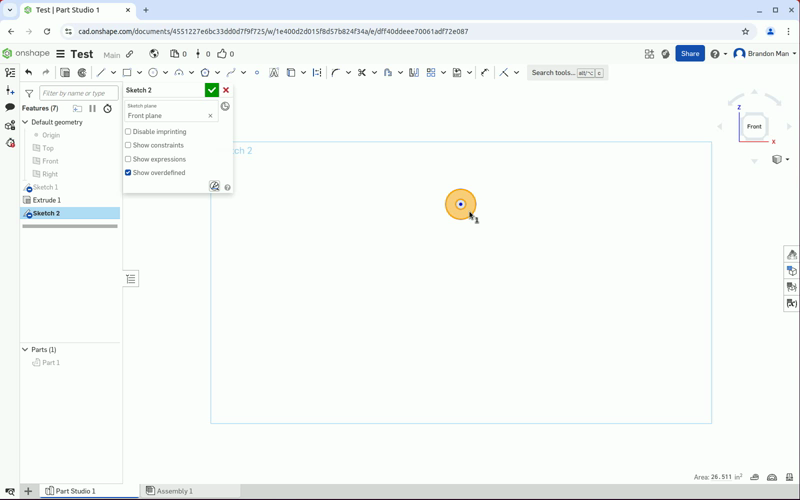
mouse_move(73, 352)
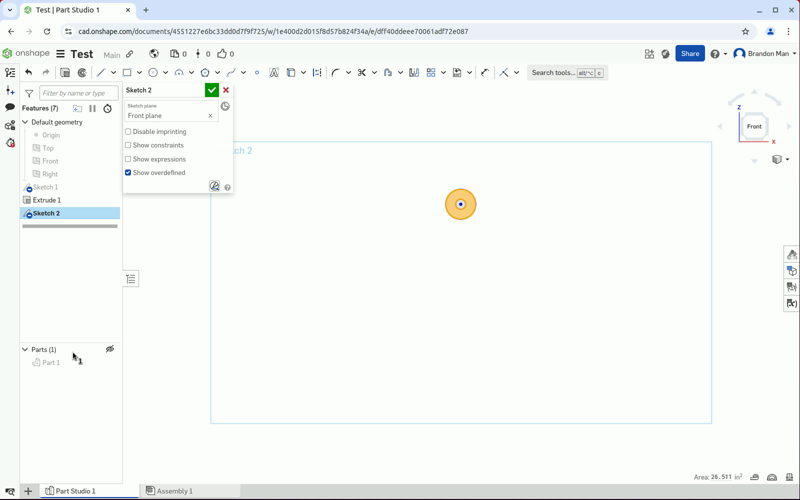
key(shift+y)
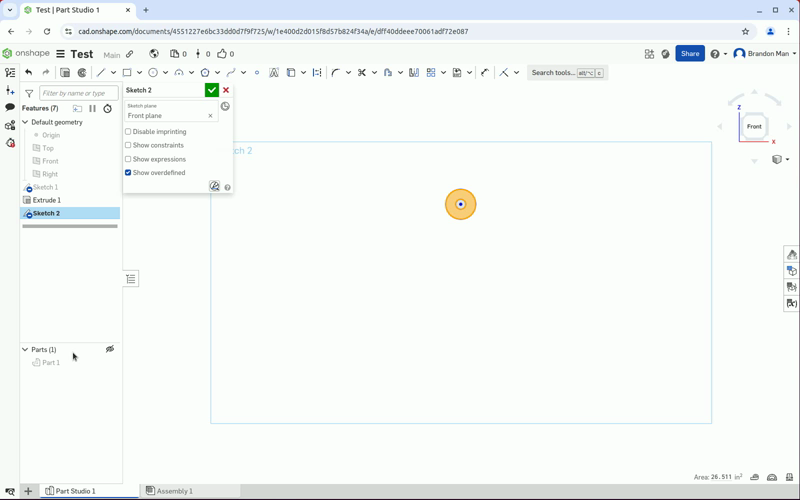
key(shift+e)
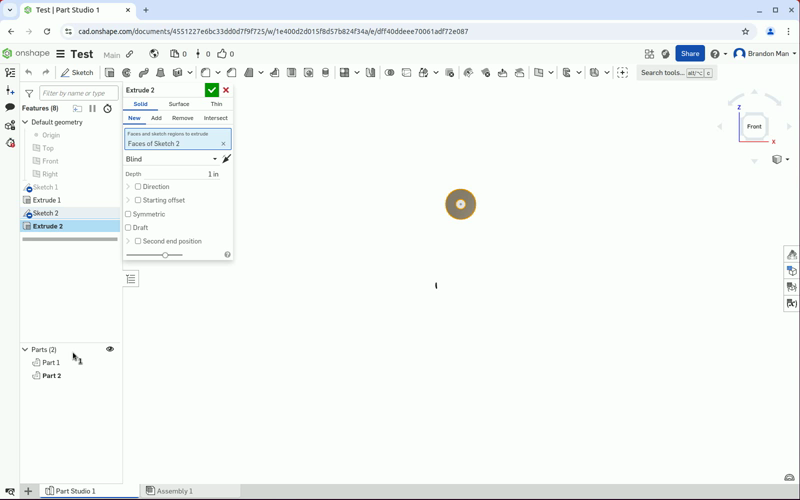
mouse_move(143, 106)
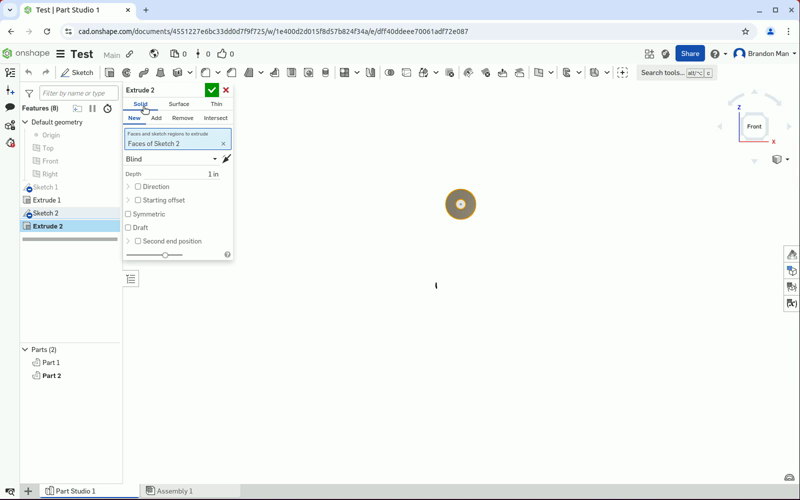
click(143, 106)
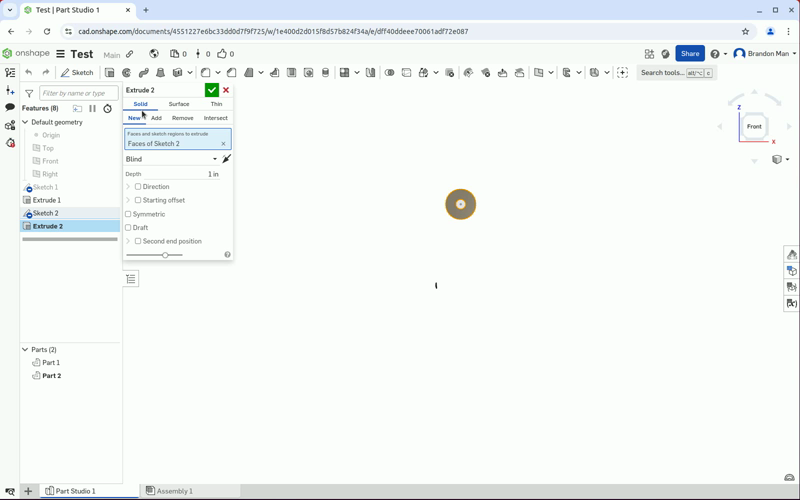
mouse_move(137, 120)
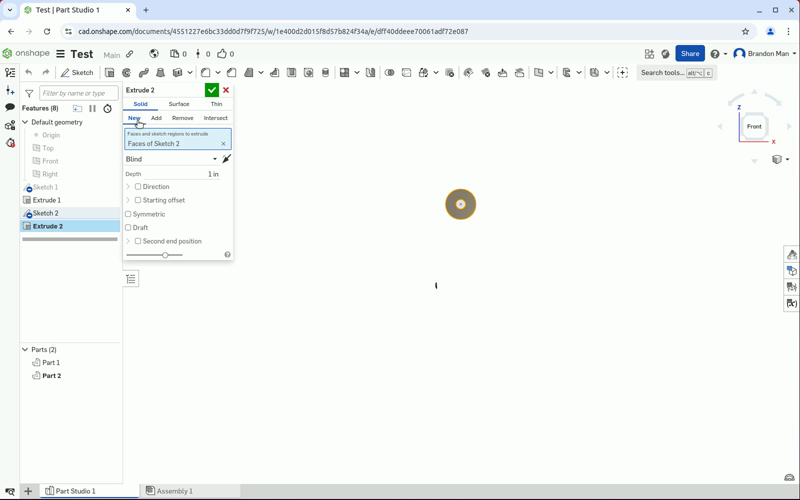
click(137, 120)
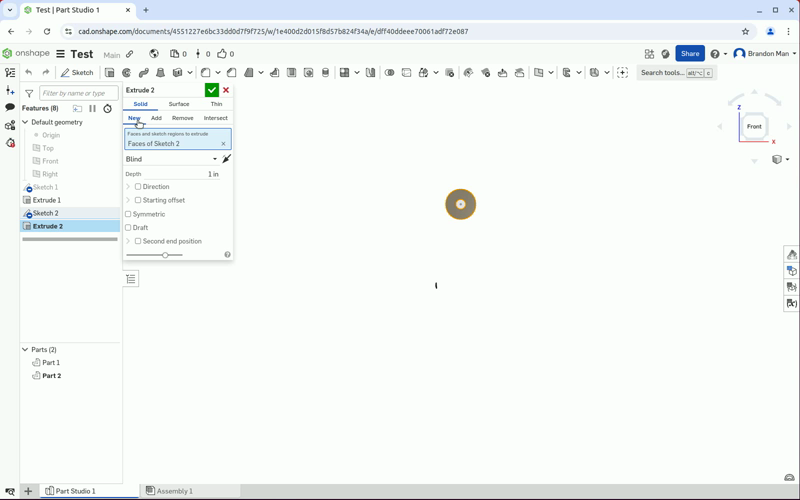
key(tab, 4)
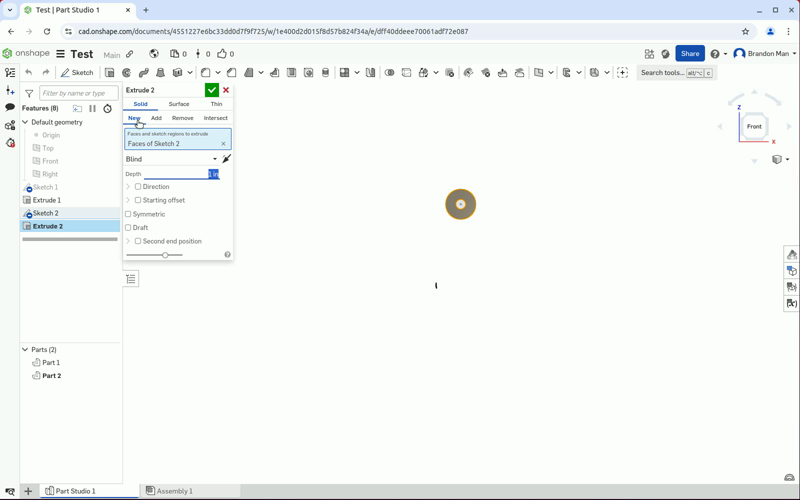
text(0.963)
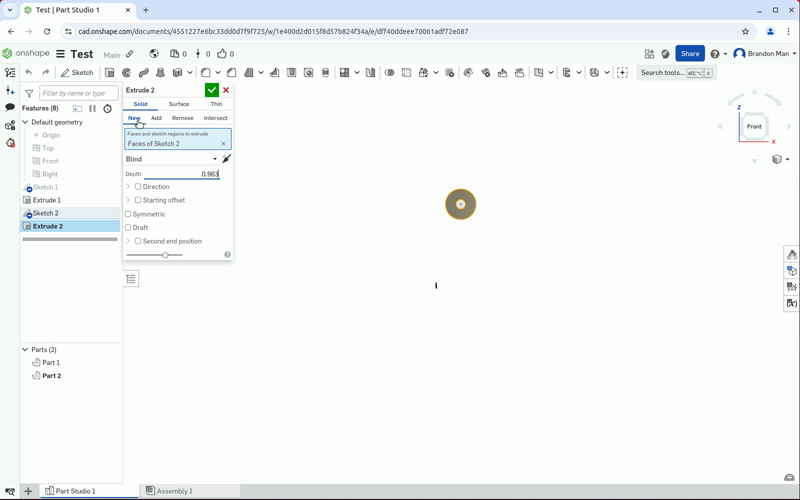
key(enter)
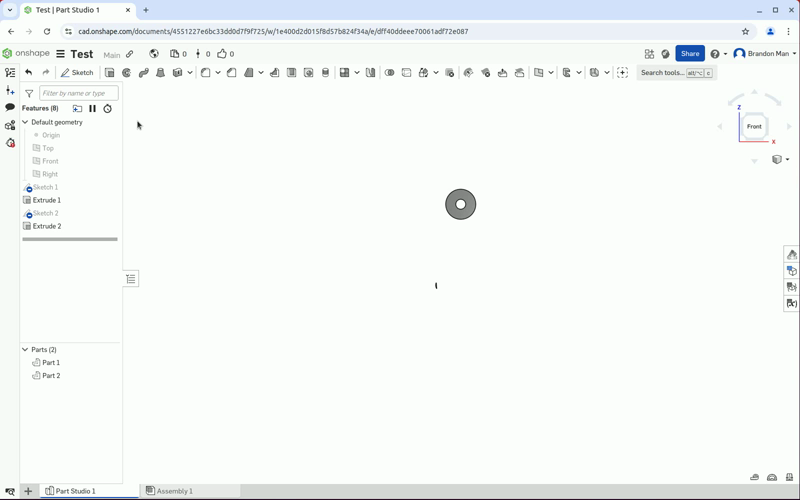
key(shift+h)
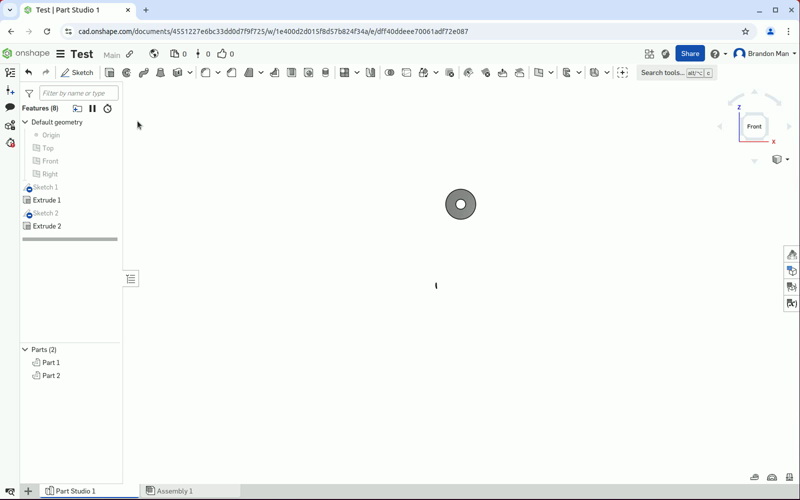
key(shift+h)
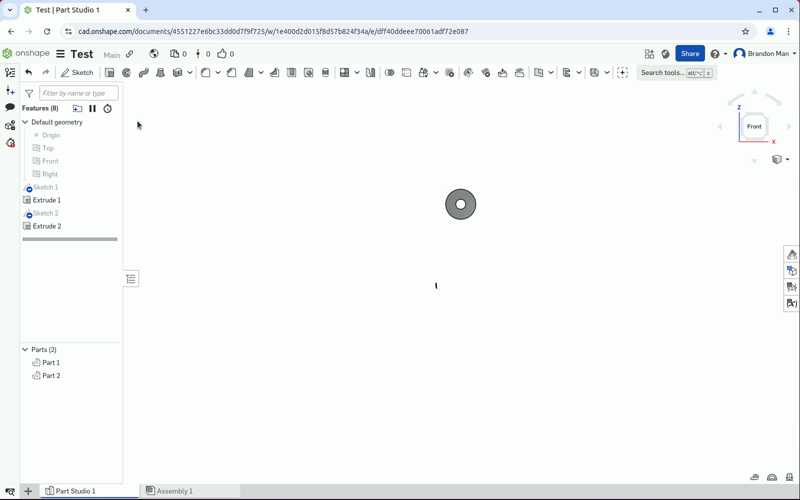
mouse_move(73, 189)
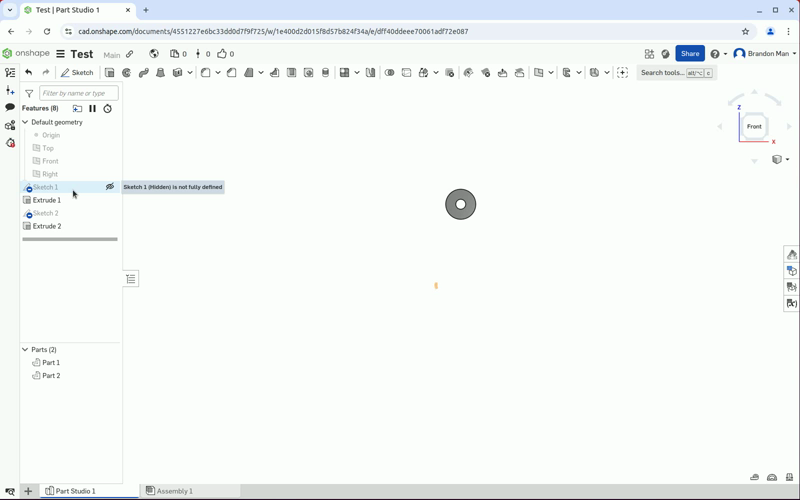
click(73, 189)
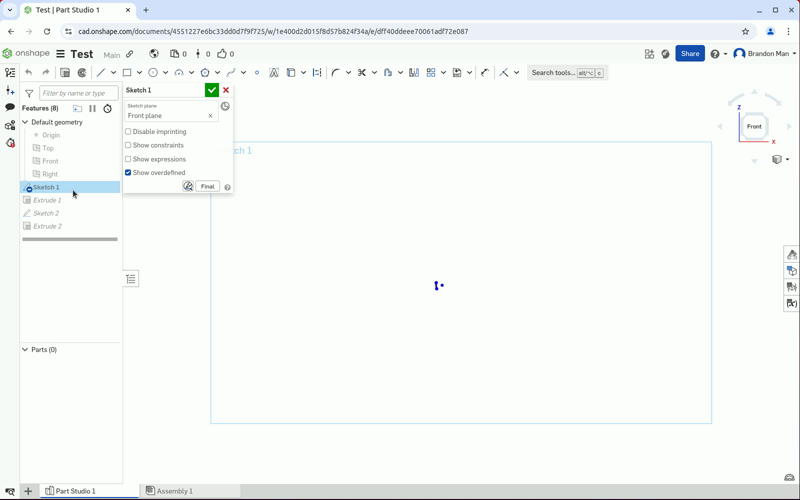
mouse_move(229, 92)
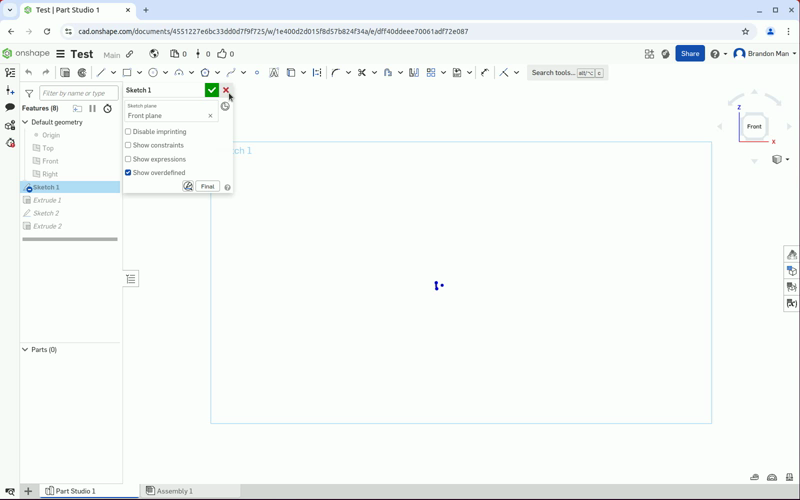
click(229, 92)
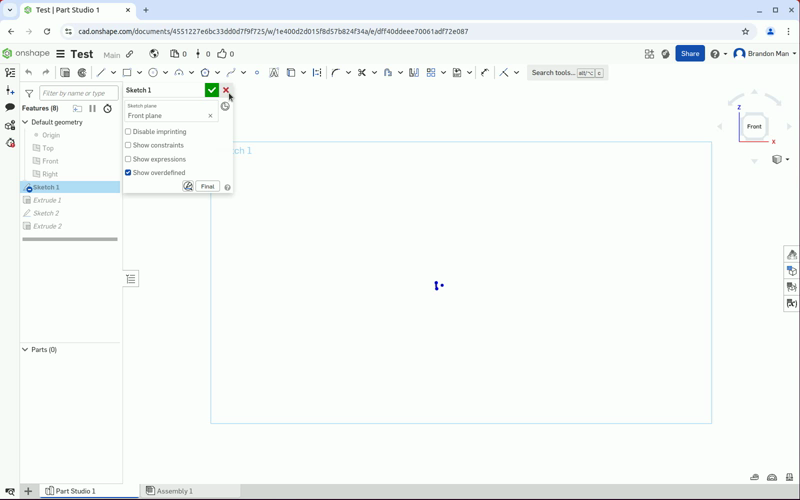
key(shift+s)
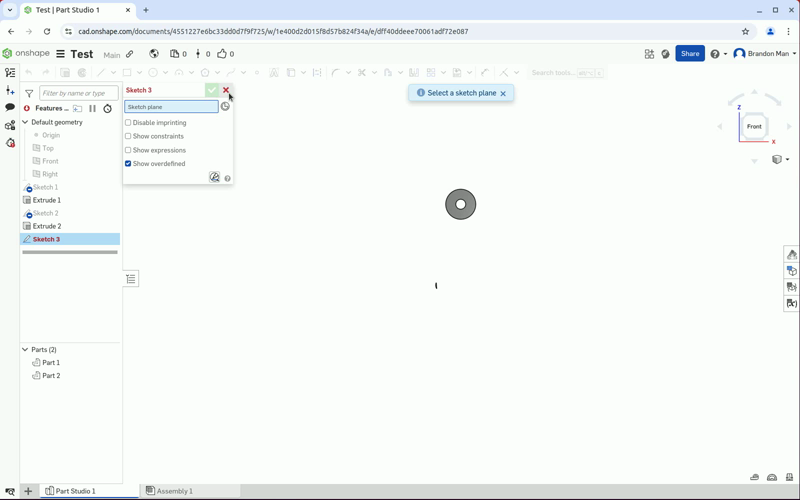
mouse_move(73, 163)
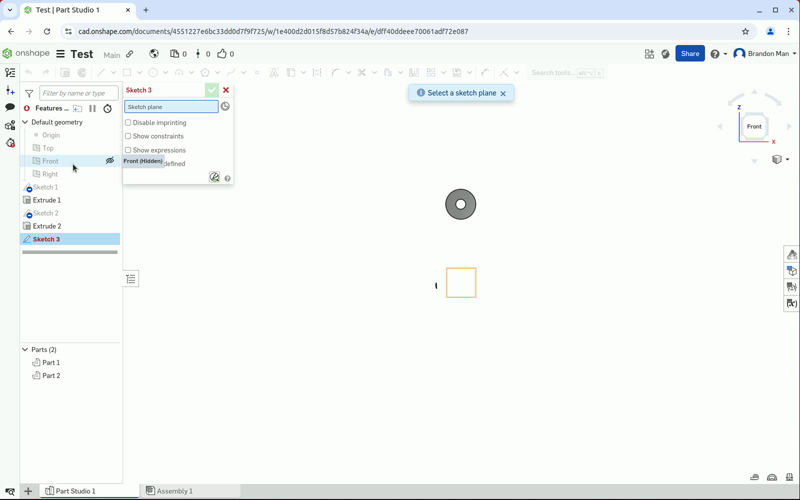
click(73, 163)
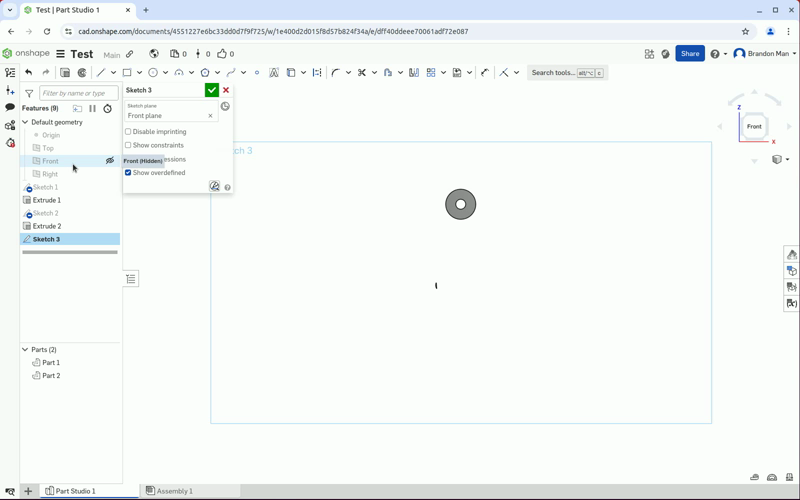
mouse_move(73, 352)
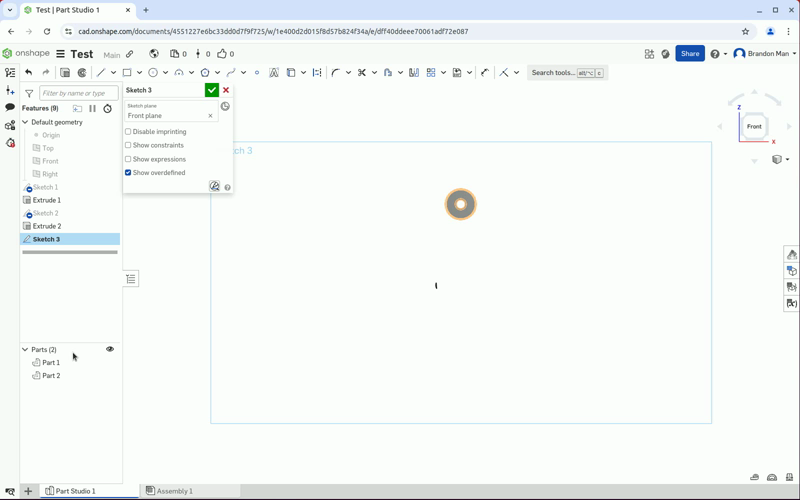
key(y)
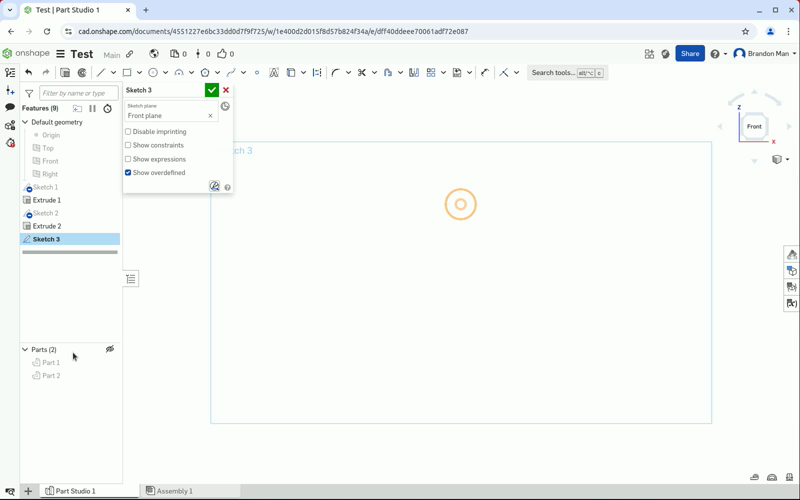
key(c)
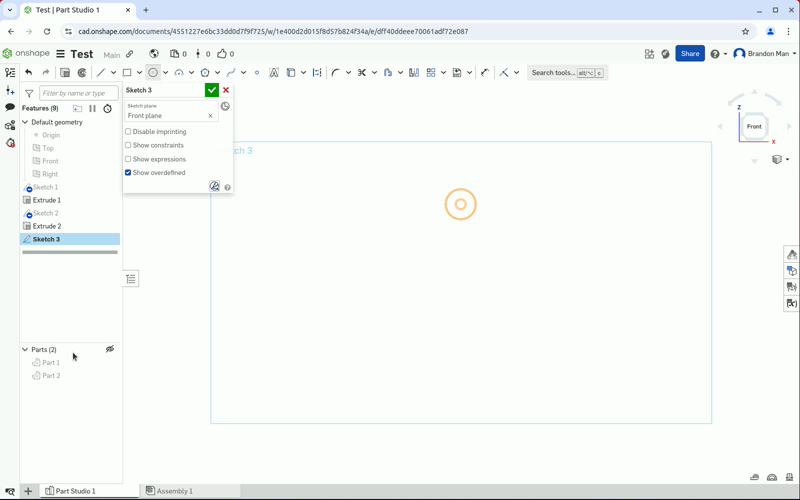
key_down(shift)
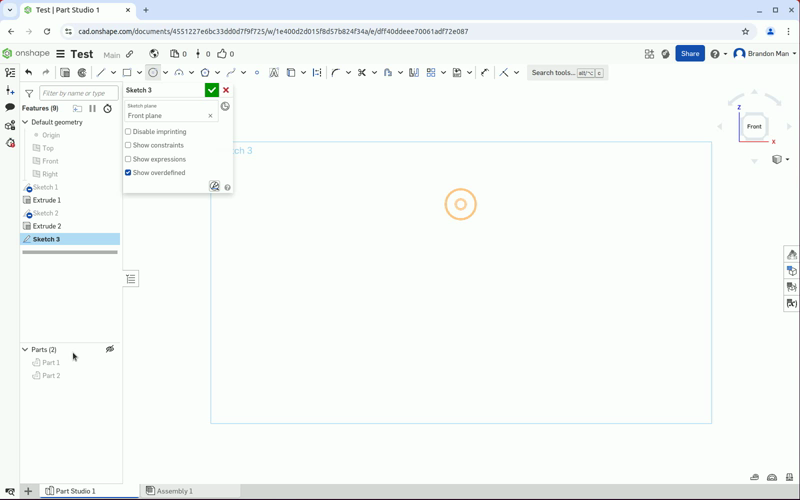
mouse_move(460, 380)
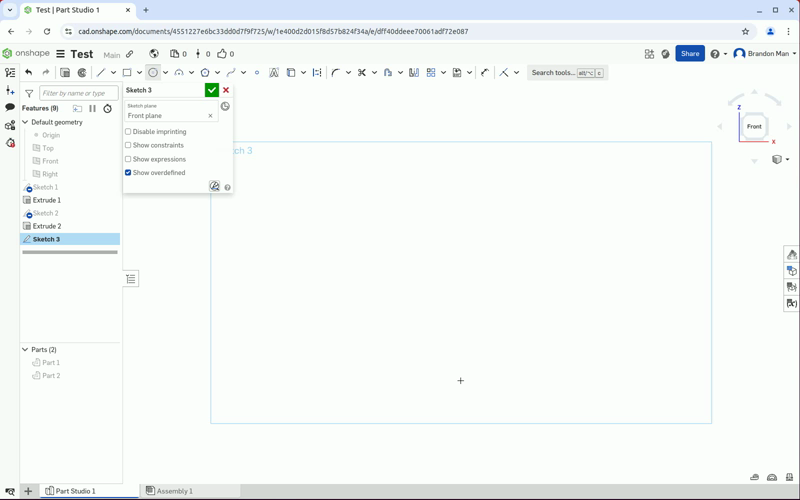
click(460, 380)
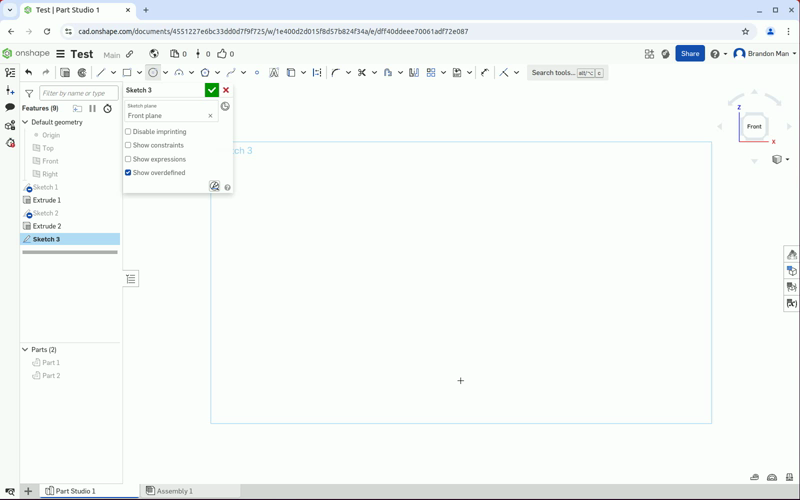
key_up(shift)
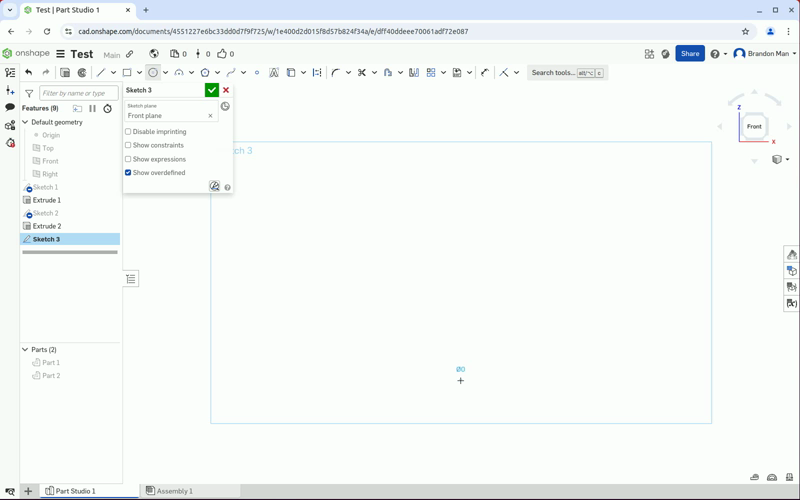
mouse_move(475, 380)
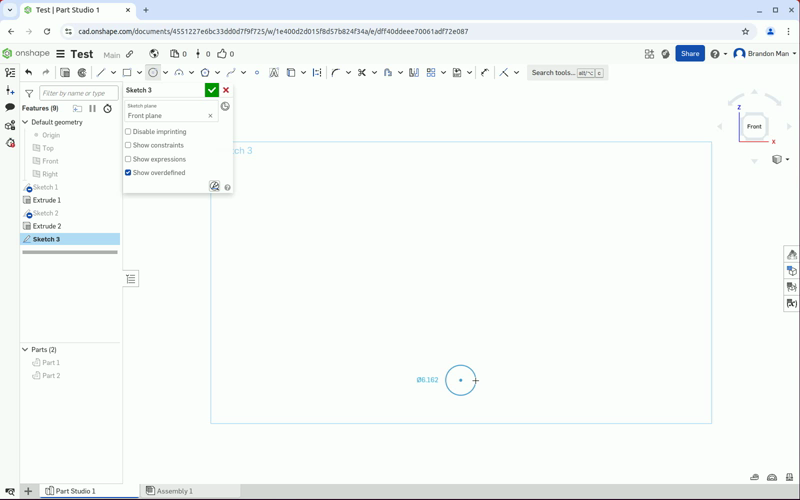
click(475, 380)
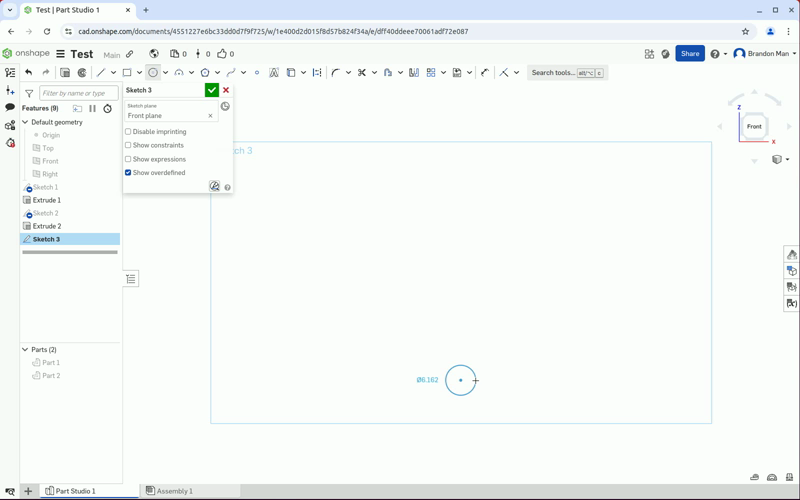
key(esc)
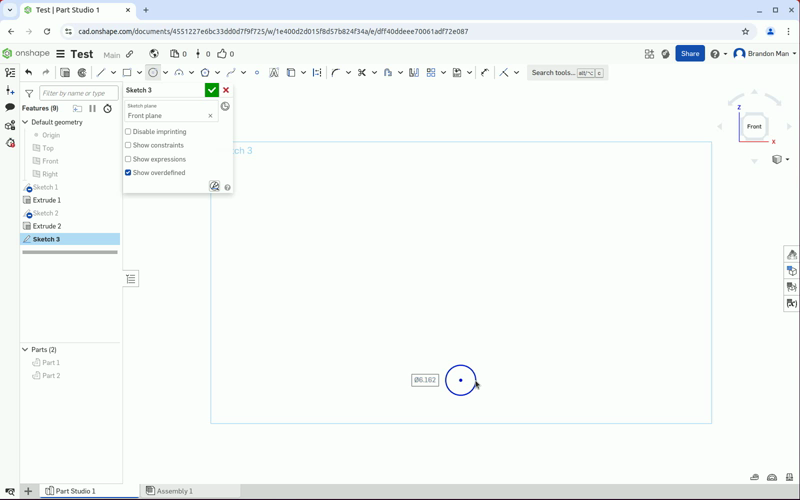
key(c)
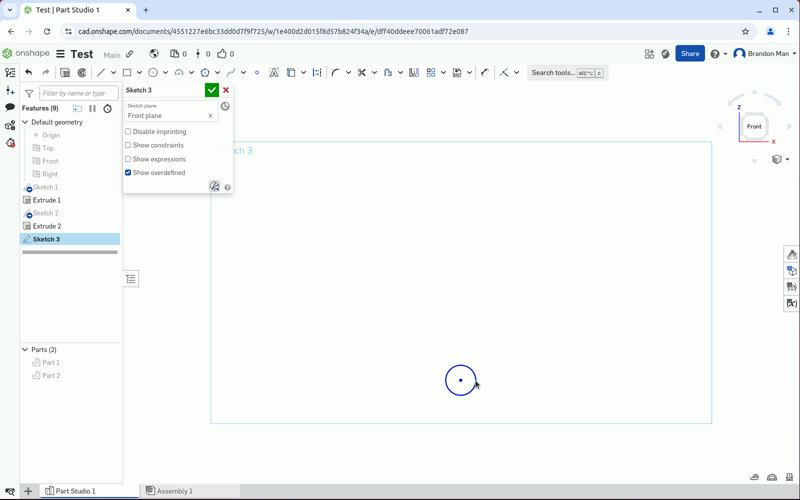
key_down(shift)
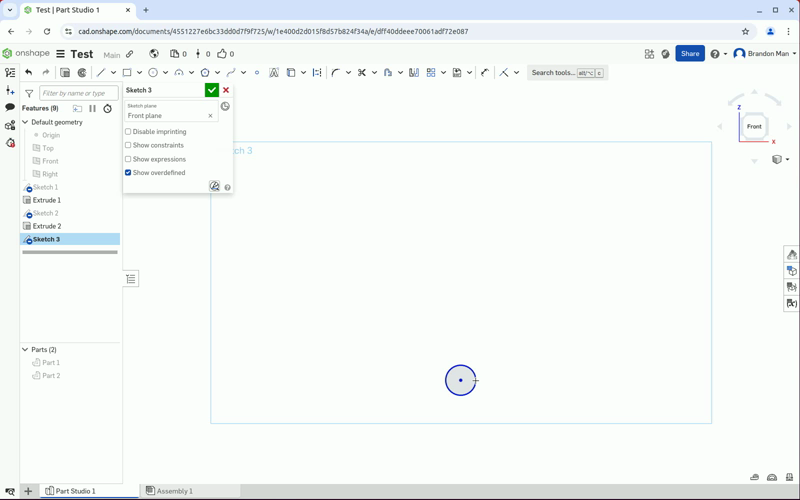
mouse_move(460, 380)
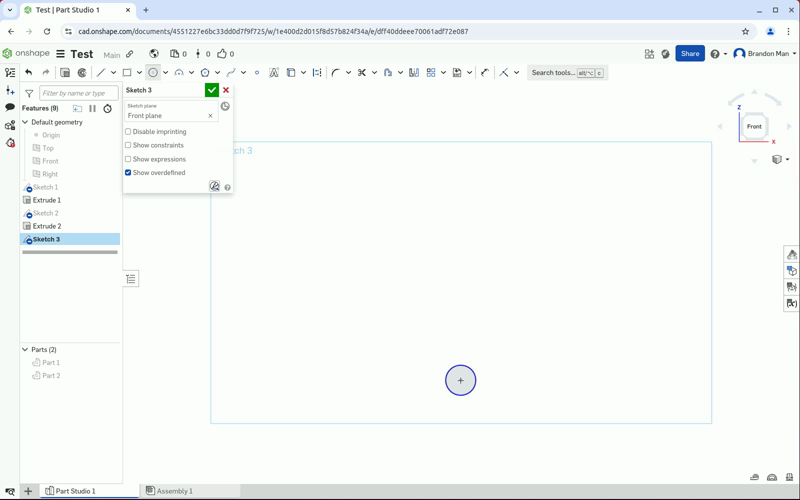
click(460, 380)
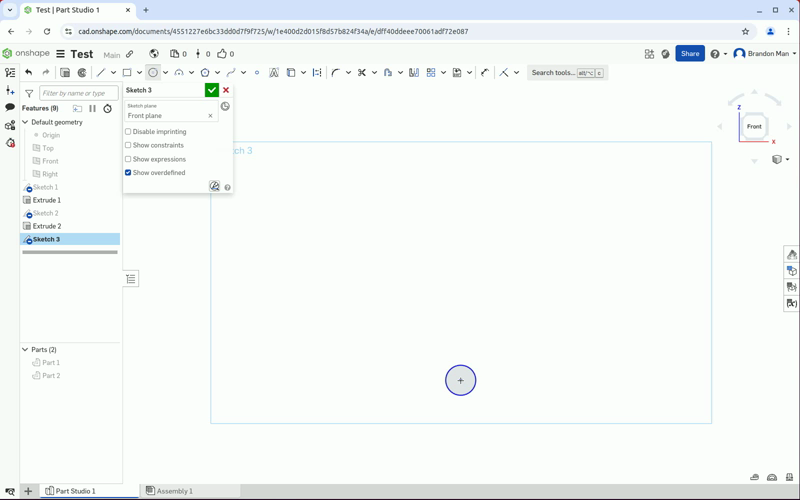
key_up(shift)
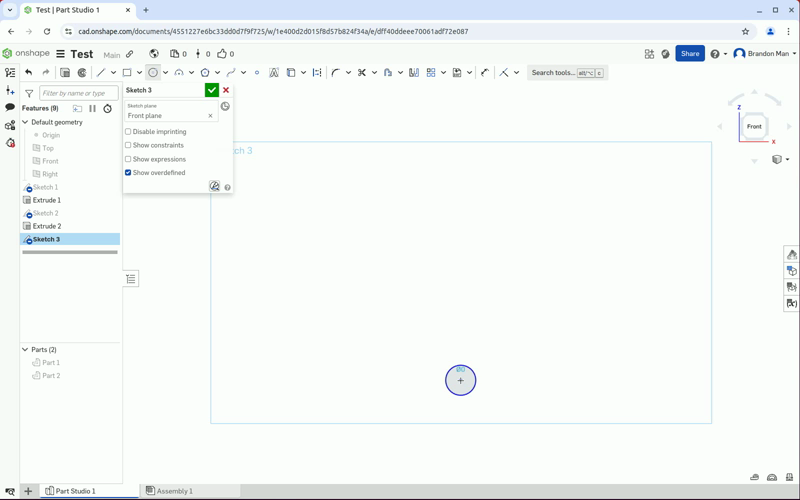
mouse_move(465, 380)
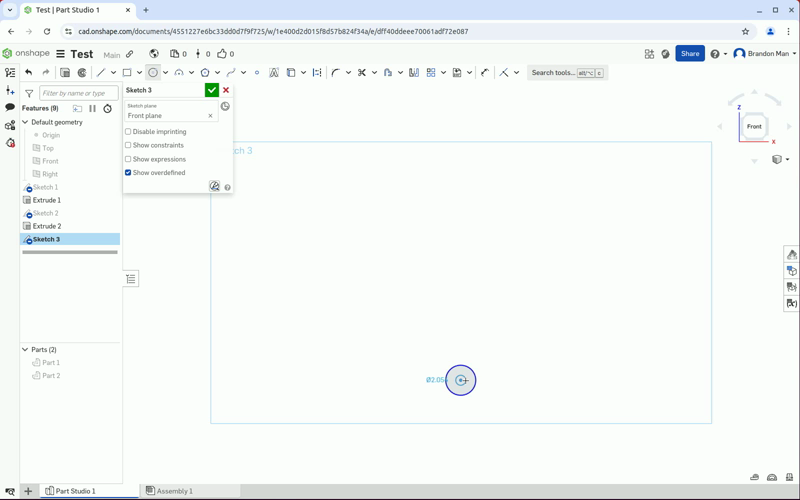
click(465, 380)
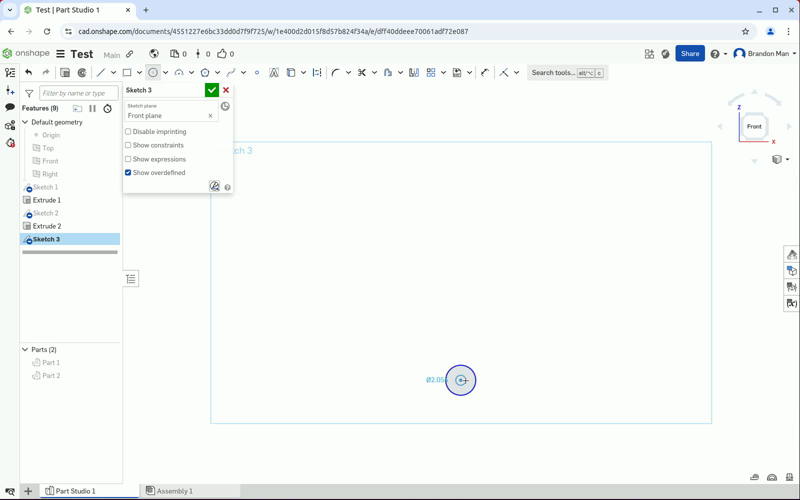
key(esc)
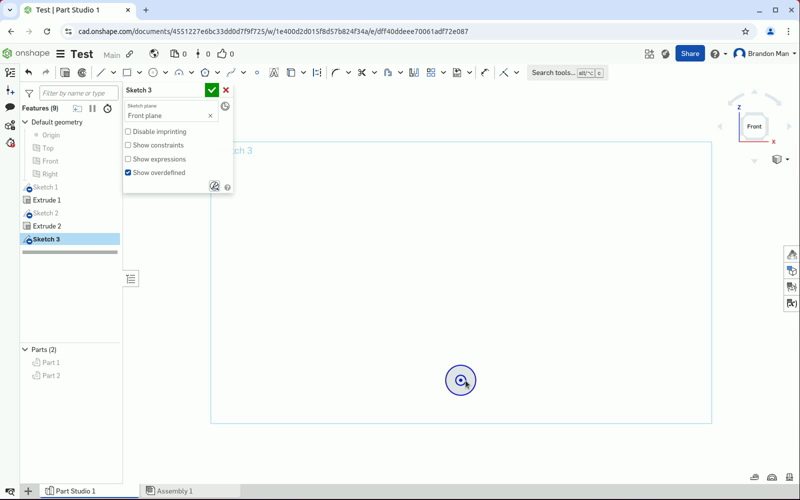
mouse_move(467, 382)
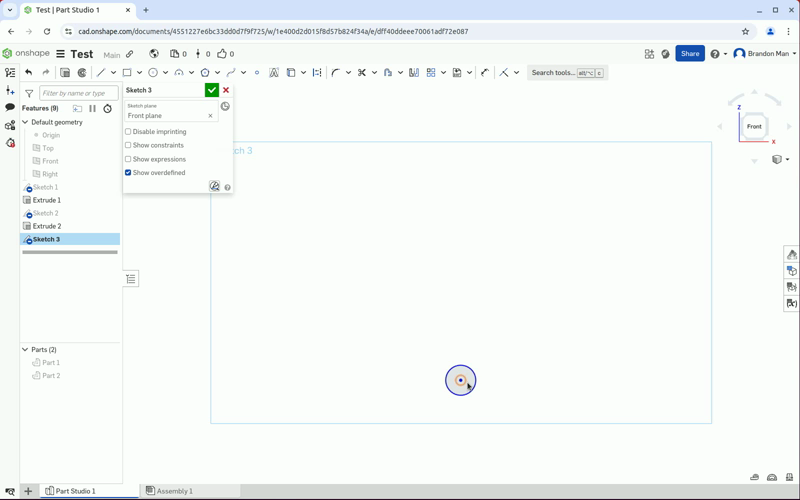
scroll(6)
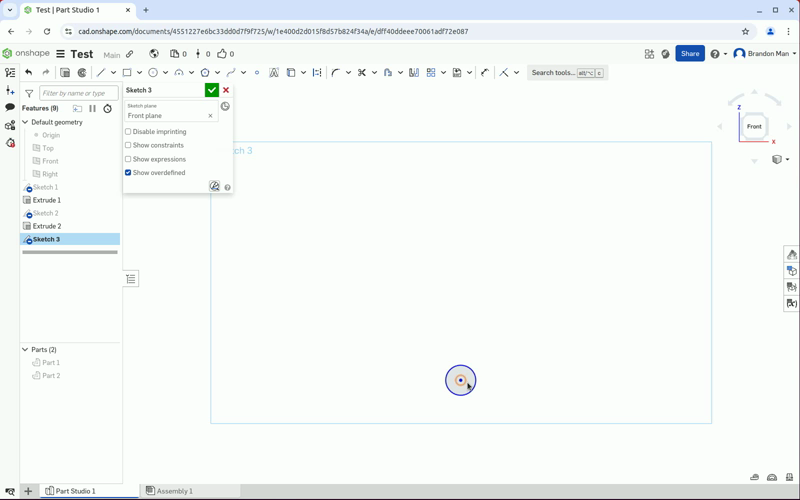
scroll(6)
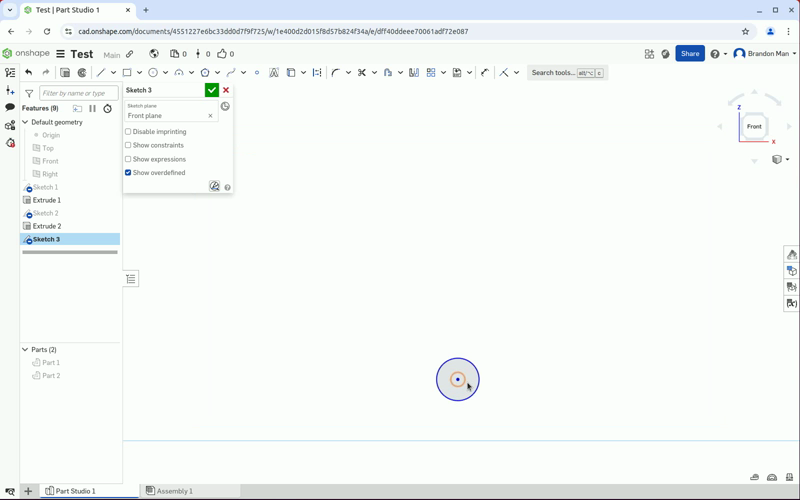
scroll(6)
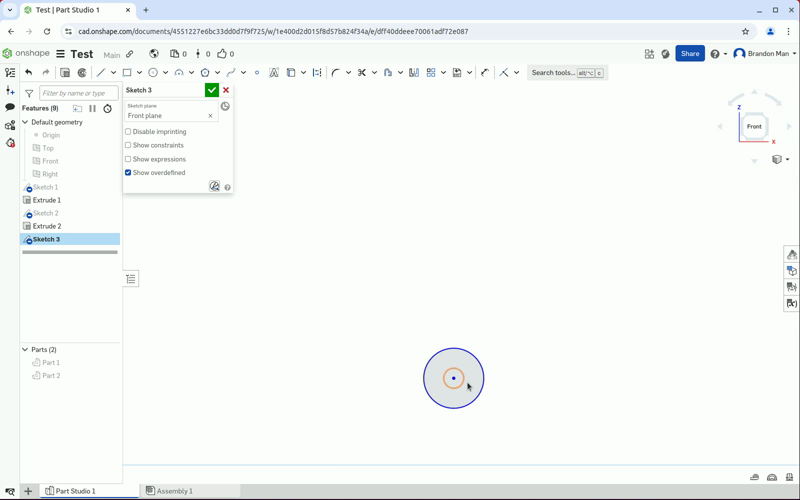
scroll(6)
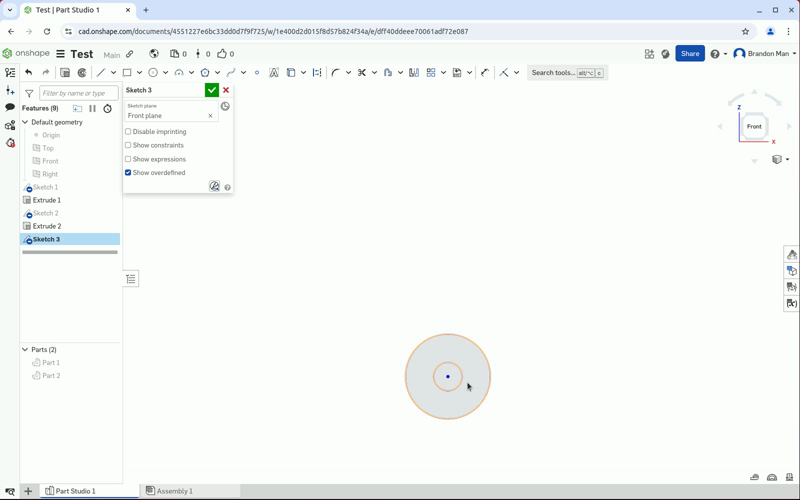
scroll(6)
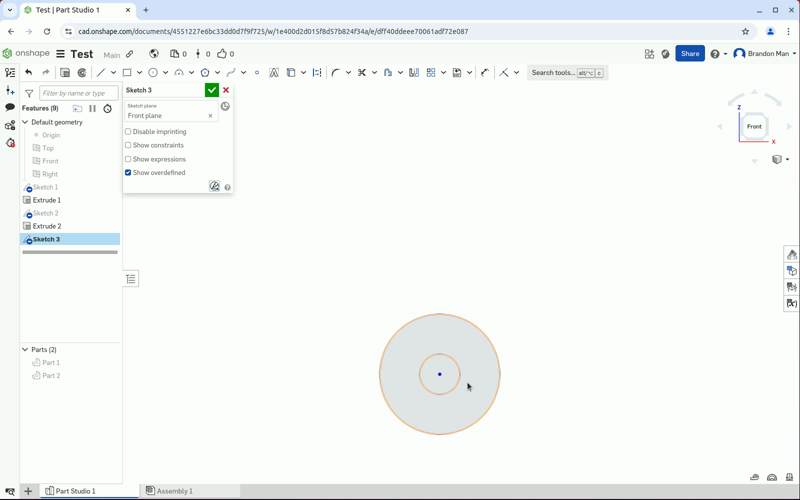
scroll(6)
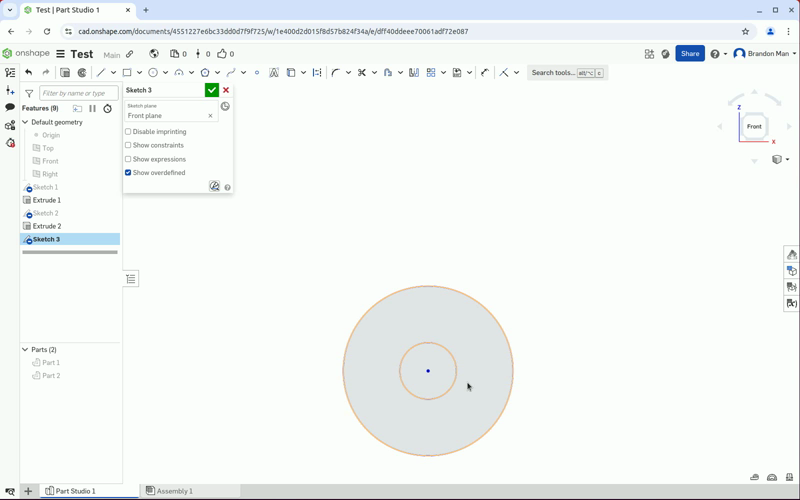
scroll(6)
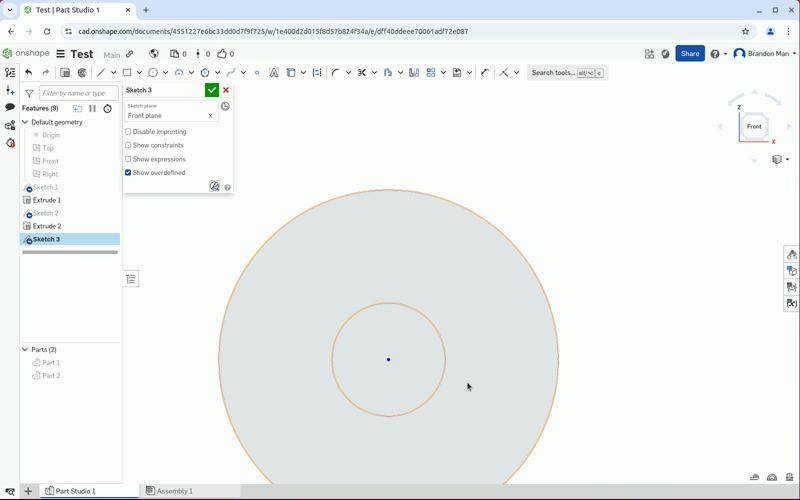
click(467, 382)
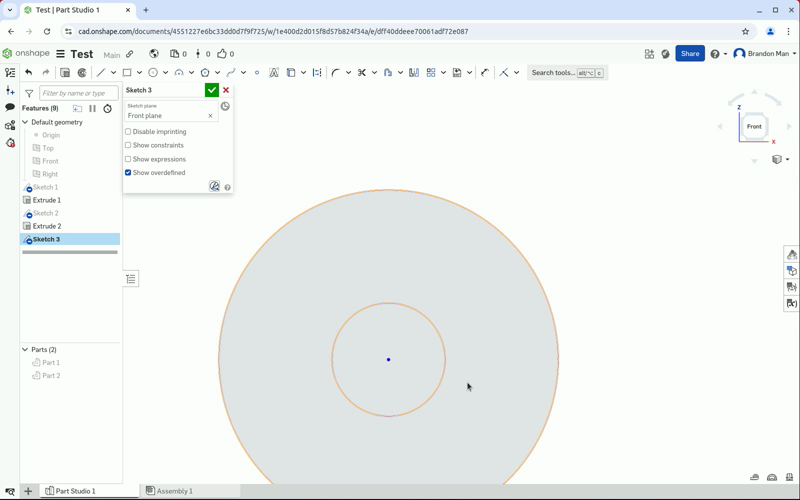
scroll(-6)
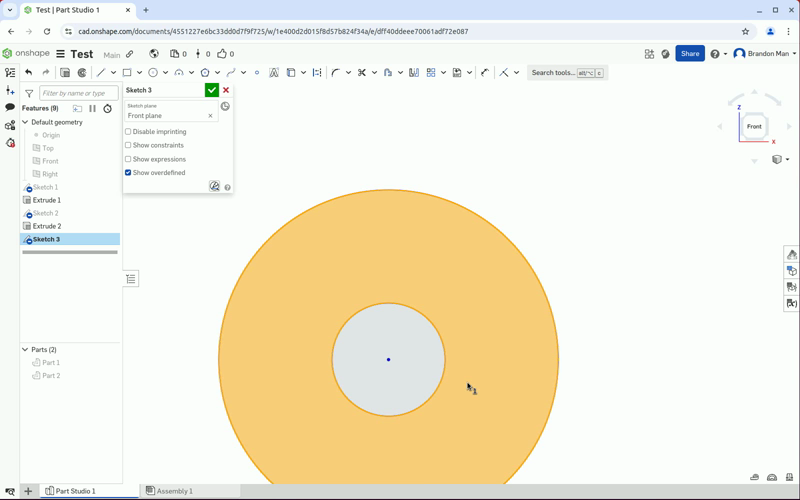
scroll(-6)
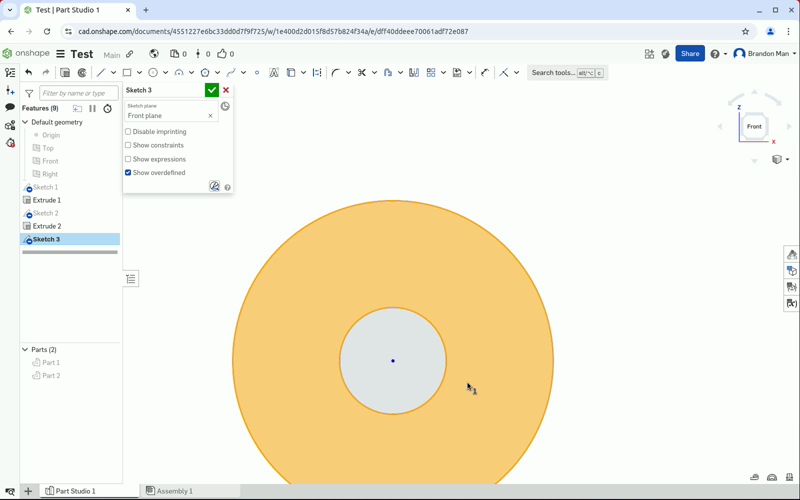
scroll(-6)
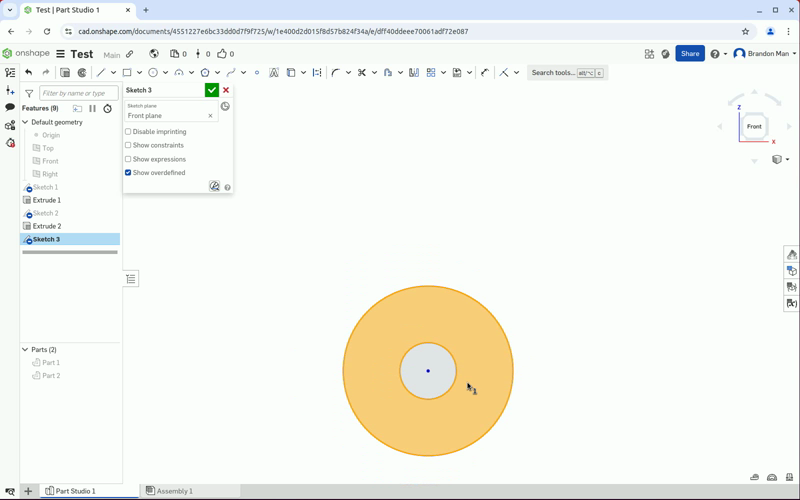
scroll(-6)
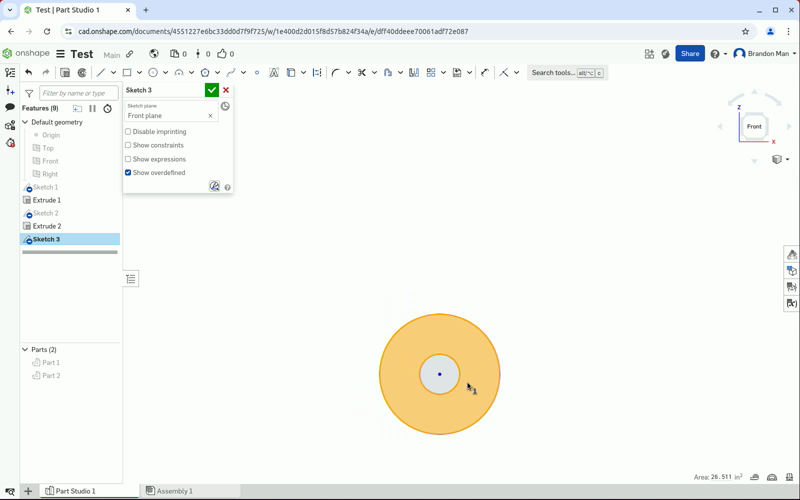
scroll(-6)
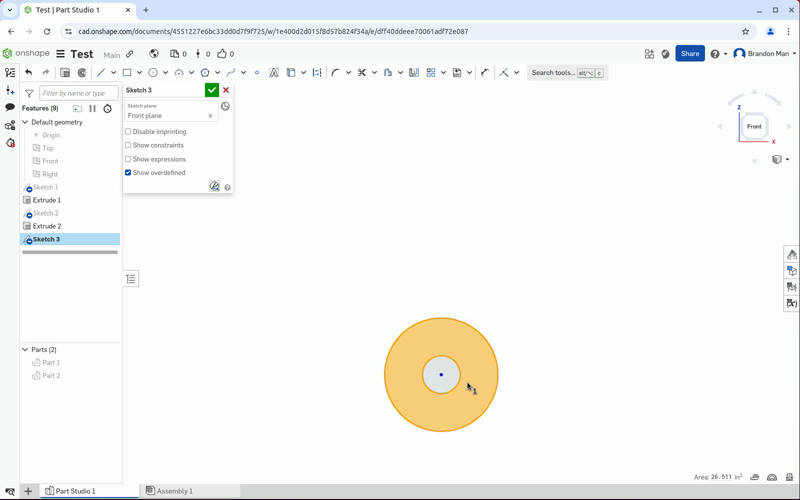
scroll(-6)
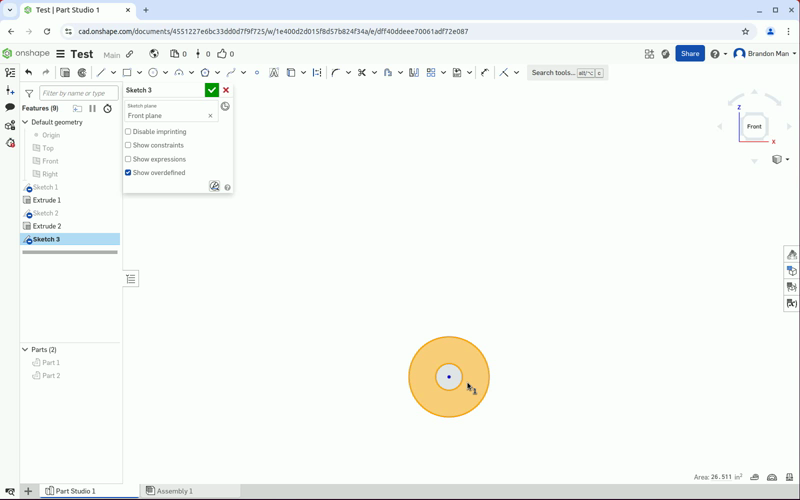
scroll(-6)
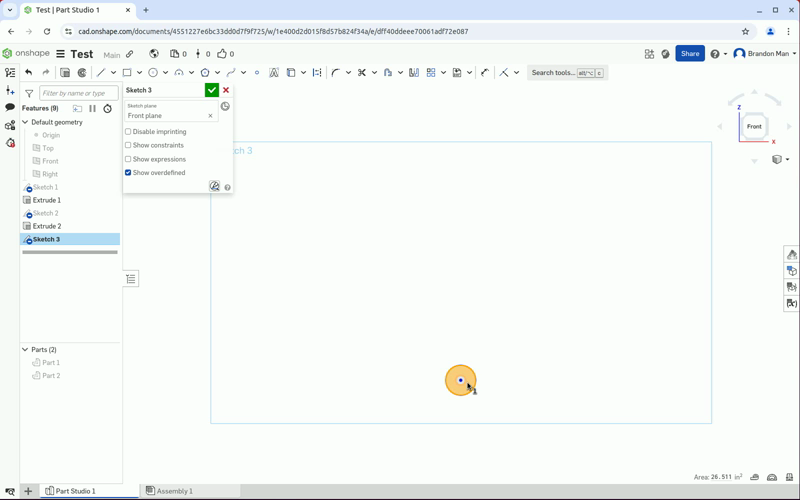
mouse_move(73, 352)
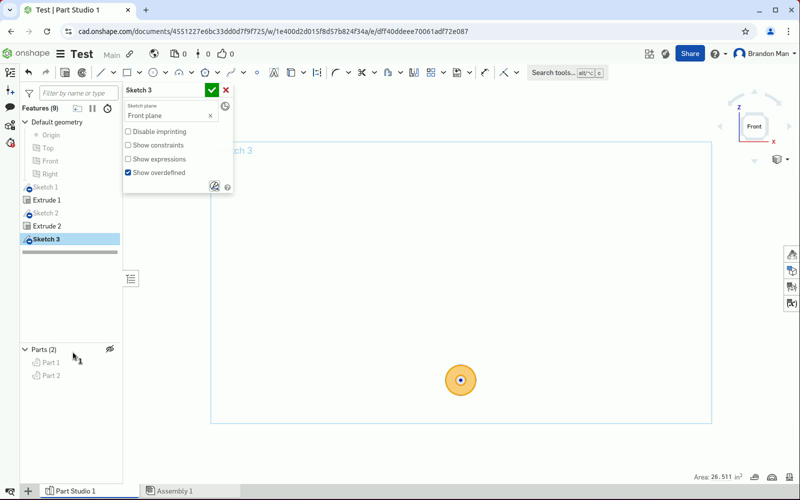
key(shift+y)
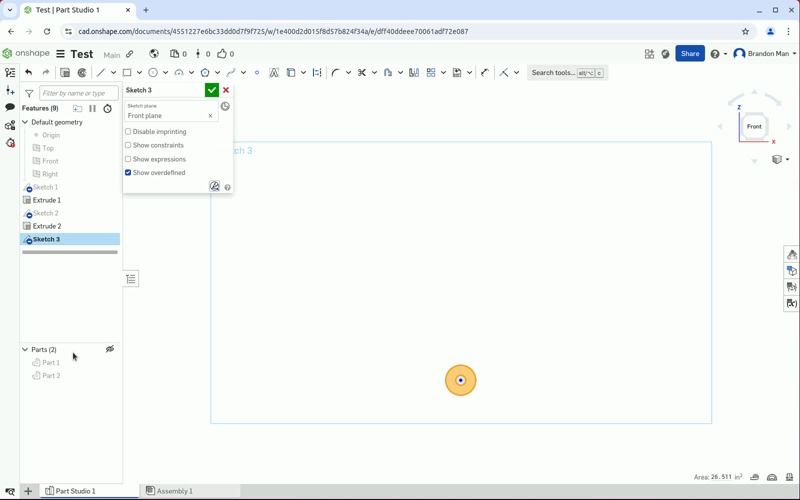
key(shift+e)
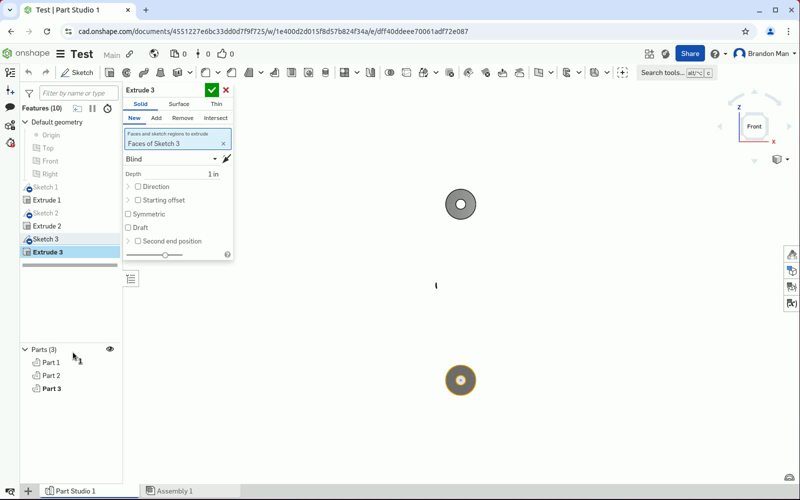
mouse_move(143, 106)
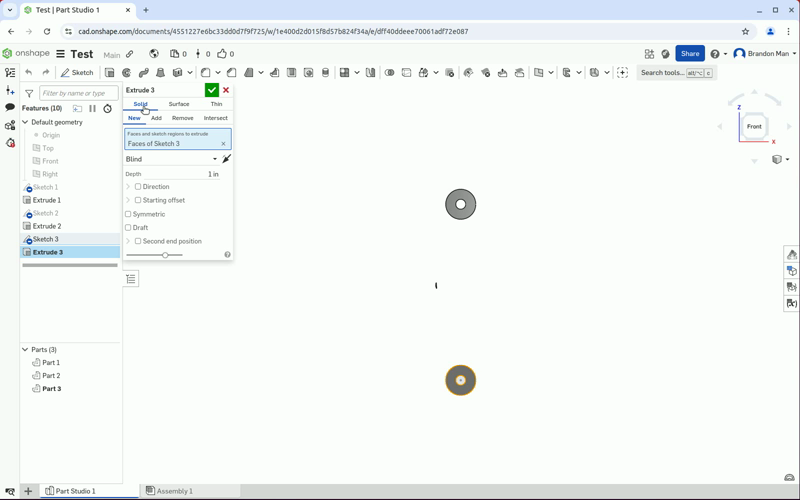
click(143, 106)
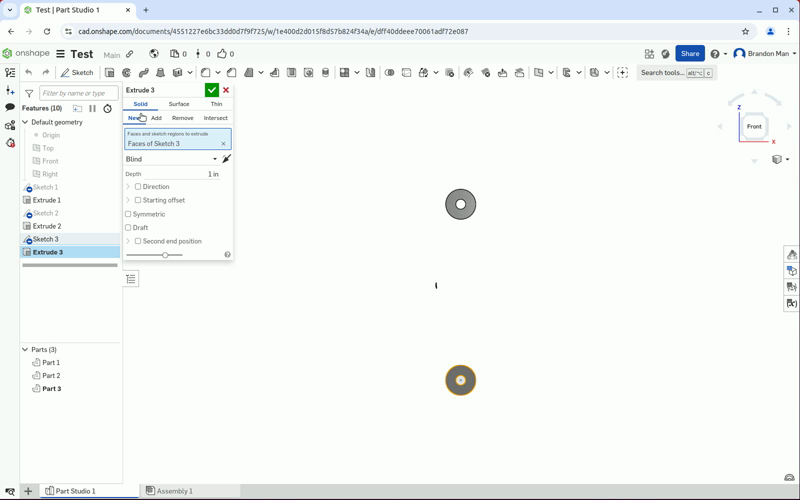
mouse_move(137, 120)
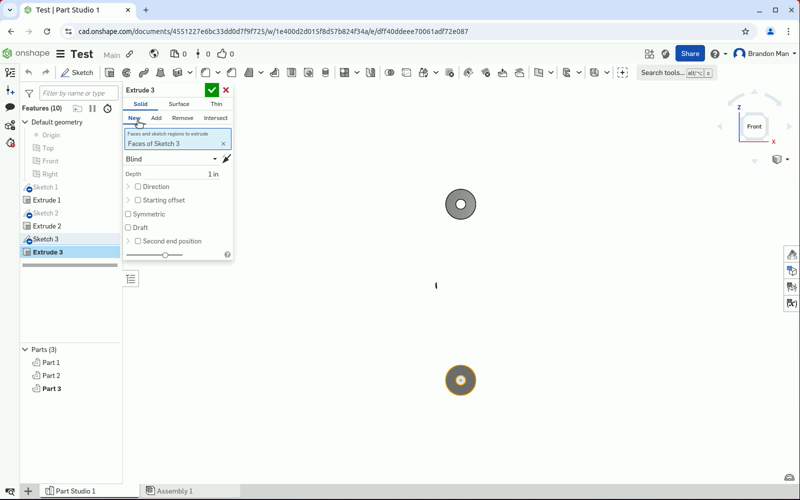
click(137, 120)
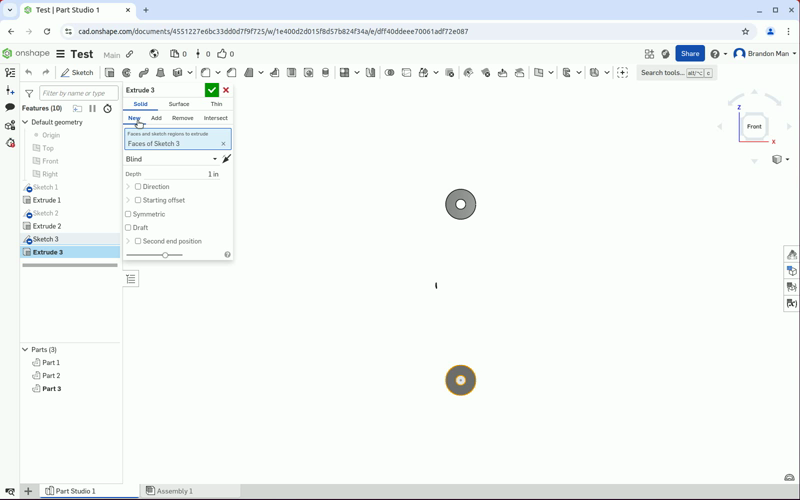
key(tab, 4)
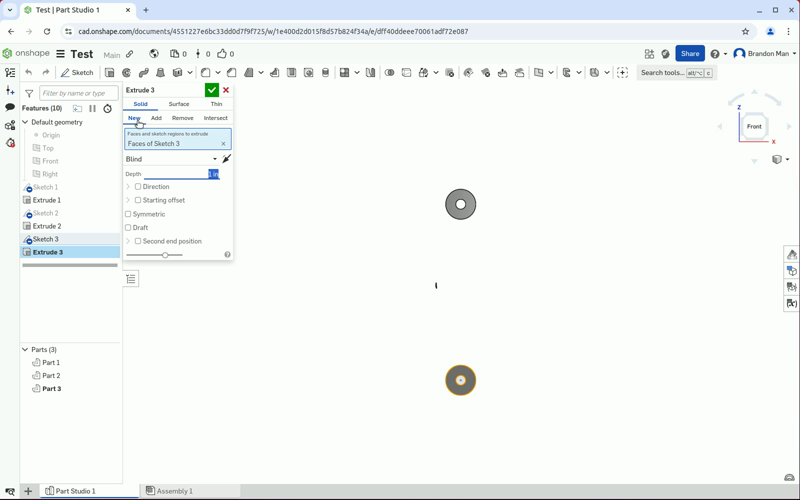
text(0.963)
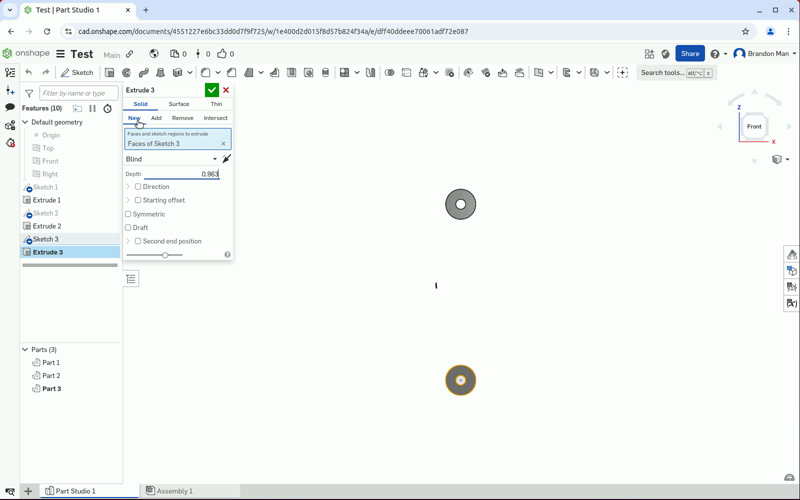
key(enter)
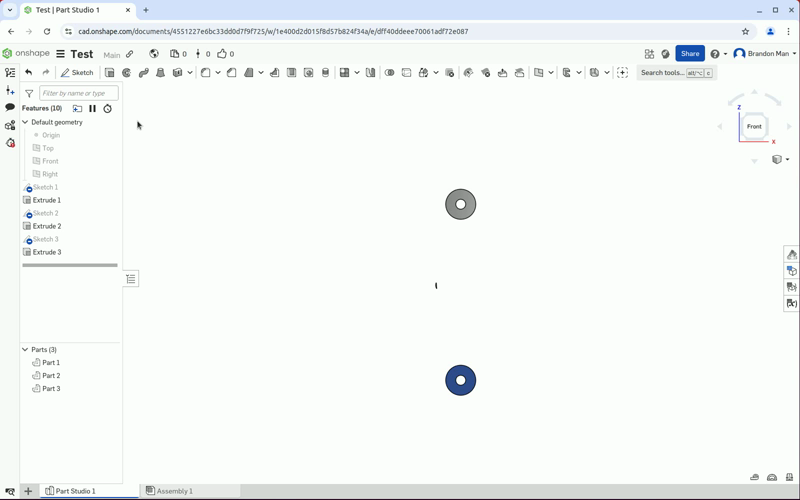
key(shift+h)
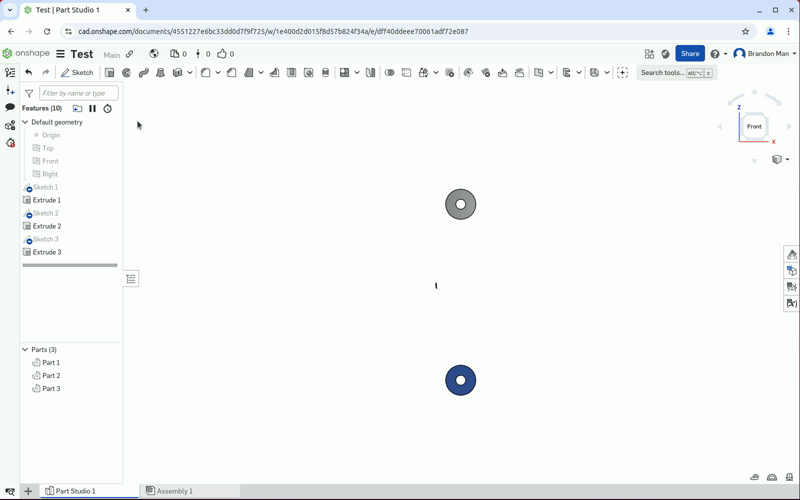
key(shift+h)
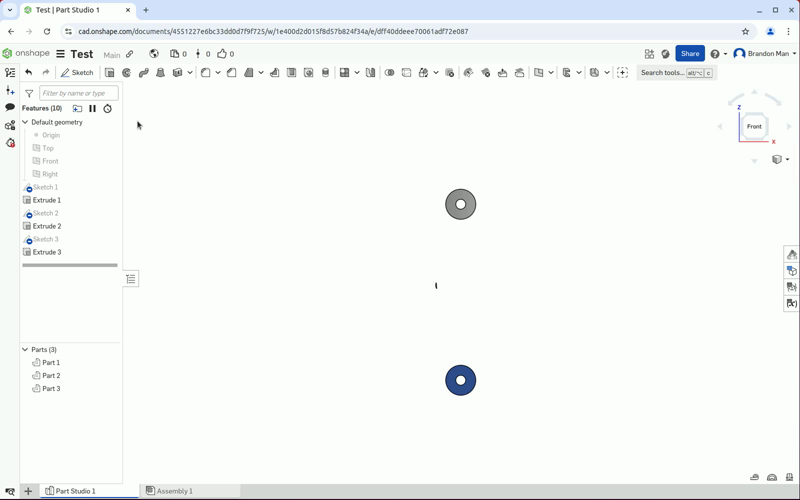
mouse_move(73, 189)
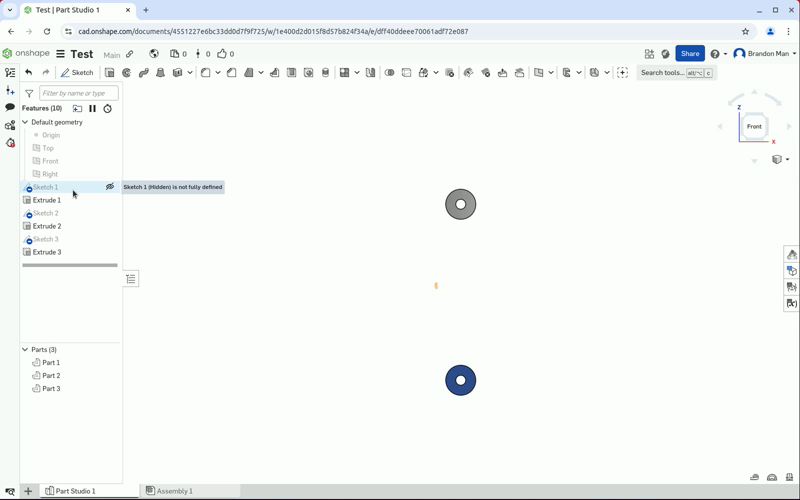
click(73, 189)
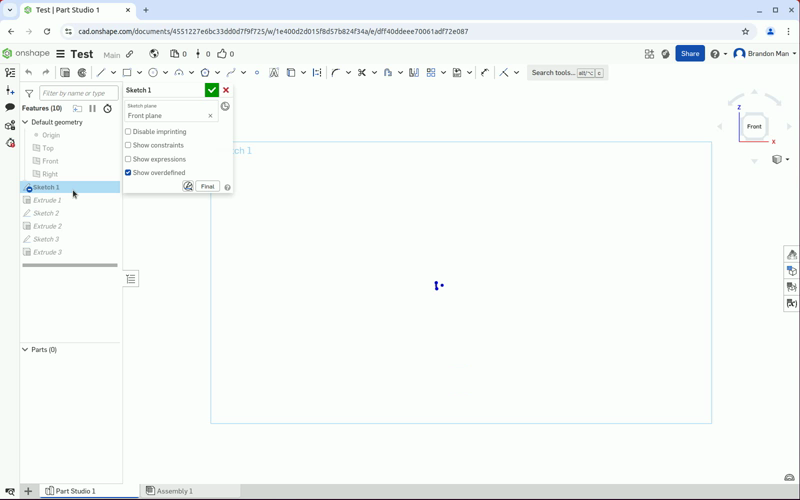
mouse_move(229, 92)
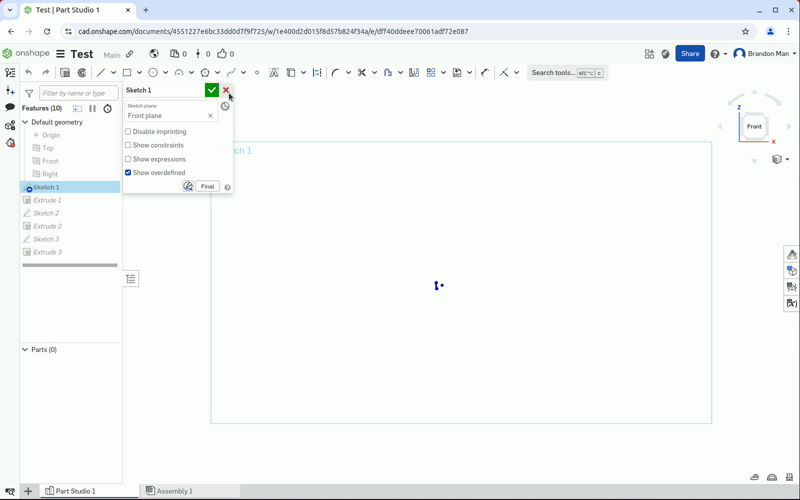
click(229, 92)
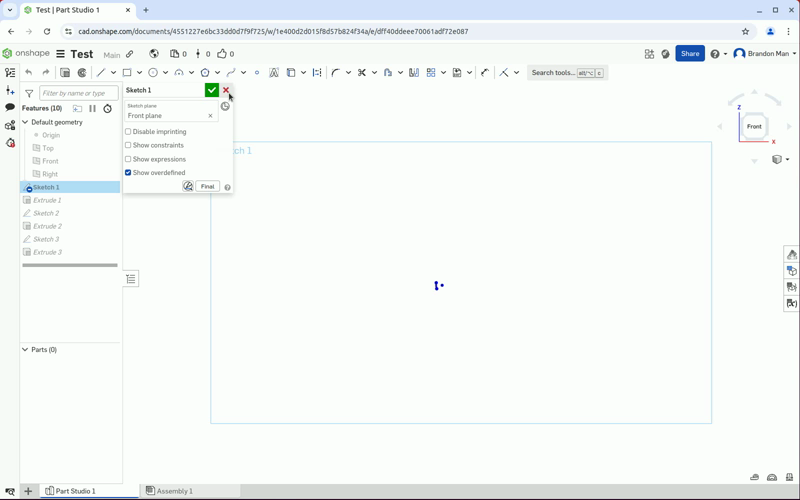
key(shift+s)
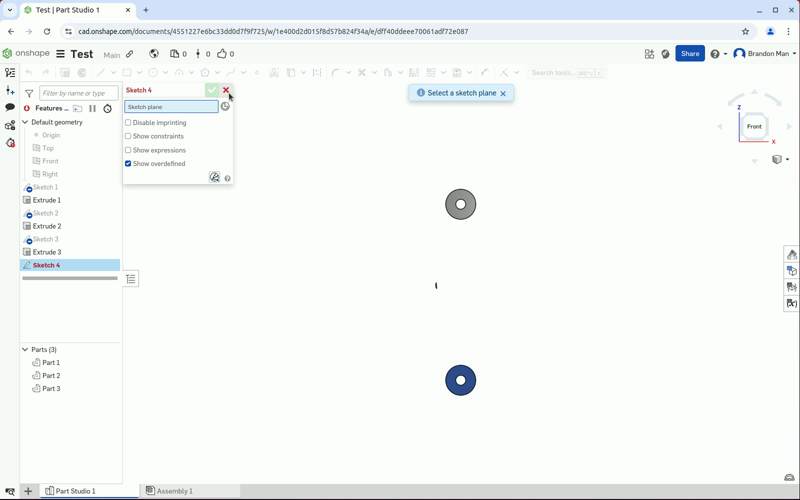
mouse_move(73, 163)
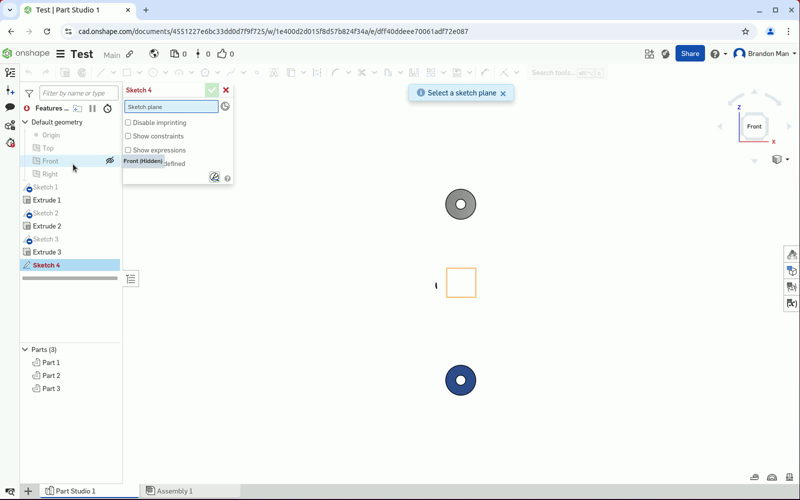
click(73, 163)
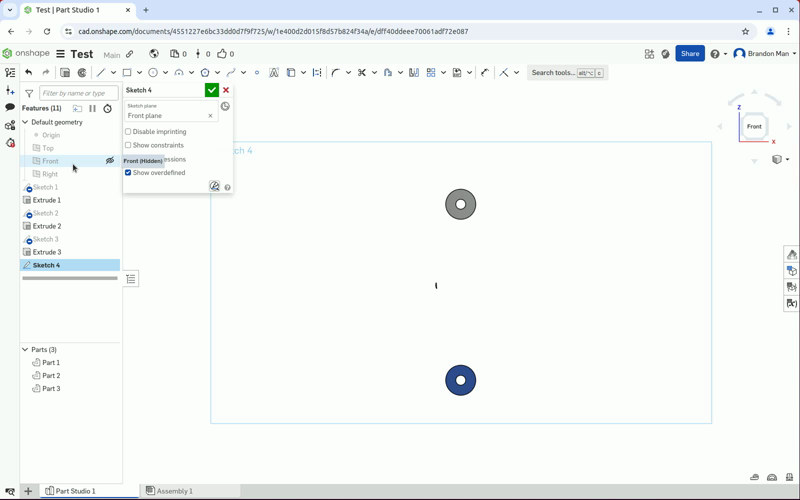
mouse_move(73, 352)
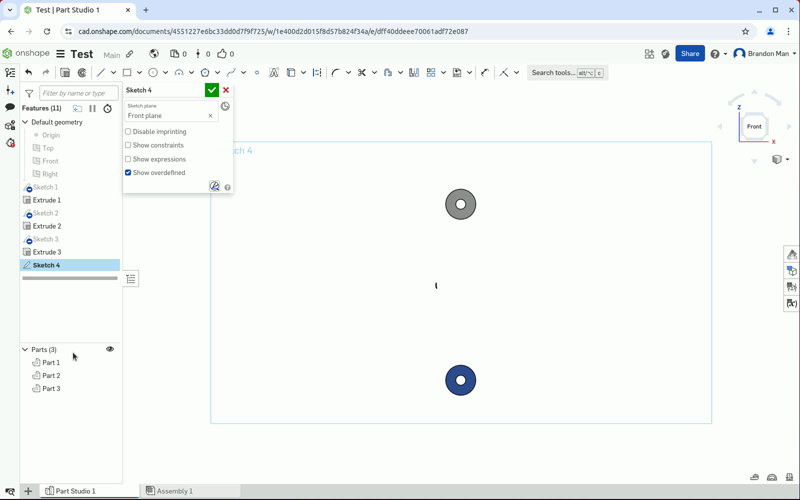
key(y)
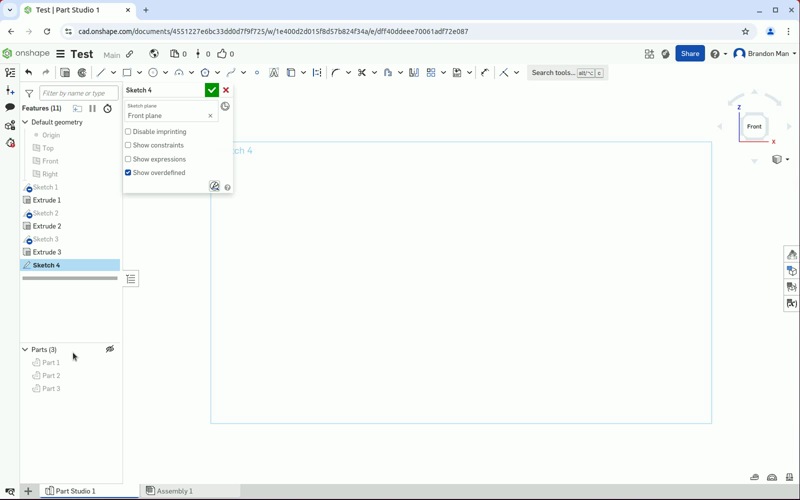
key(c)
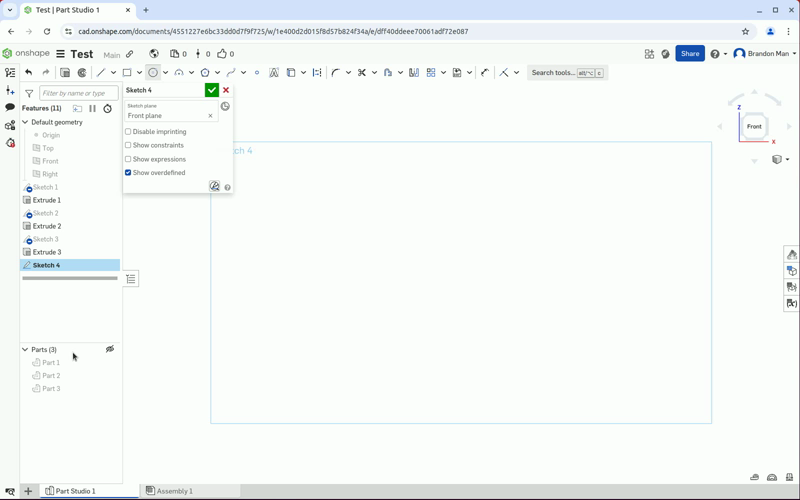
key_down(shift)
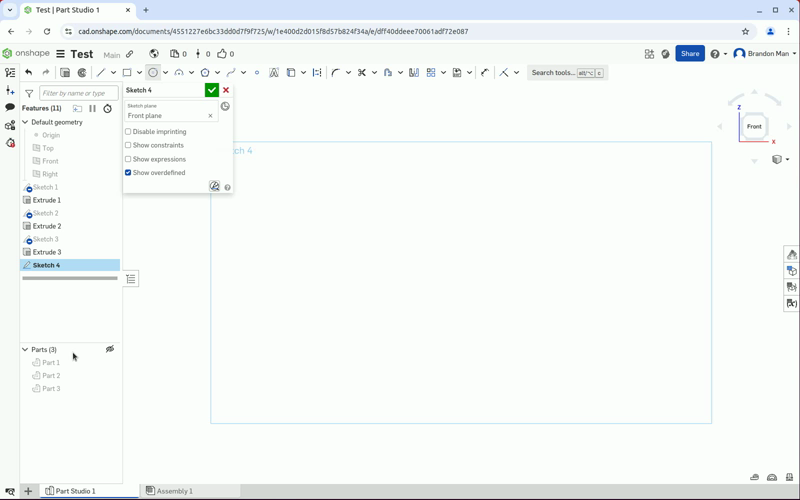
mouse_move(529, 380)
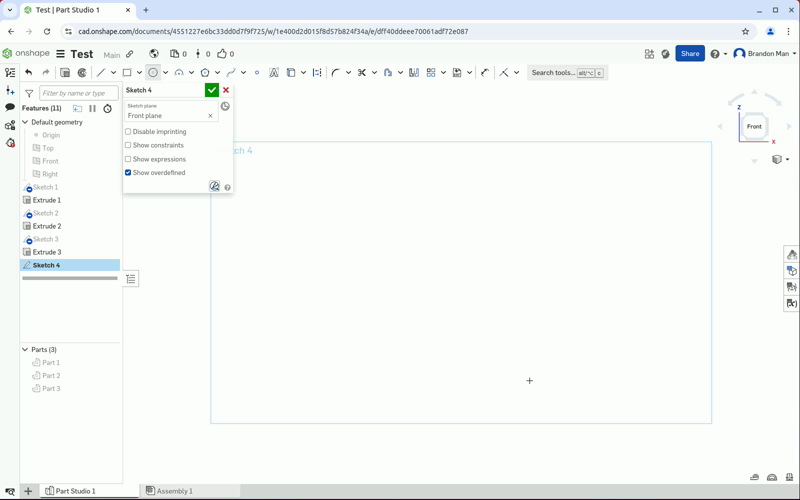
click(529, 380)
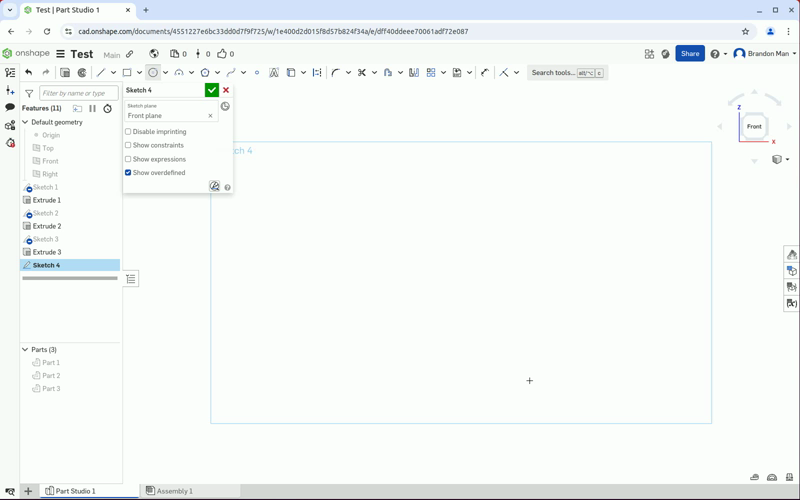
key_up(shift)
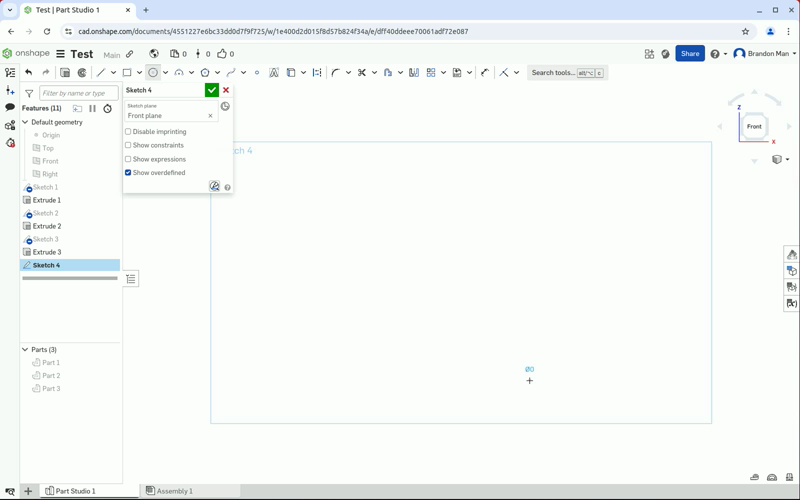
mouse_move(542, 380)
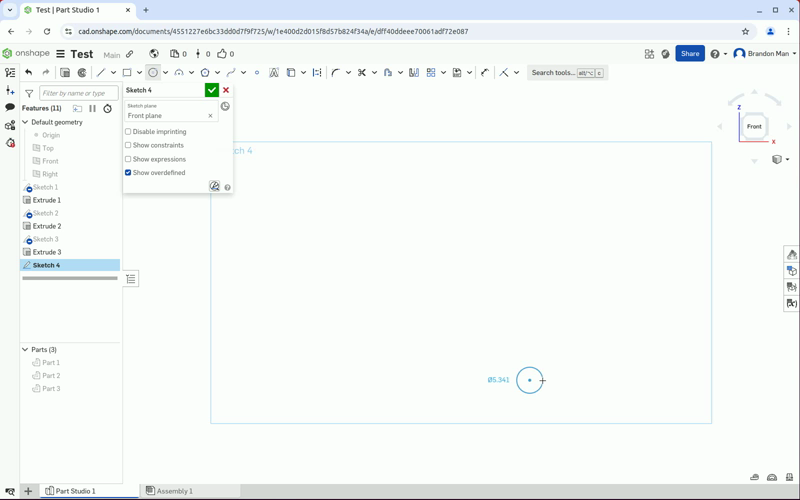
click(542, 380)
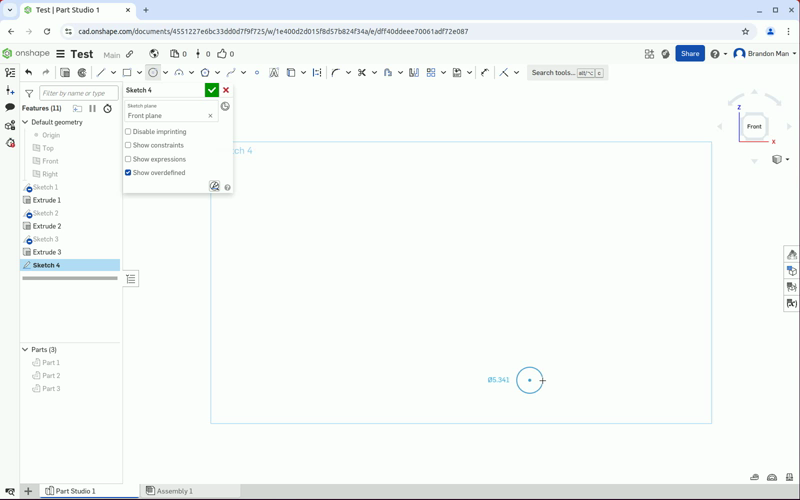
key(esc)
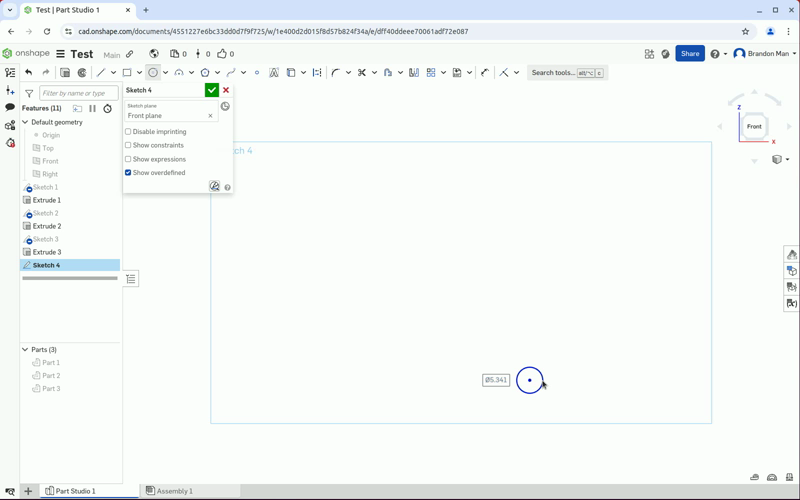
key(c)
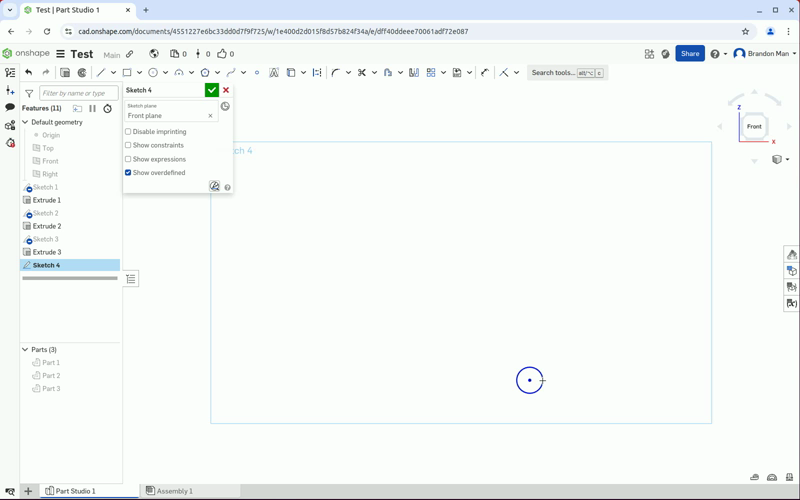
key_down(shift)
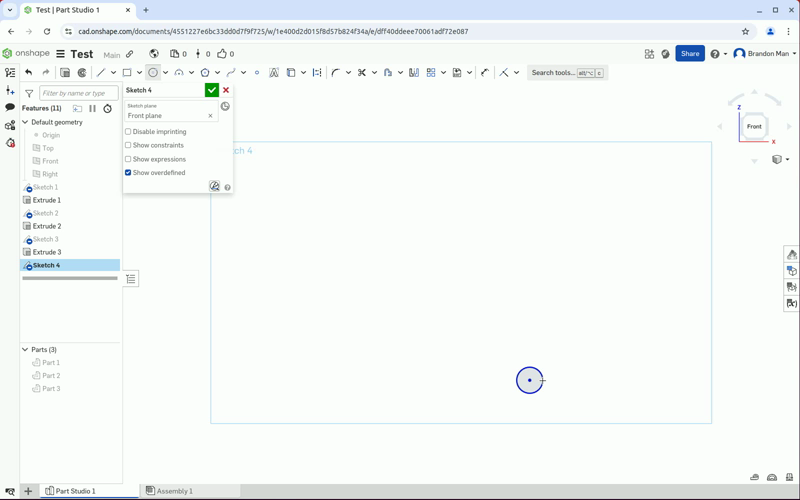
mouse_move(529, 380)
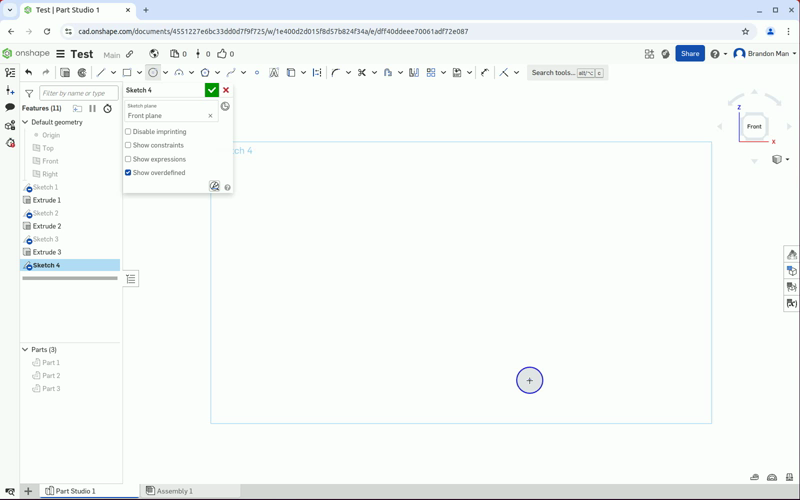
click(529, 380)
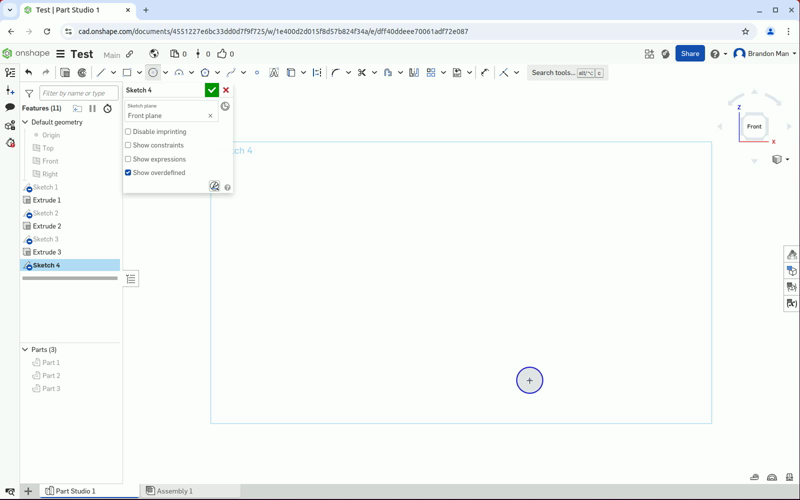
key_up(shift)
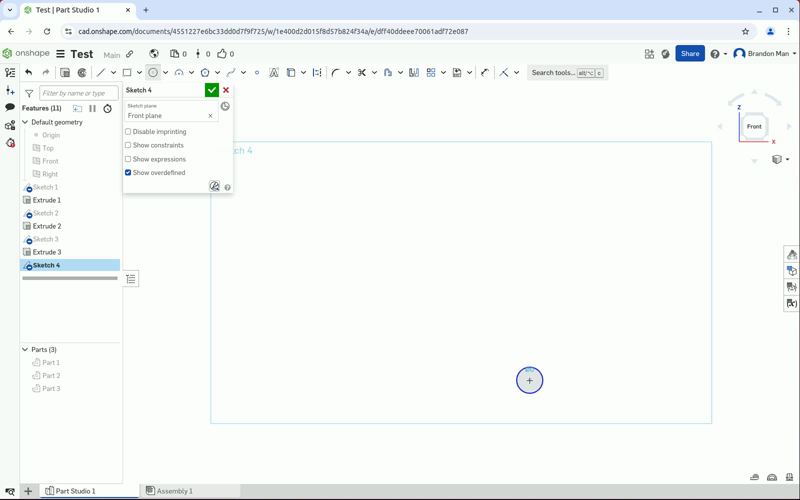
mouse_move(534, 380)
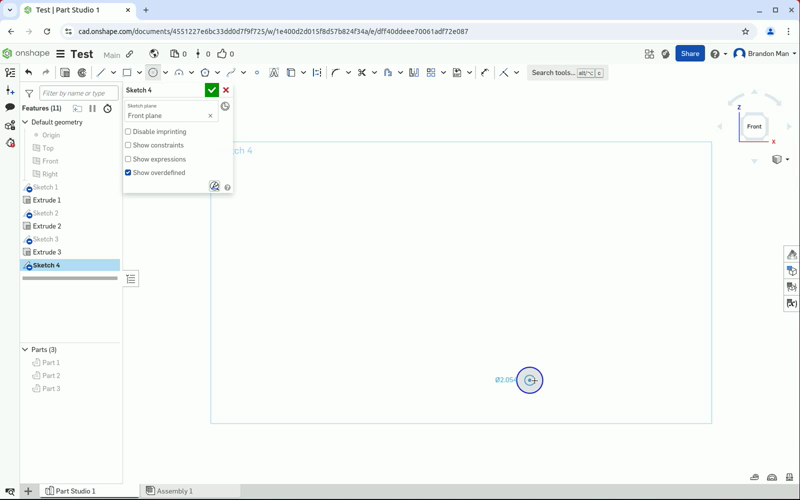
click(534, 380)
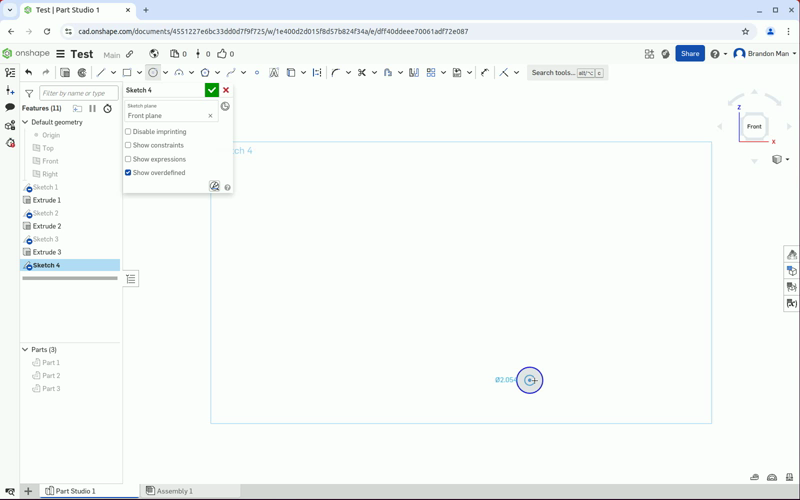
key(esc)
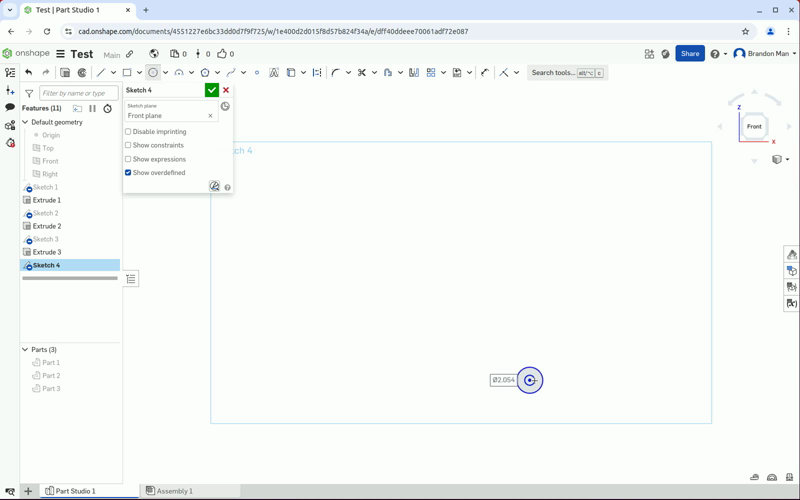
mouse_move(537, 378)
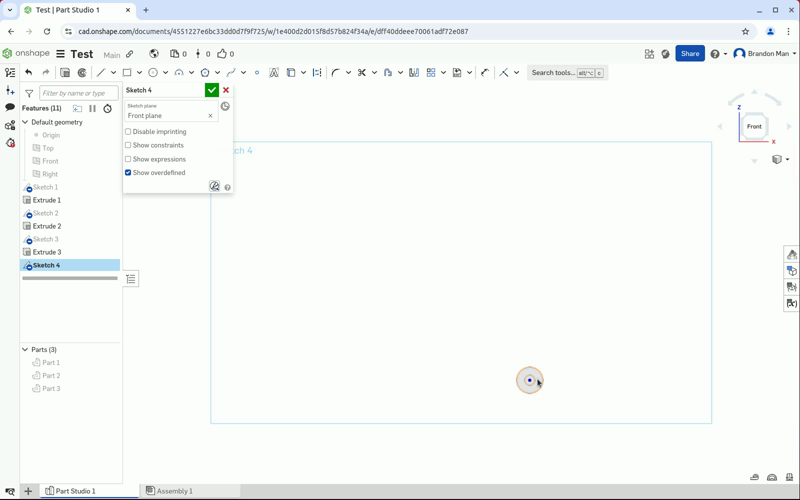
scroll(6)
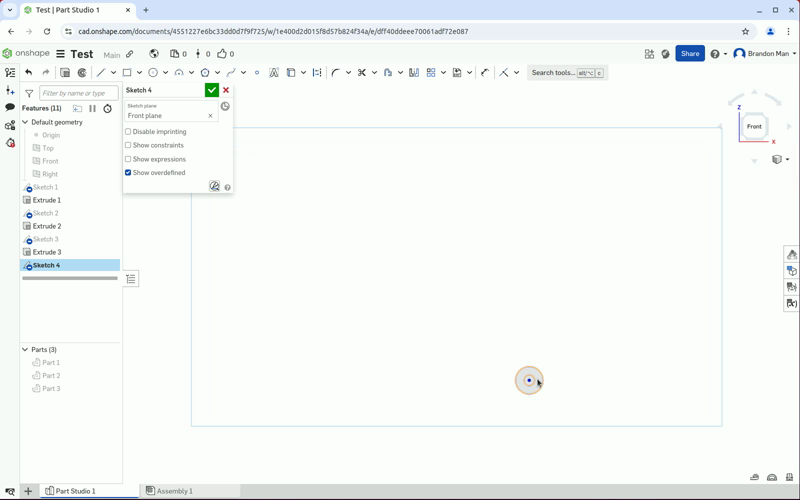
scroll(6)
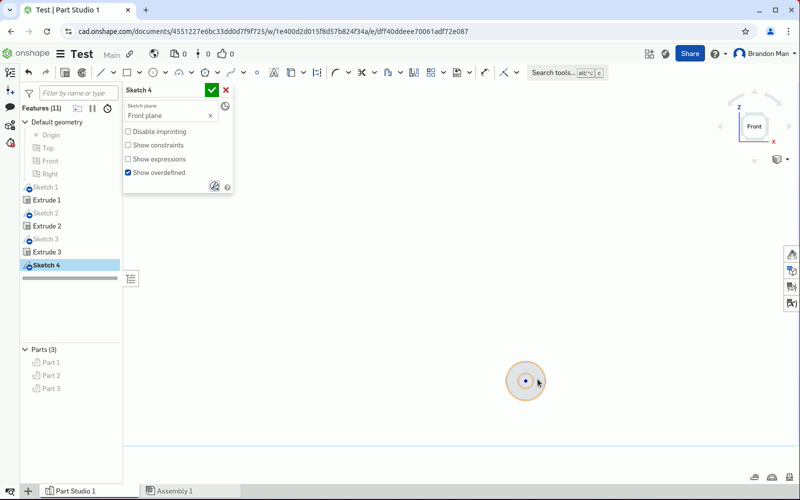
scroll(6)
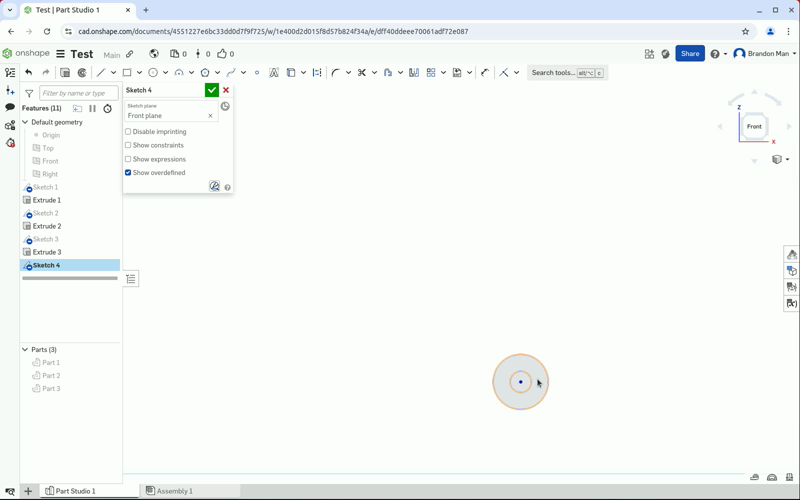
scroll(6)
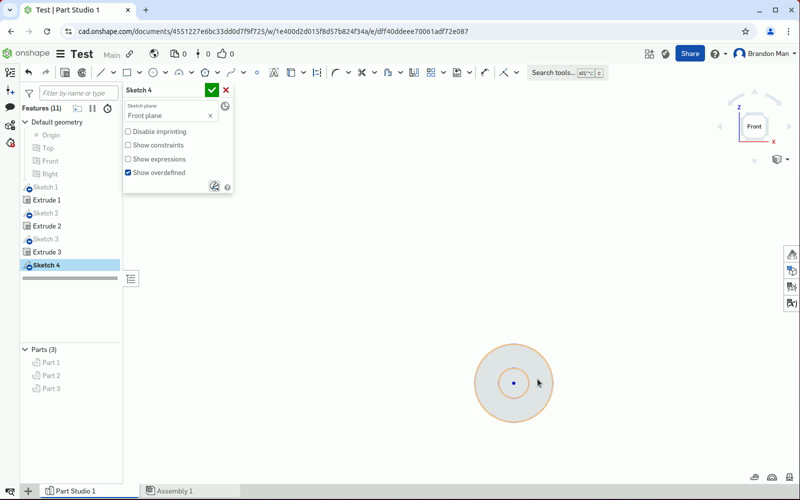
scroll(6)
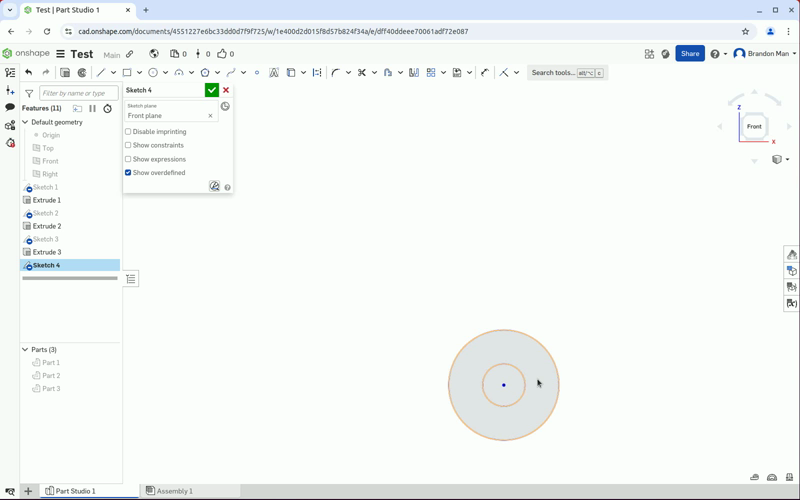
scroll(6)
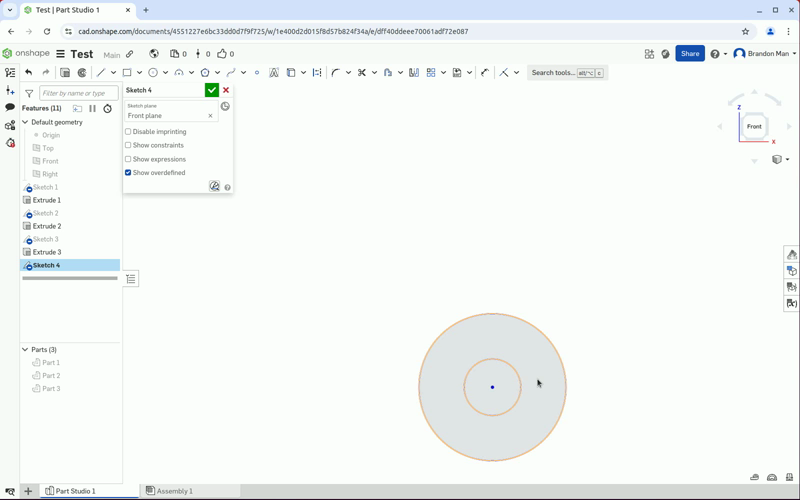
scroll(6)
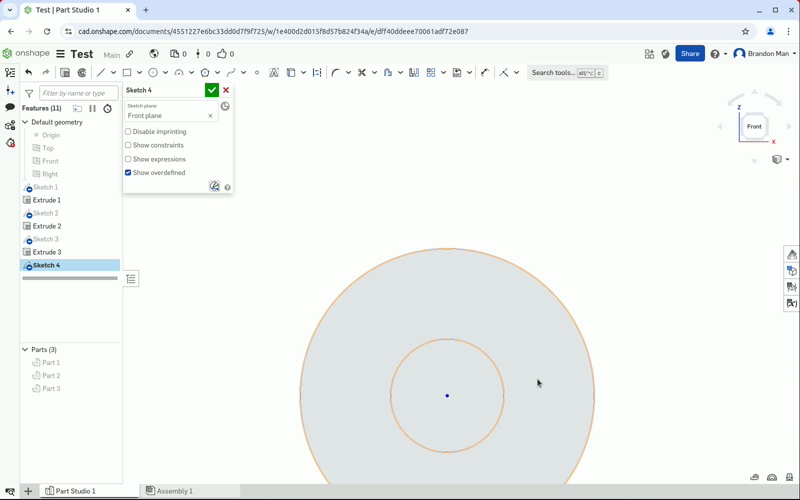
click(537, 378)
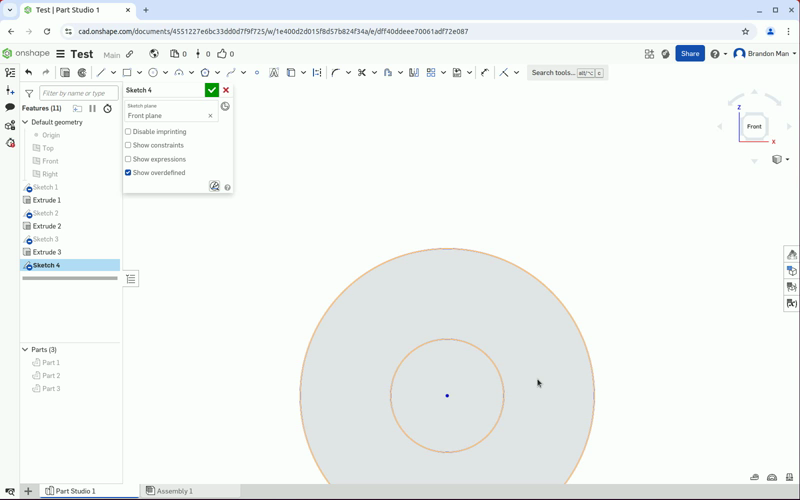
scroll(-6)
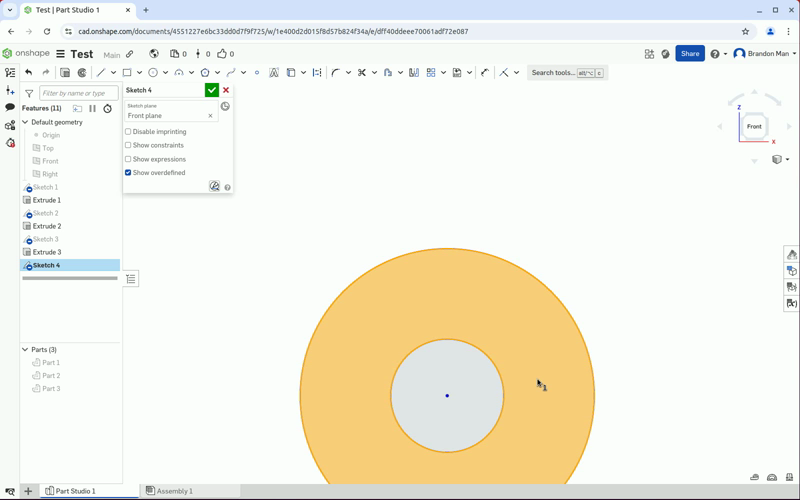
scroll(-6)
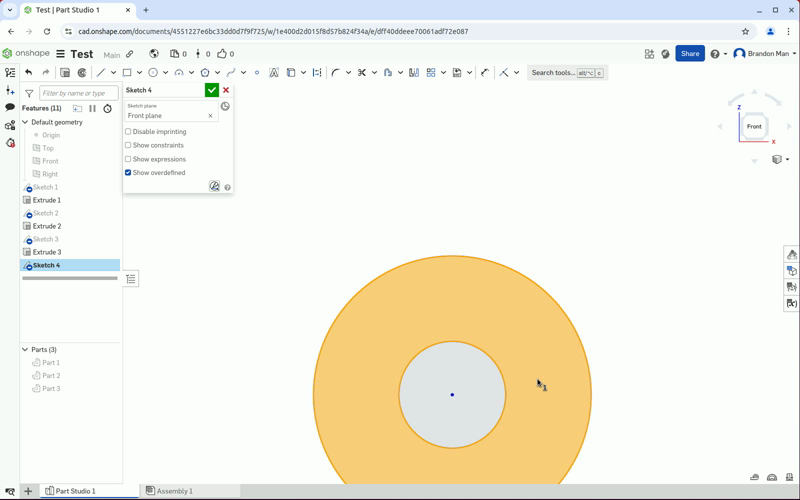
scroll(-6)
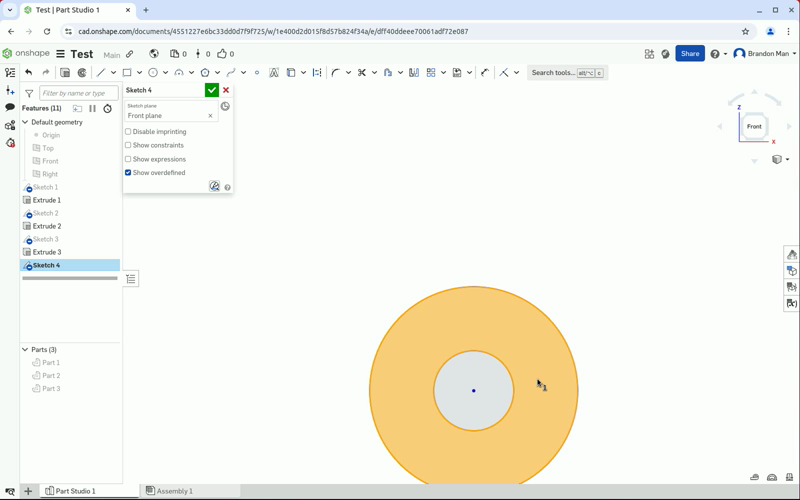
scroll(-6)
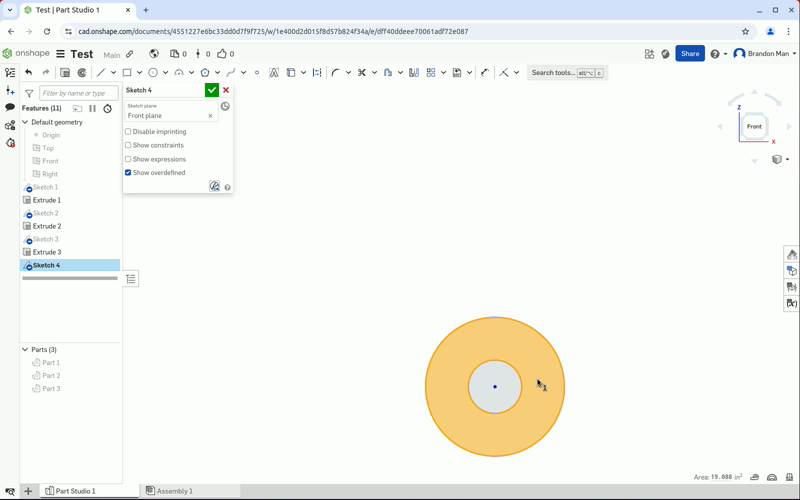
scroll(-6)
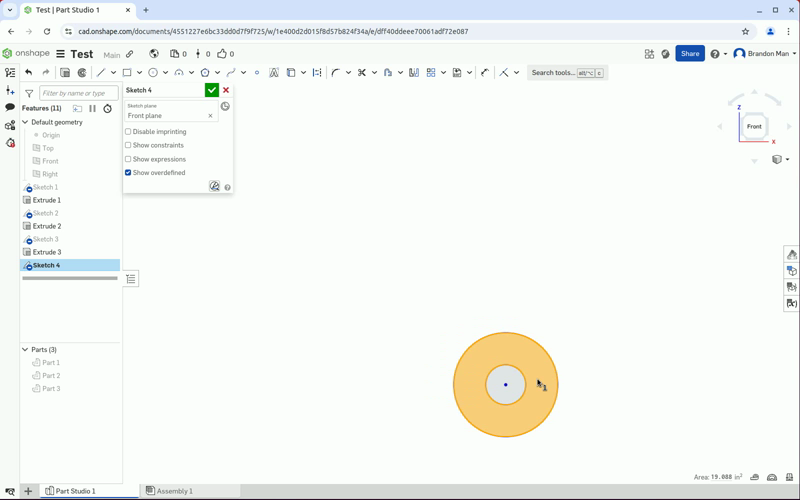
scroll(-6)
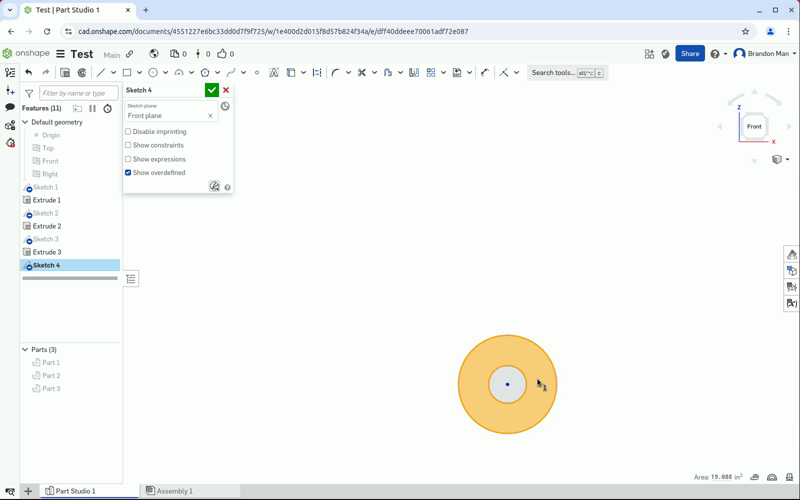
scroll(-6)
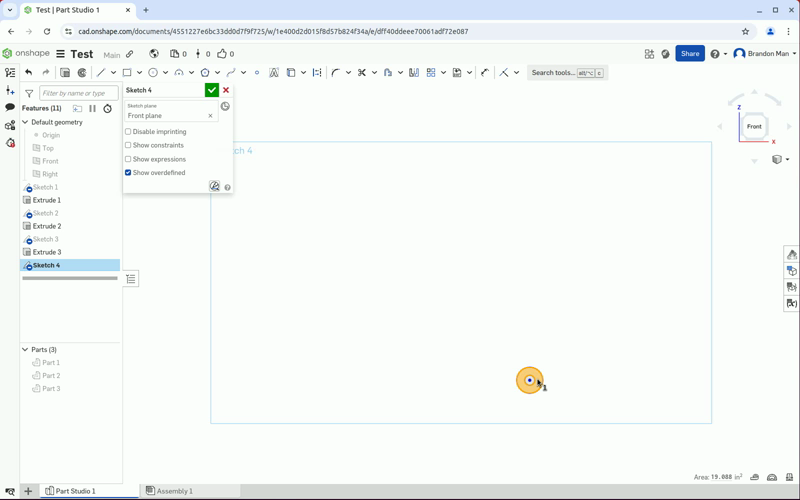
mouse_move(73, 352)
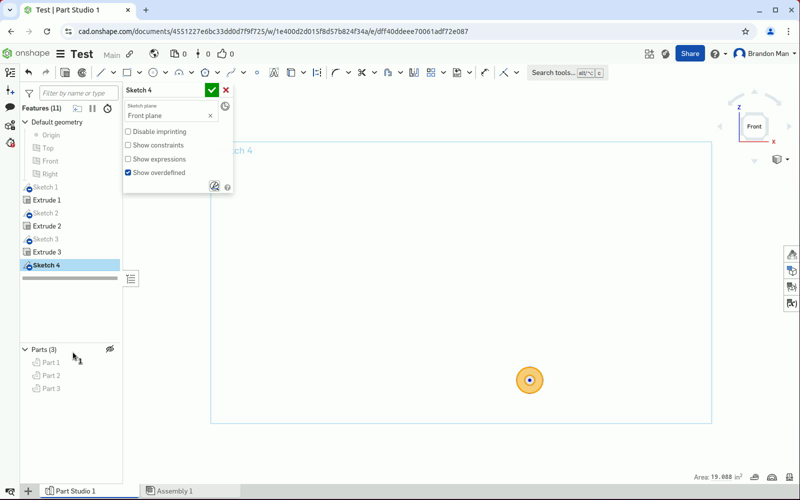
key(shift+y)
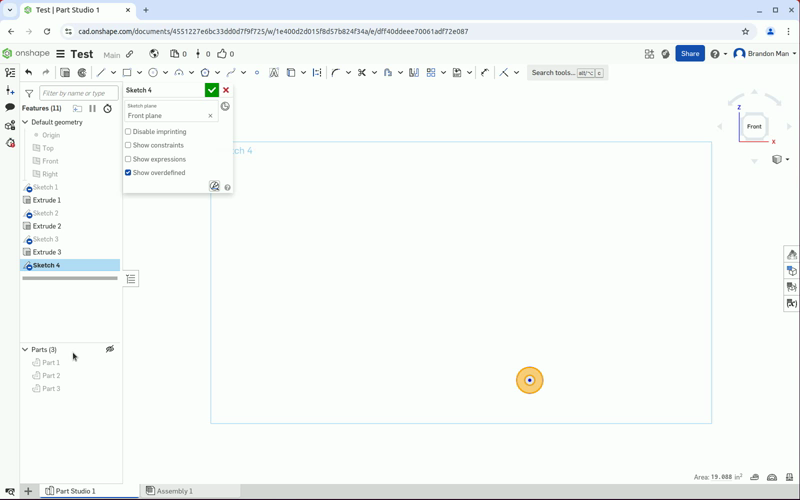
key(shift+e)
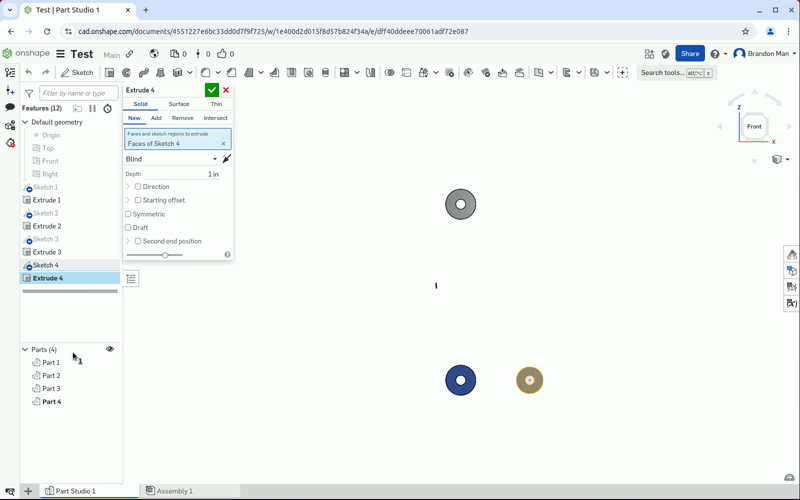
mouse_move(143, 106)
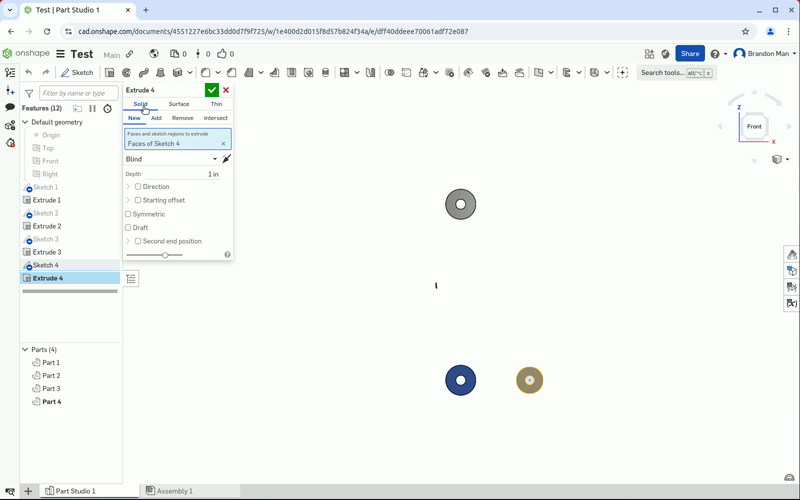
click(143, 106)
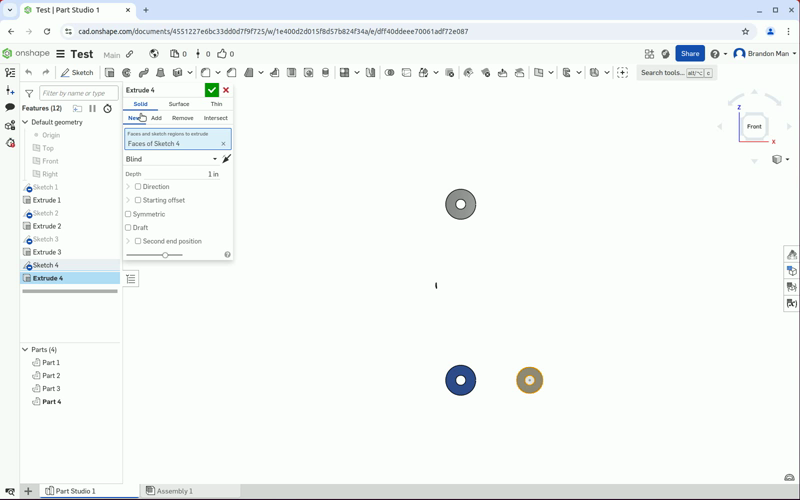
mouse_move(137, 120)
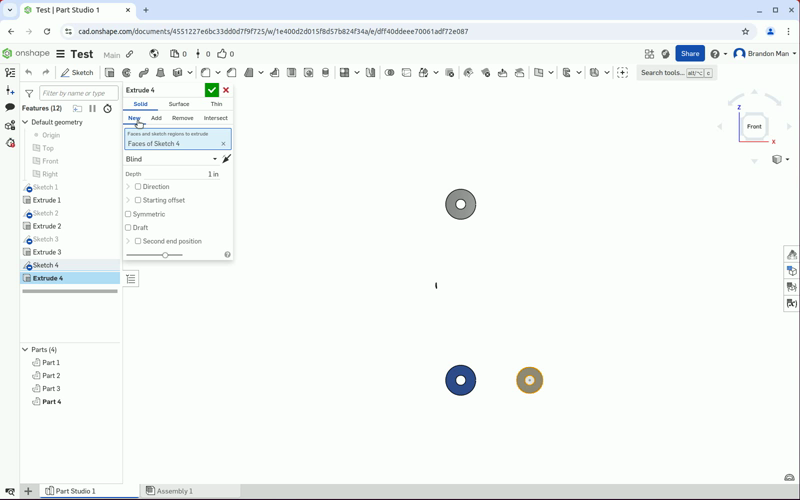
click(137, 120)
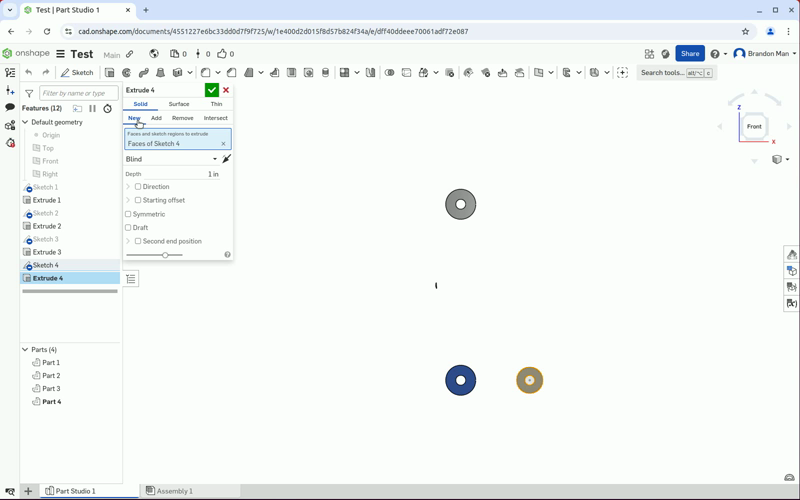
key(tab, 4)
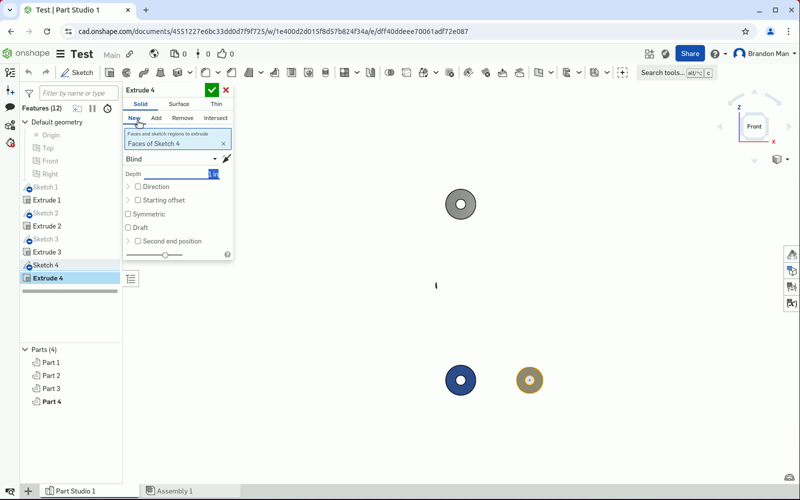
text(0.963)
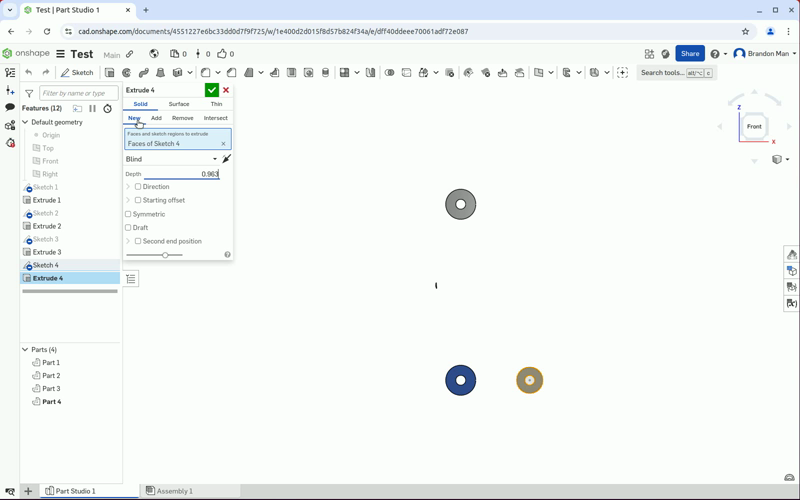
key(enter)
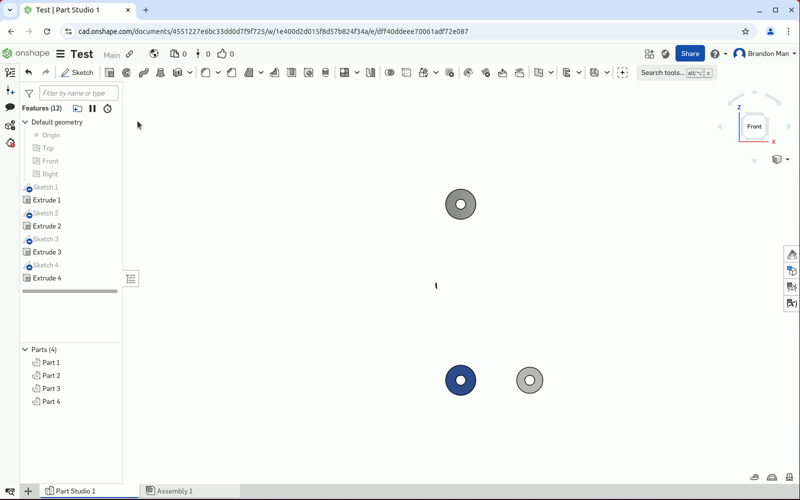
key(shift+h)
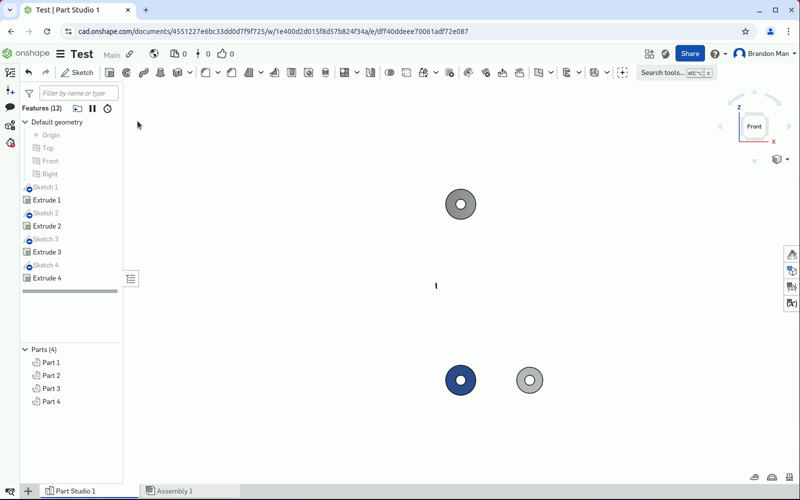
key(shift+h)
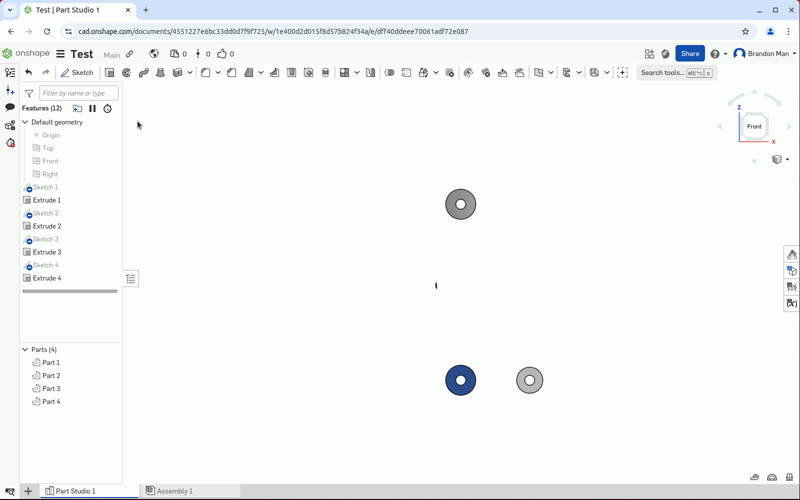
mouse_move(73, 189)
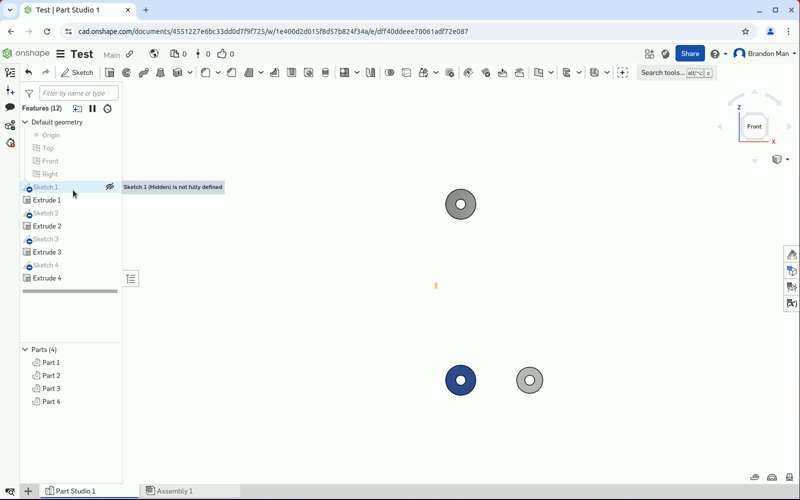
click(73, 189)
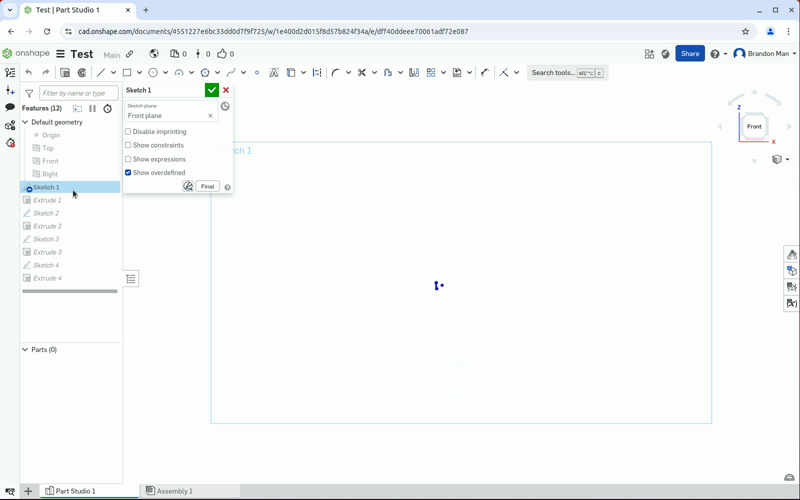
mouse_move(229, 92)
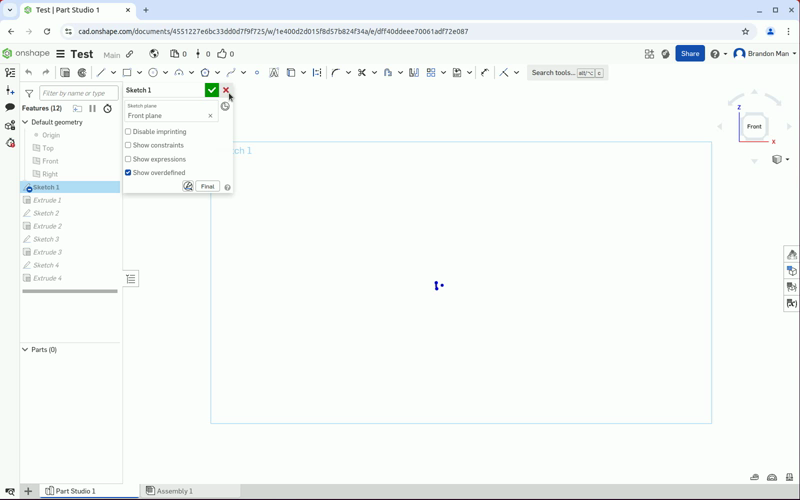
click(229, 92)
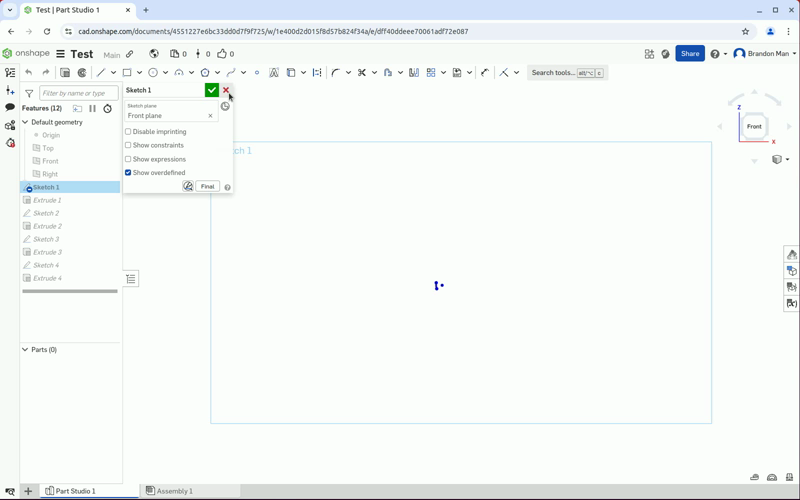
key(shift+s)
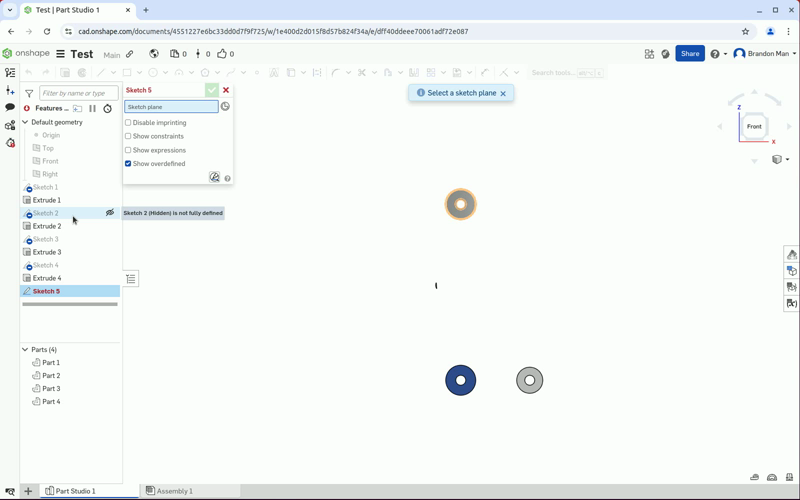
scroll(3)
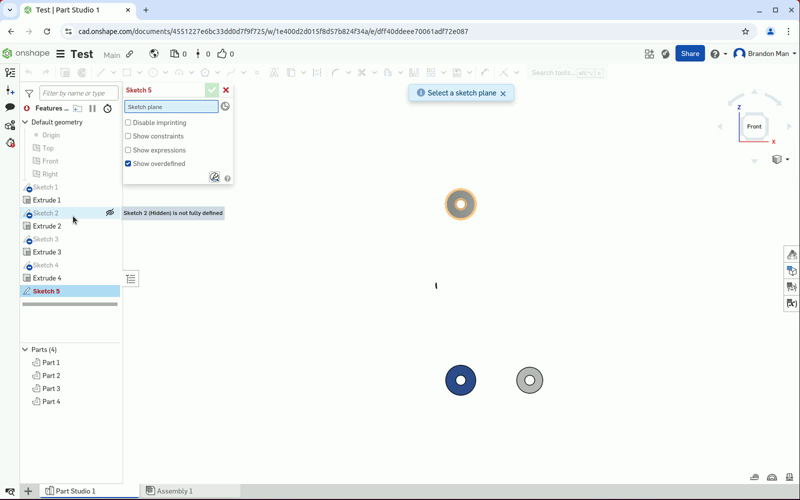
mouse_move(73, 163)
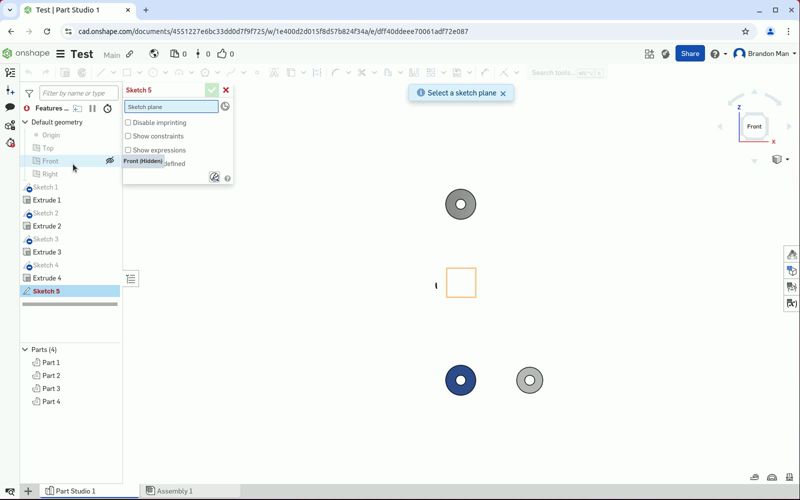
click(73, 163)
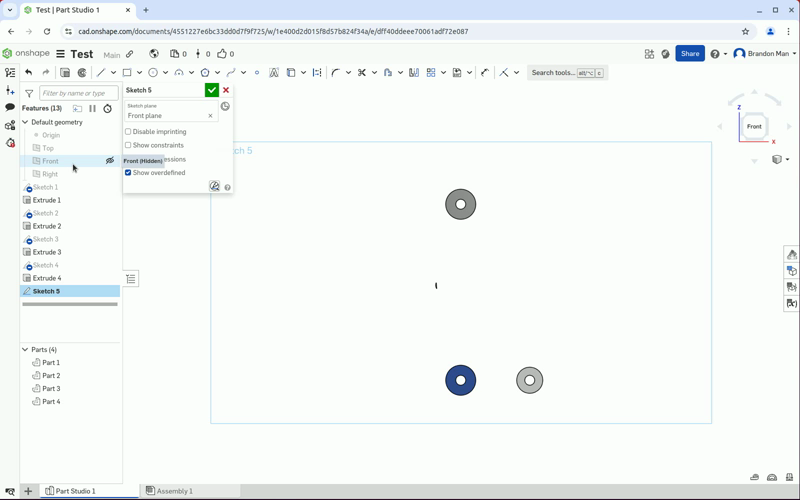
mouse_move(73, 352)
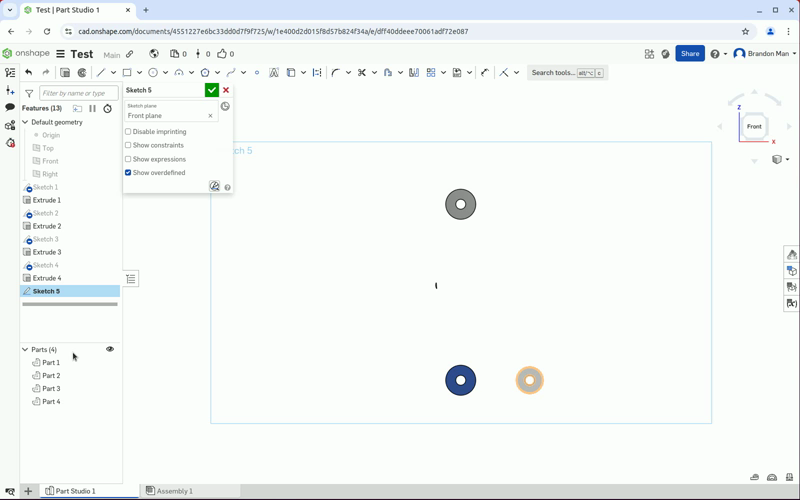
key(y)
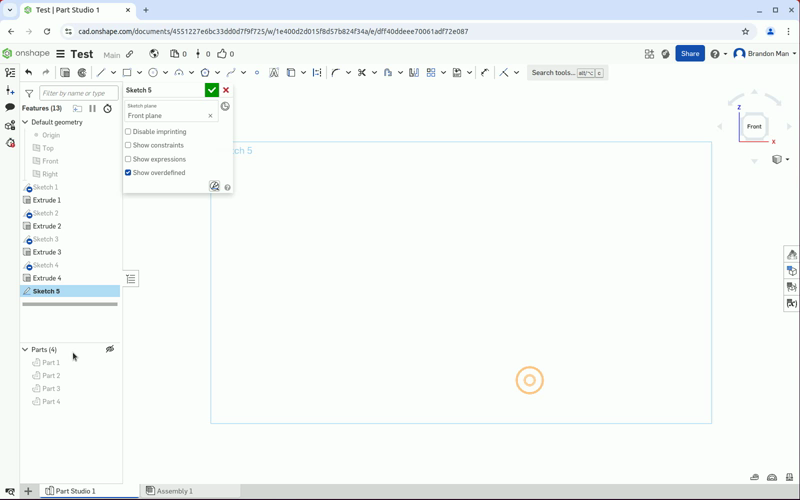
key(a)
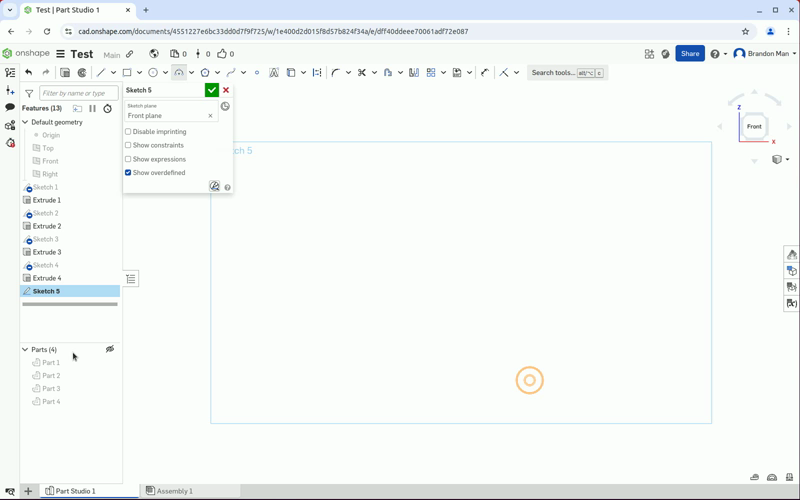
key_down(shift)
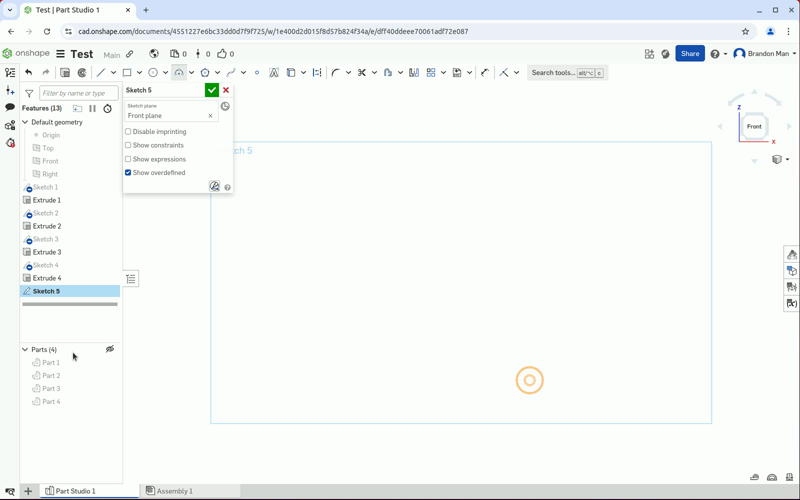
mouse_move(436, 279)
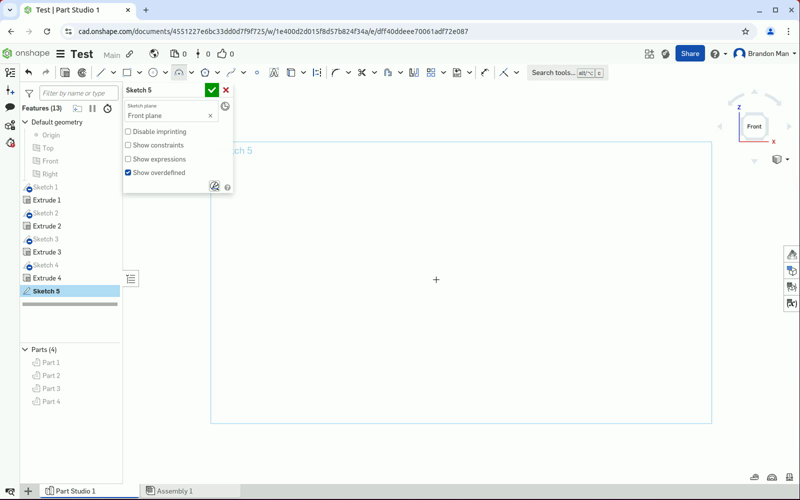
click(436, 279)
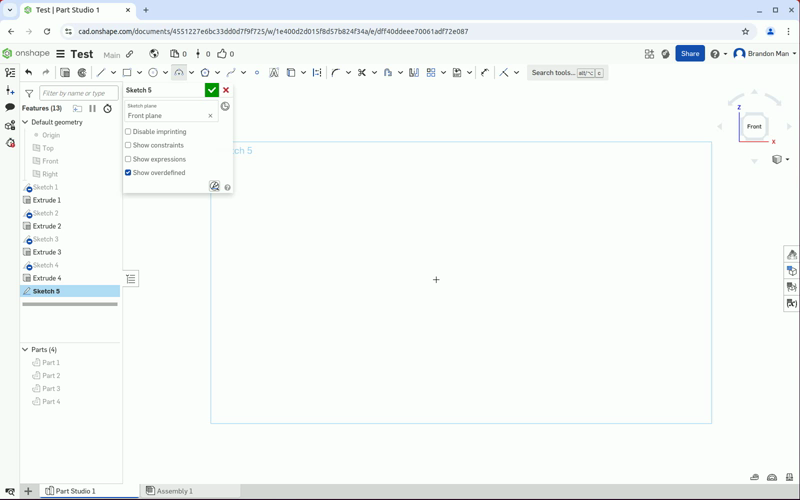
key_up(shift)
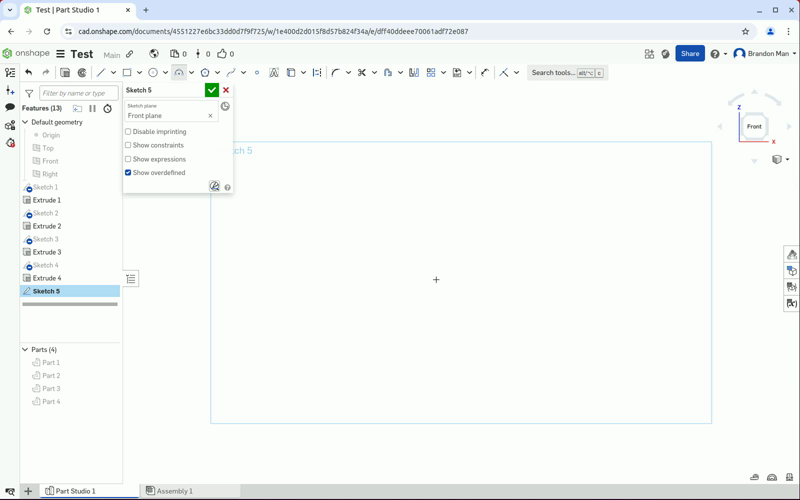
key_down(shift)
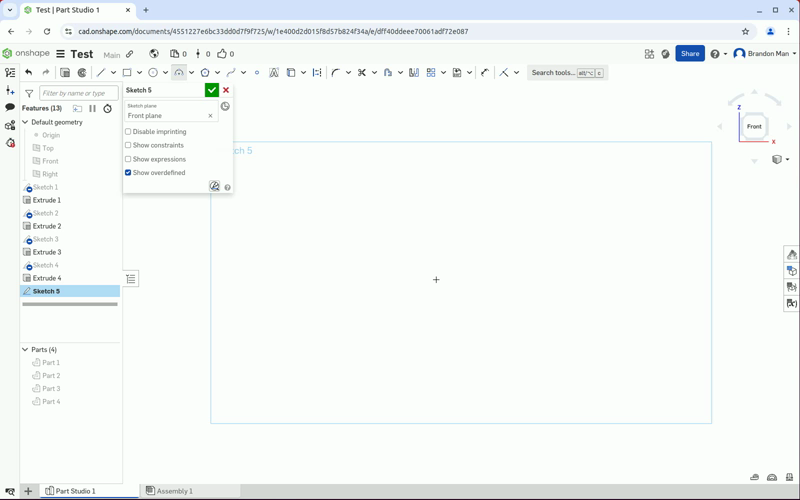
mouse_move(485, 279)
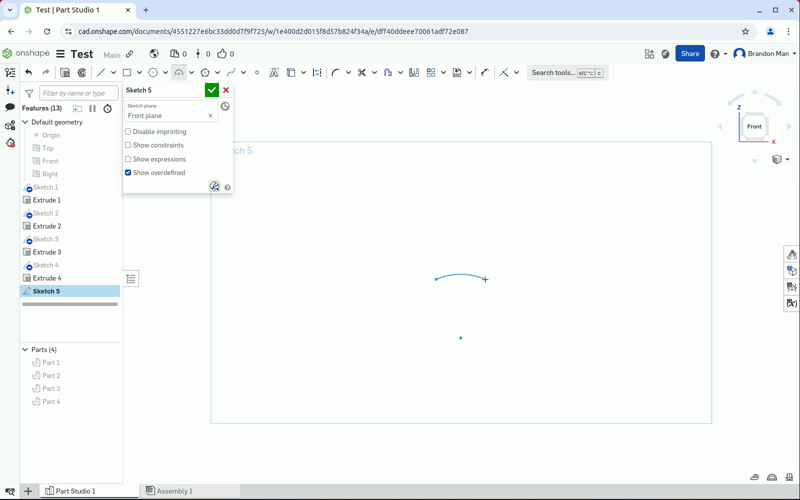
click(485, 279)
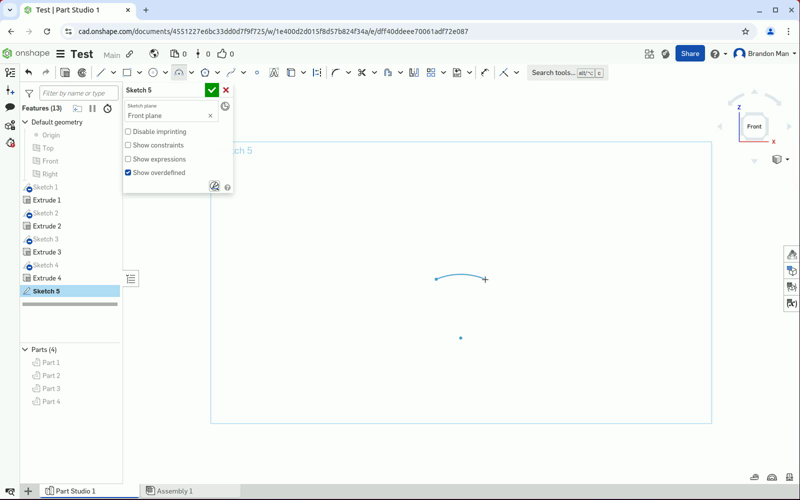
mouse_move(460, 257)
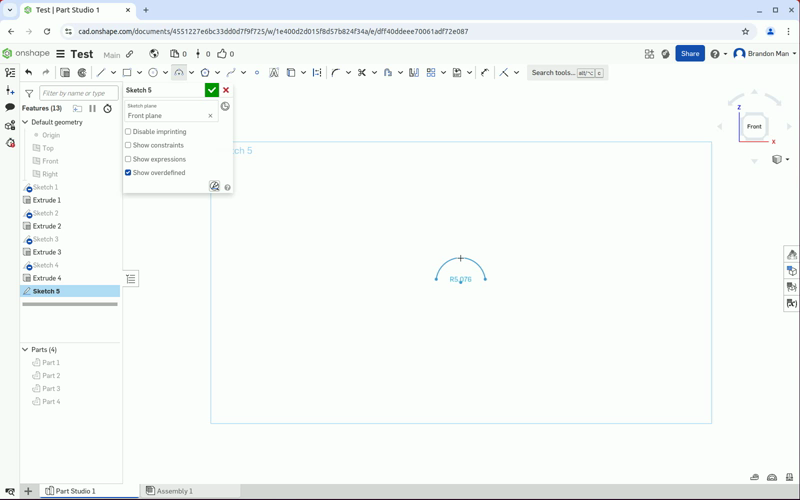
click(460, 257)
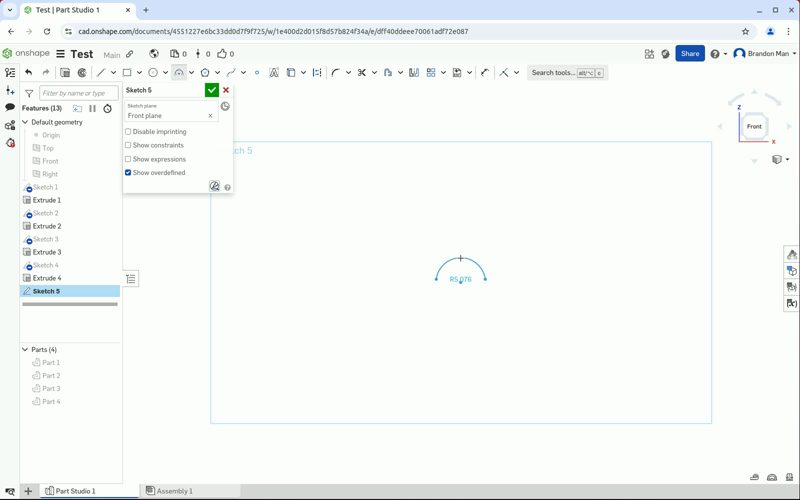
key_up(shift)
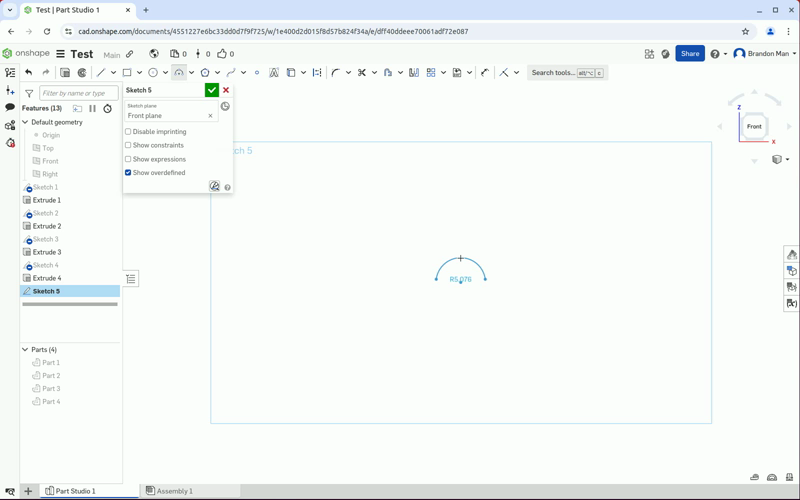
key(esc)
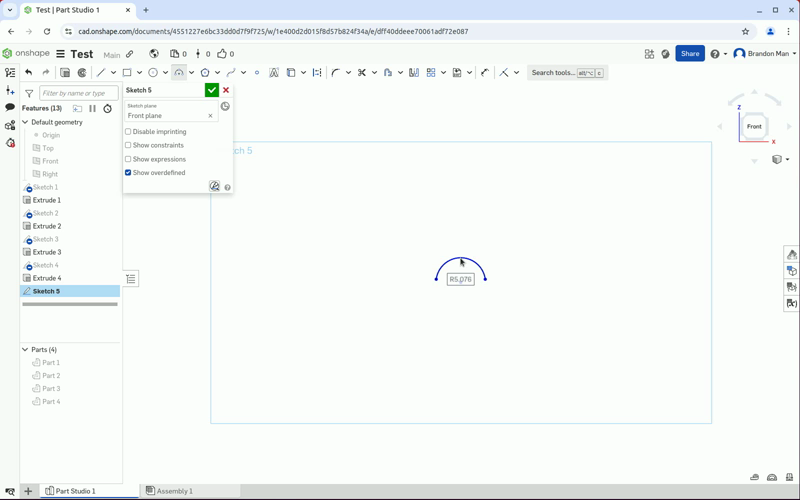
key(l)
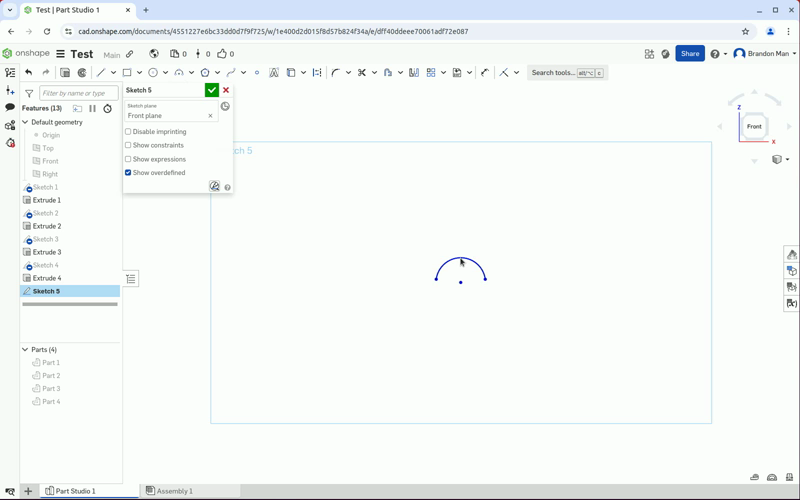
mouse_move(485, 279)
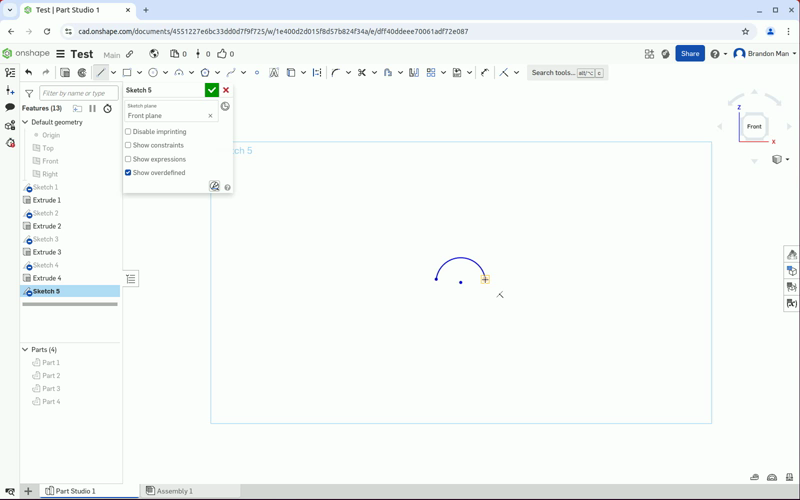
click(485, 279)
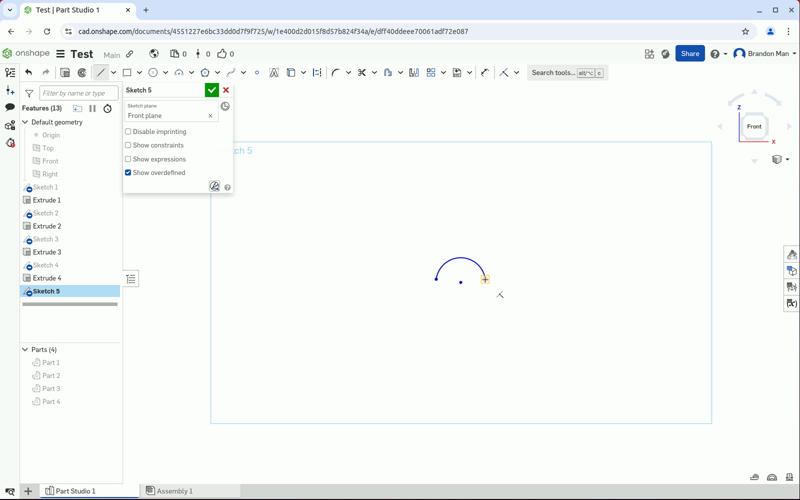
key_down(shift)
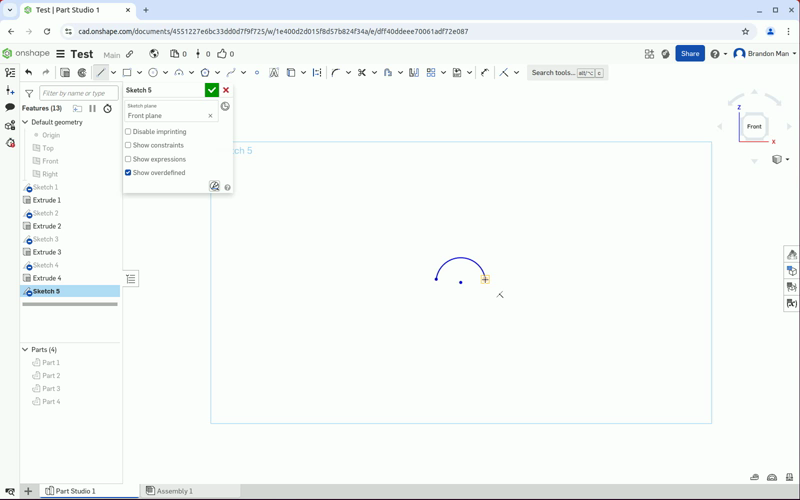
mouse_move(475, 203)
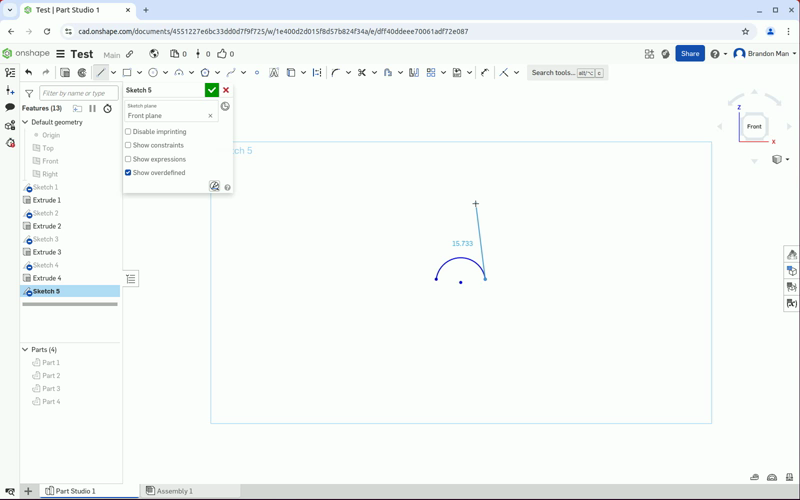
click(475, 203)
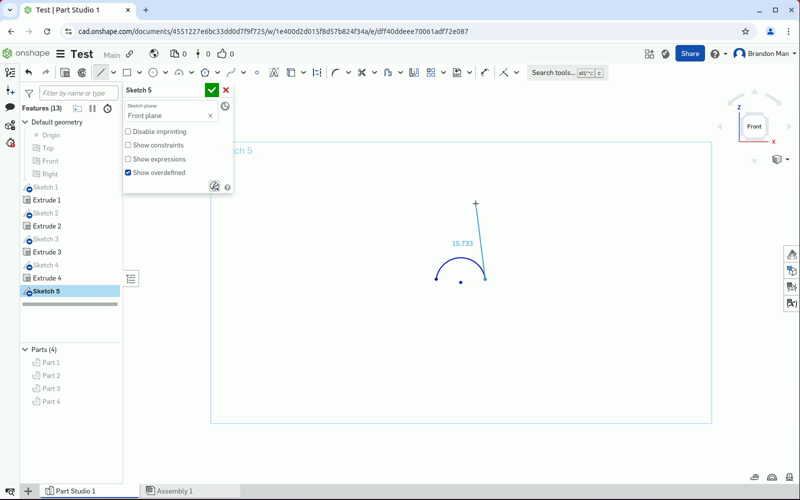
key_up(shift)
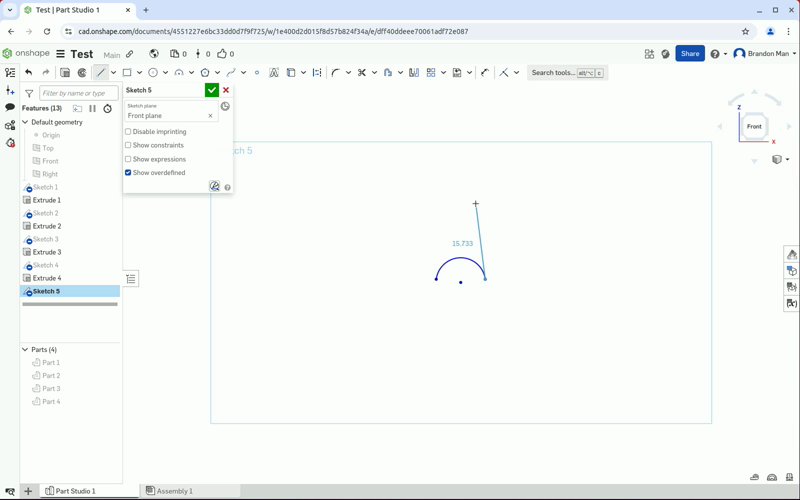
key(esc)
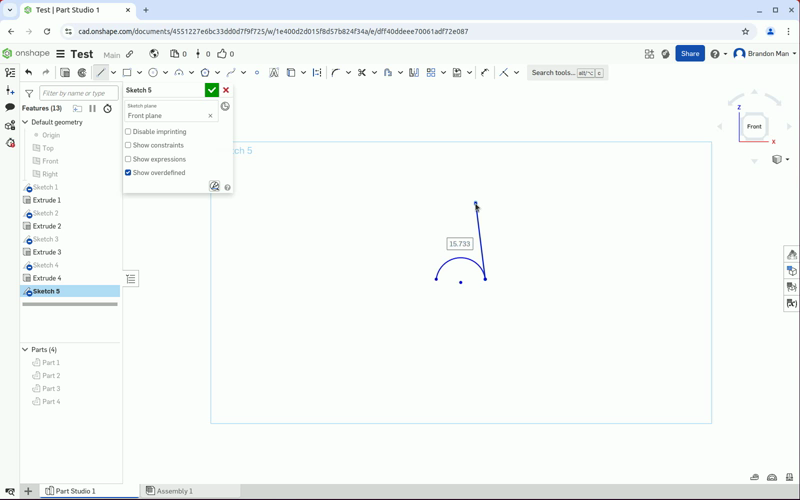
key(a)
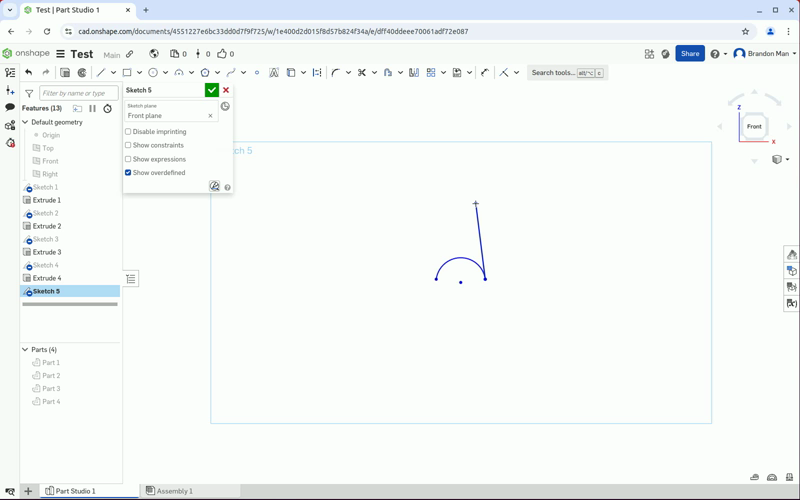
mouse_move(475, 203)
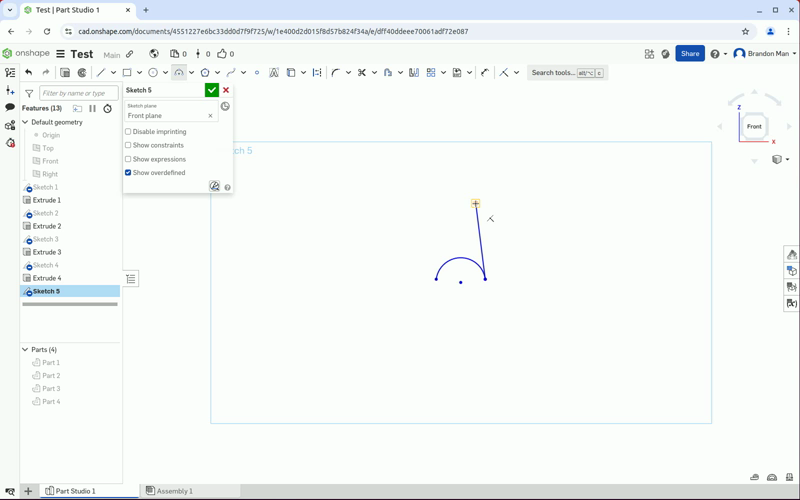
click(475, 203)
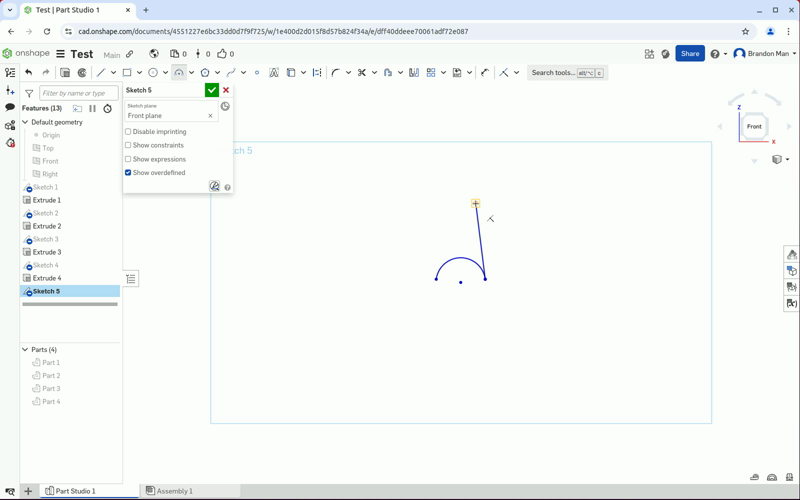
key_down(shift)
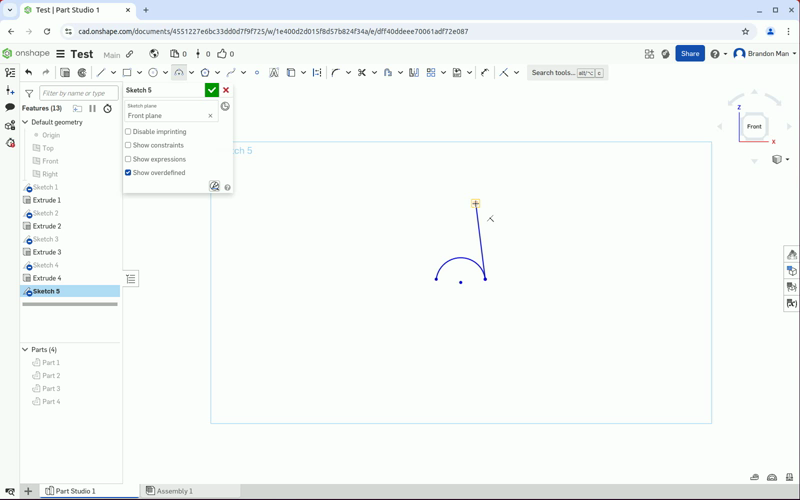
mouse_move(446, 201)
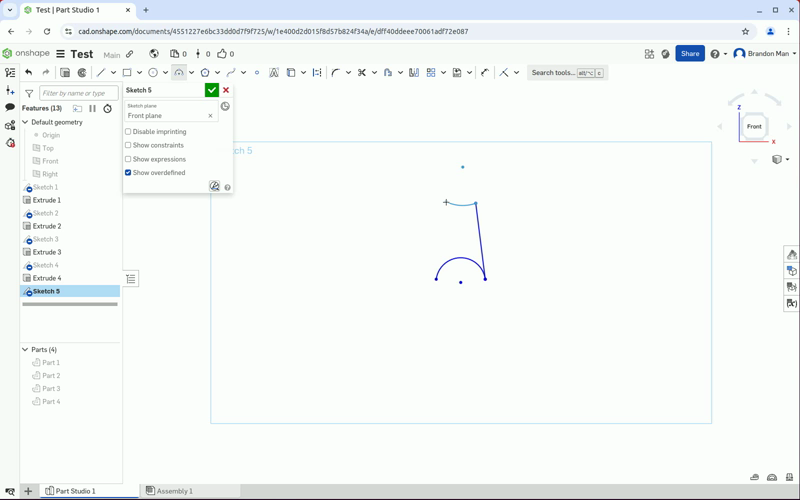
click(446, 201)
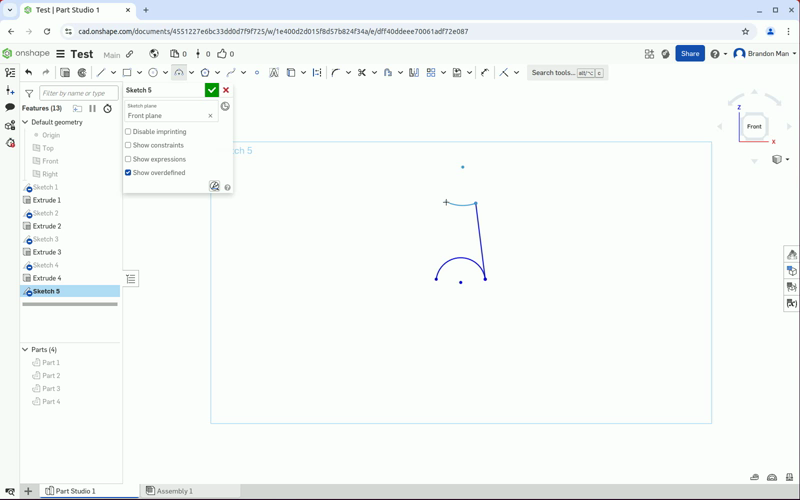
mouse_move(459, 218)
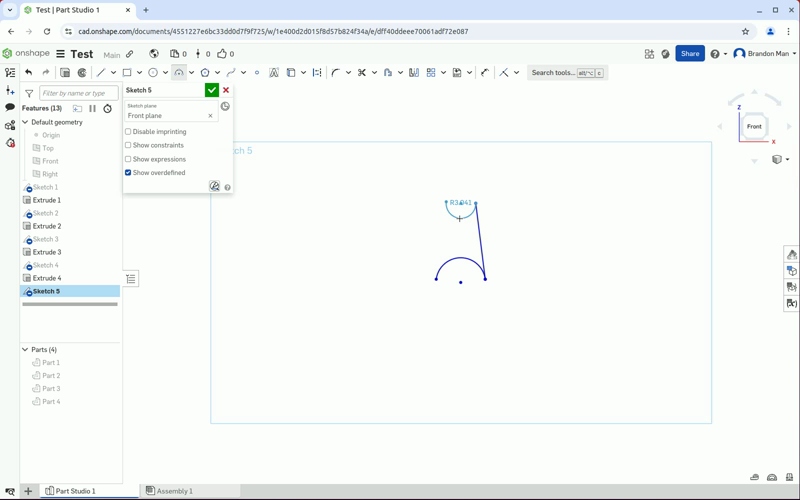
click(459, 218)
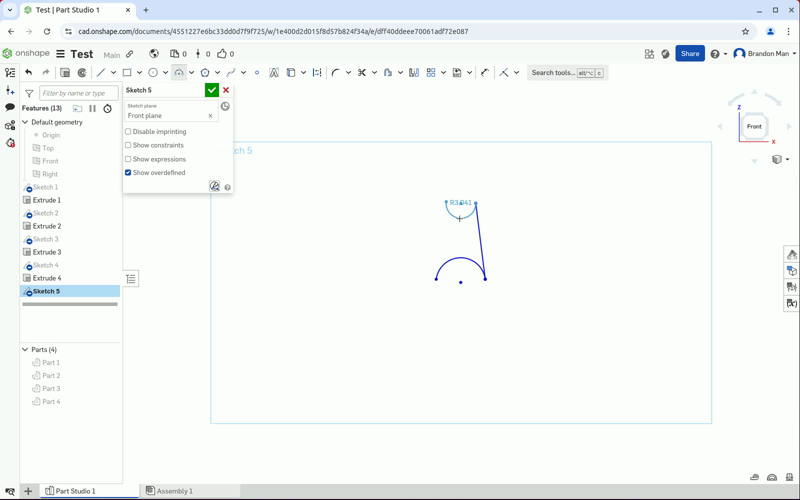
key_up(shift)
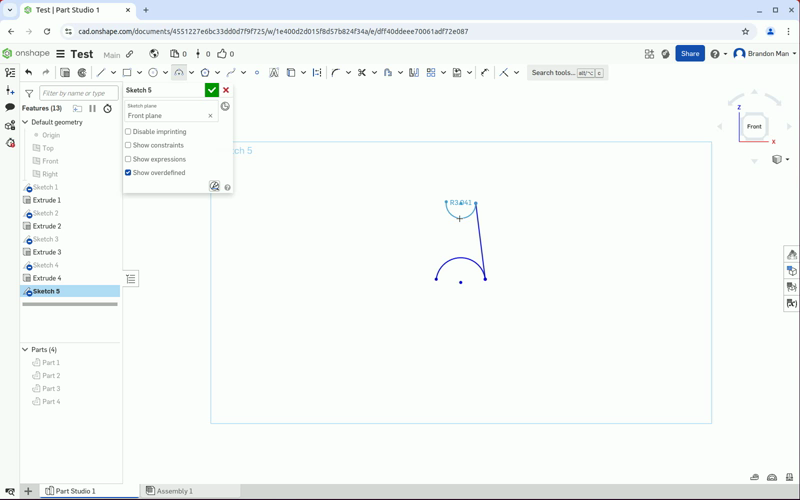
key(esc)
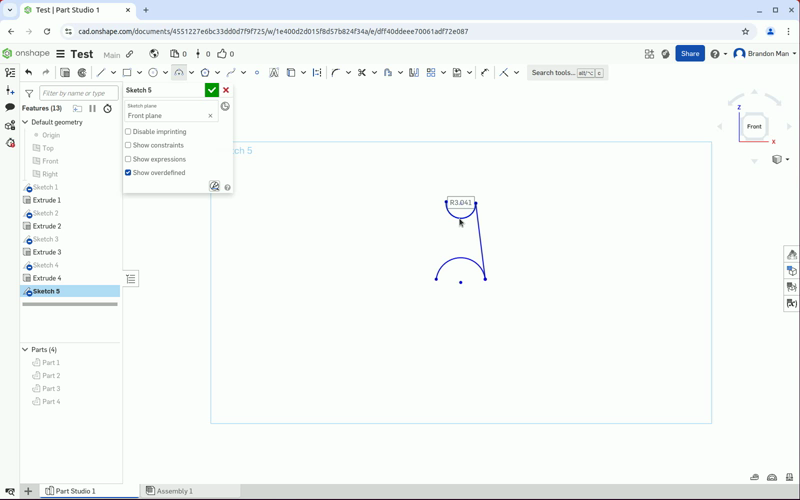
key(l)
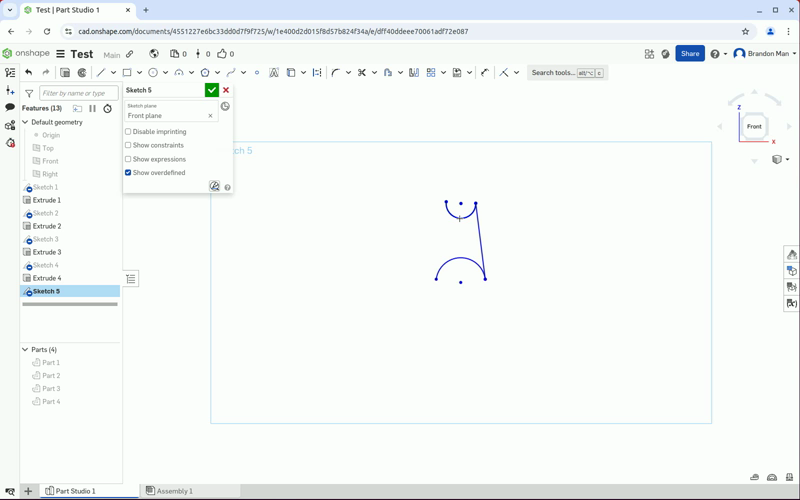
mouse_move(446, 201)
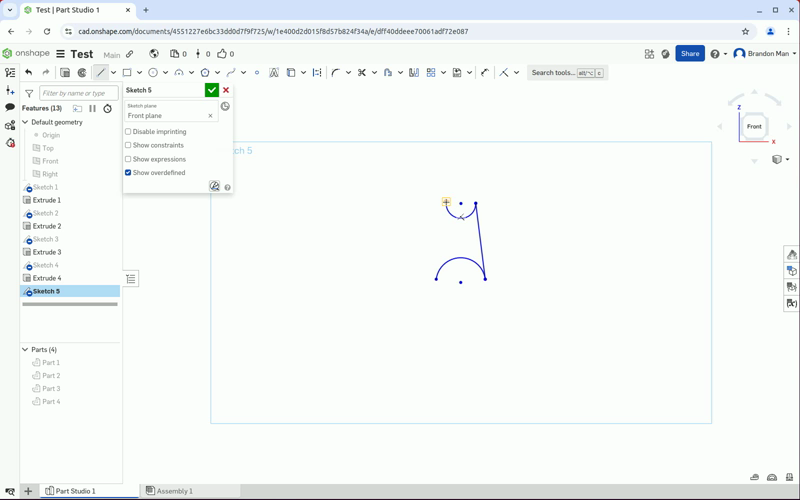
click(446, 201)
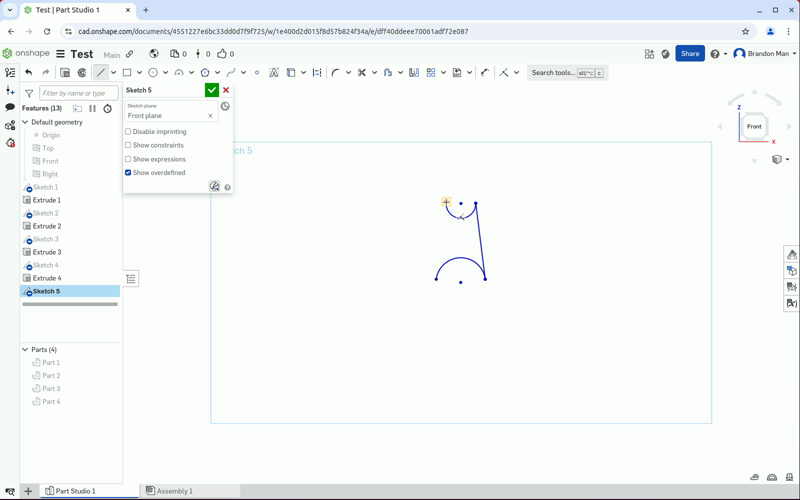
key_down(shift)
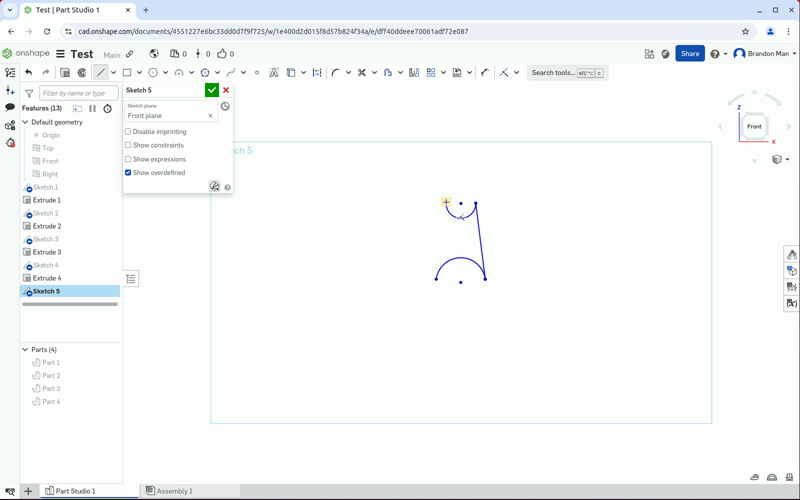
mouse_move(436, 279)
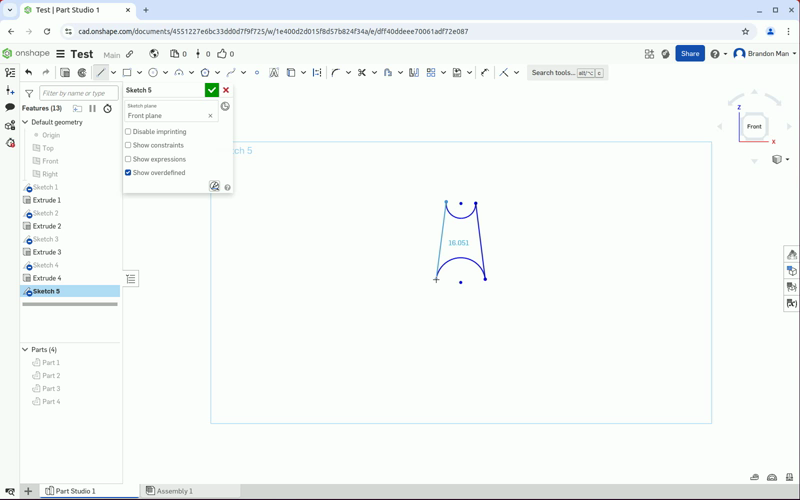
key_up(shift)
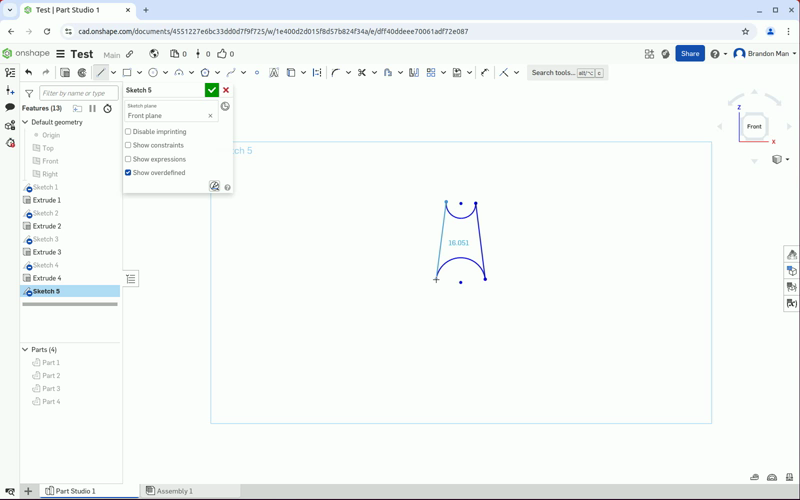
click(436, 279)
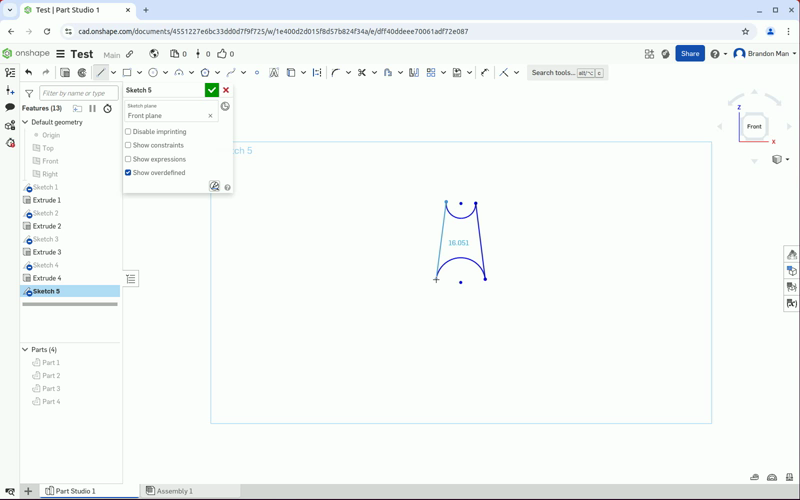
key(esc)
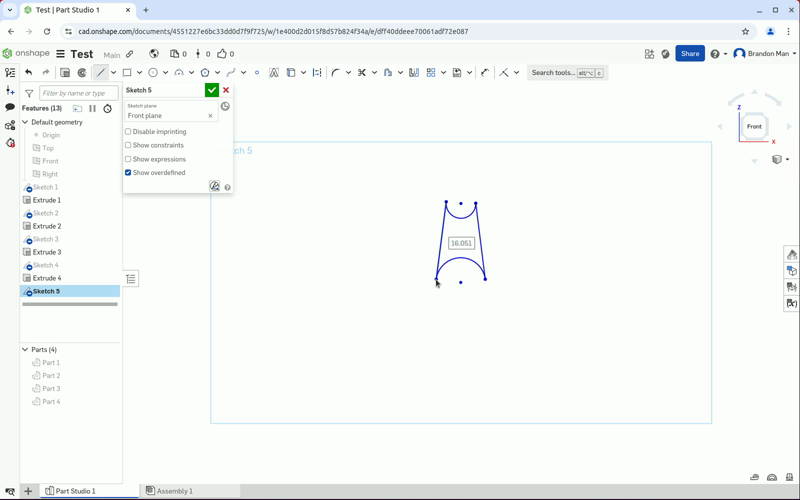
key(c)
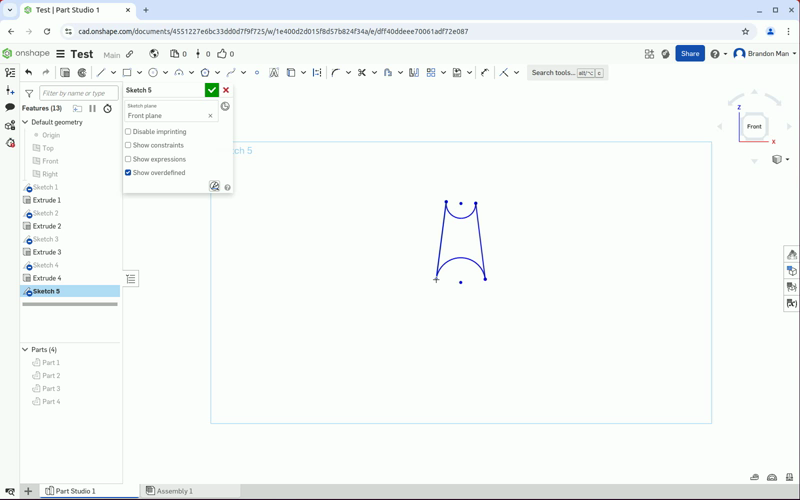
key_down(shift)
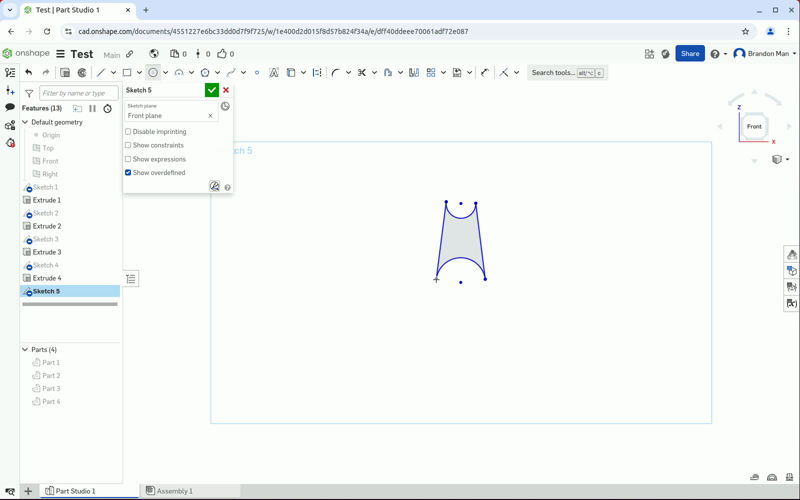
mouse_move(458, 225)
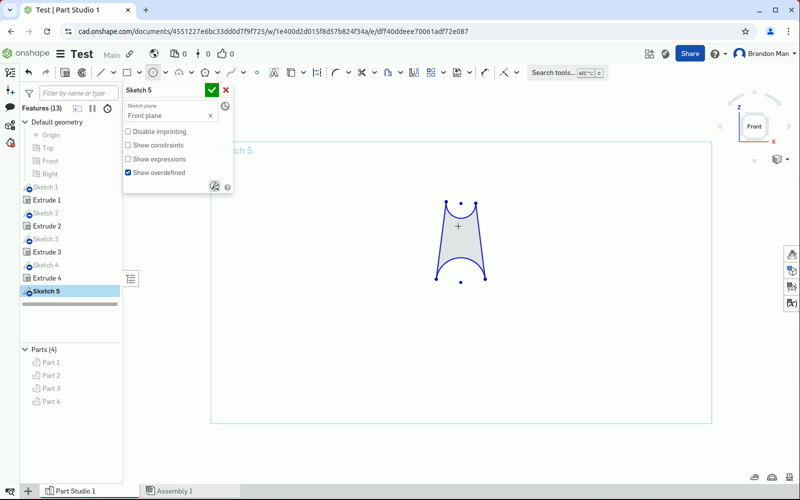
click(458, 225)
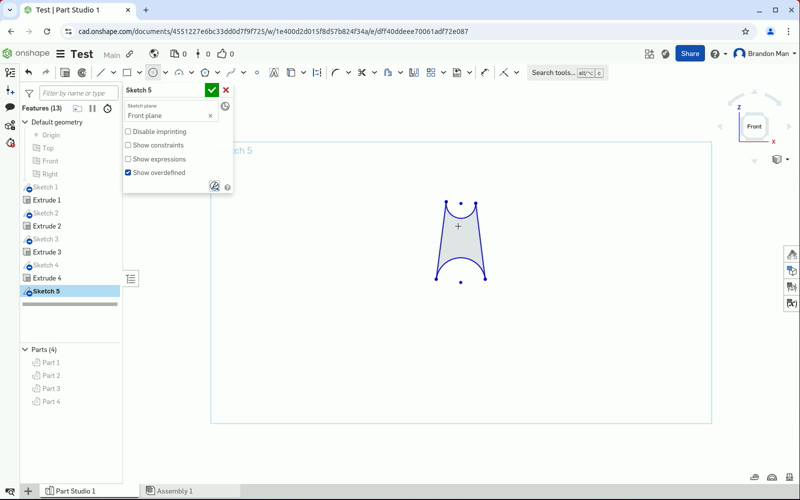
key_up(shift)
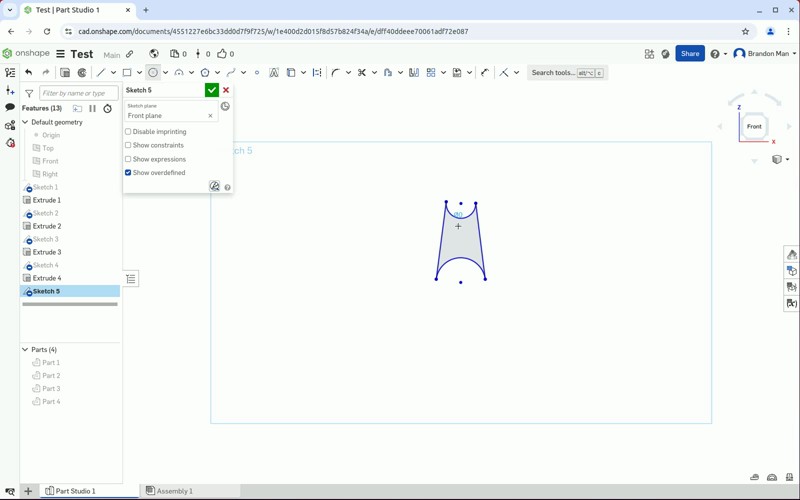
mouse_move(460, 225)
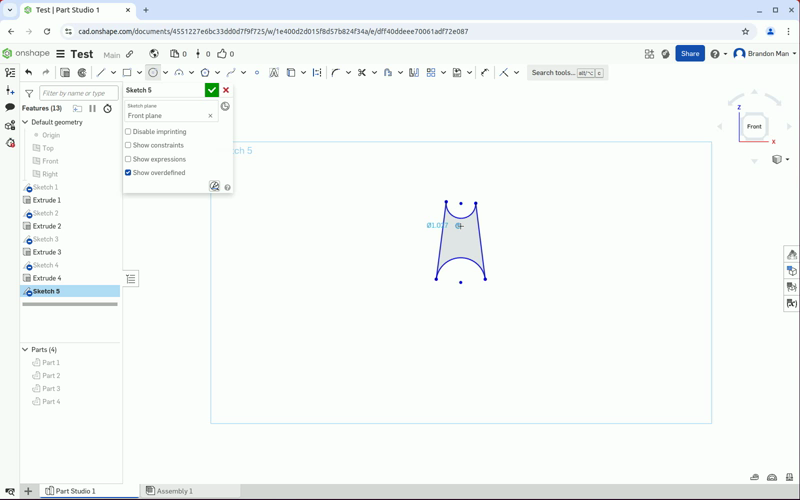
scroll(6)
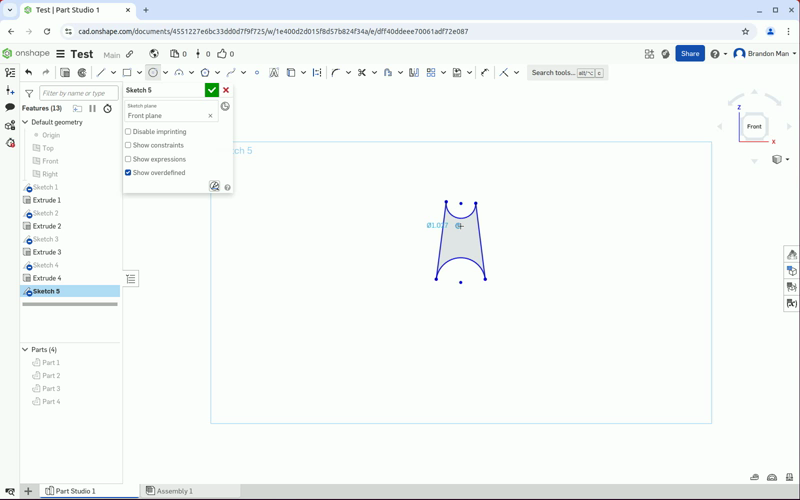
scroll(6)
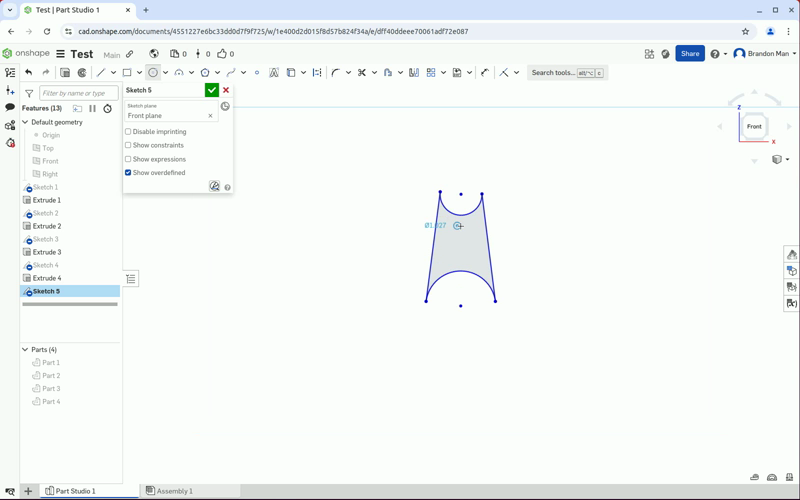
scroll(6)
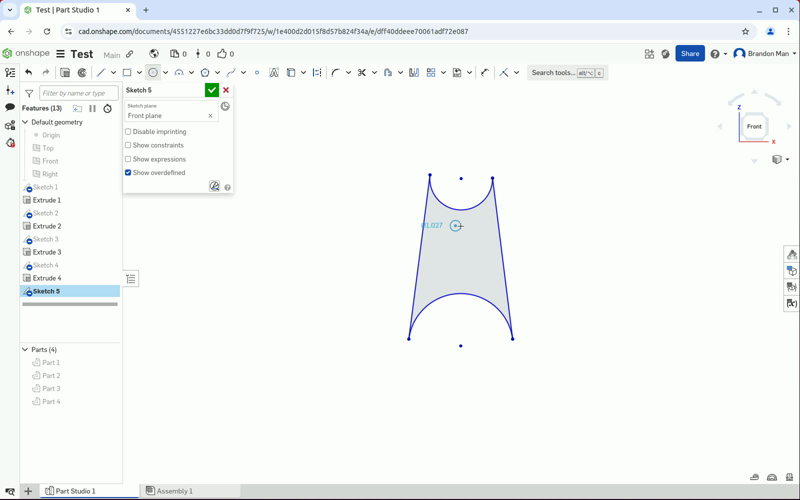
scroll(6)
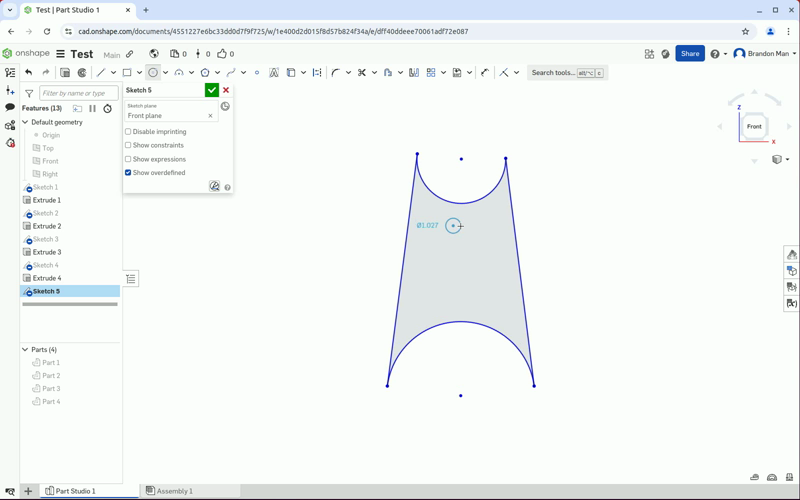
scroll(6)
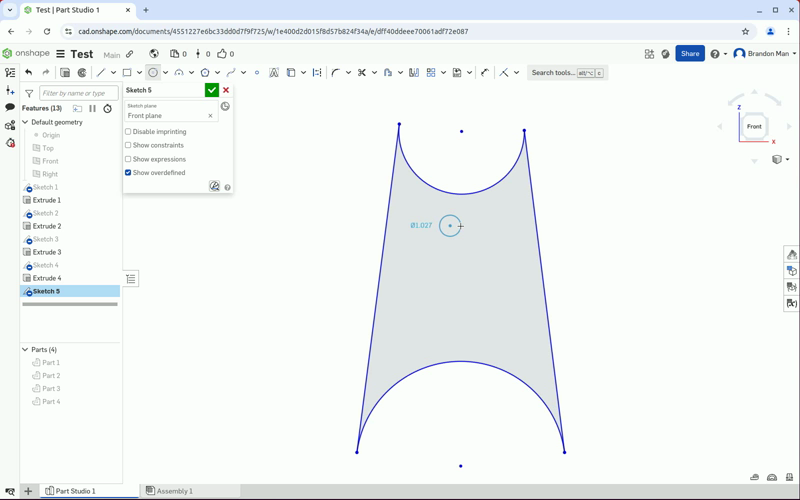
scroll(6)
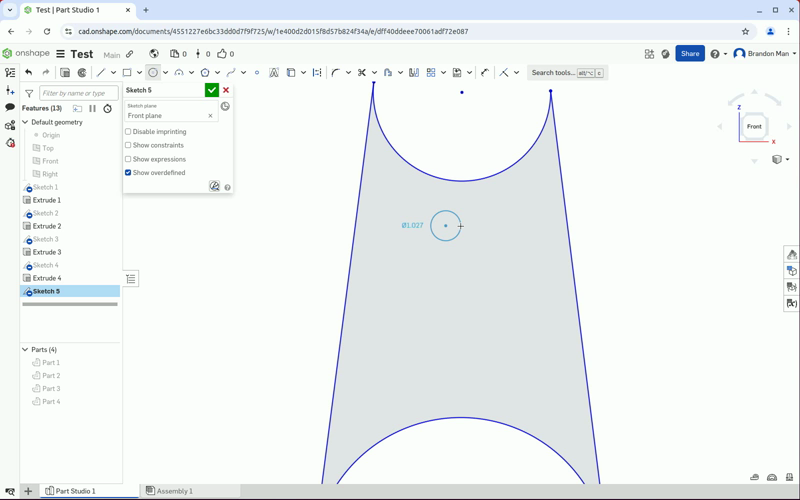
scroll(6)
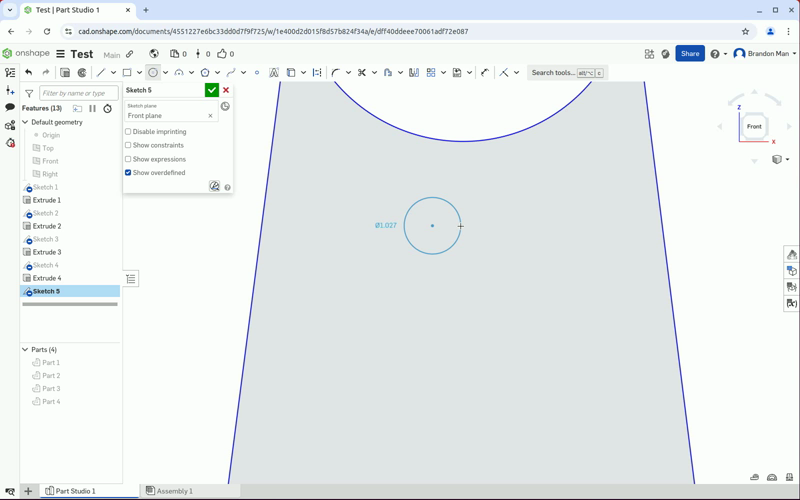
click(460, 225)
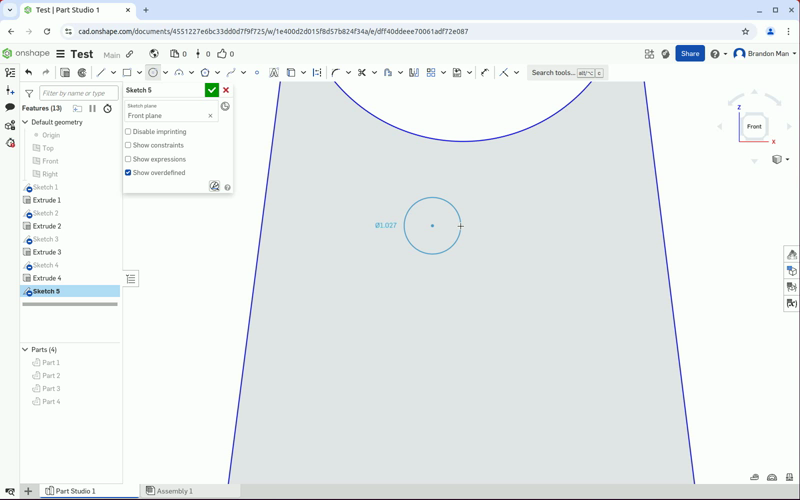
scroll(-6)
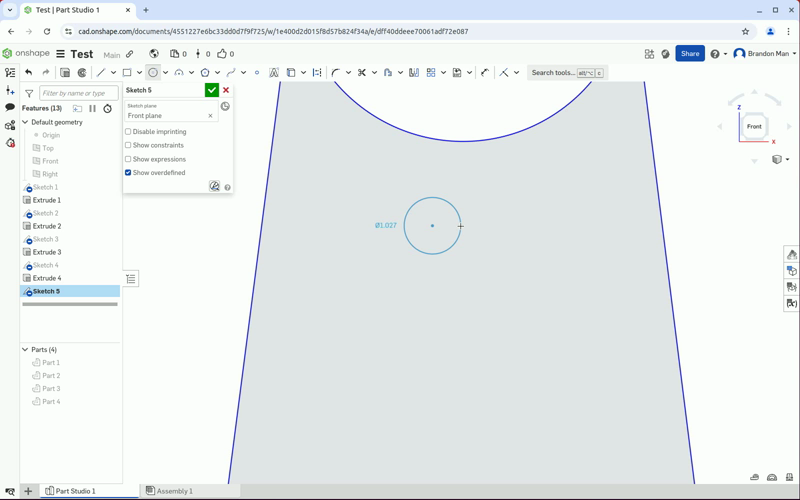
scroll(-6)
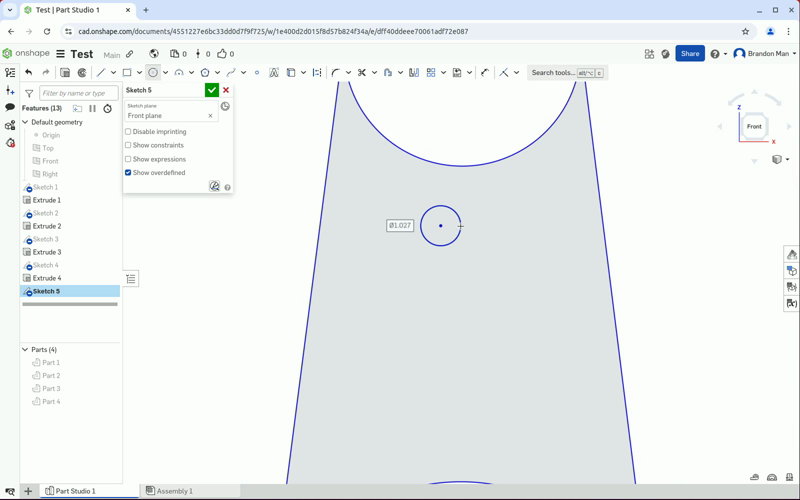
scroll(-6)
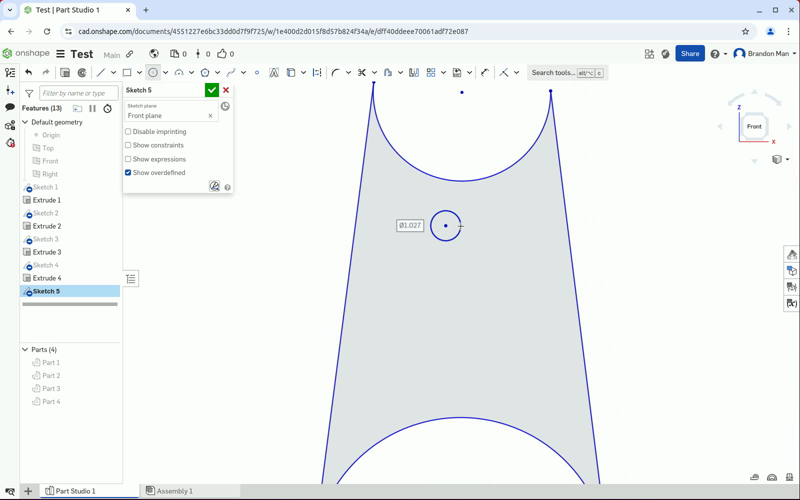
scroll(-6)
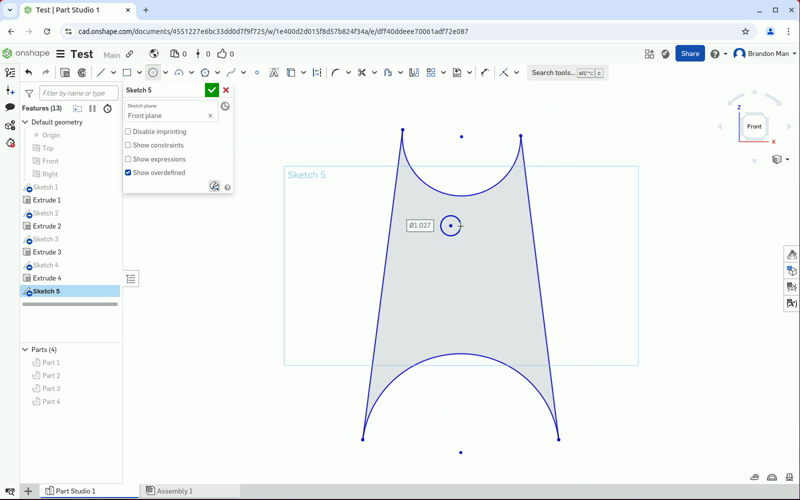
scroll(-6)
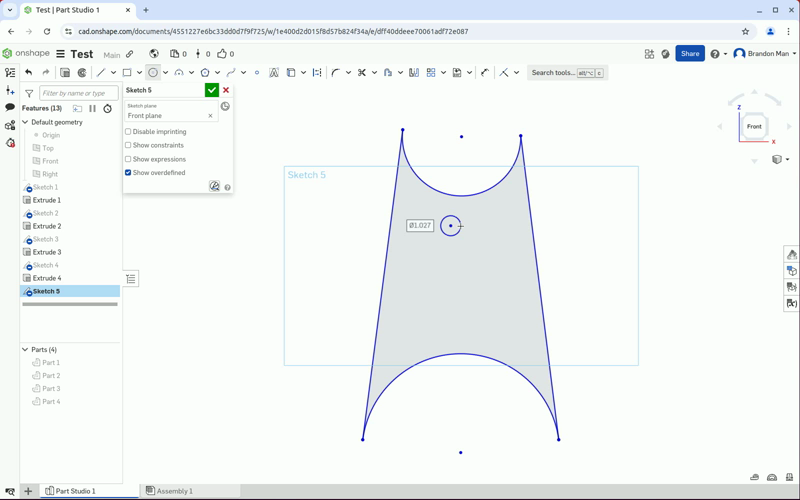
scroll(-6)
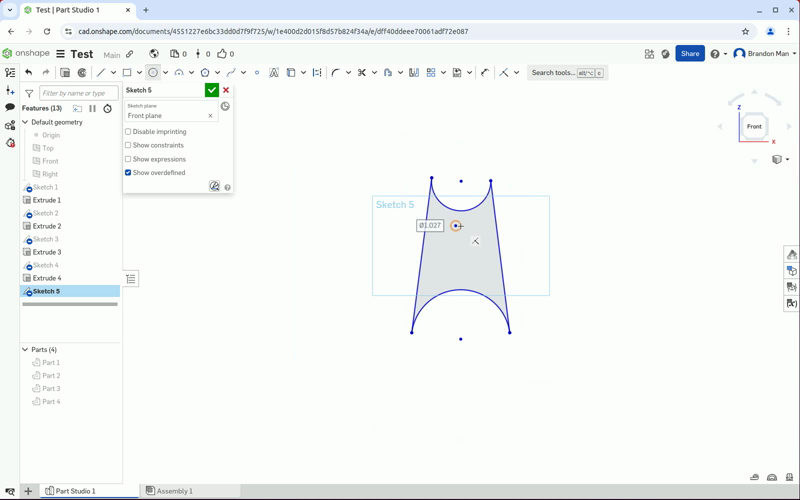
scroll(-6)
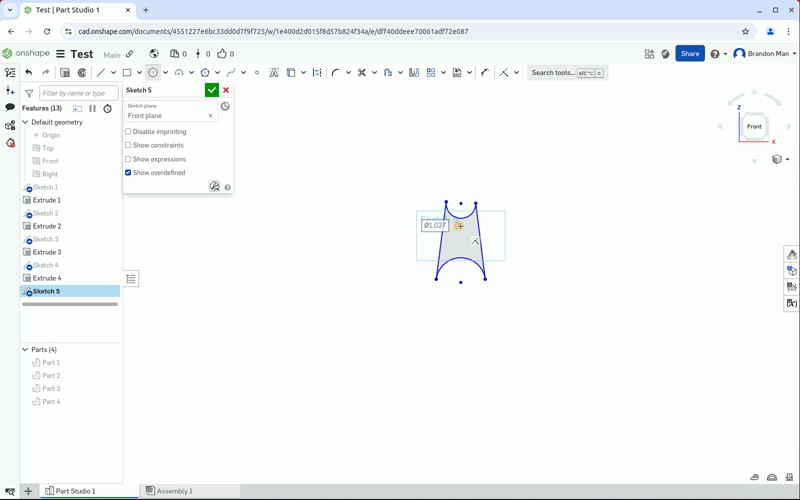
key(esc)
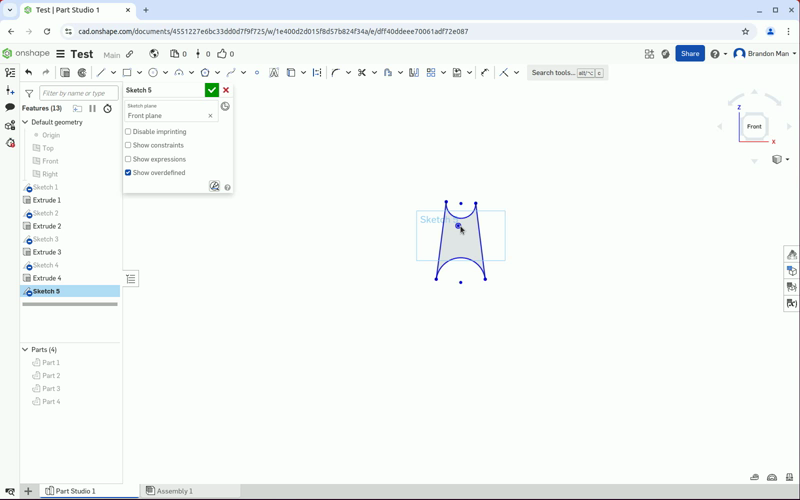
mouse_move(463, 253)
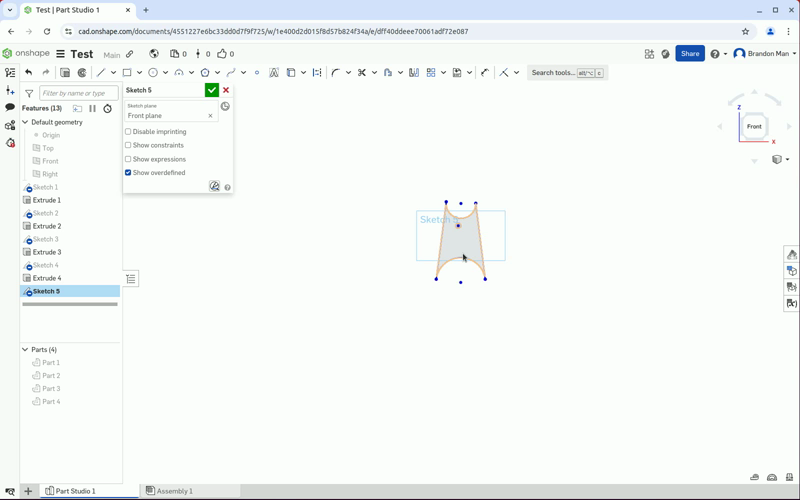
click(463, 253)
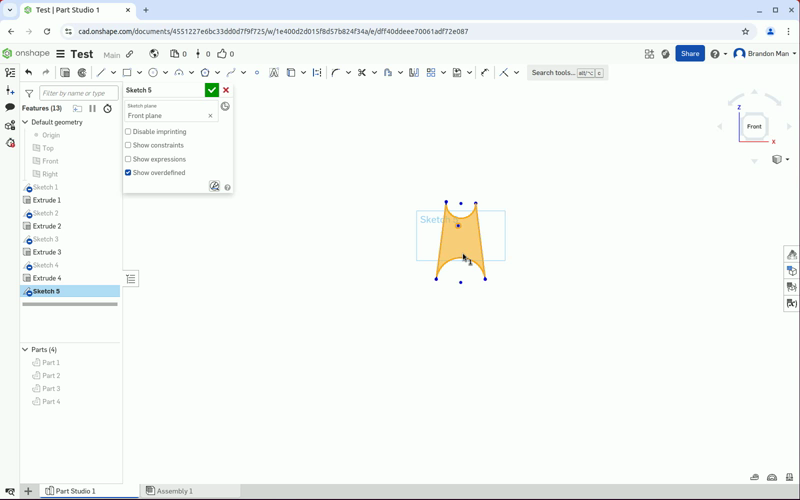
mouse_move(73, 352)
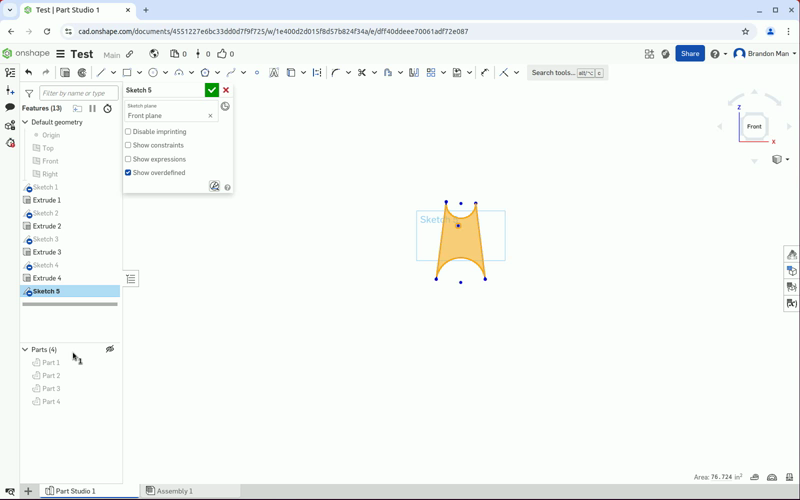
key(shift+y)
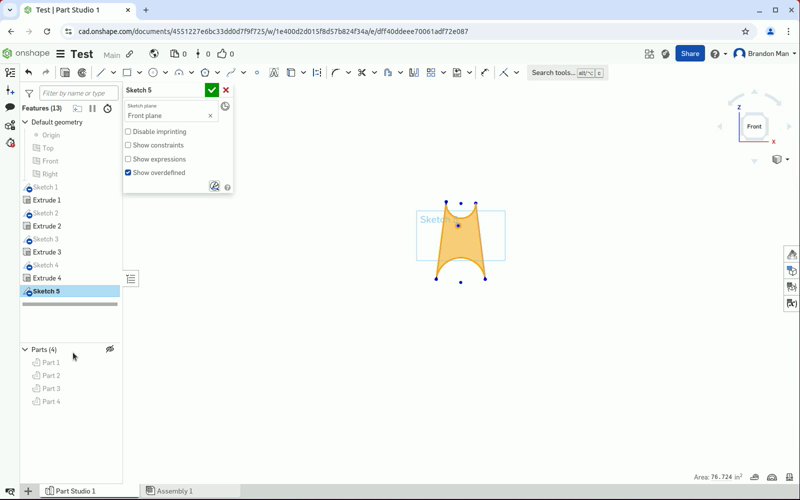
key(shift+e)
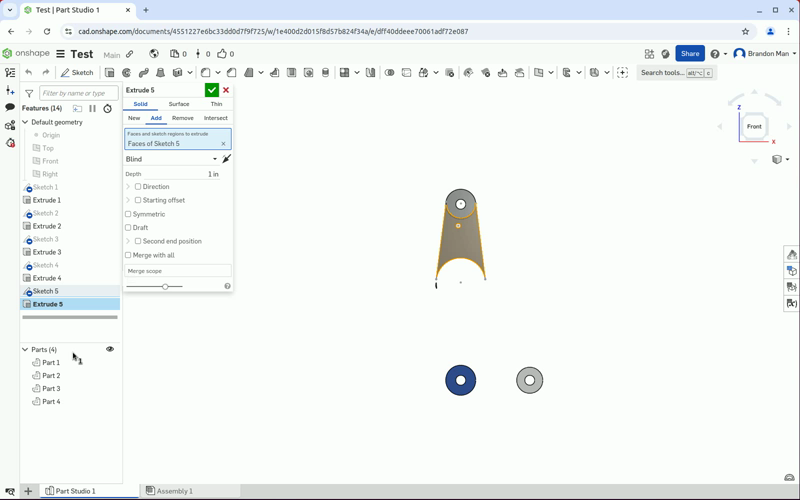
mouse_move(143, 106)
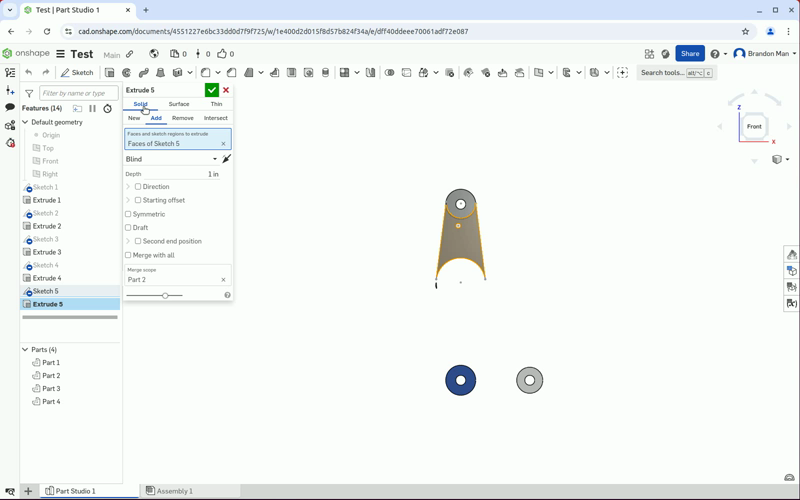
click(143, 106)
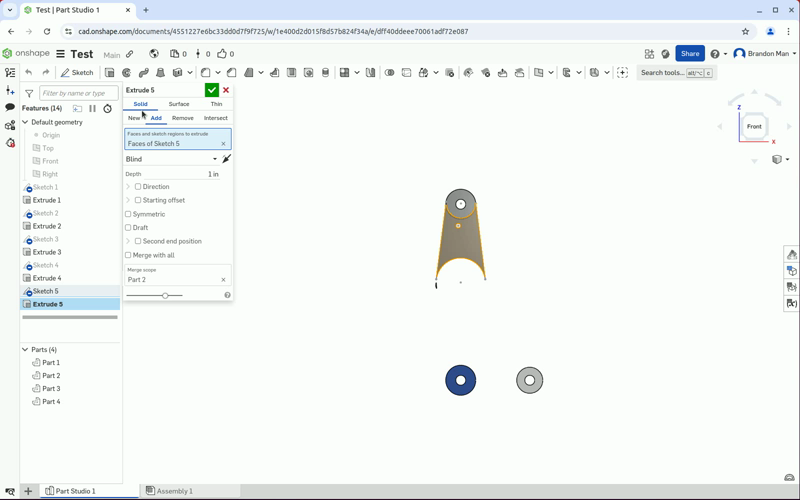
mouse_move(137, 120)
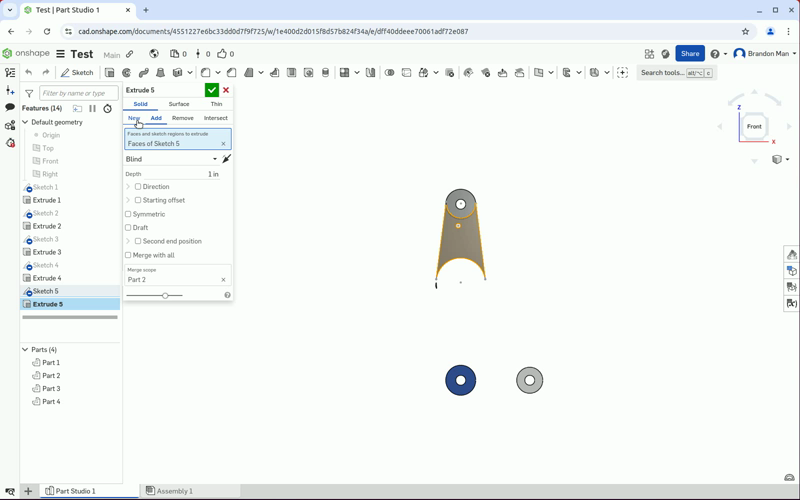
click(137, 120)
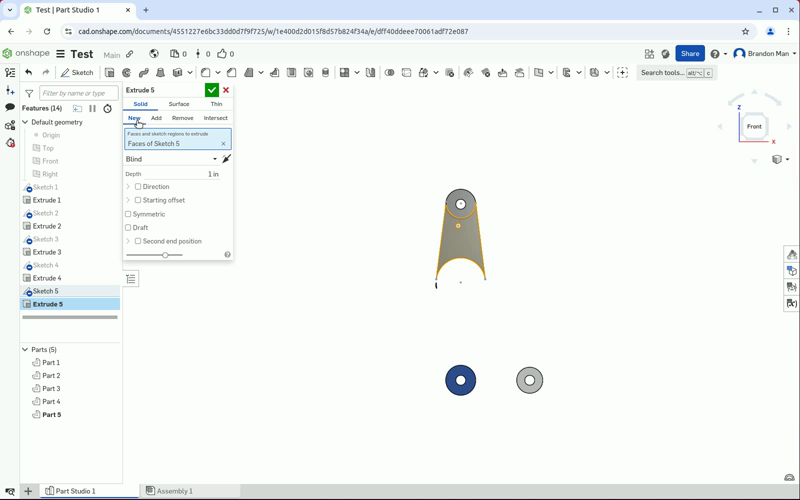
key(tab, 4)
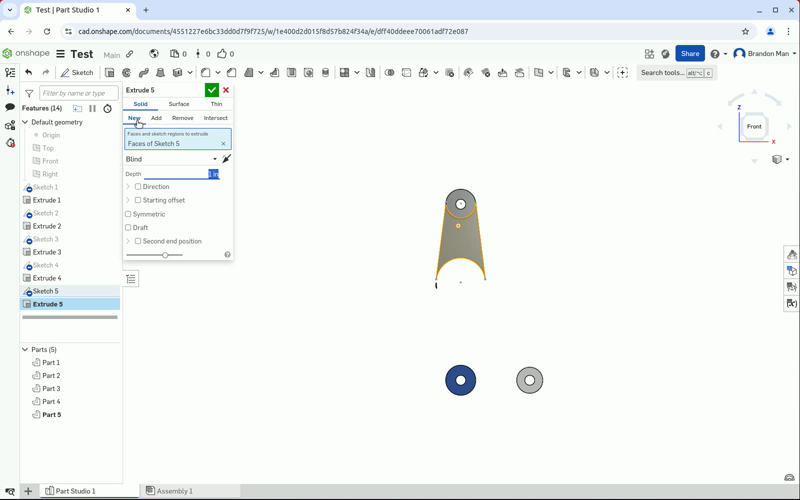
text(0.963)
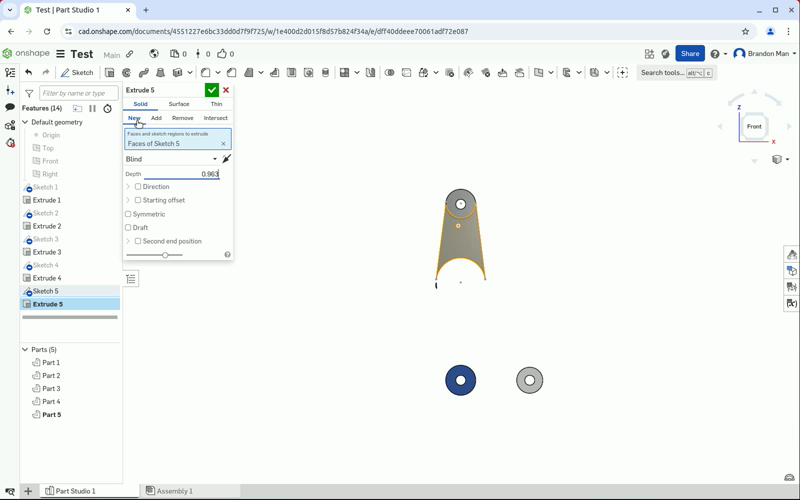
key(enter)
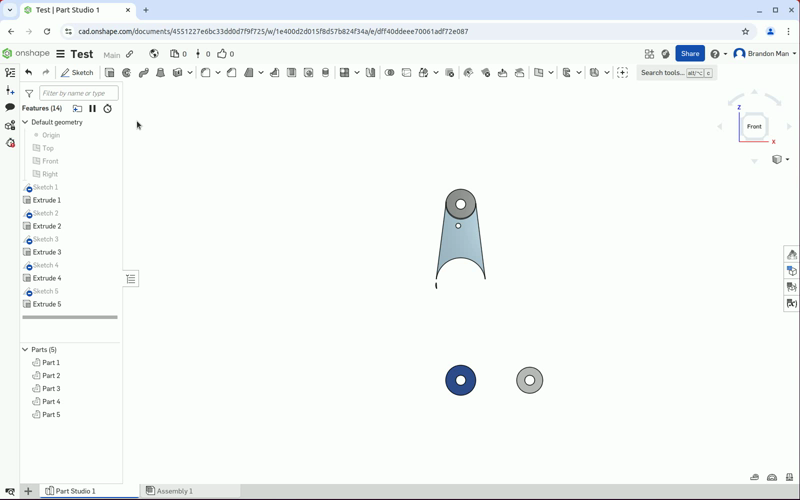
key(shift+h)
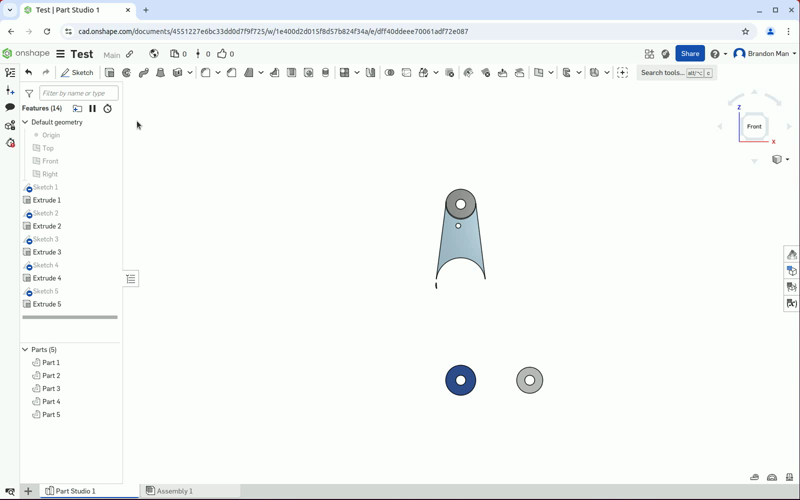
key(shift+h)
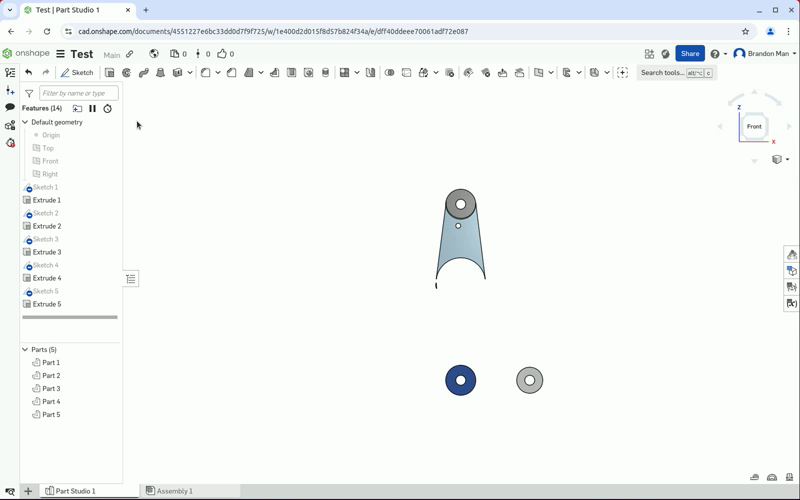
mouse_move(73, 189)
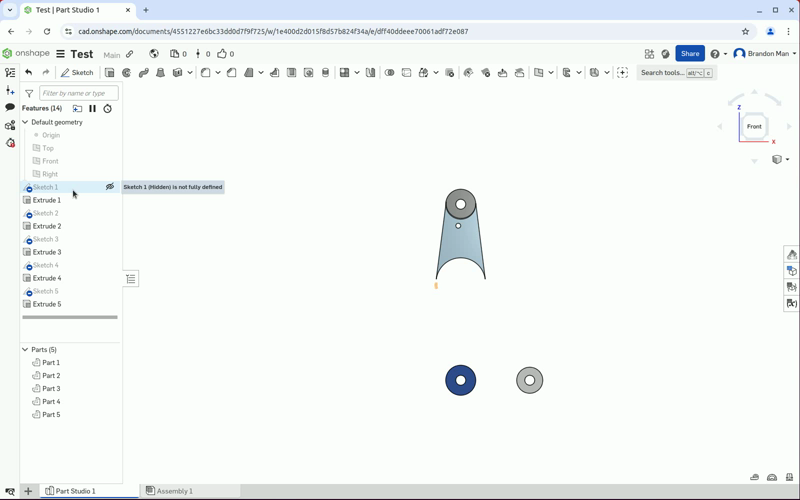
click(73, 189)
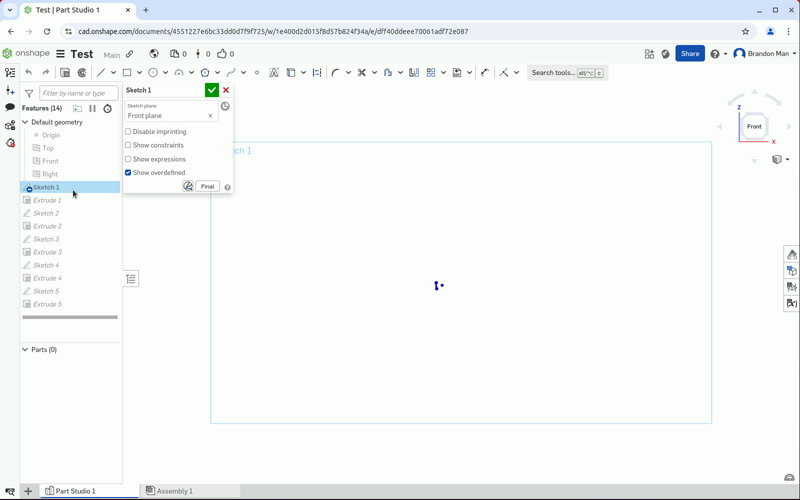
mouse_move(229, 92)
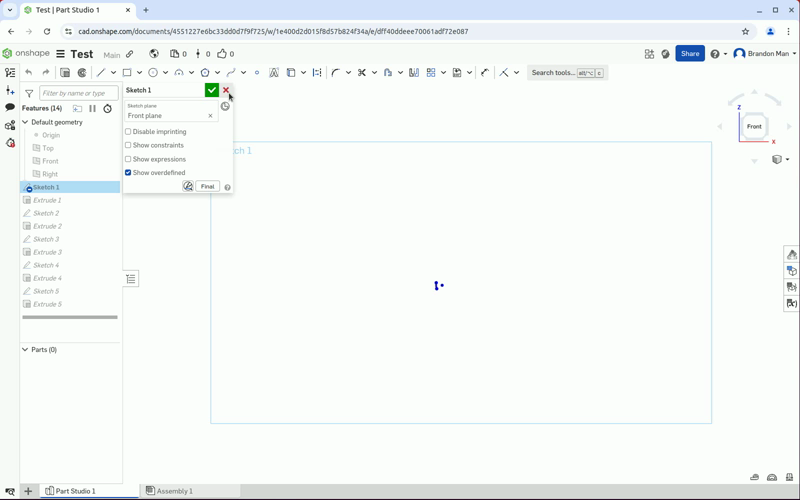
click(229, 92)
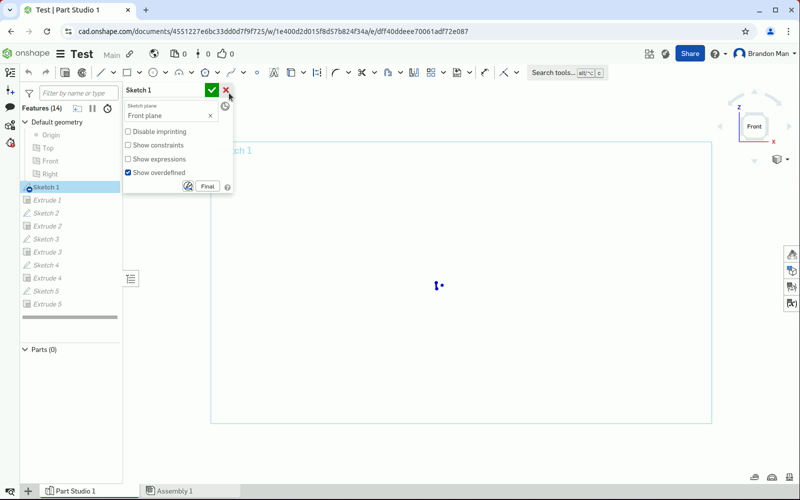
key(shift+s)
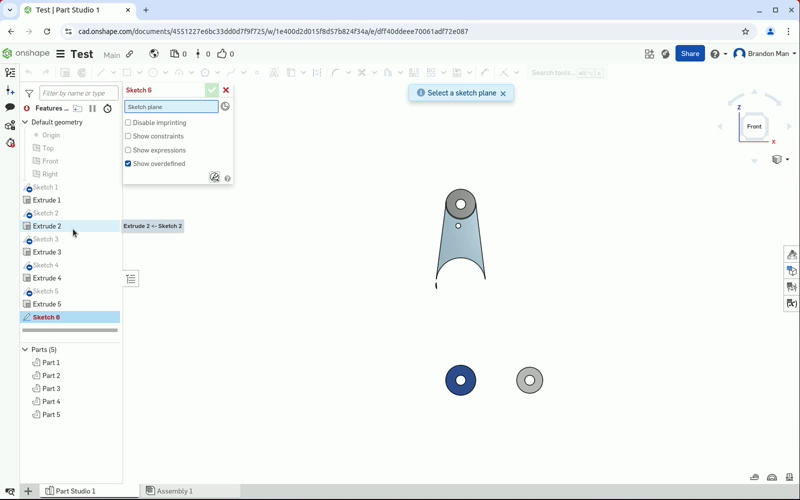
scroll(3)
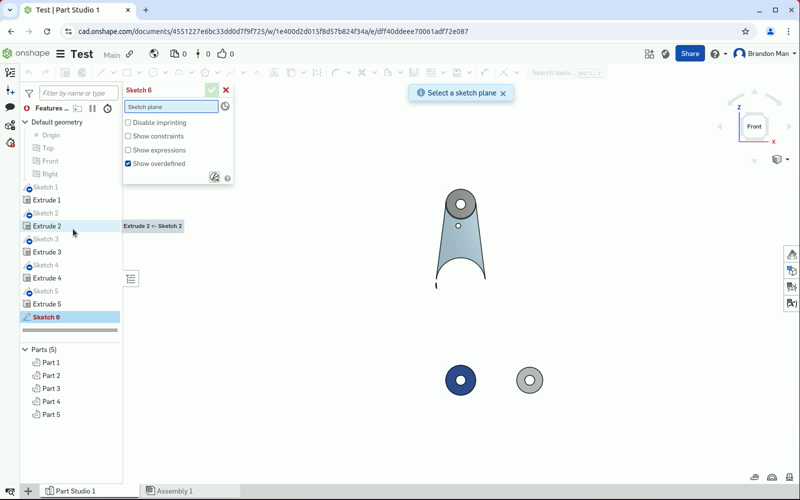
mouse_move(73, 163)
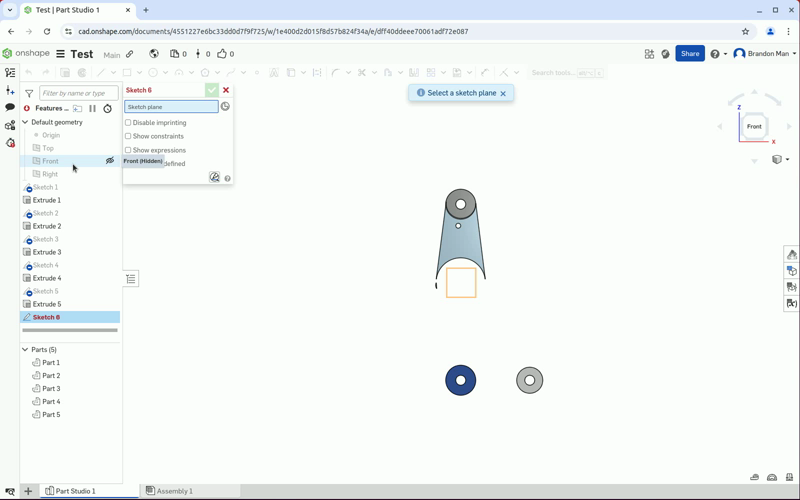
click(73, 163)
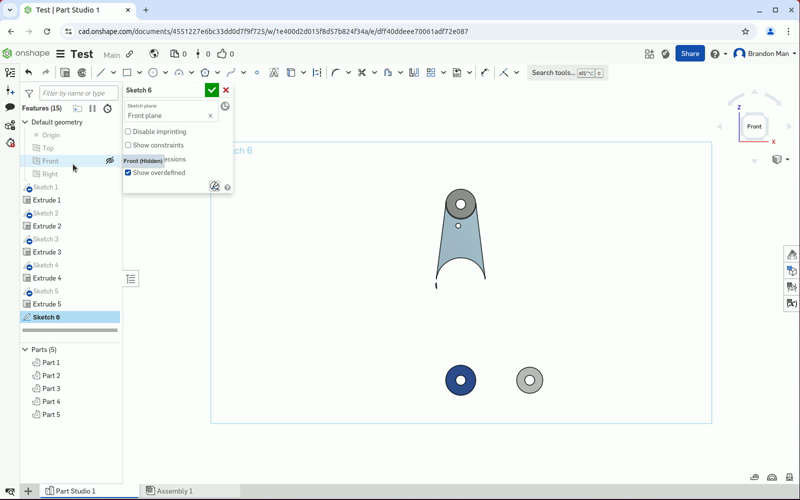
mouse_move(73, 352)
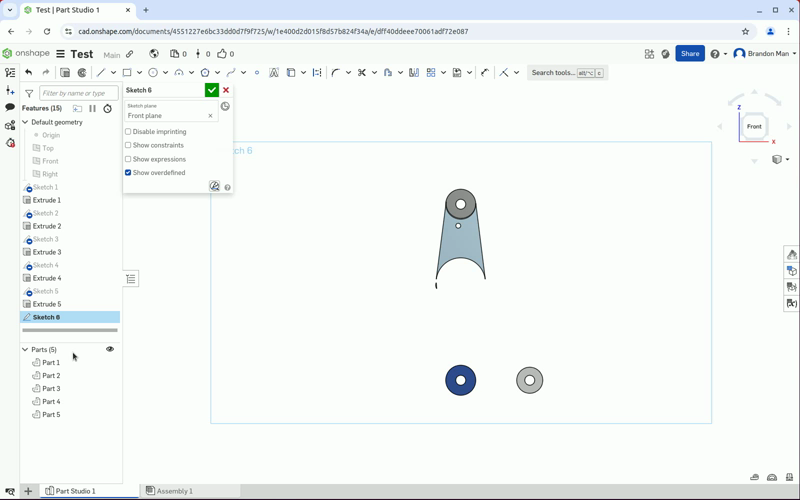
key(y)
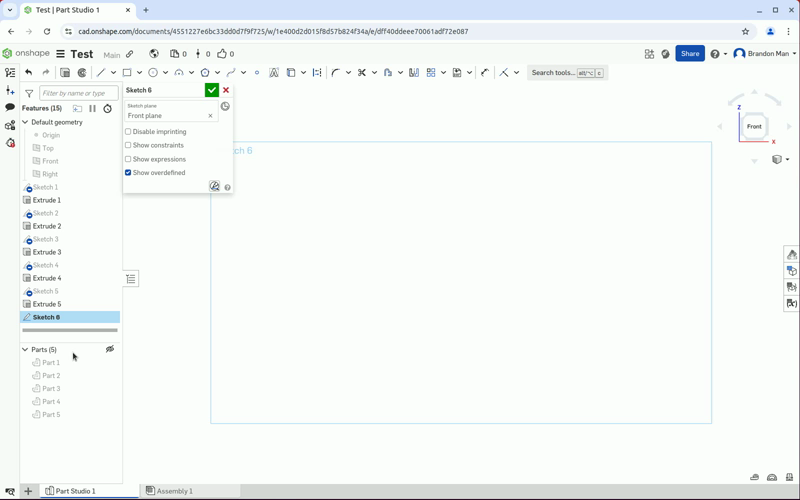
key(l)
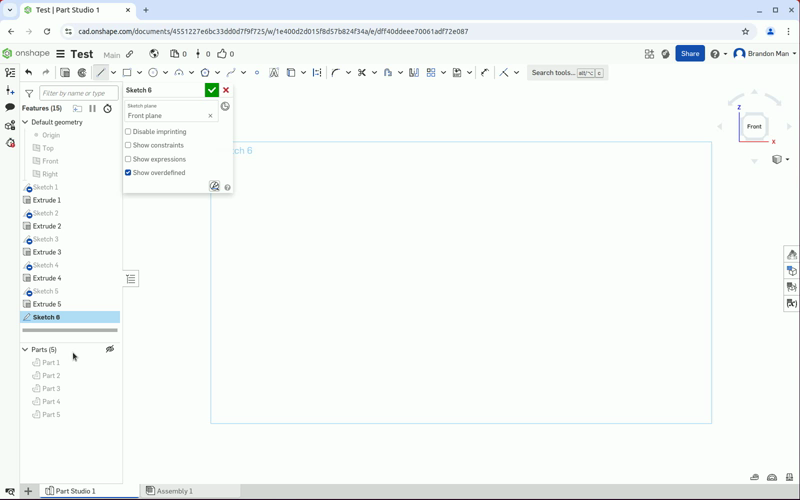
key_down(shift)
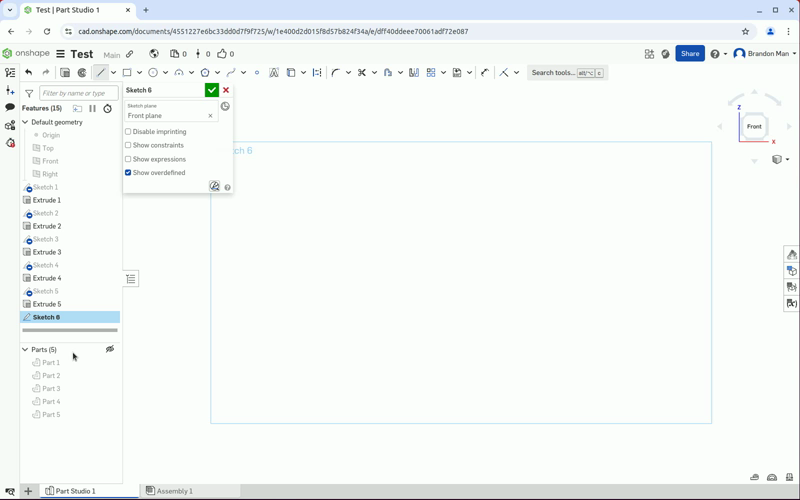
mouse_move(437, 287)
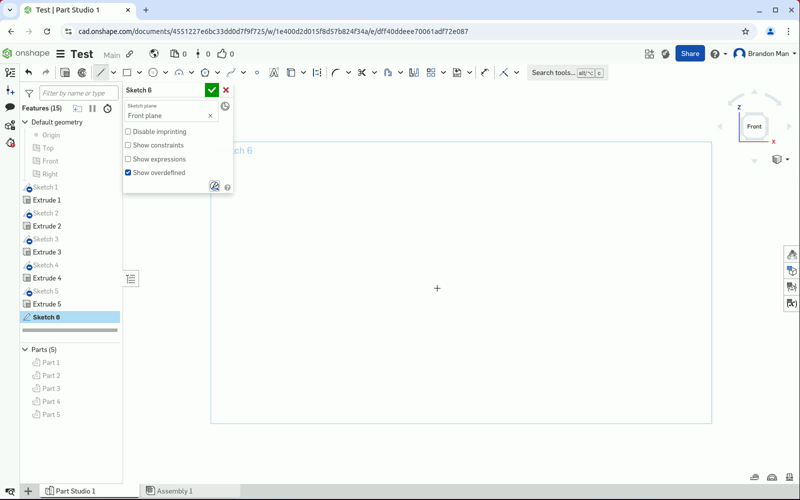
click(437, 287)
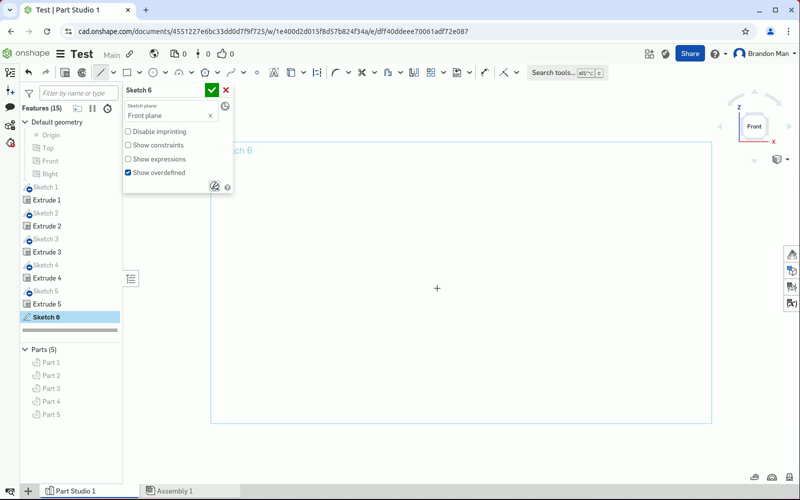
key_up(shift)
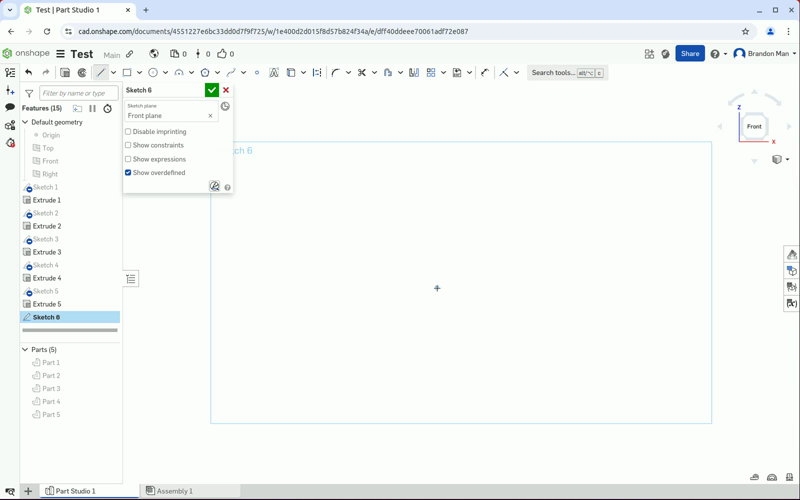
key_down(shift)
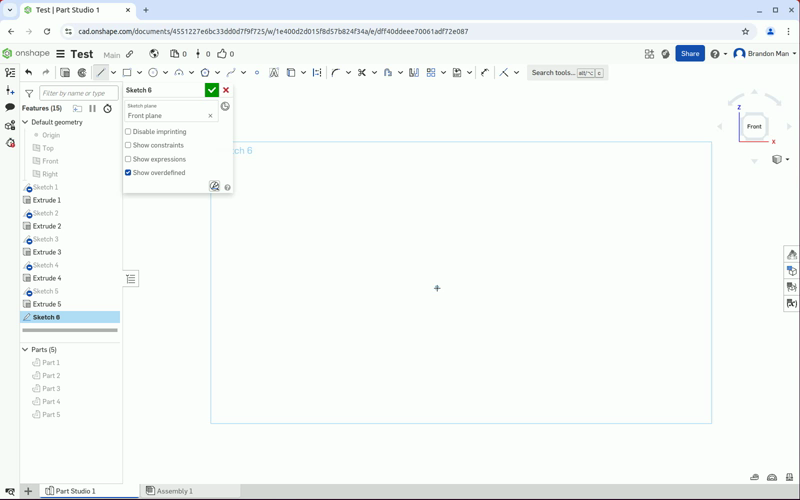
mouse_move(446, 381)
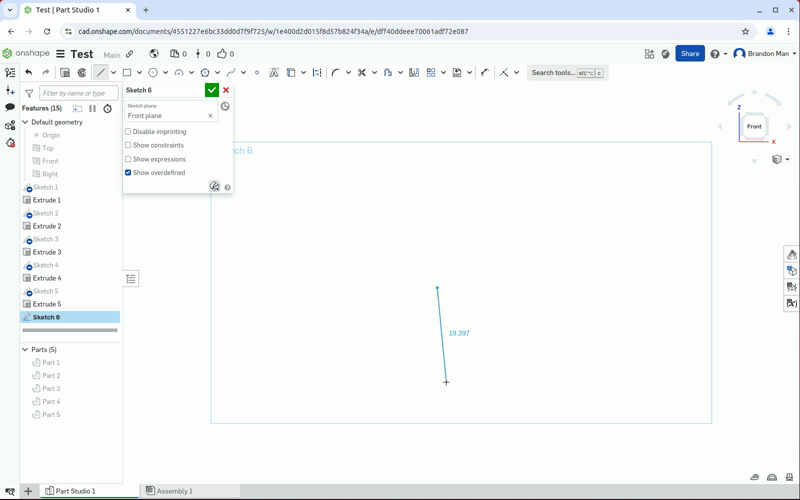
click(446, 381)
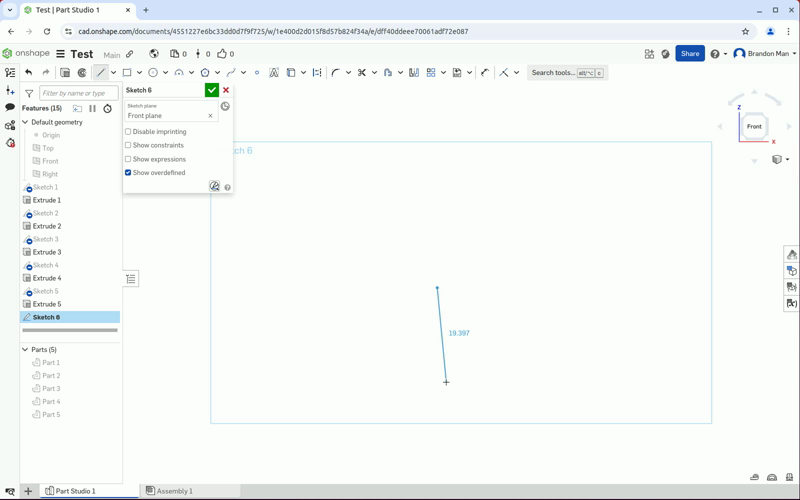
key_up(shift)
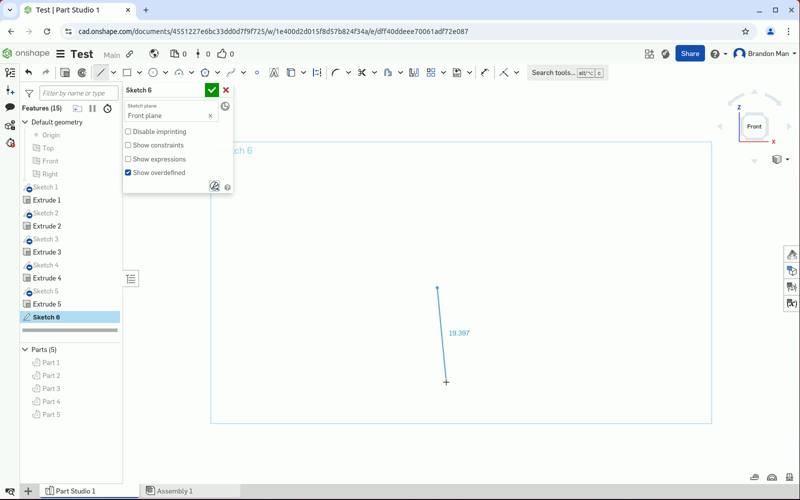
key(esc)
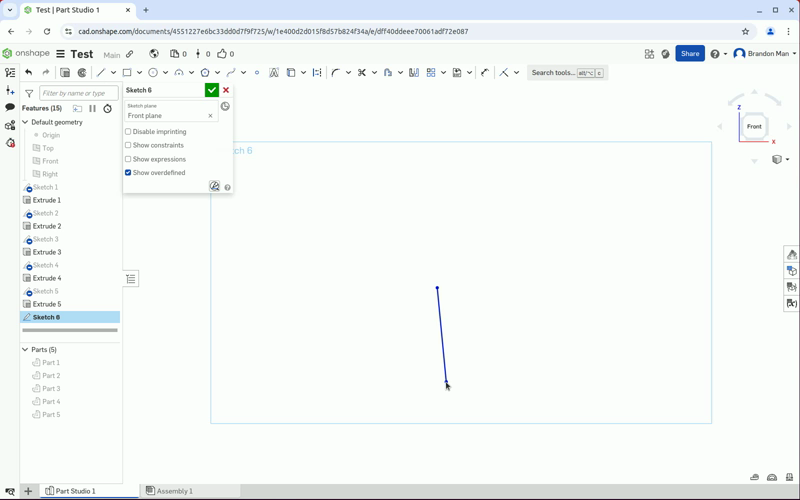
key(a)
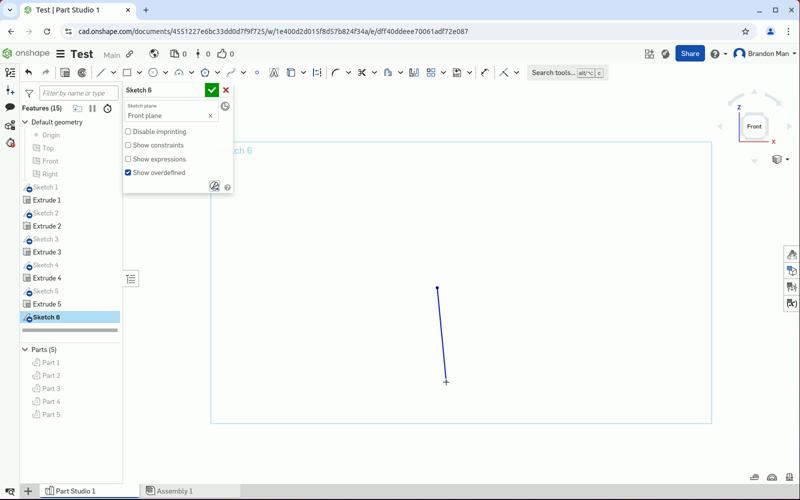
mouse_move(446, 381)
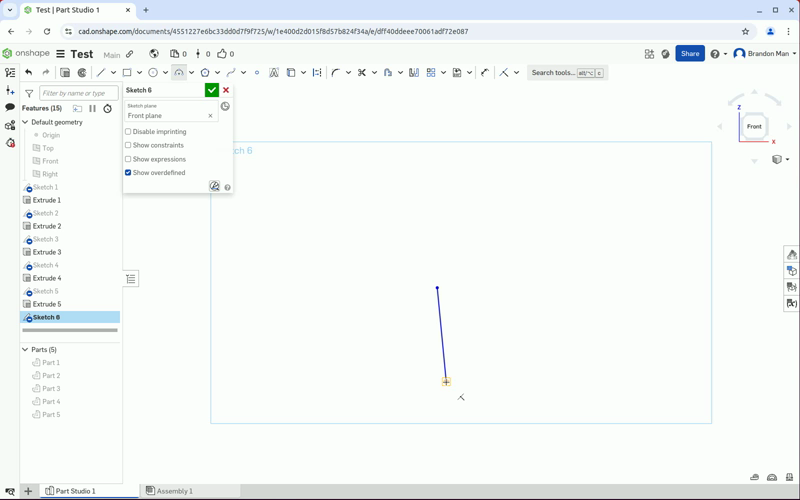
click(446, 381)
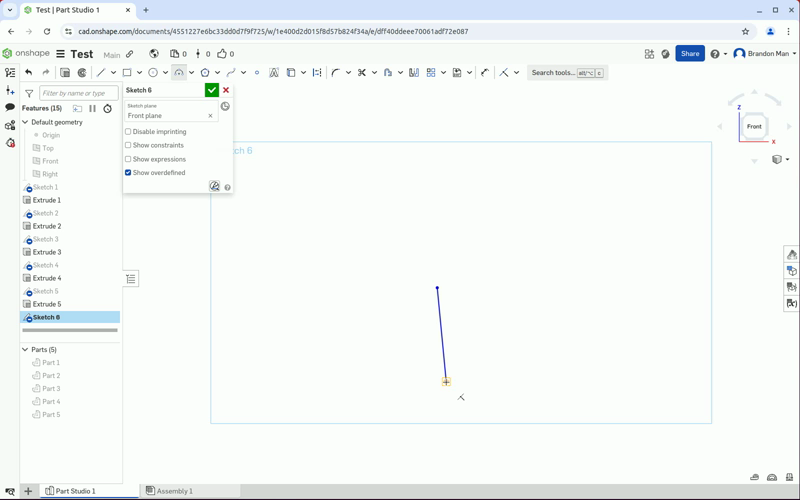
key_down(shift)
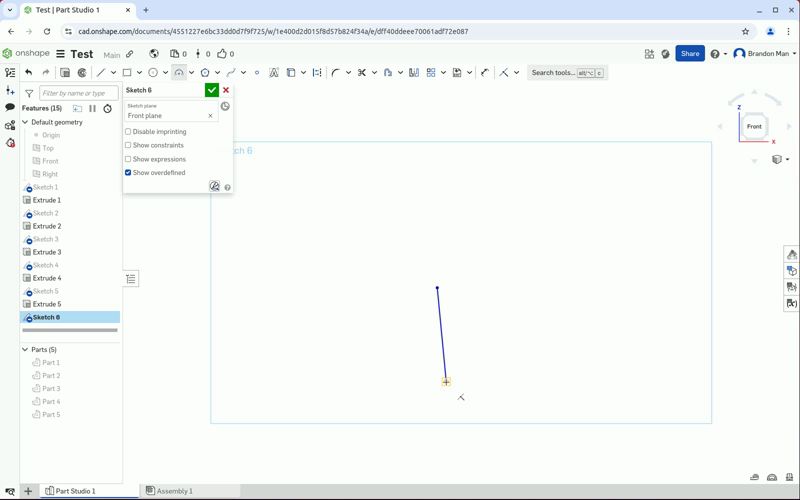
mouse_move(462, 395)
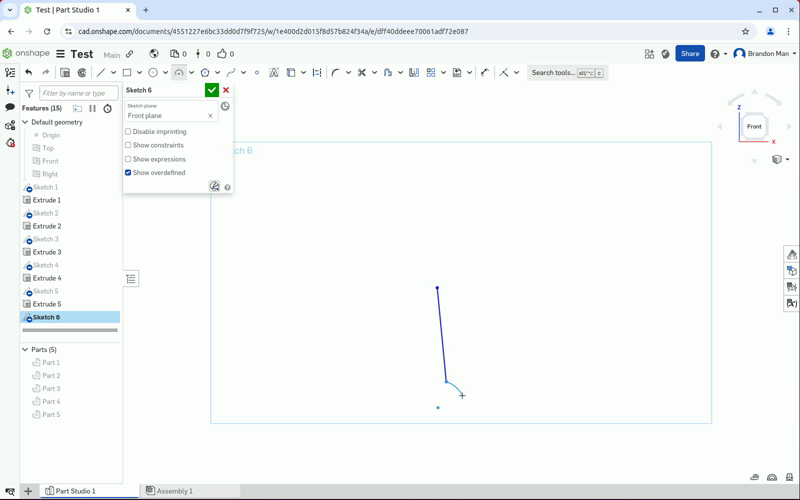
click(462, 395)
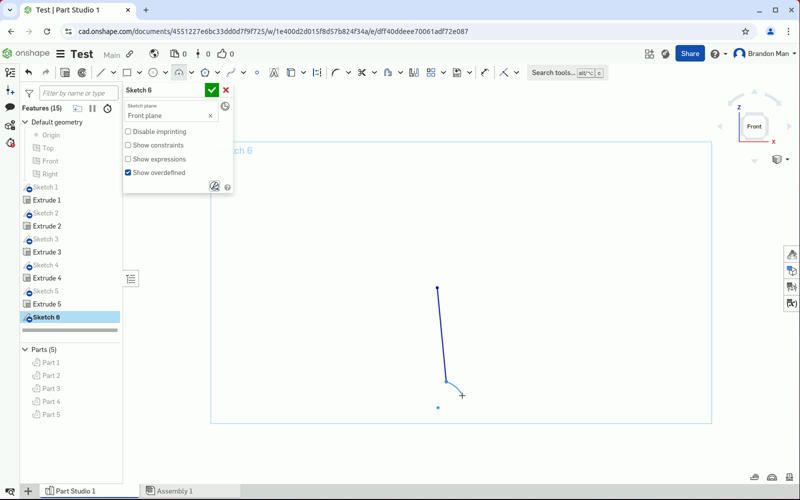
mouse_move(471, 368)
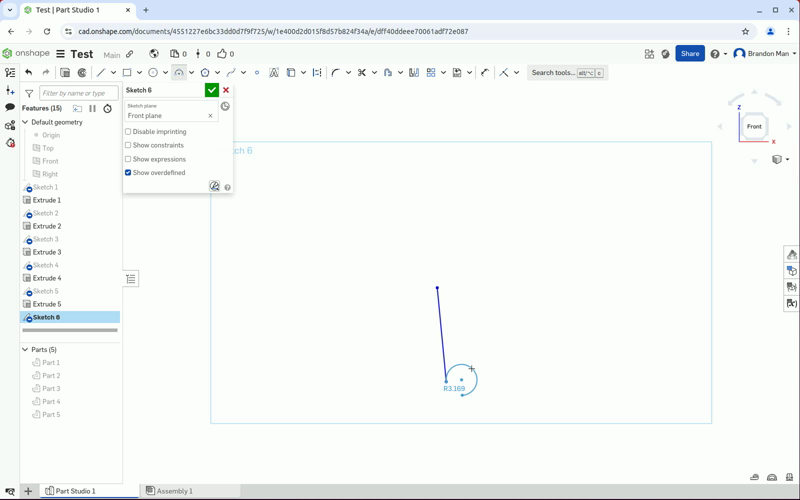
click(471, 368)
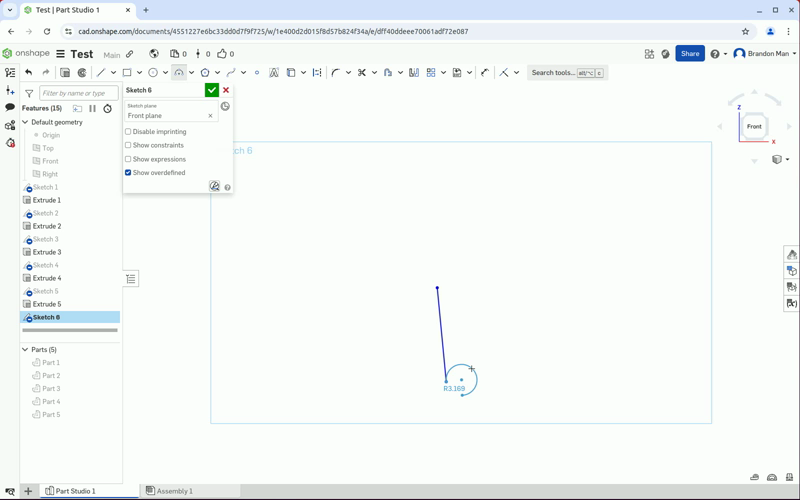
key_up(shift)
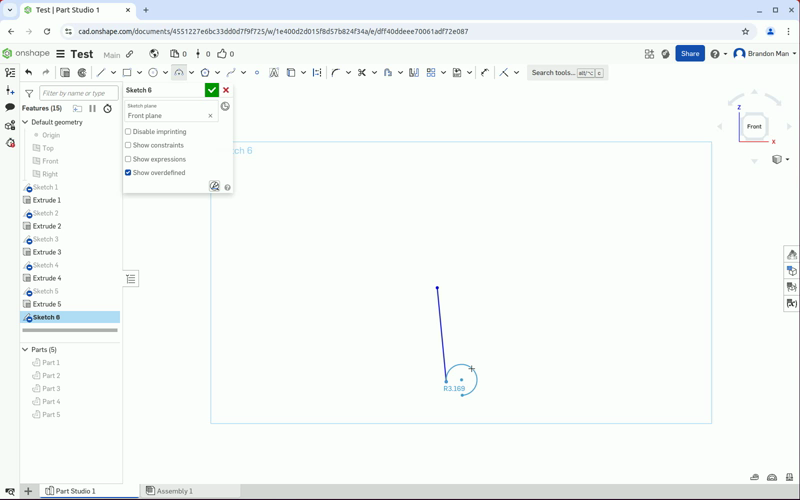
key(esc)
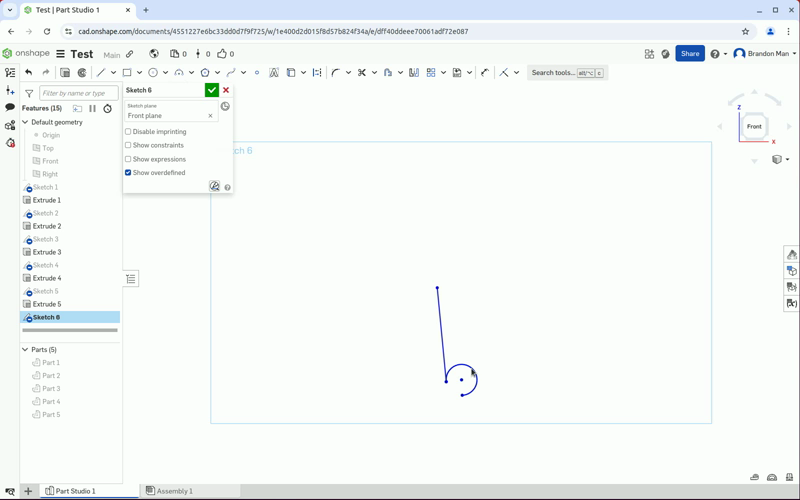
key(l)
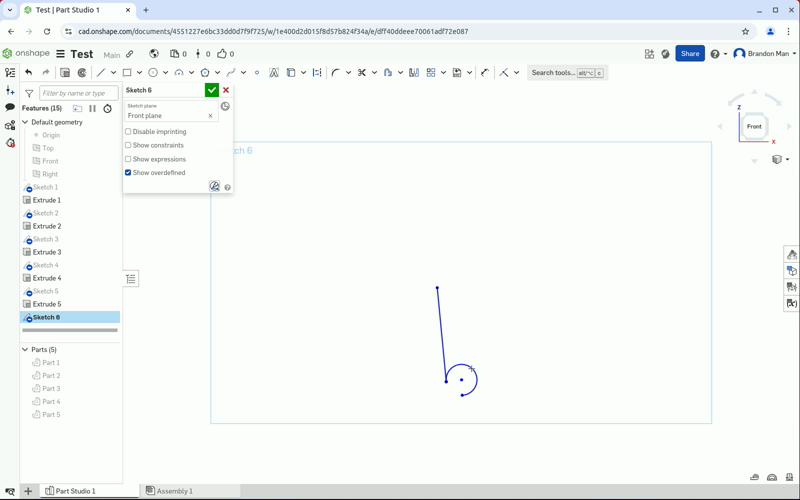
mouse_move(462, 395)
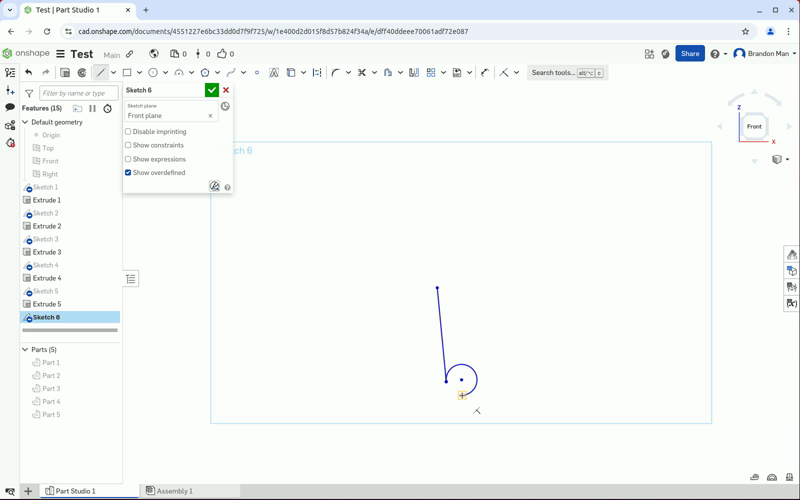
click(462, 395)
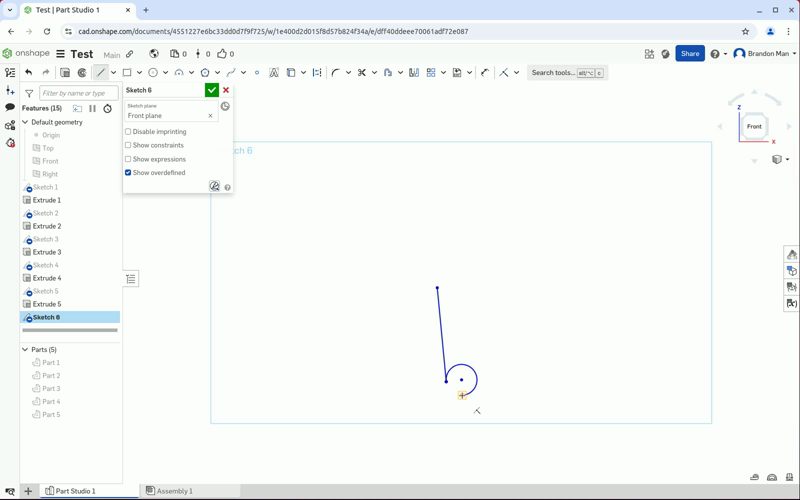
key_down(shift)
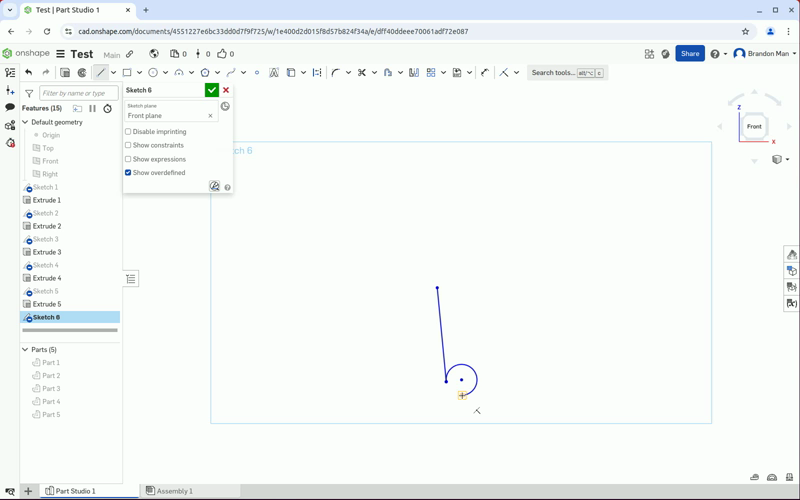
mouse_move(530, 393)
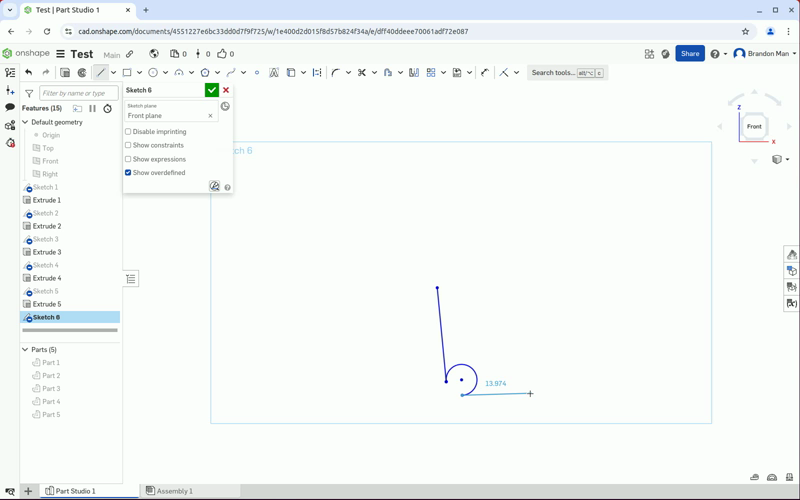
click(530, 393)
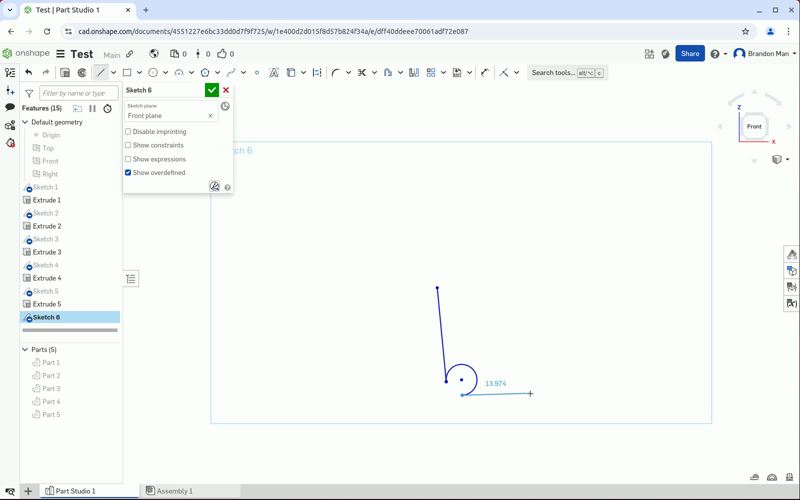
key_up(shift)
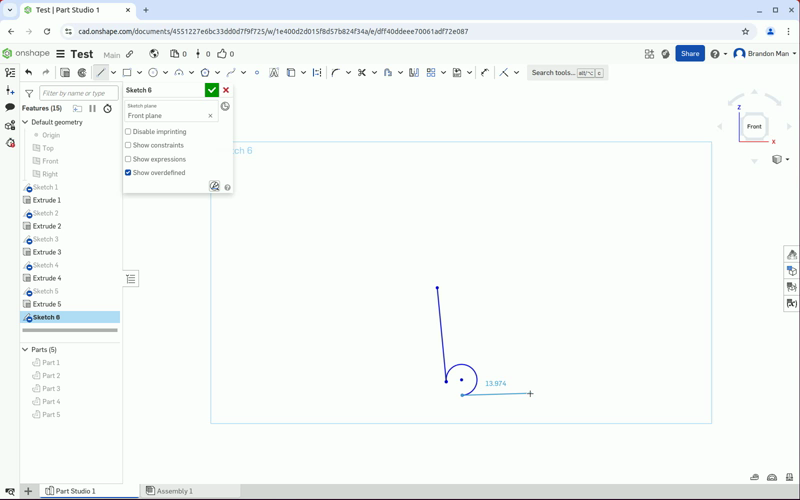
key(esc)
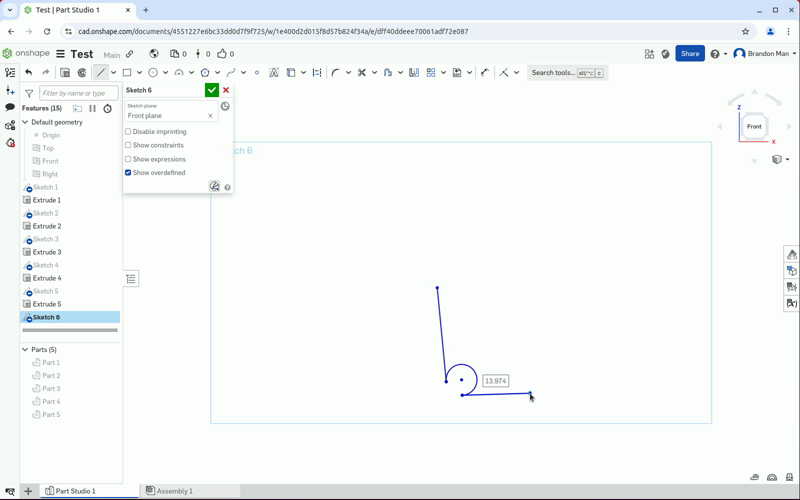
key(a)
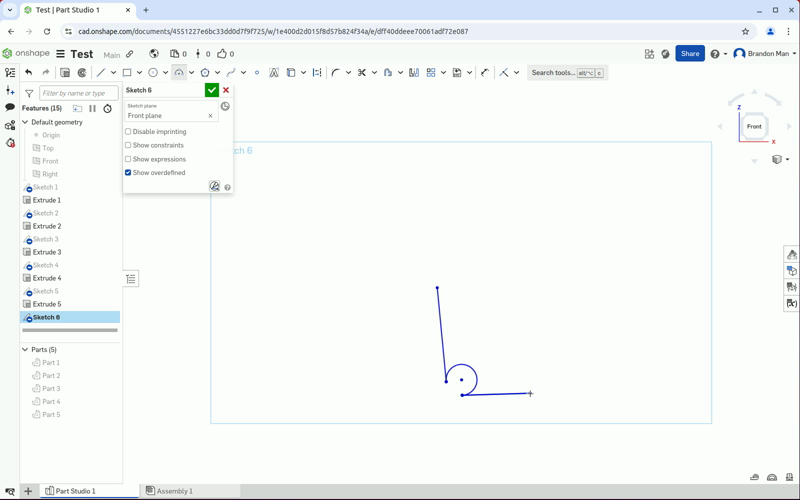
mouse_move(530, 393)
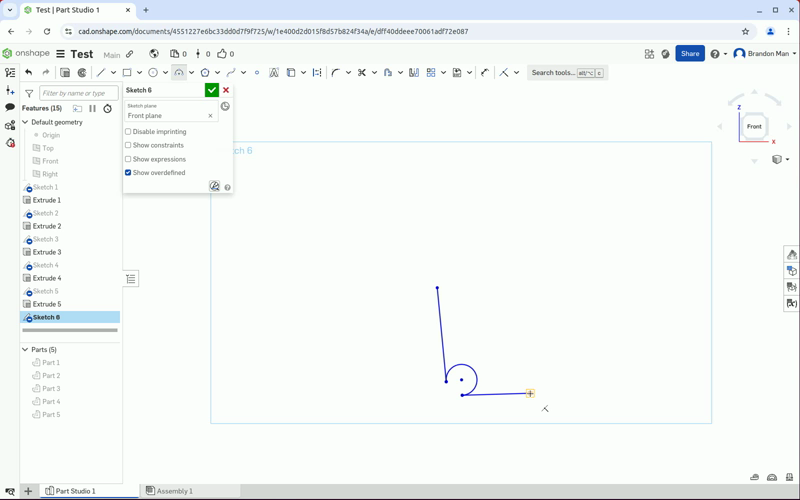
click(530, 393)
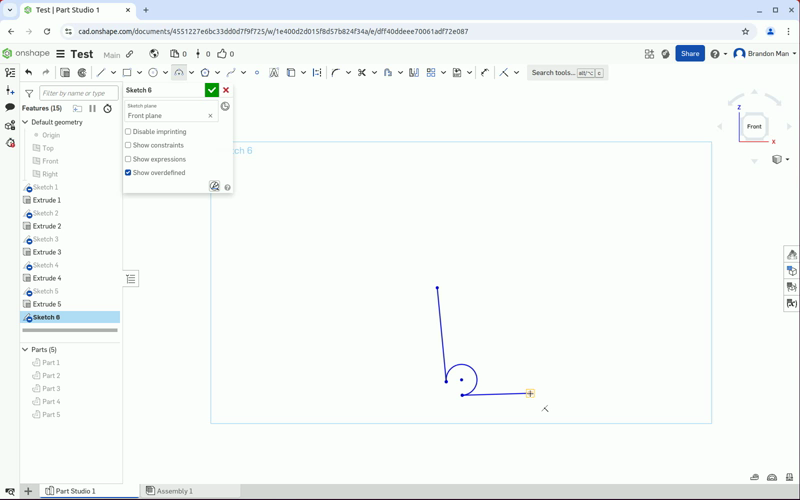
key_down(shift)
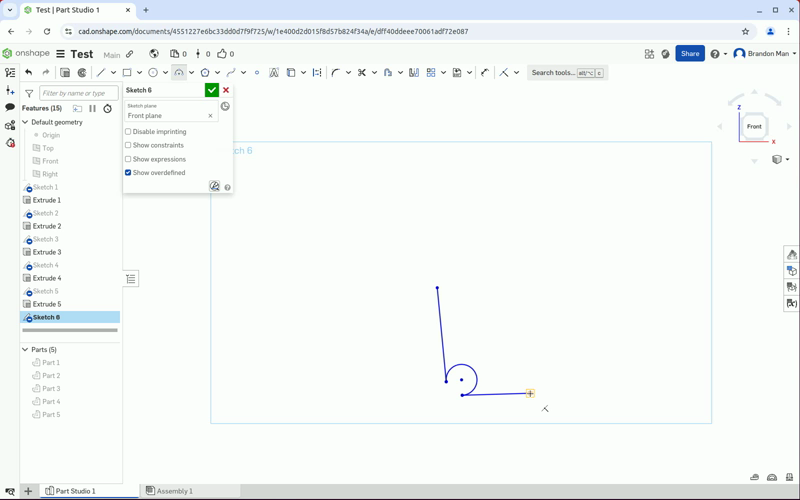
mouse_move(530, 368)
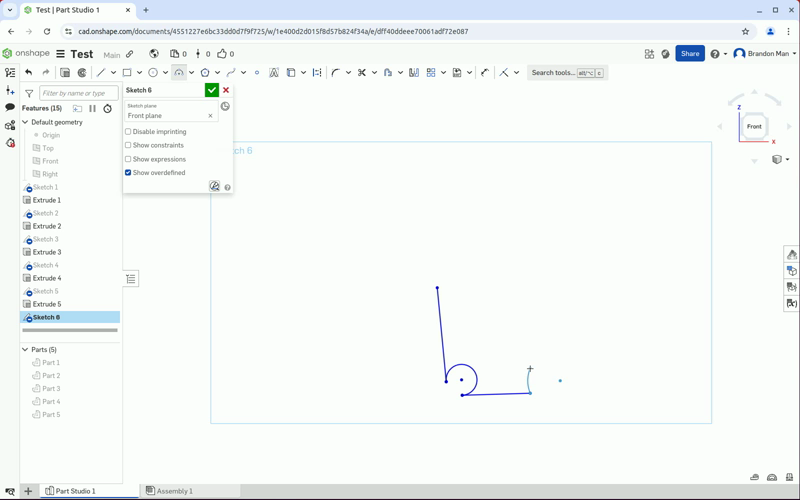
click(530, 368)
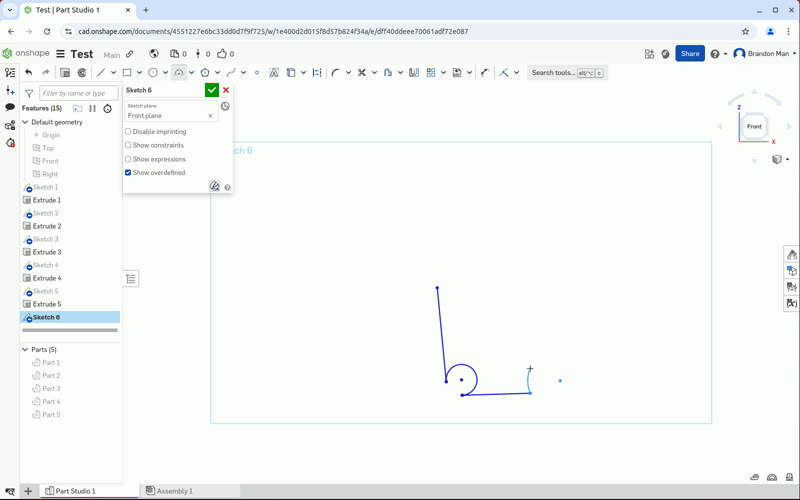
mouse_move(517, 380)
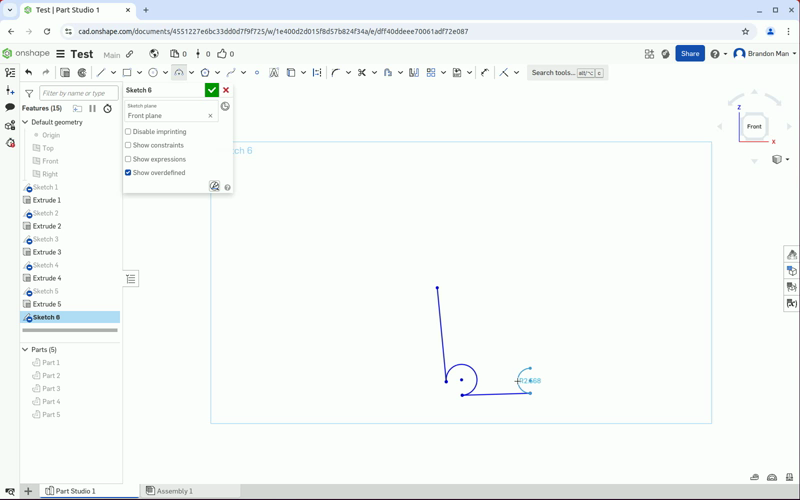
click(517, 380)
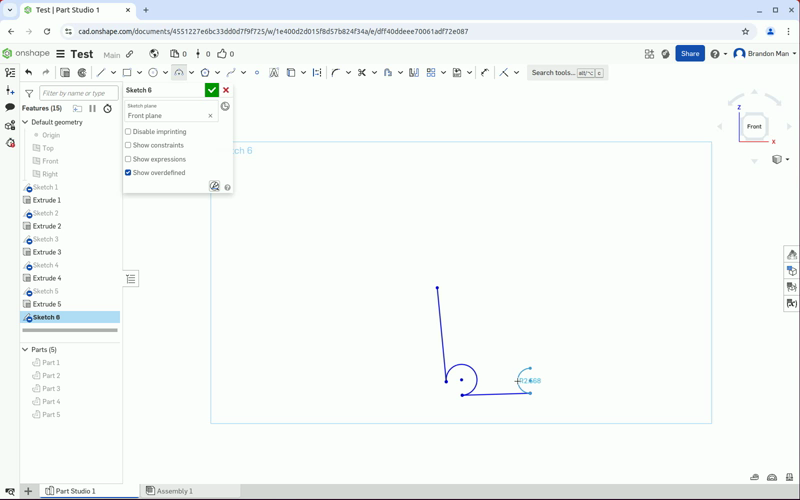
key_up(shift)
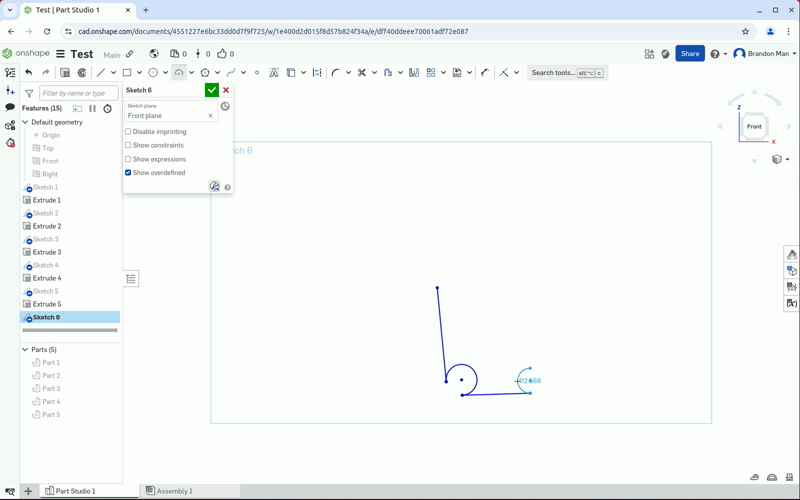
key(esc)
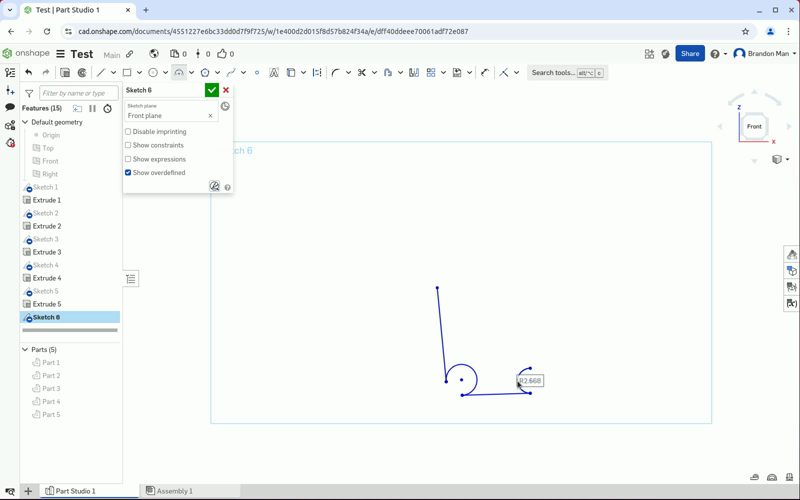
key(l)
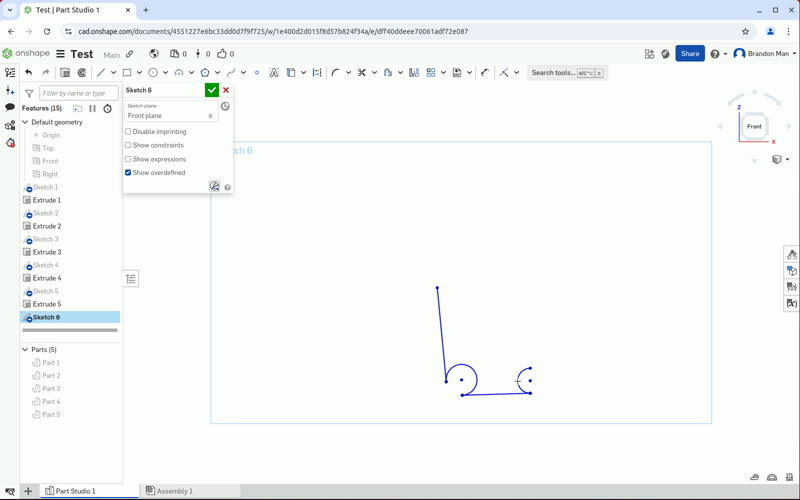
mouse_move(530, 368)
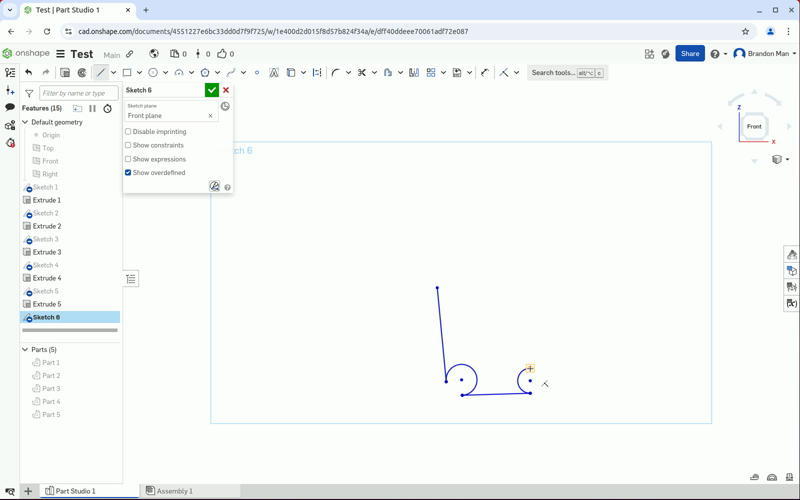
click(530, 368)
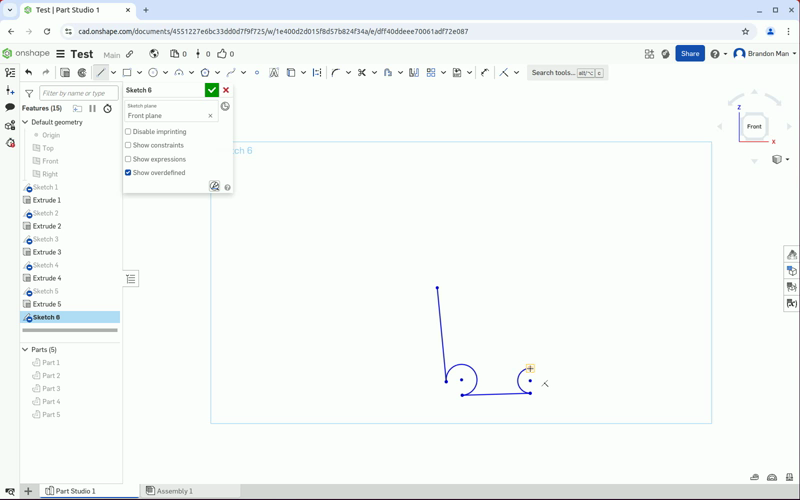
key_down(shift)
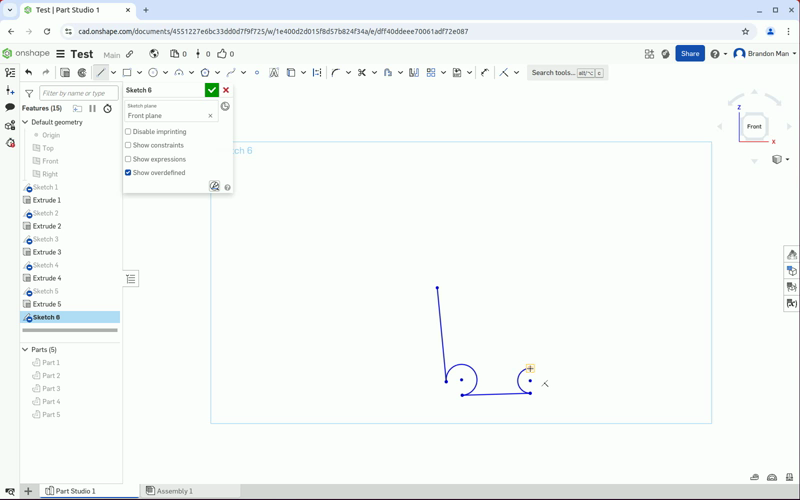
mouse_move(560, 368)
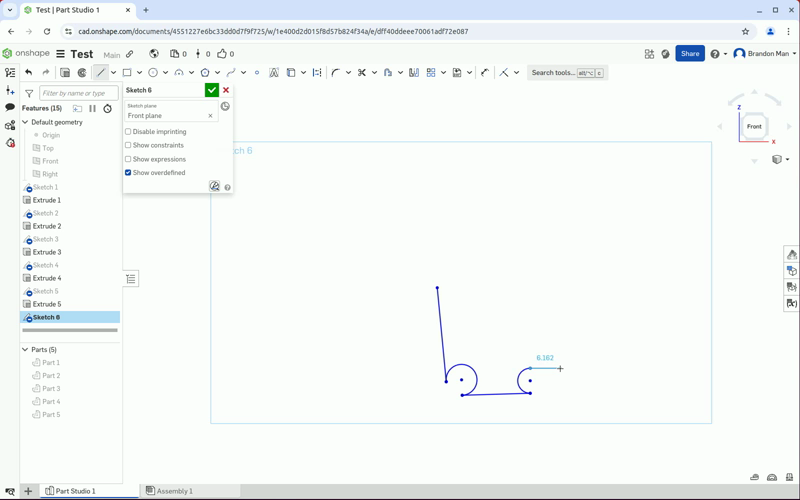
mouse_move(490, 366)
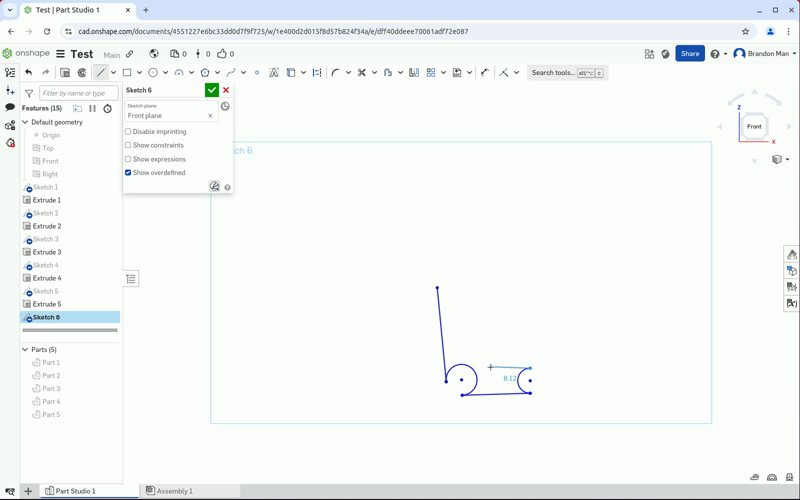
click(490, 366)
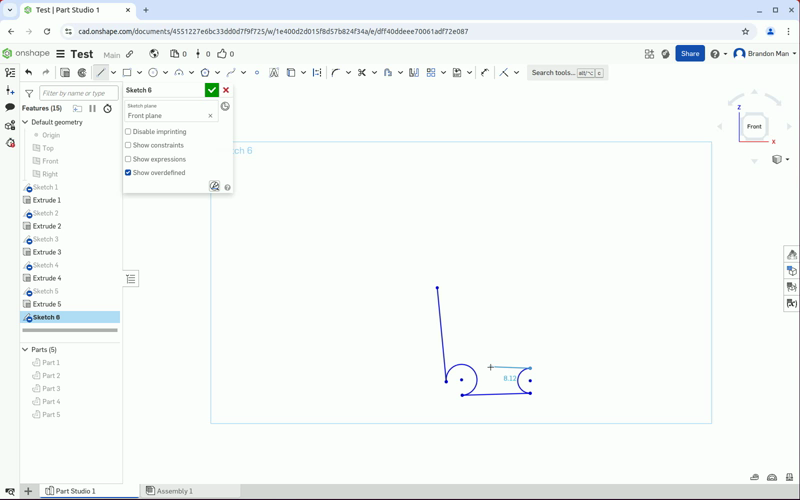
key_up(shift)
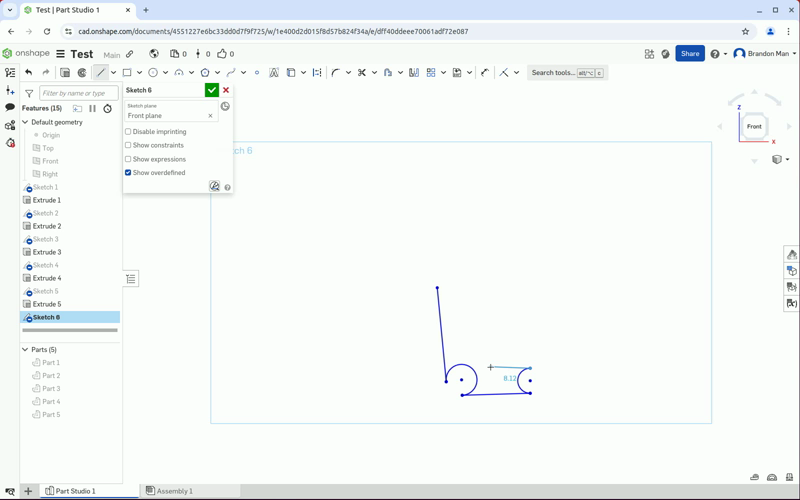
key(esc)
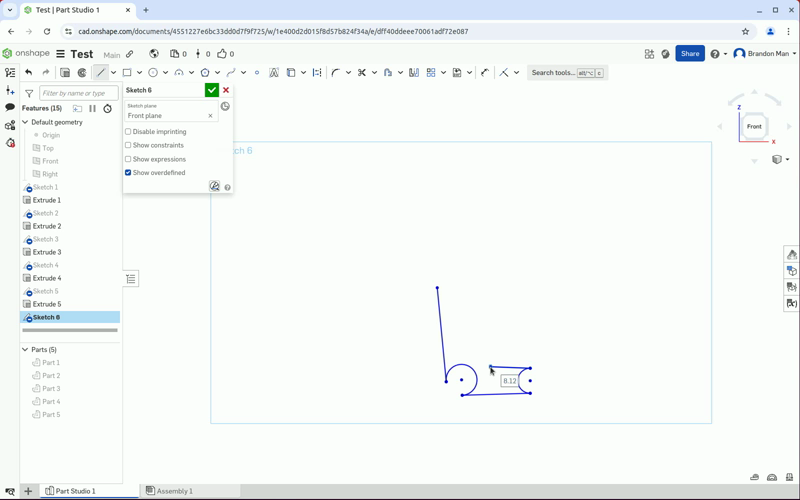
key(a)
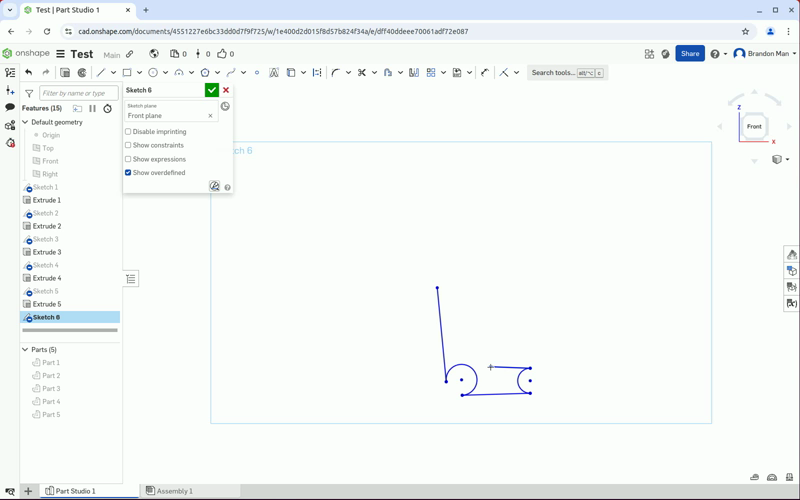
mouse_move(490, 366)
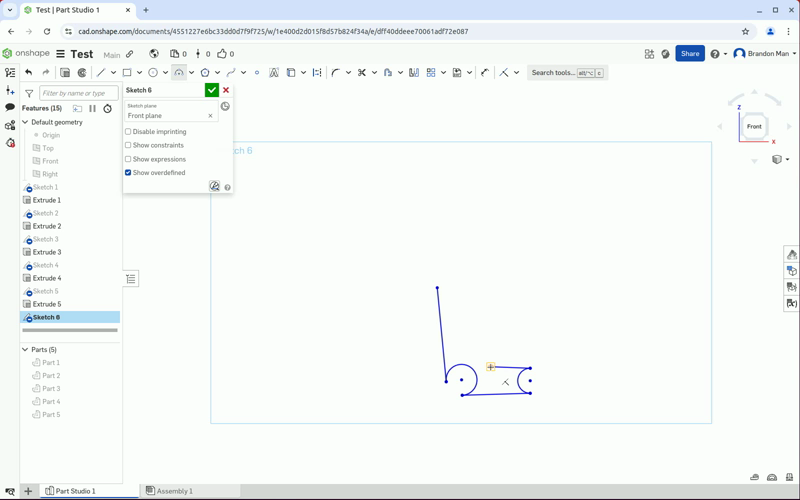
click(490, 366)
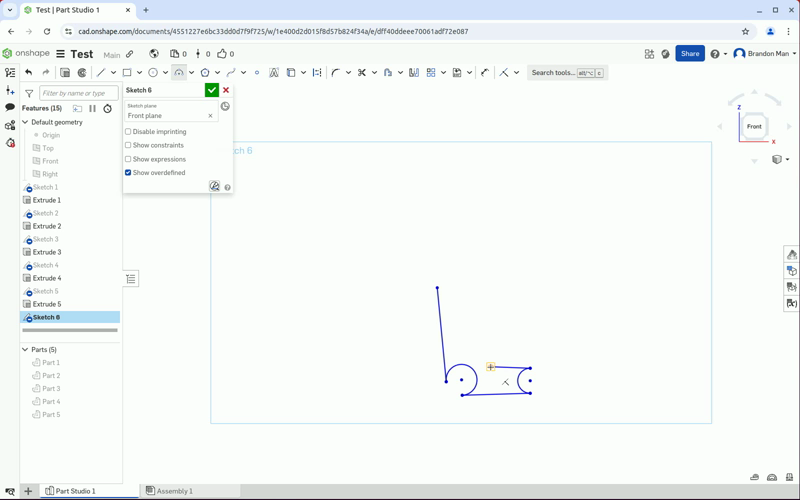
key_down(shift)
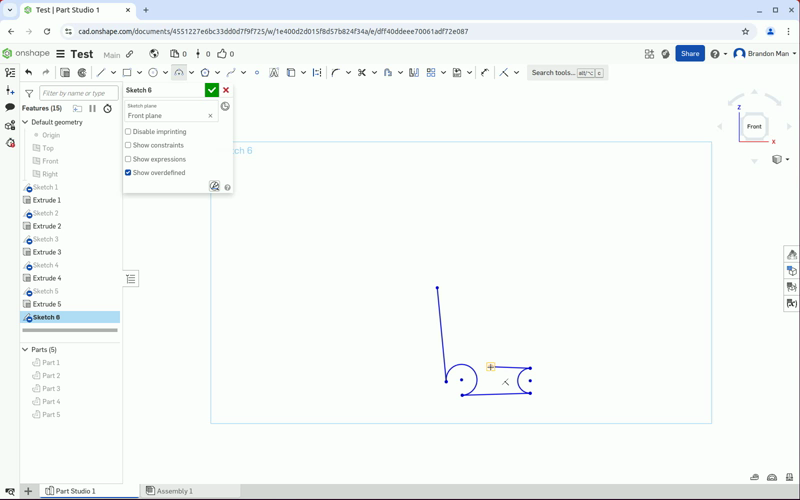
mouse_move(479, 353)
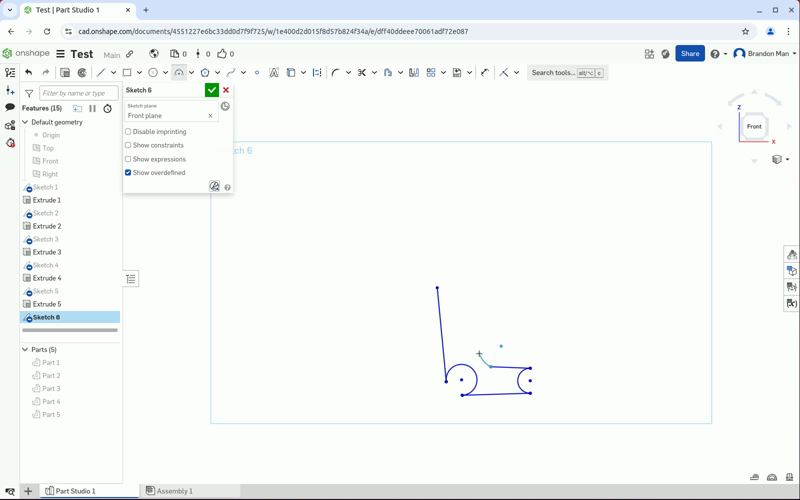
click(479, 353)
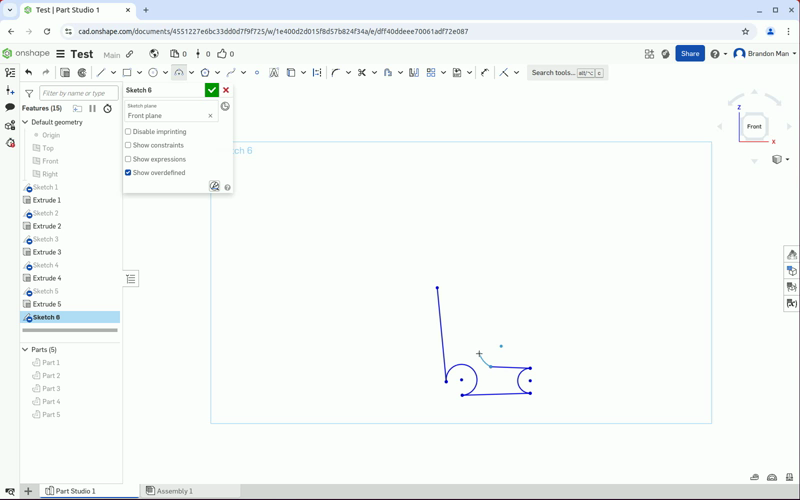
mouse_move(482, 362)
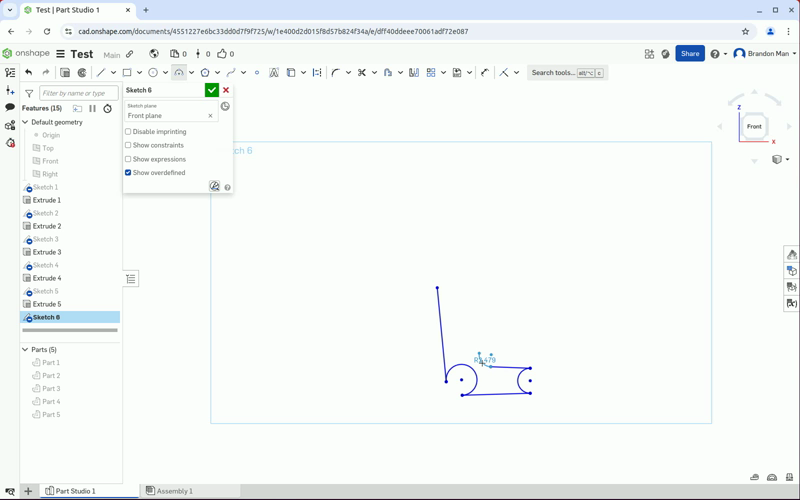
click(482, 362)
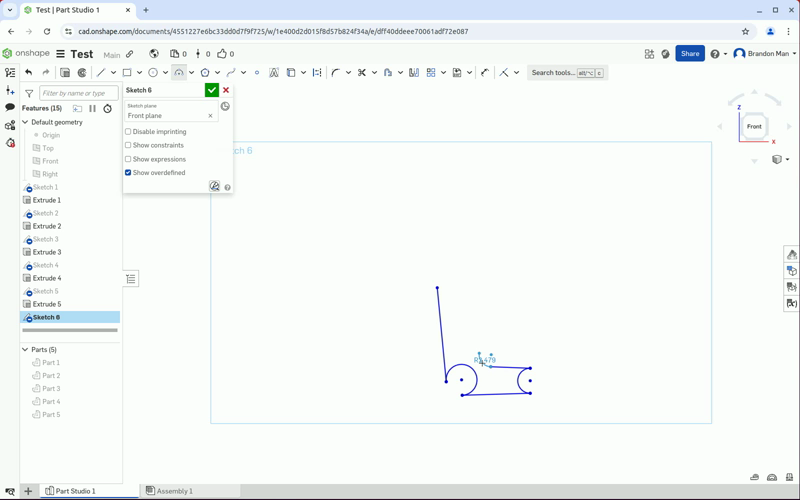
key_up(shift)
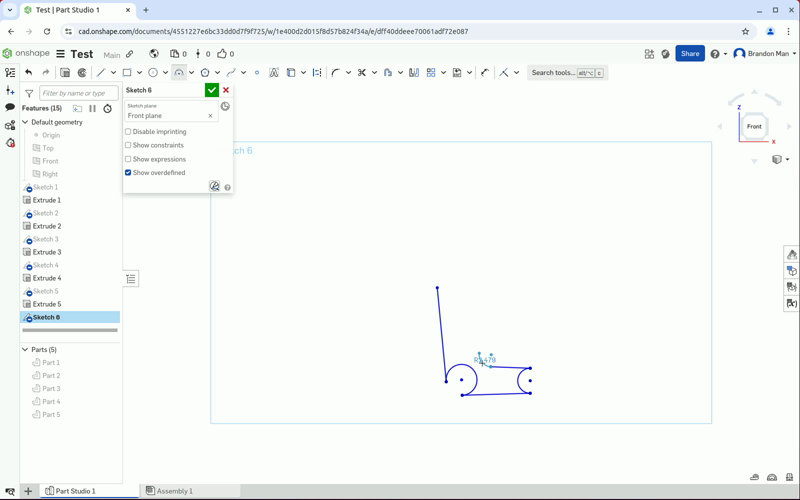
key(esc)
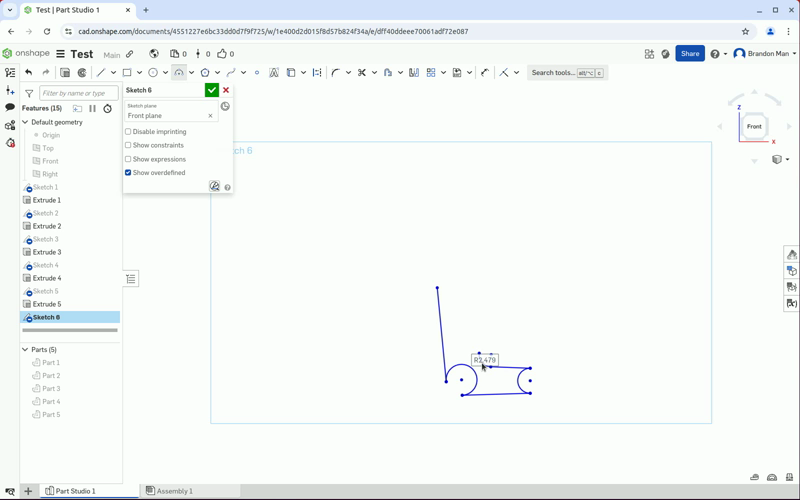
key(l)
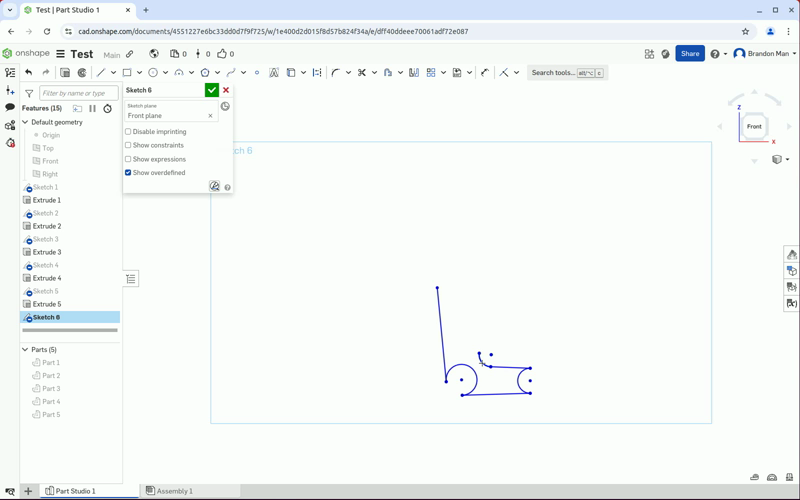
mouse_move(479, 353)
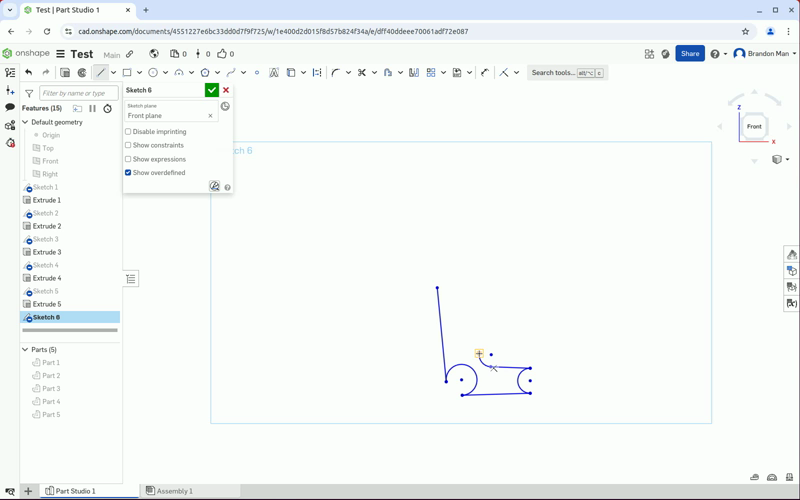
click(479, 353)
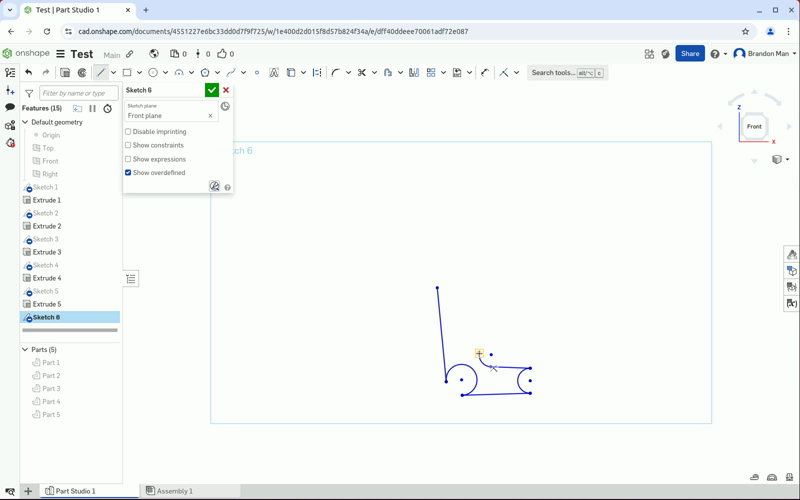
key_down(shift)
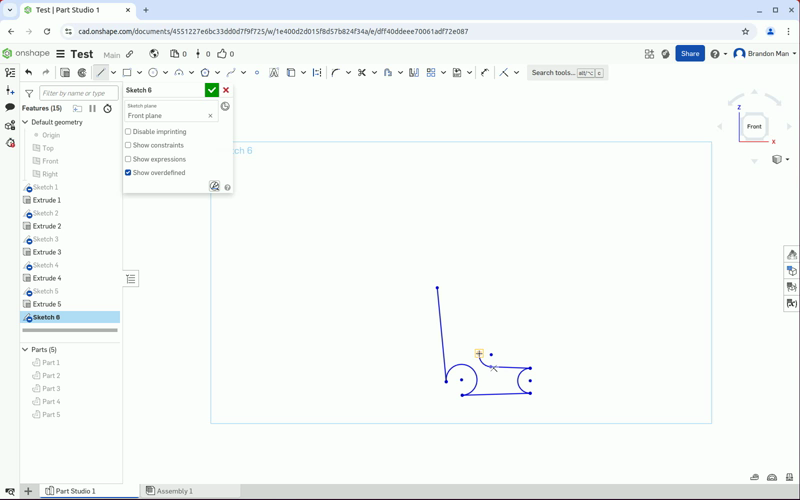
mouse_move(486, 285)
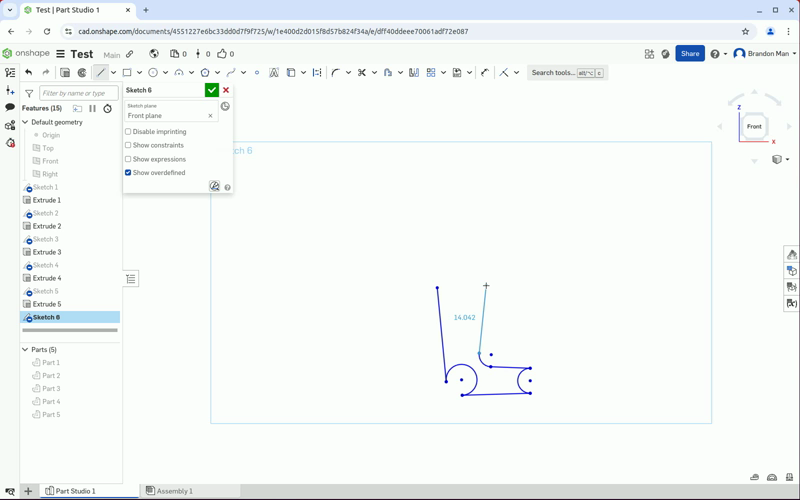
click(486, 285)
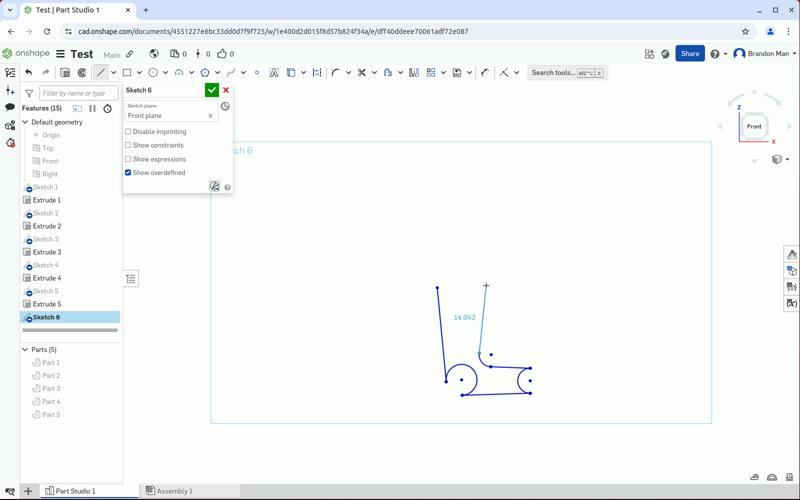
key_up(shift)
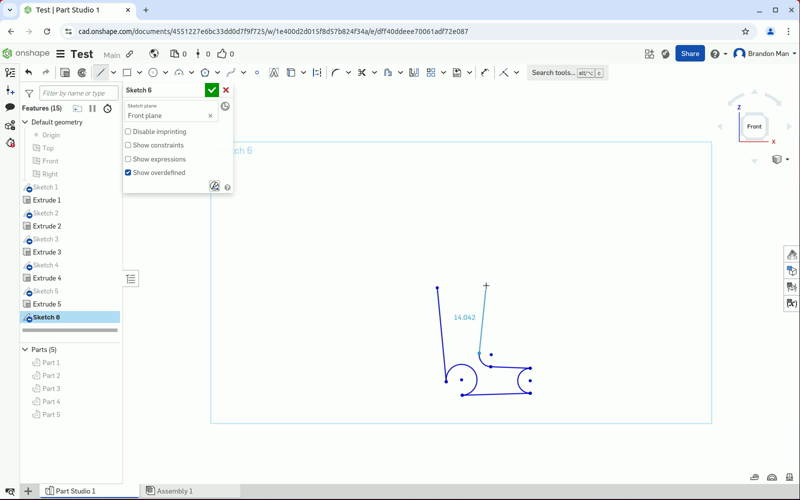
key(esc)
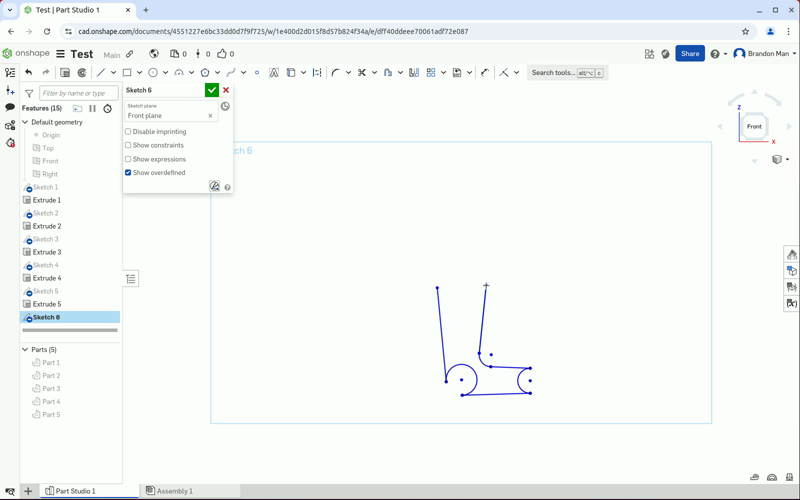
key(a)
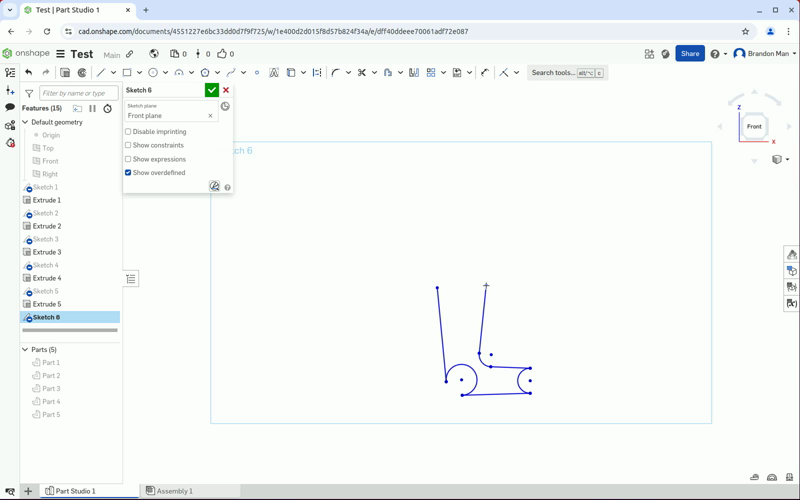
mouse_move(486, 285)
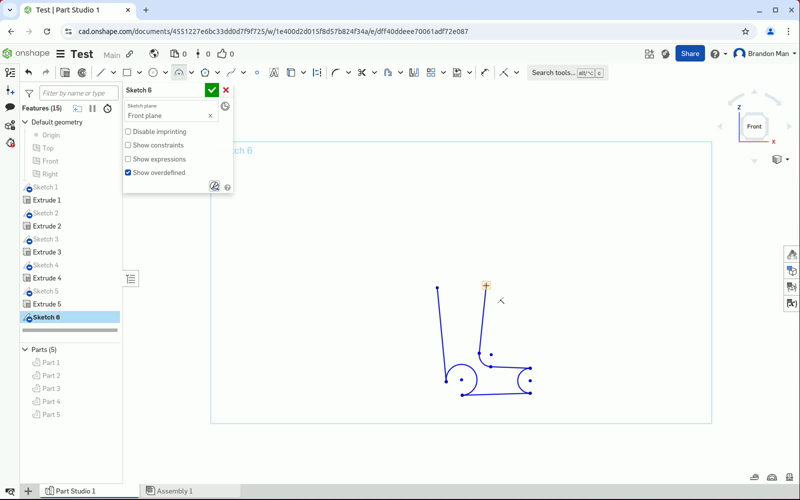
click(486, 285)
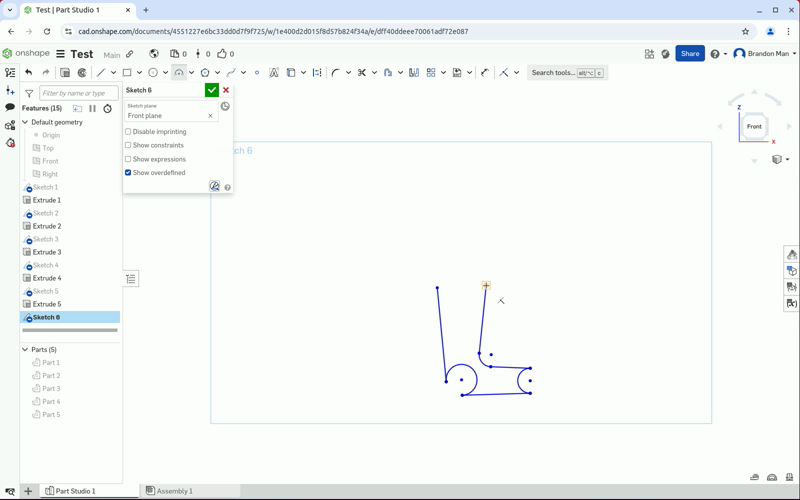
mouse_move(437, 287)
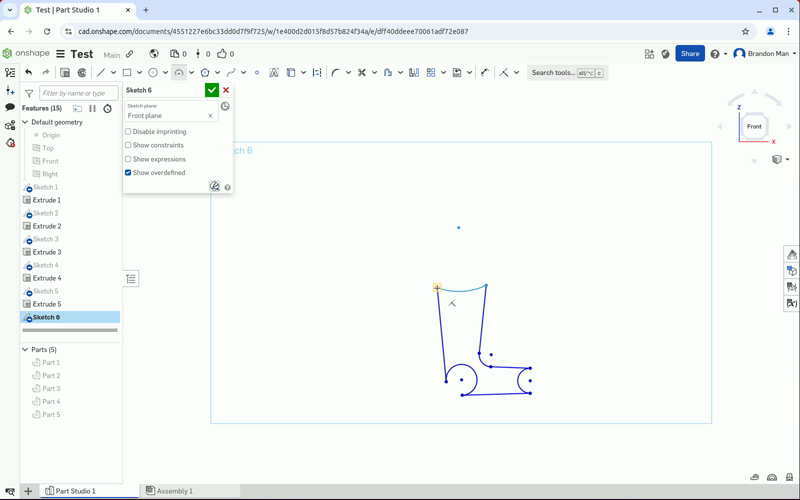
click(437, 287)
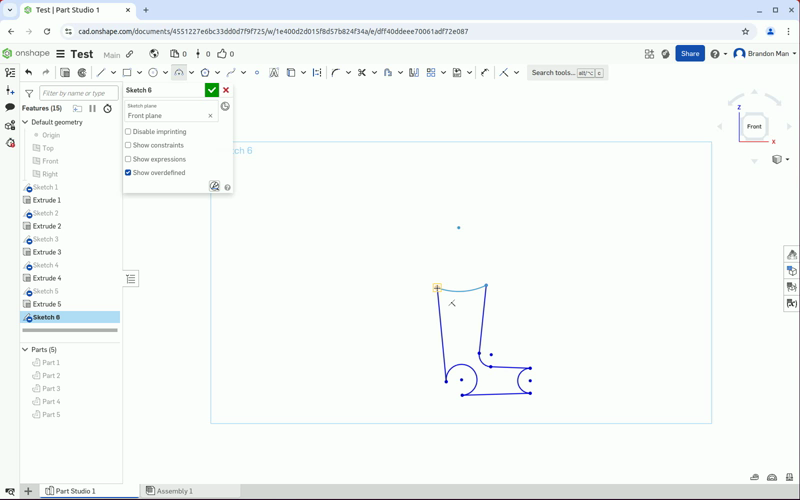
key_down(shift)
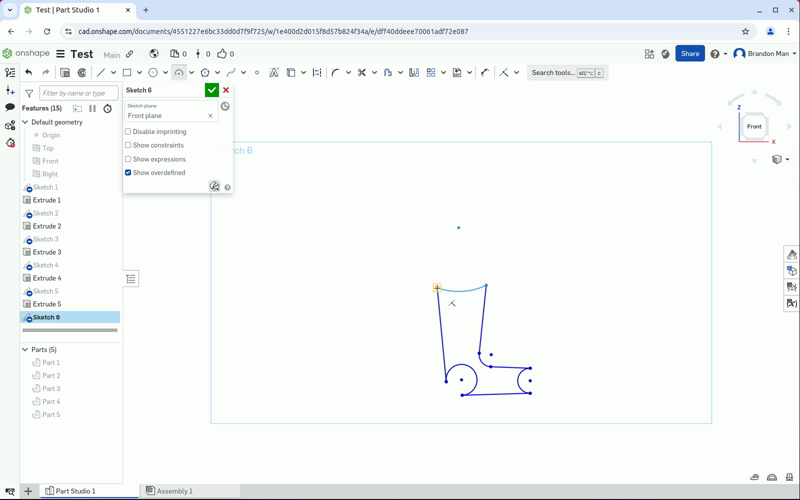
mouse_move(462, 307)
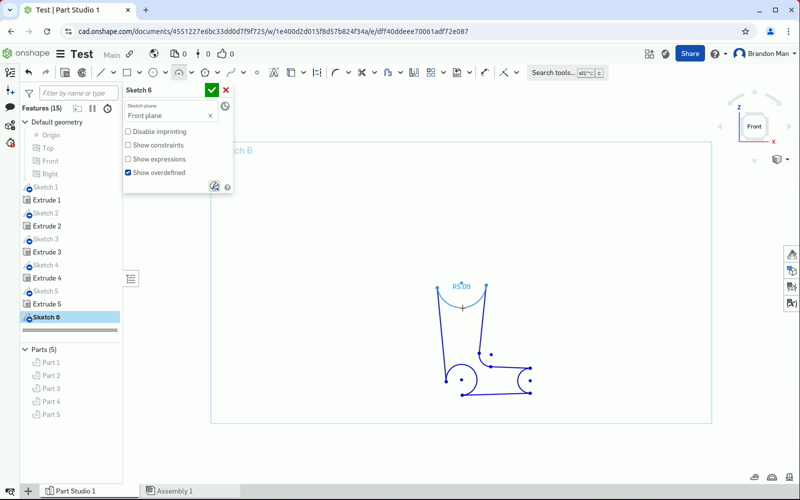
click(462, 307)
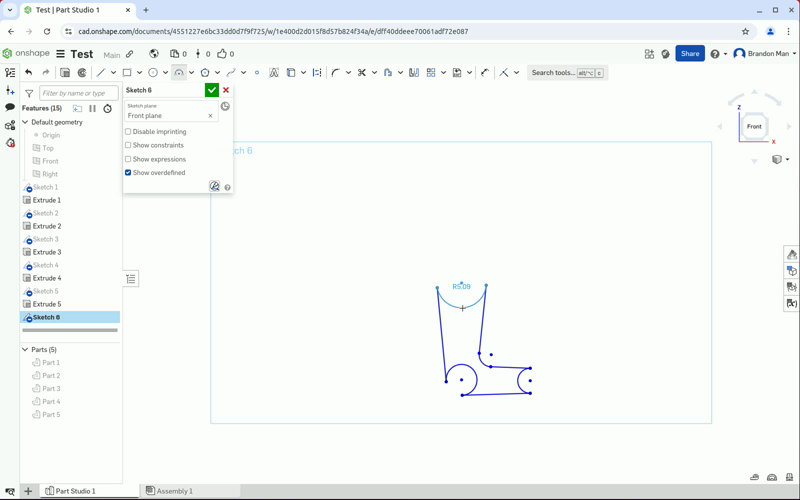
key_up(shift)
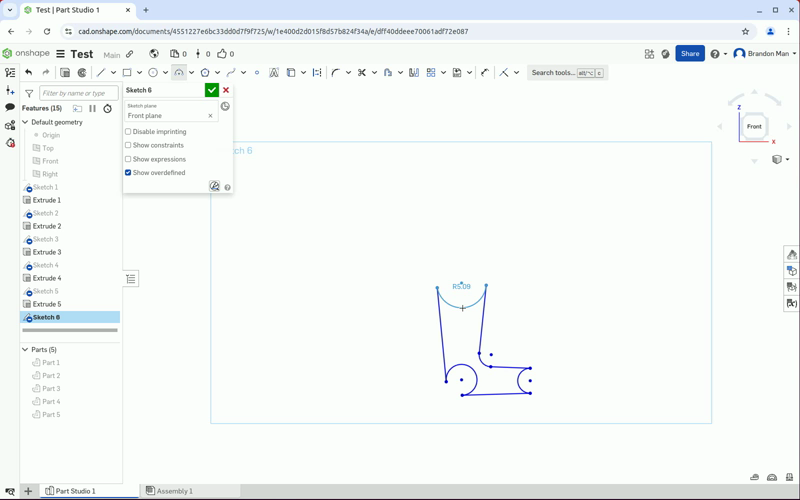
key(esc)
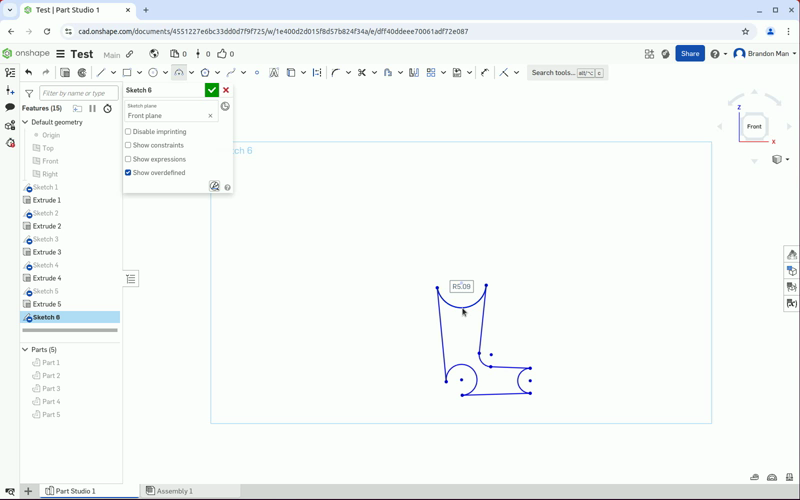
mouse_move(459, 339)
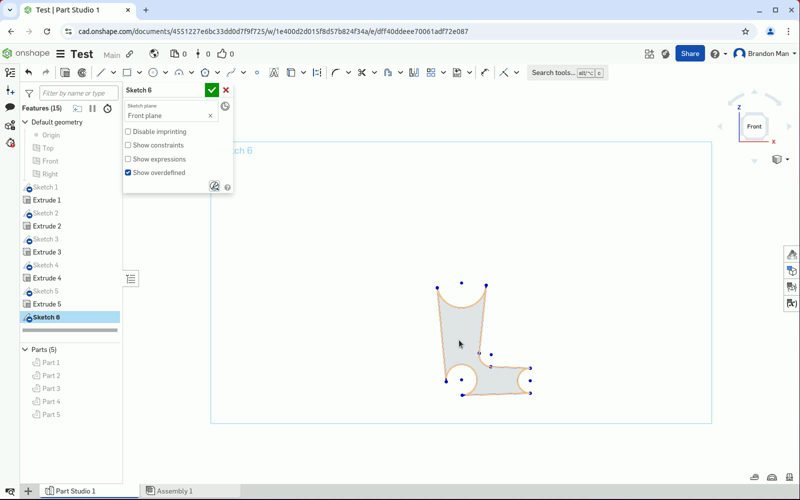
click(459, 339)
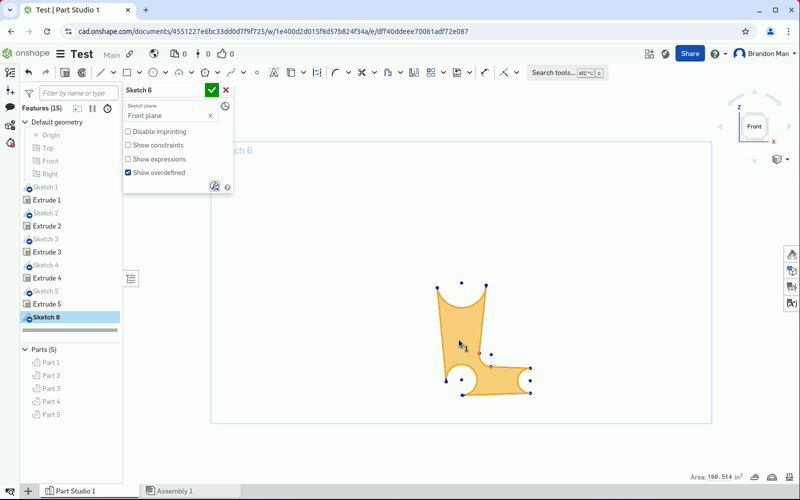
mouse_move(73, 352)
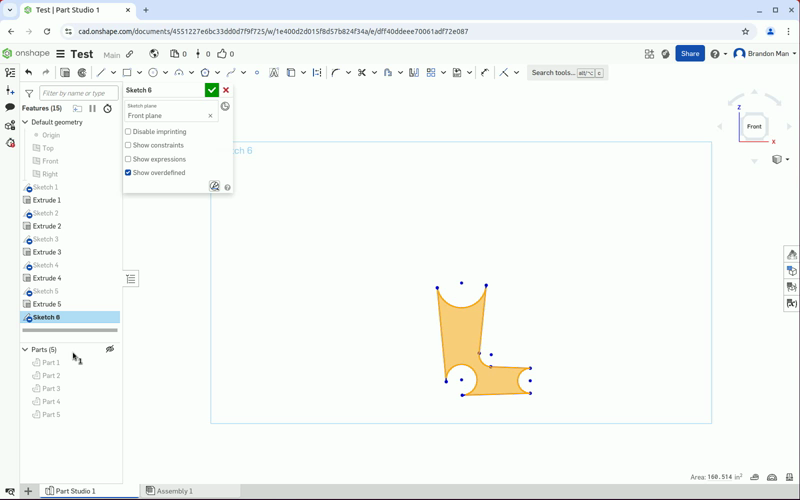
key(shift+y)
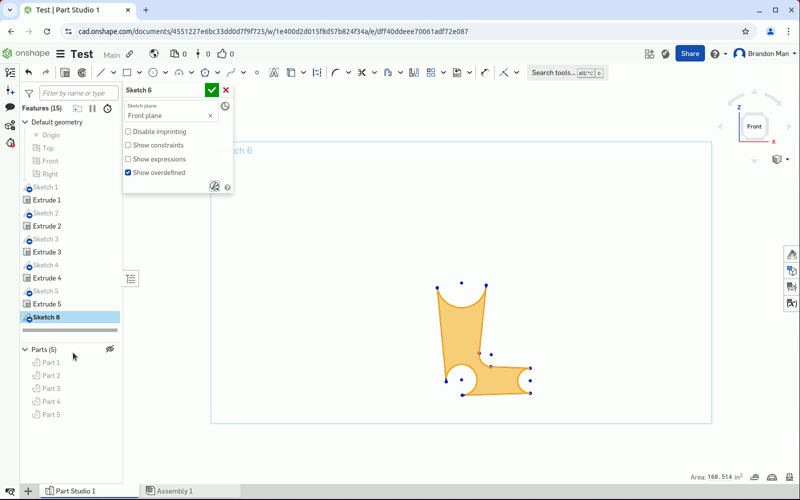
key(shift+e)
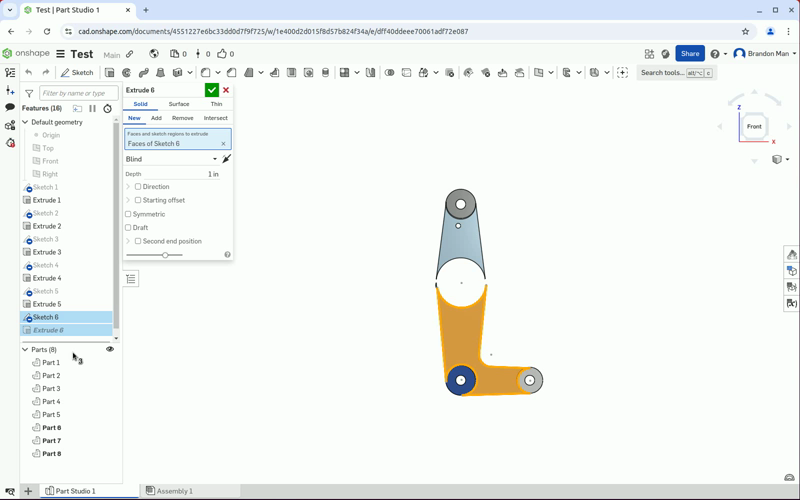
mouse_move(143, 106)
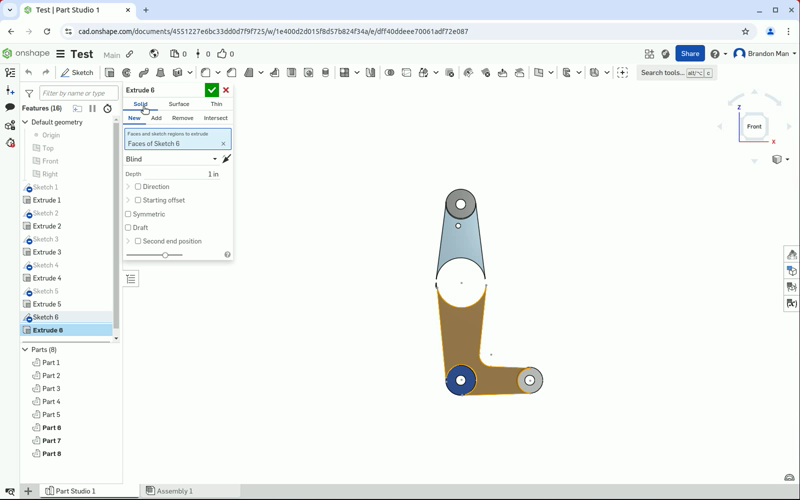
click(143, 106)
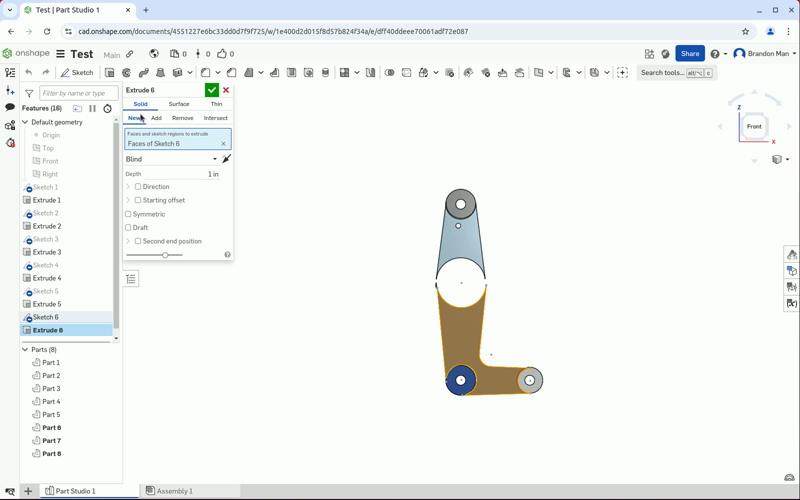
mouse_move(137, 120)
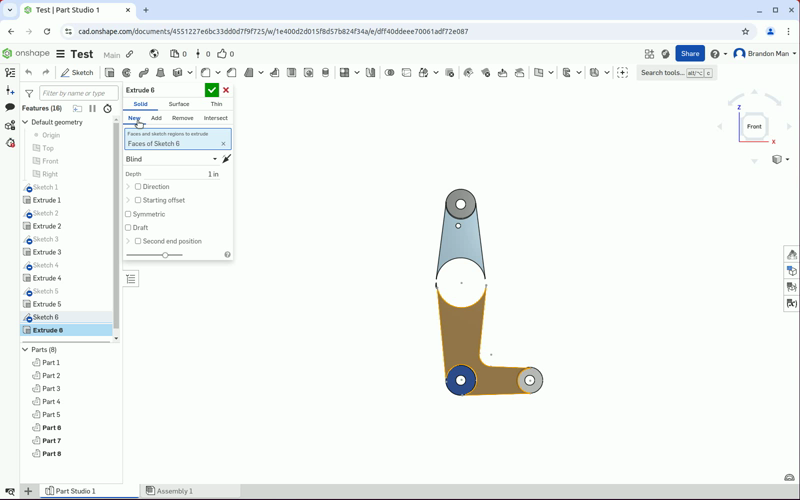
click(137, 120)
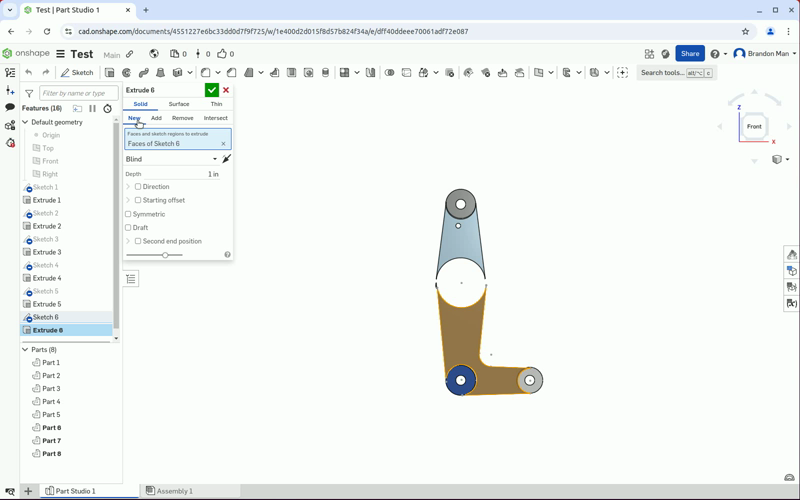
key(tab, 4)
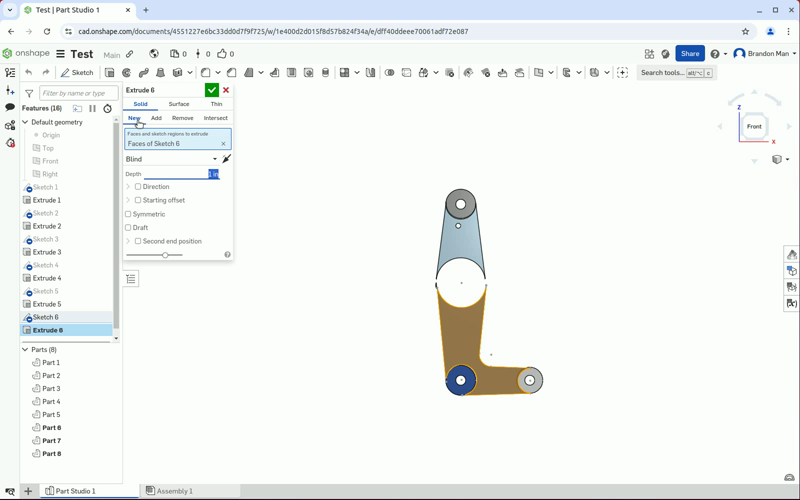
text(0.963)
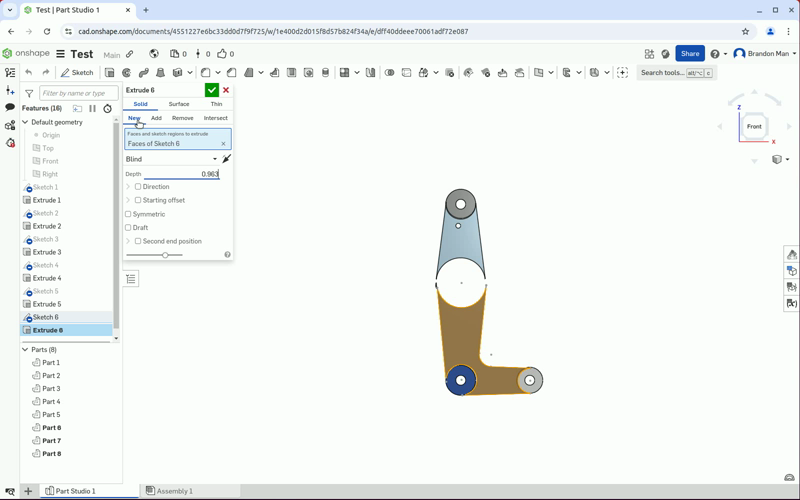
key(enter)
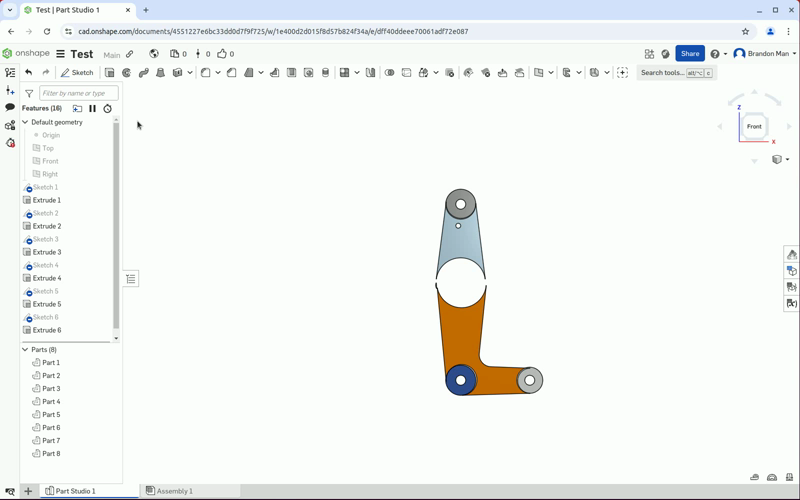
key(shift+h)
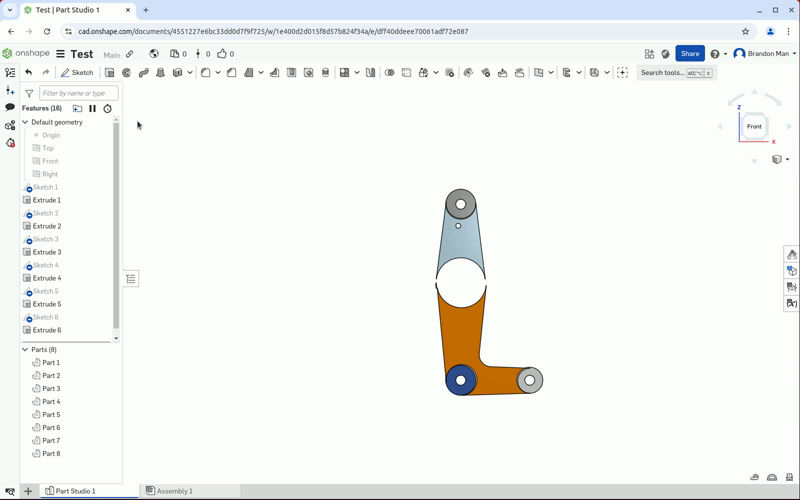
key(shift+h)
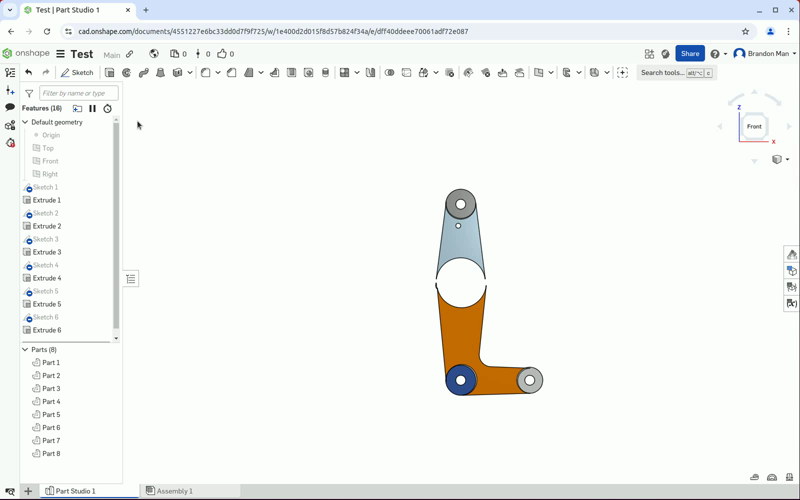
mouse_move(69, 189)
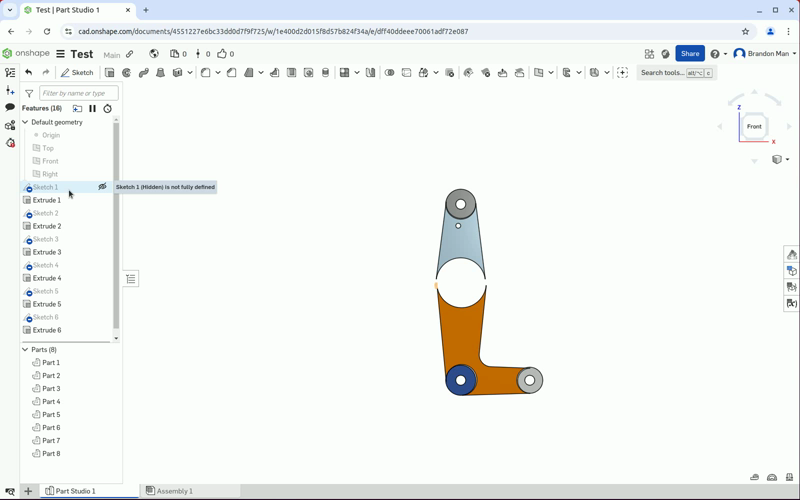
click(69, 189)
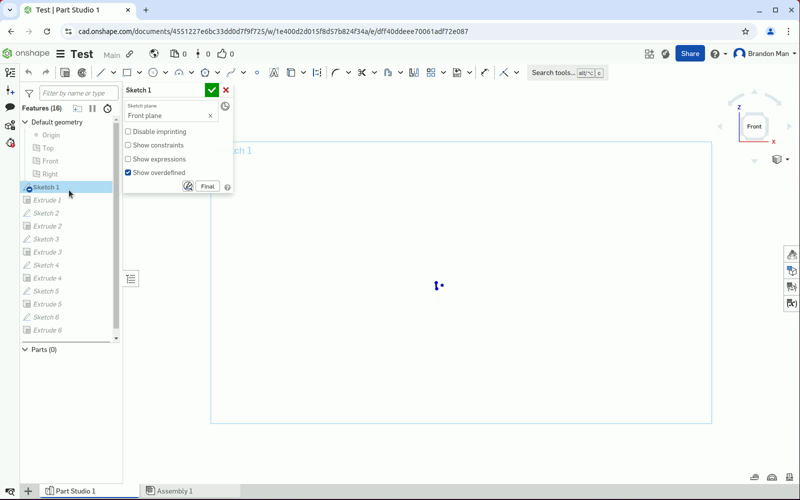
mouse_move(229, 92)
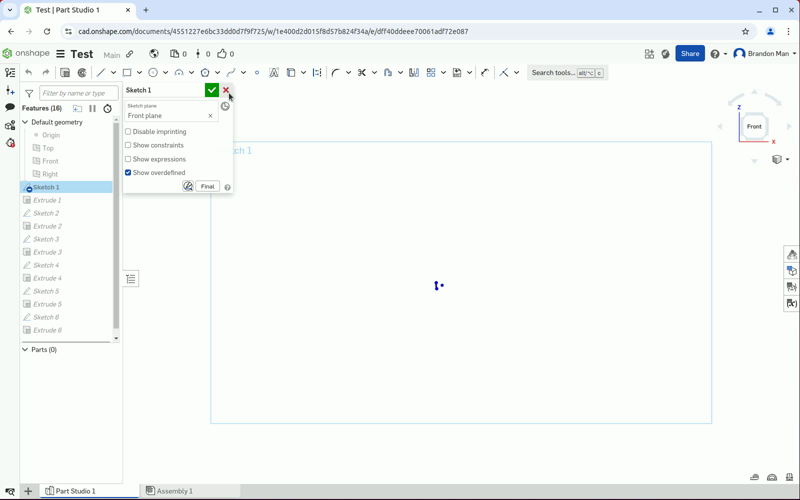
click(229, 92)
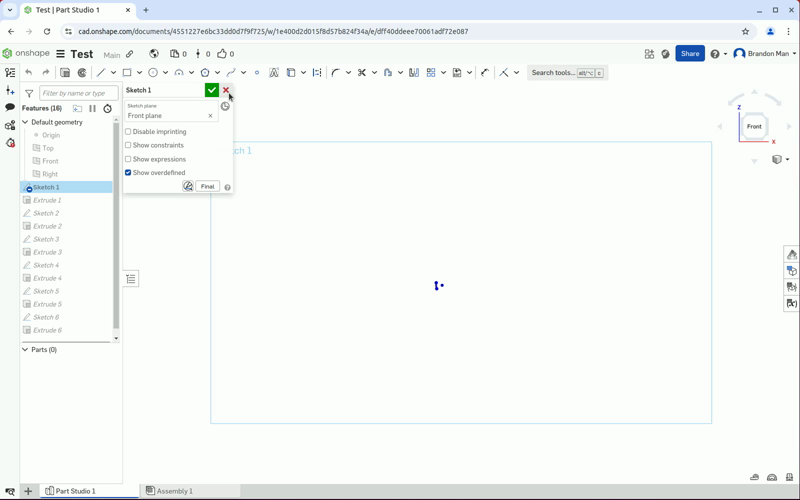
key(shift+s)
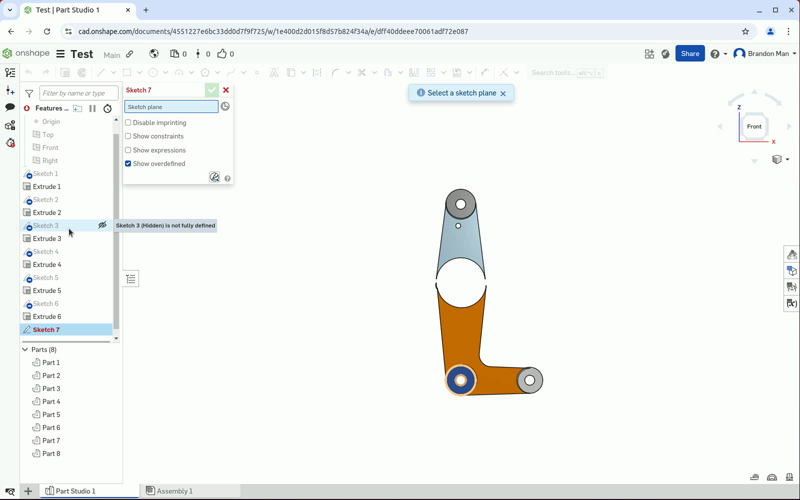
scroll(3)
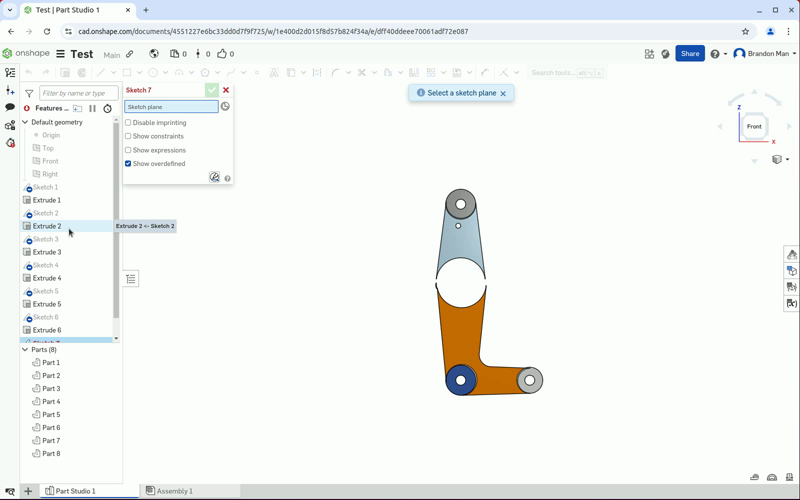
mouse_move(69, 163)
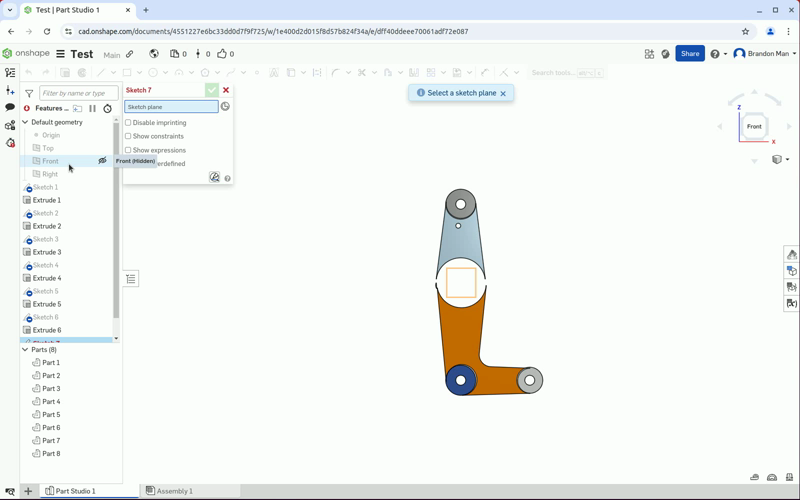
click(69, 163)
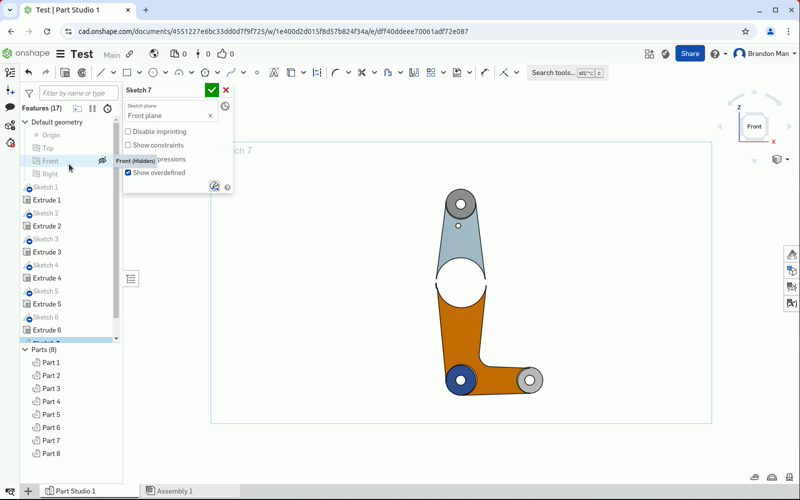
mouse_move(73, 352)
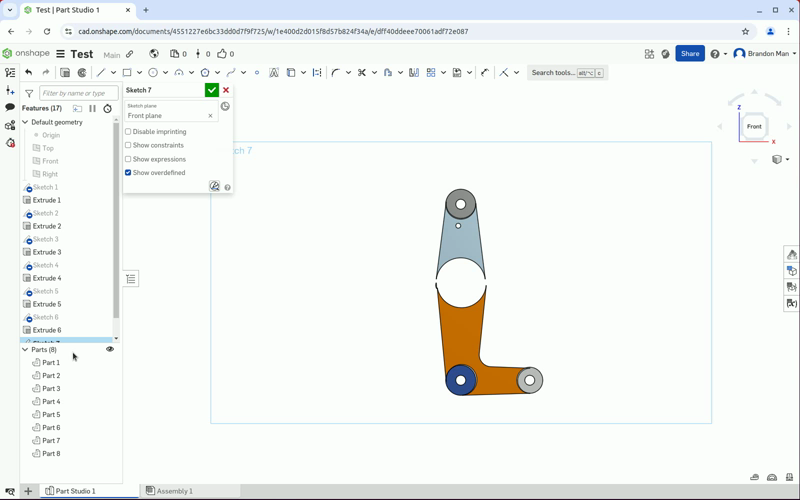
key(y)
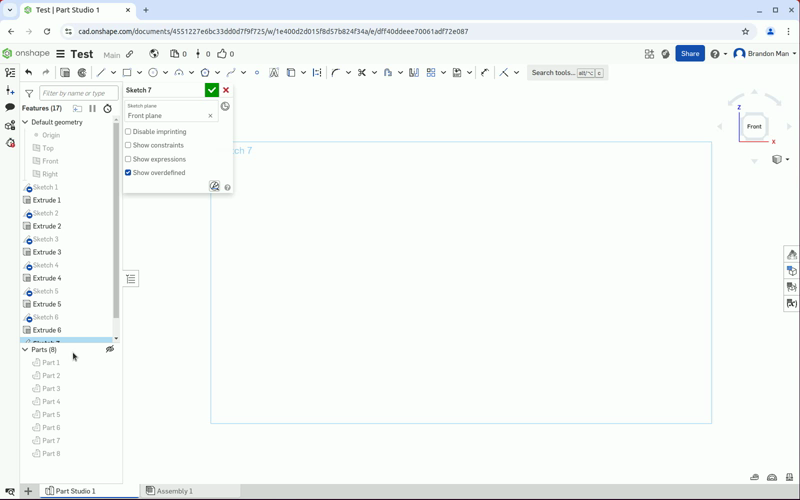
key(l)
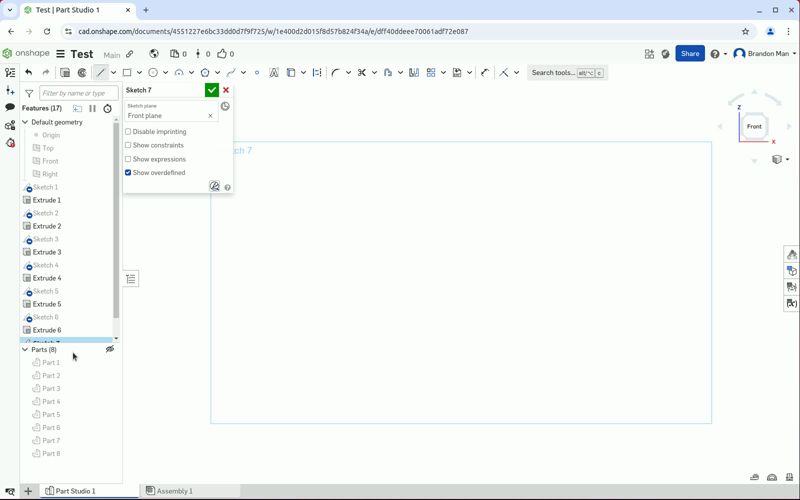
key_down(shift)
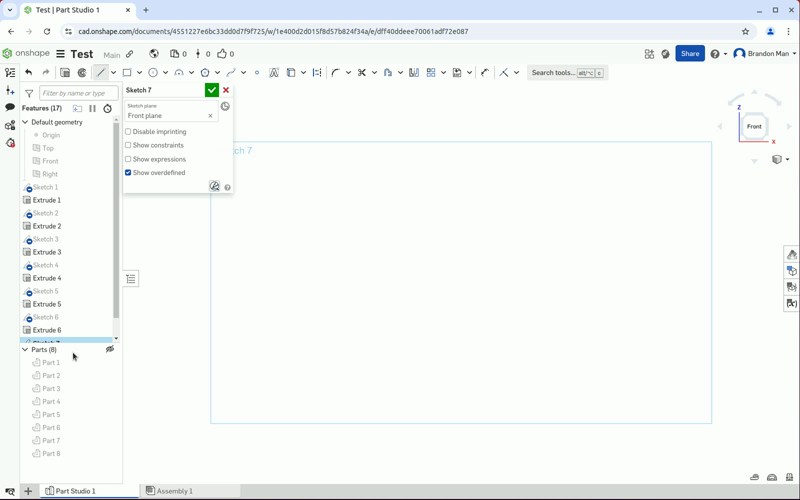
mouse_move(436, 282)
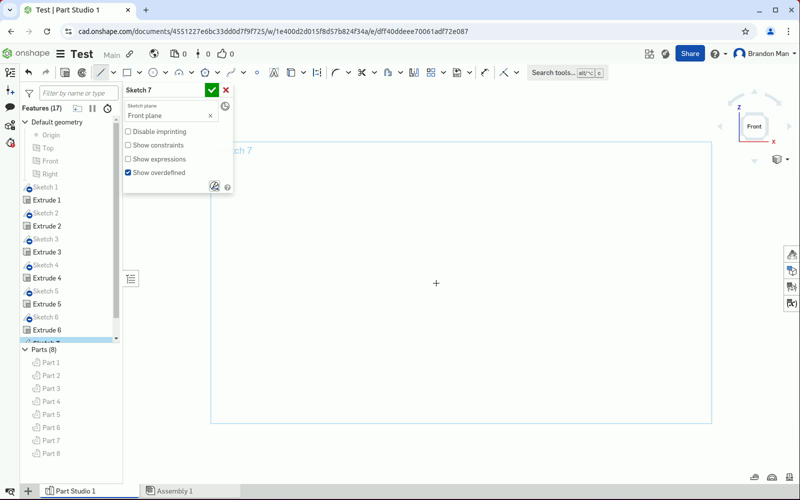
click(436, 282)
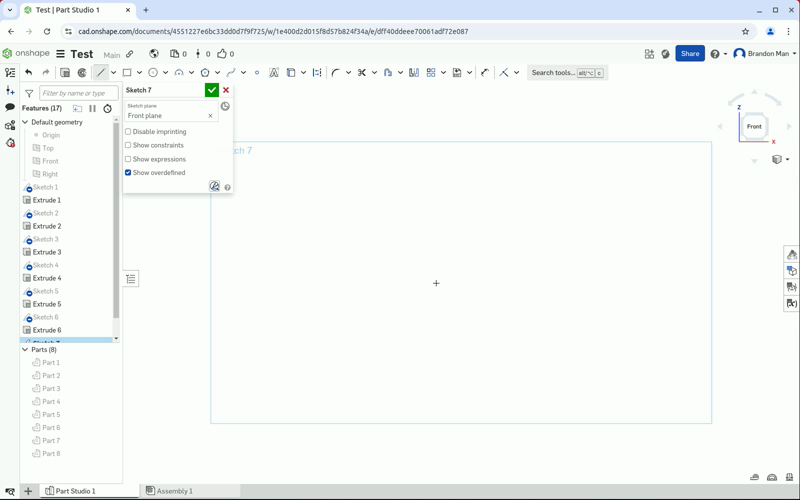
key_up(shift)
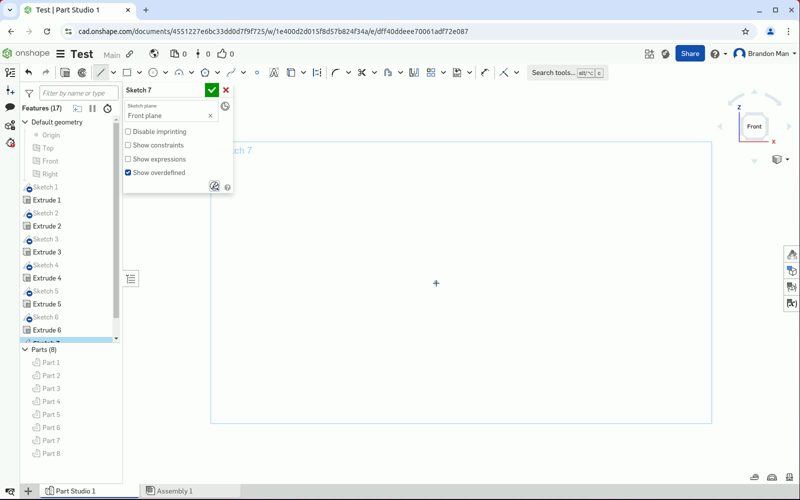
key_down(shift)
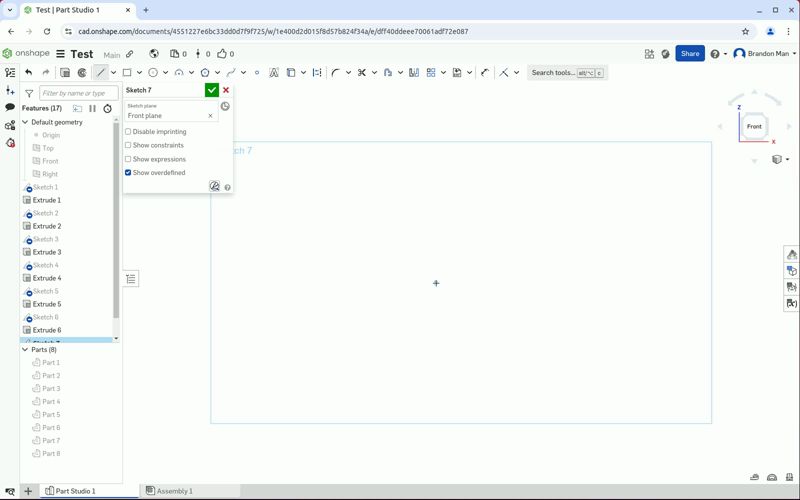
mouse_move(466, 282)
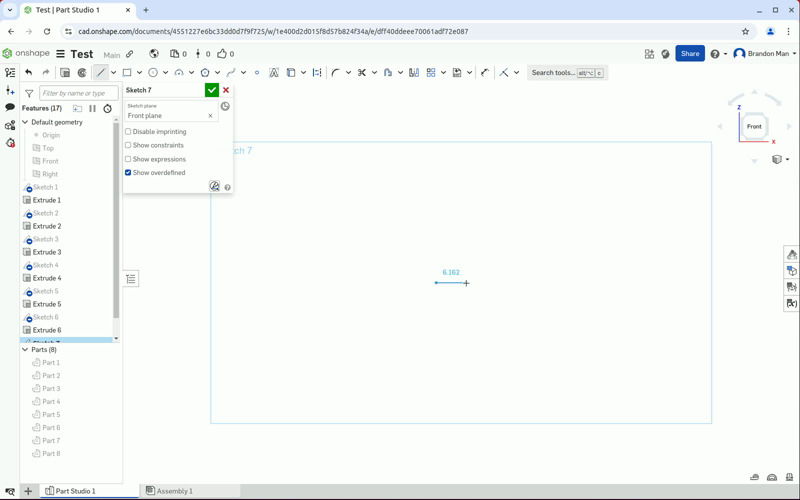
mouse_move(436, 287)
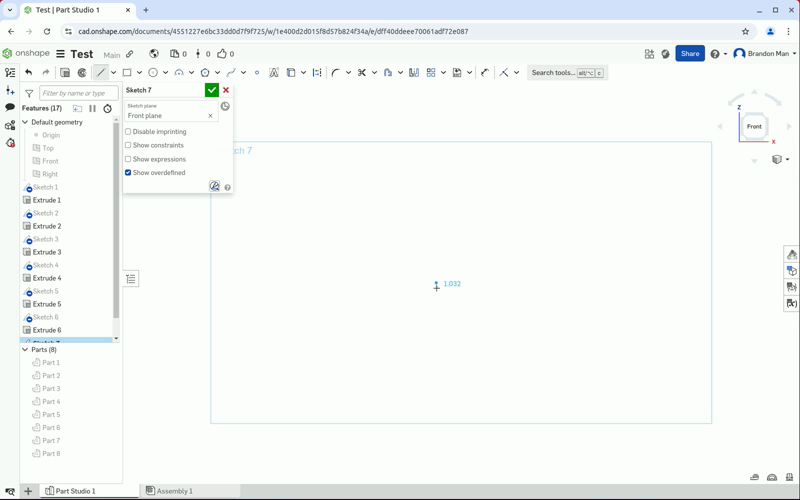
scroll(6)
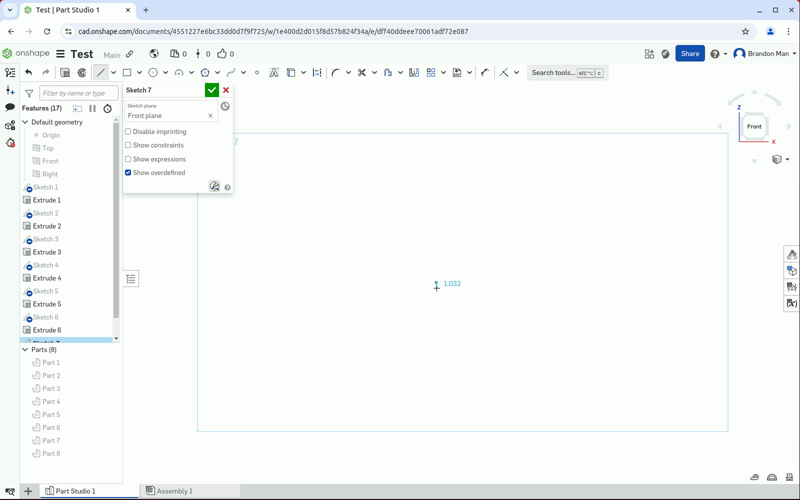
scroll(6)
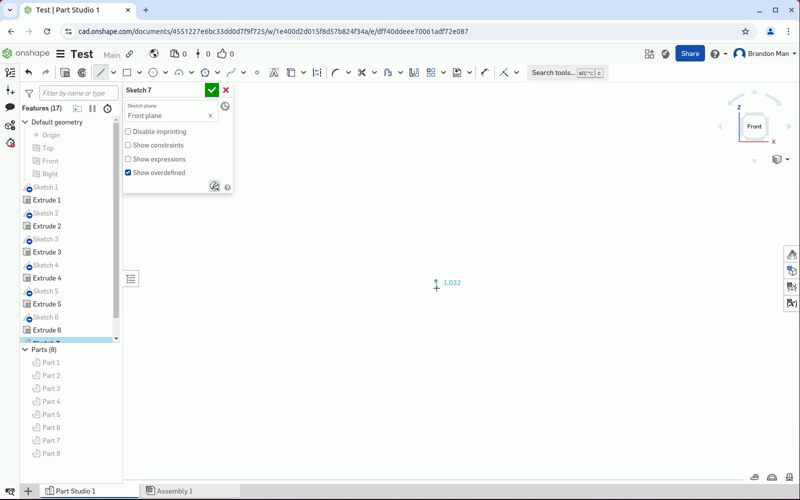
scroll(6)
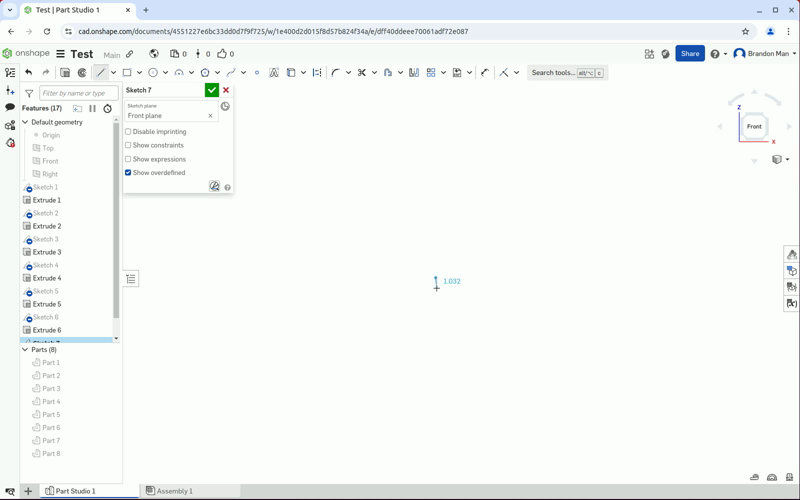
scroll(6)
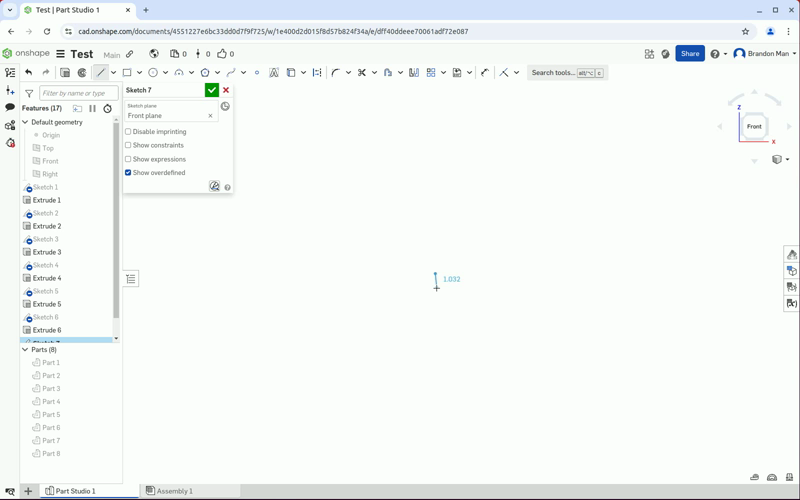
scroll(6)
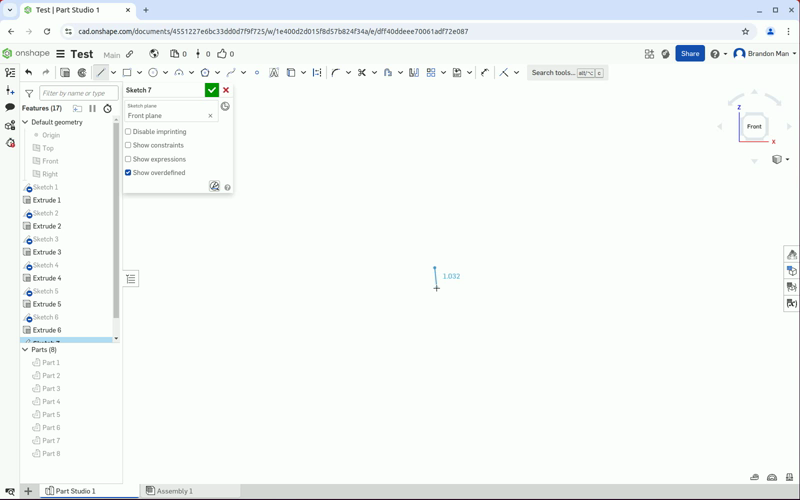
scroll(6)
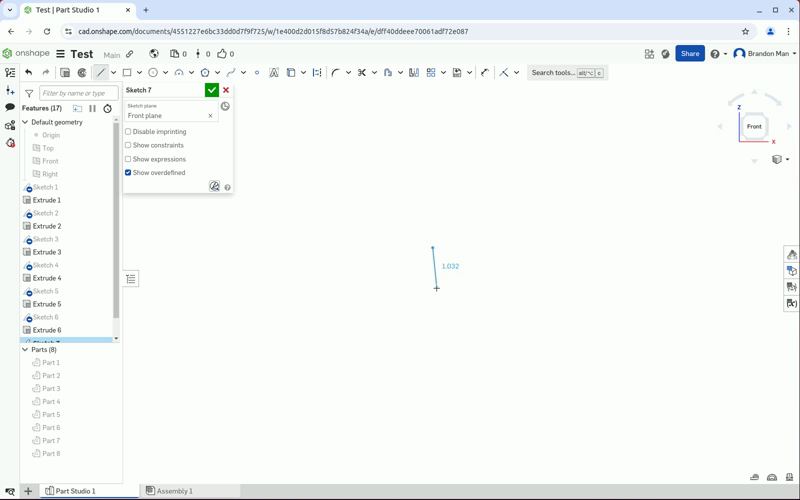
scroll(6)
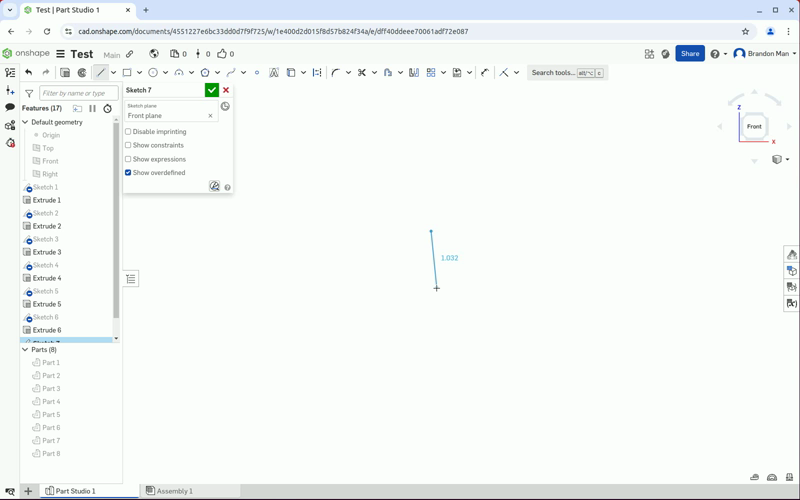
click(436, 287)
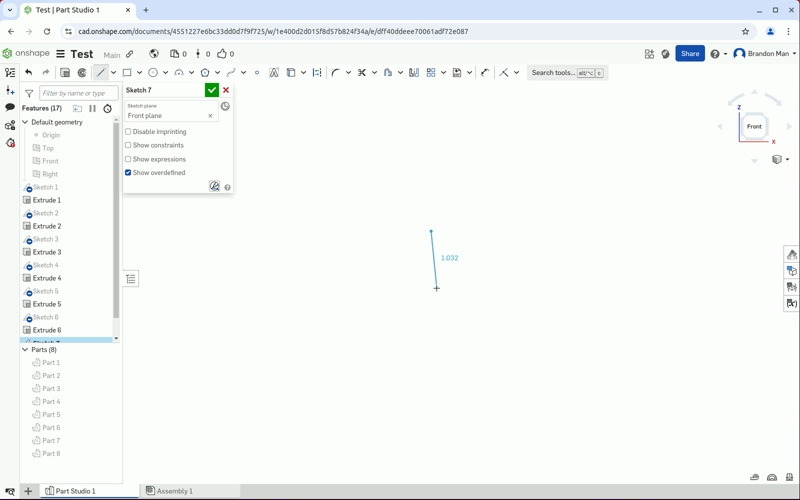
scroll(-6)
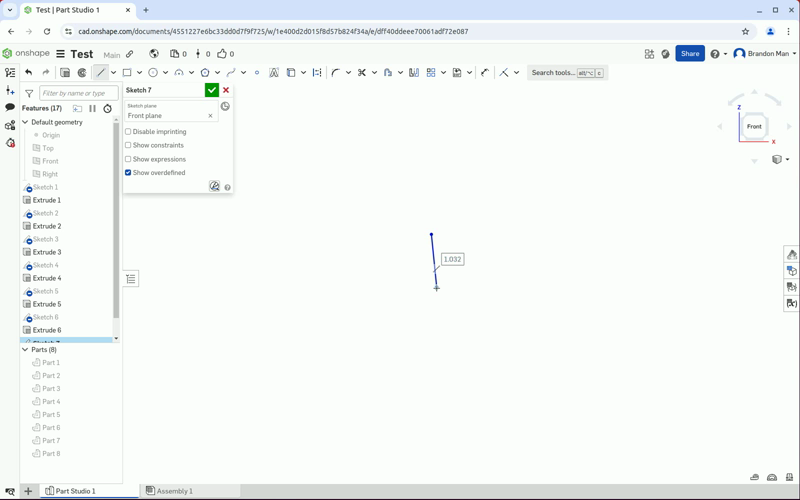
scroll(-6)
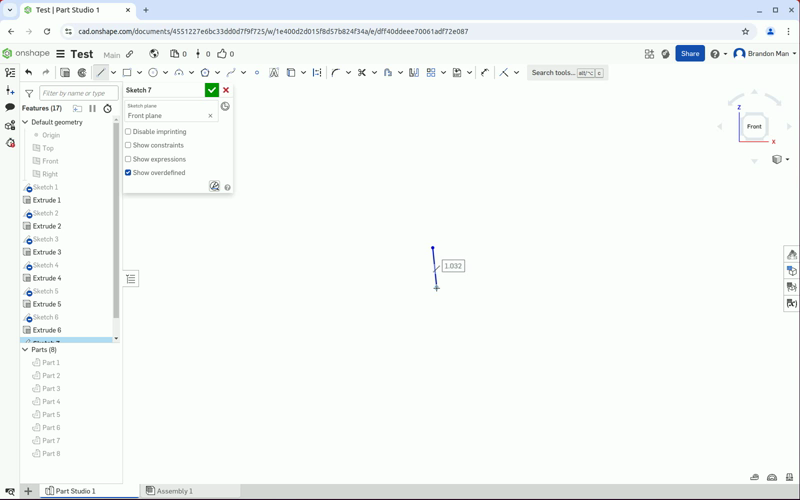
scroll(-6)
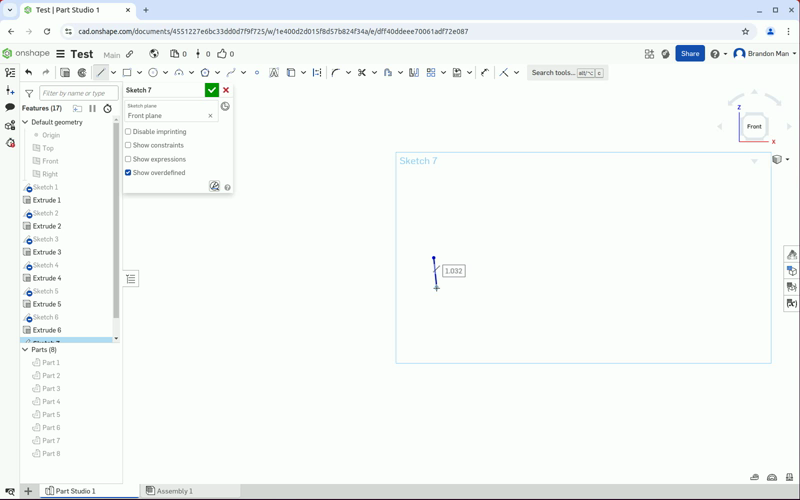
scroll(-6)
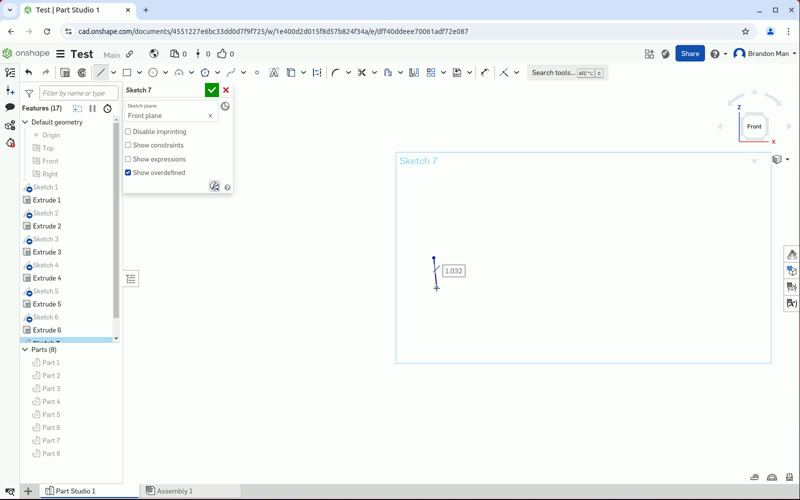
scroll(-6)
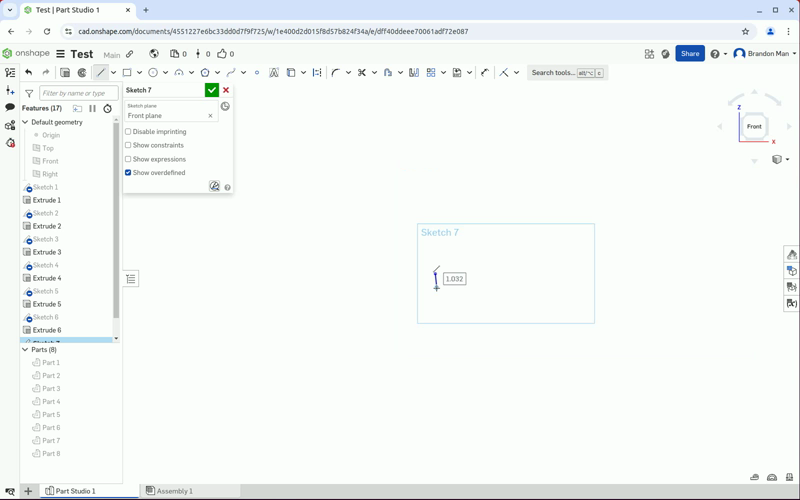
scroll(-6)
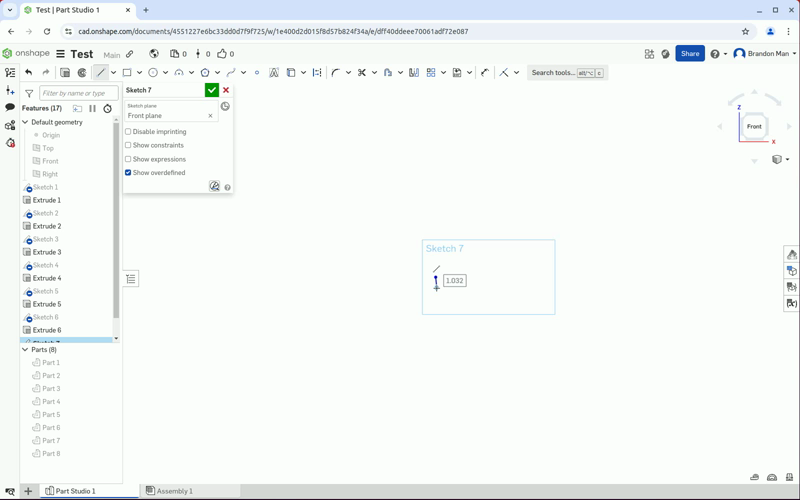
scroll(-6)
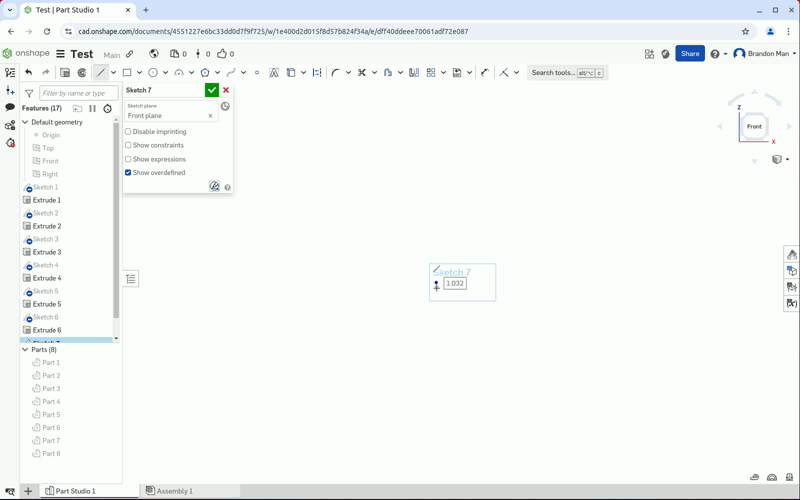
key_up(shift)
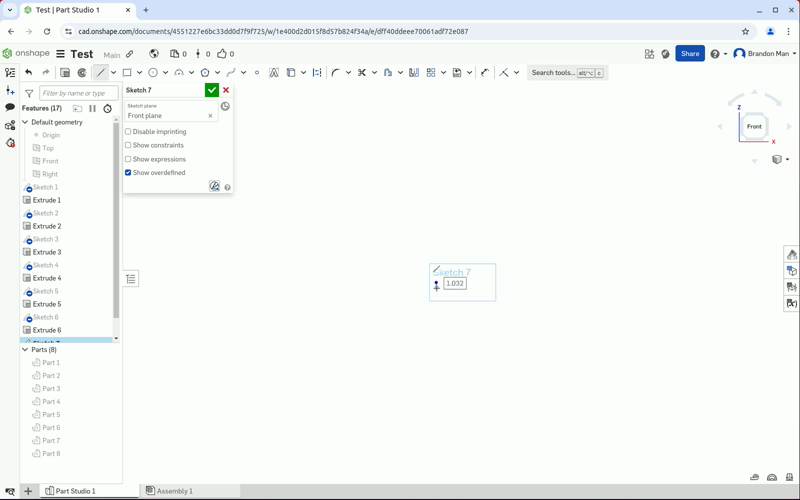
key(esc)
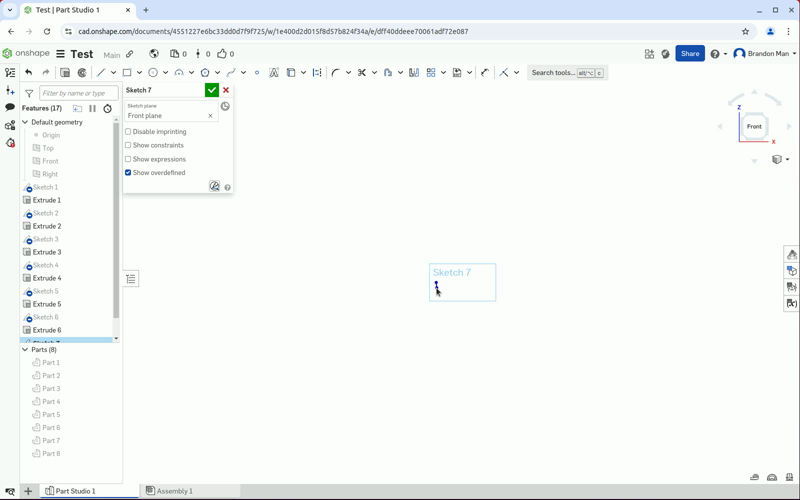
key(a)
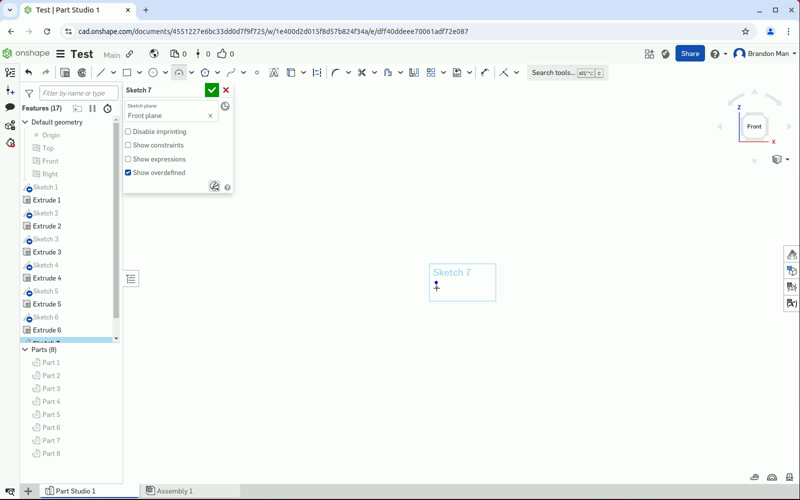
mouse_move(436, 287)
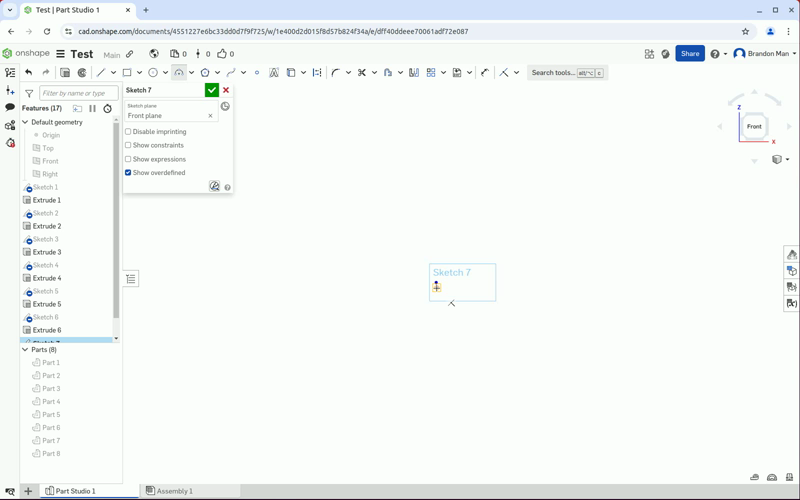
click(436, 287)
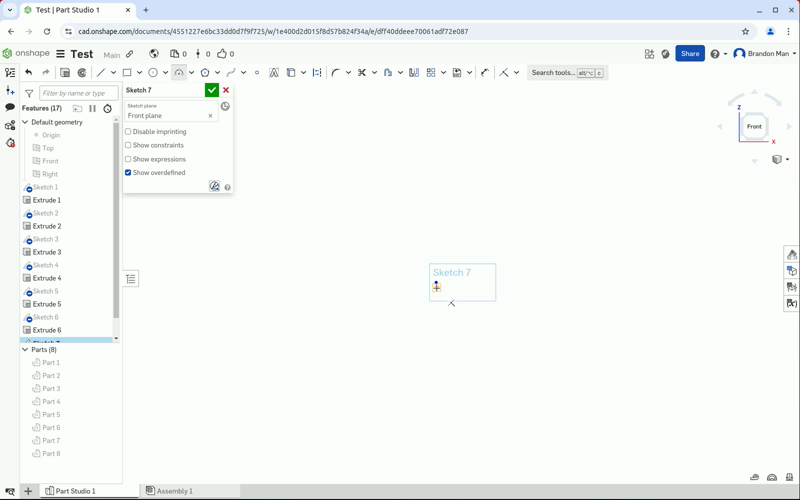
mouse_move(436, 282)
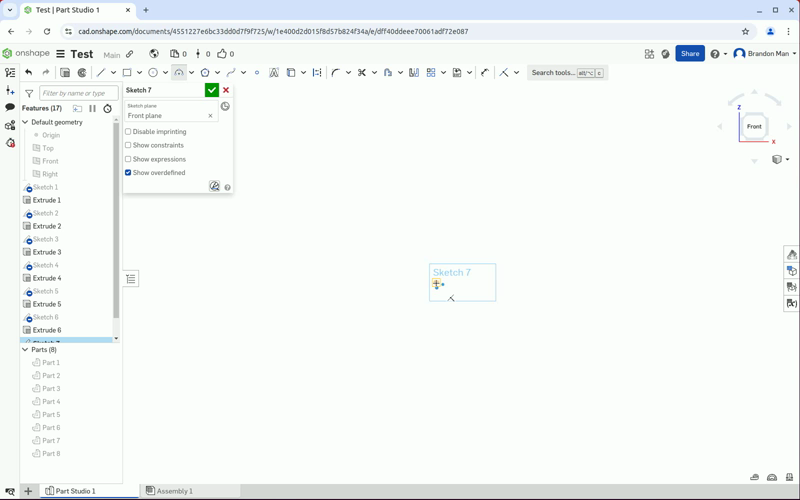
scroll(6)
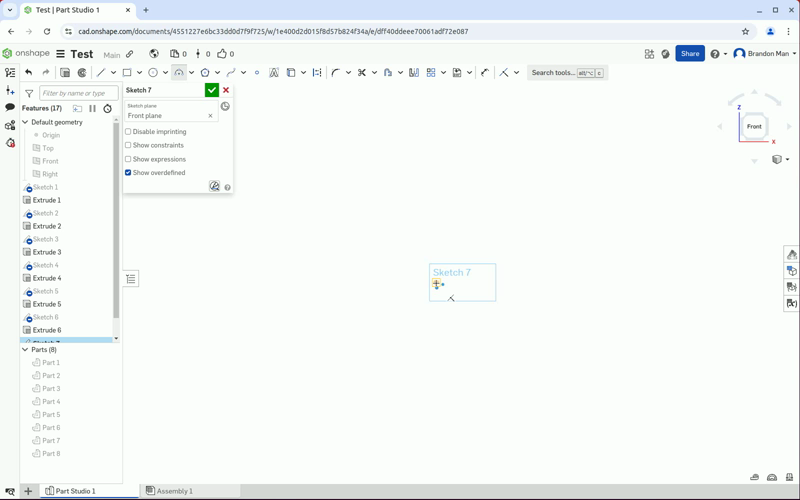
scroll(6)
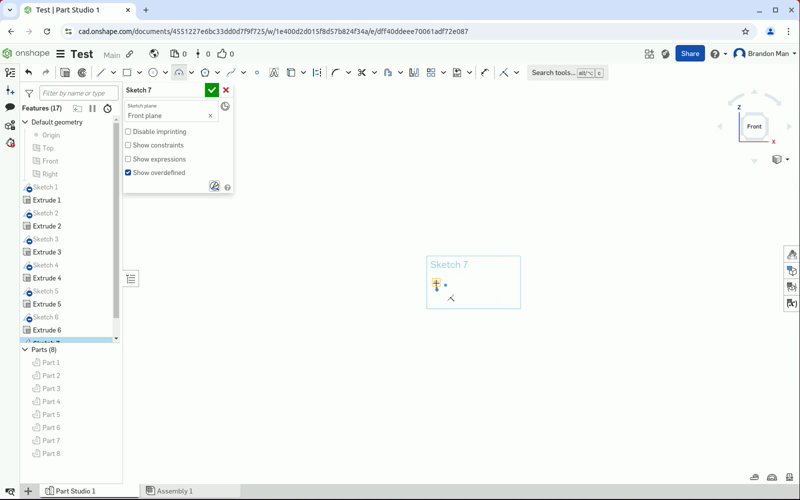
scroll(6)
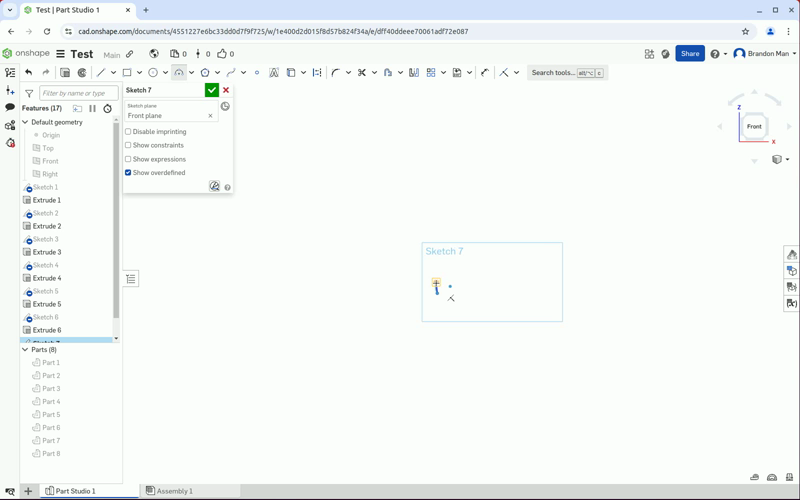
scroll(6)
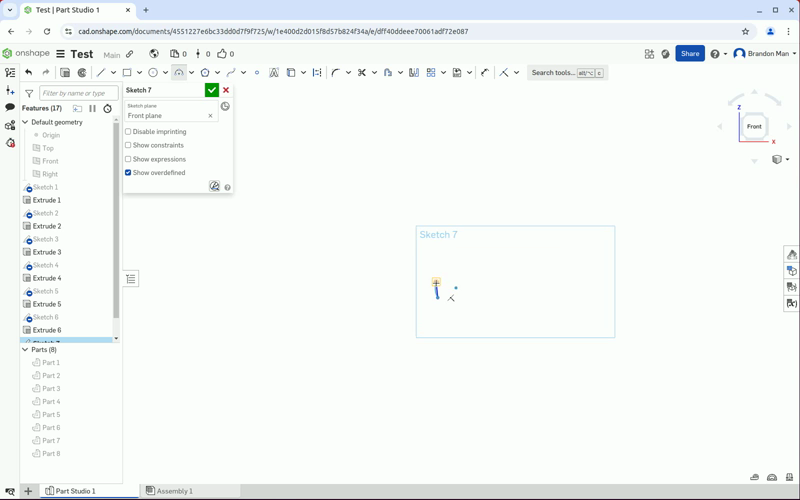
scroll(6)
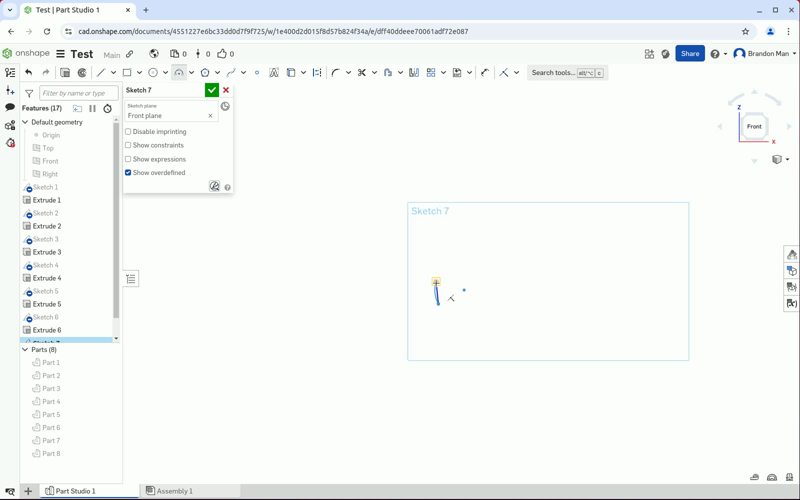
scroll(6)
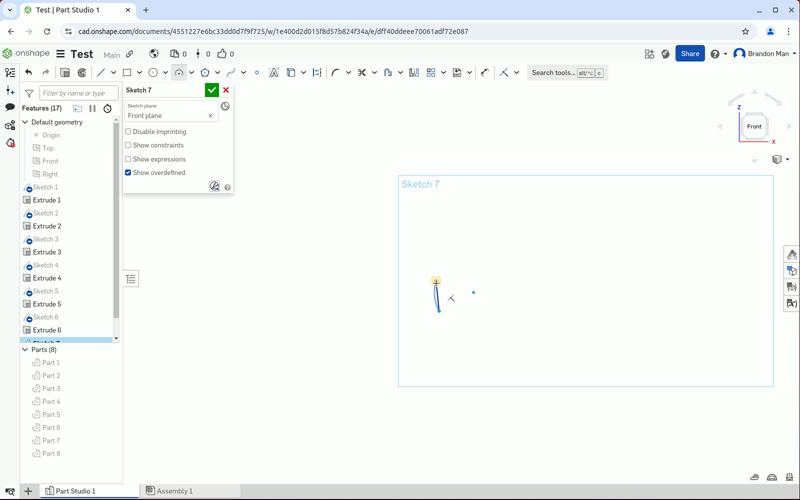
scroll(6)
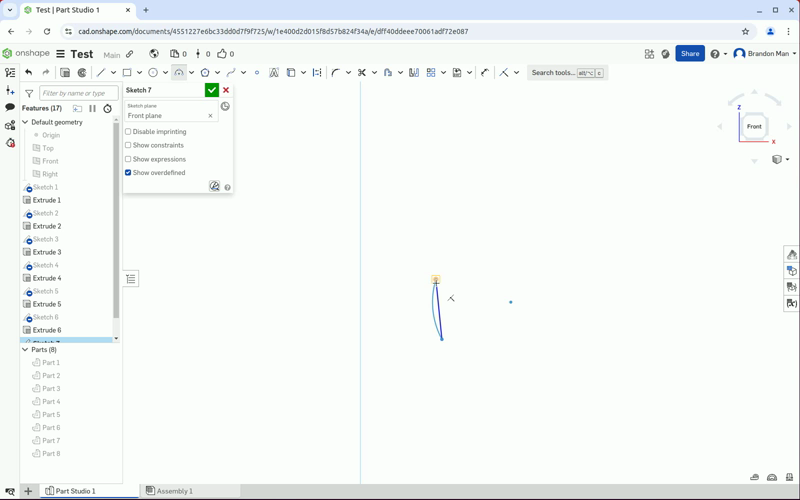
click(436, 282)
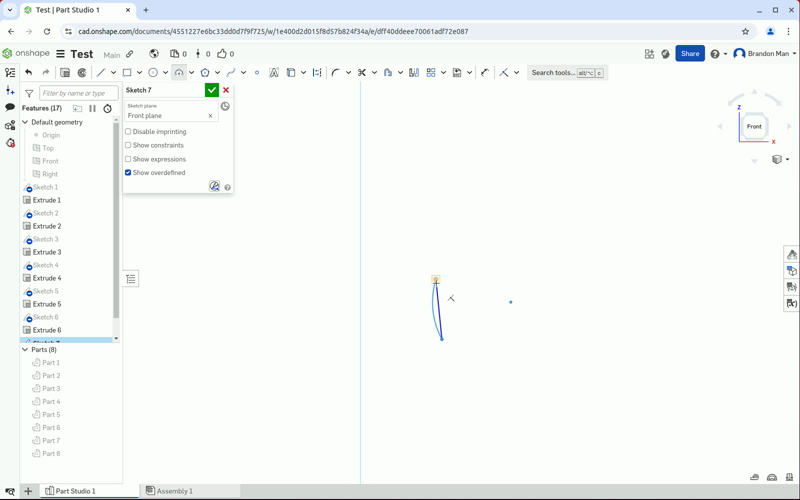
scroll(-6)
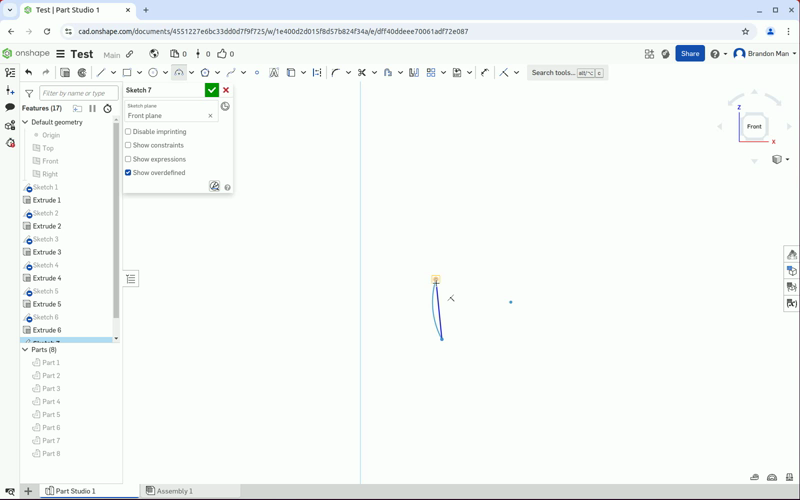
scroll(-6)
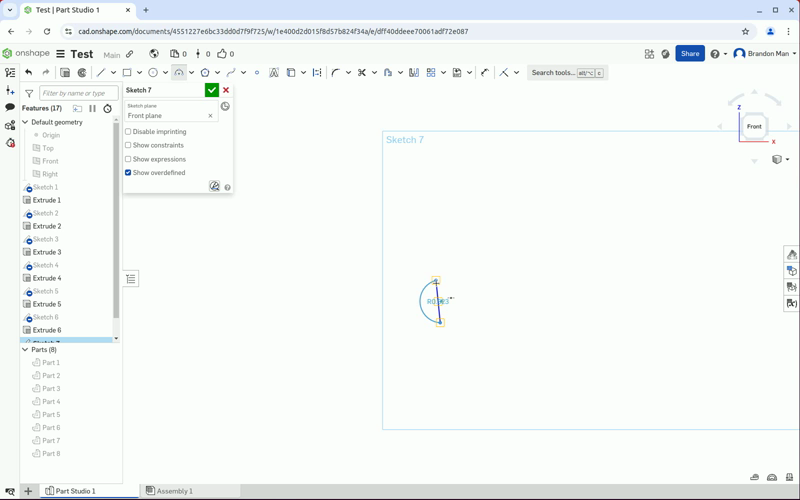
scroll(-6)
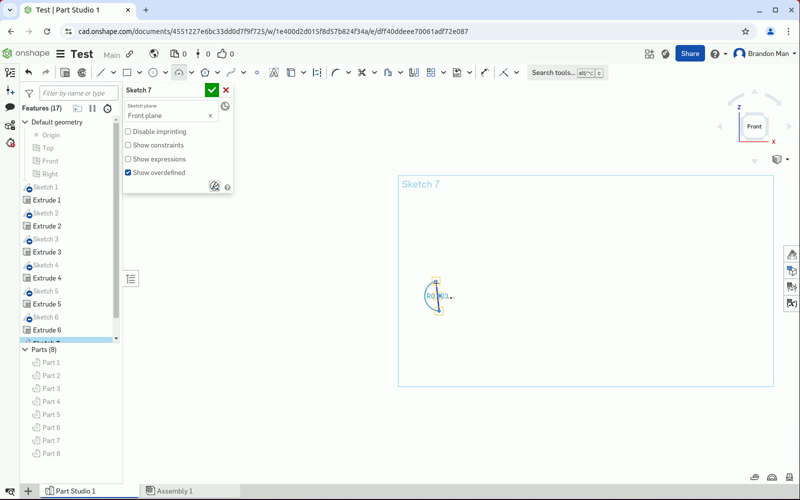
scroll(-6)
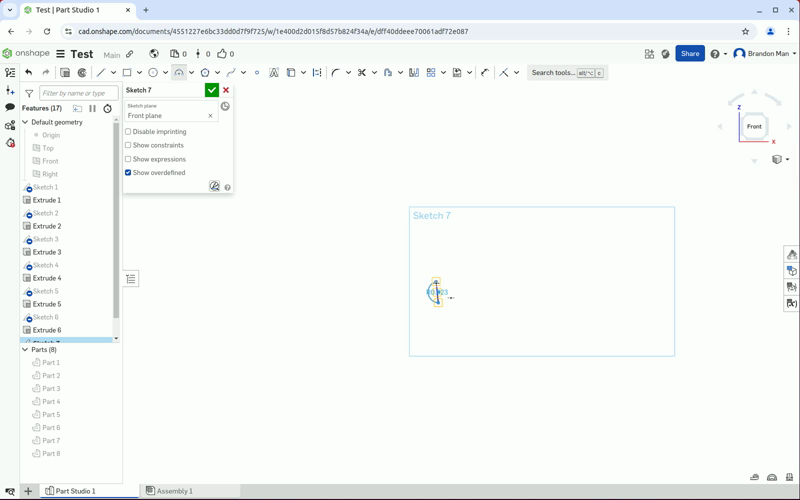
scroll(-6)
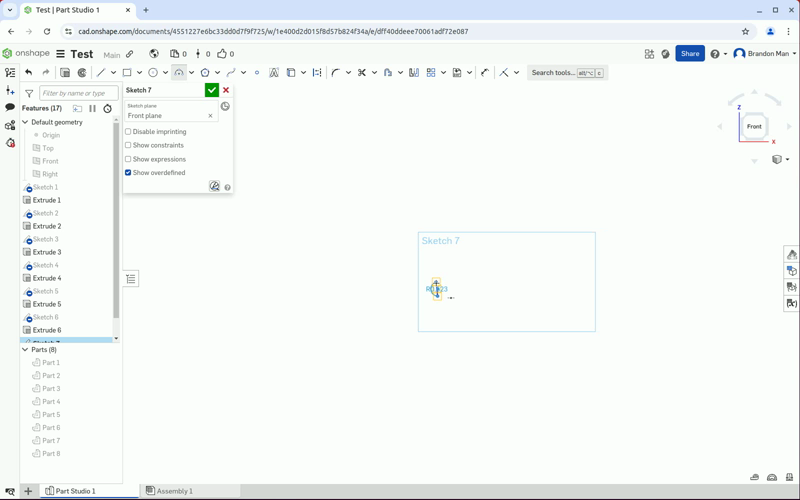
scroll(-6)
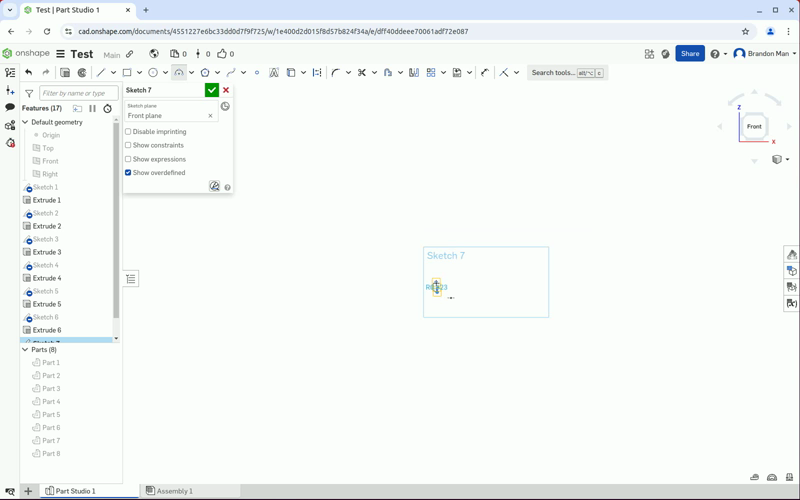
scroll(-6)
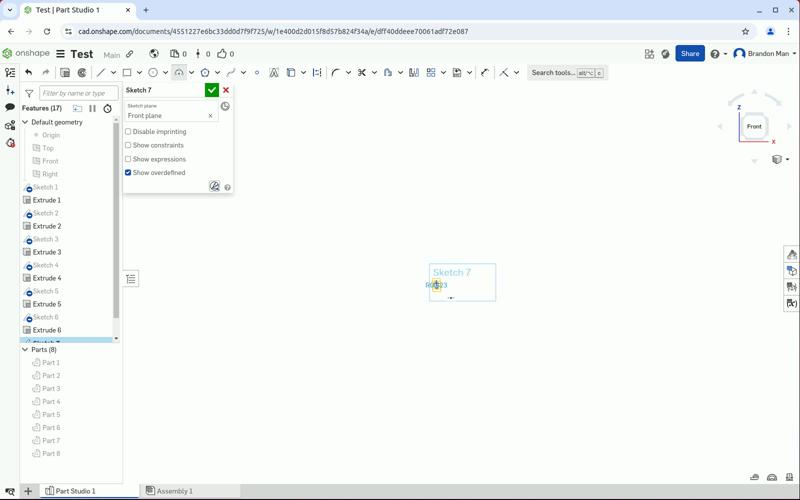
key_down(shift)
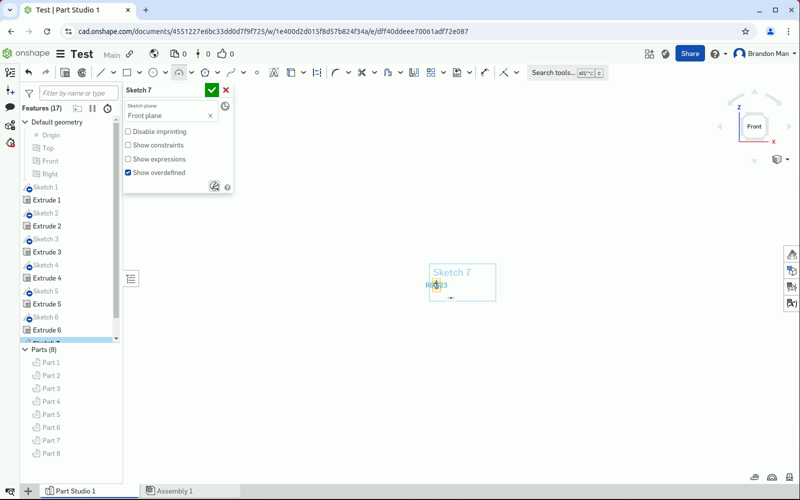
mouse_move(484, 279)
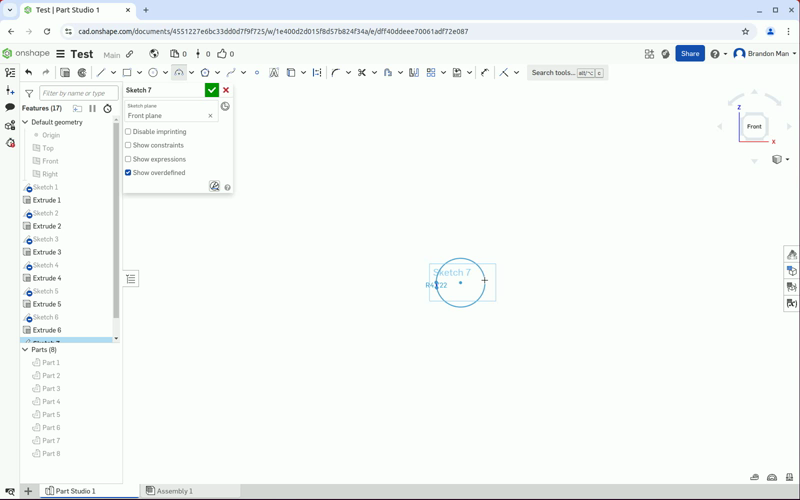
scroll(6)
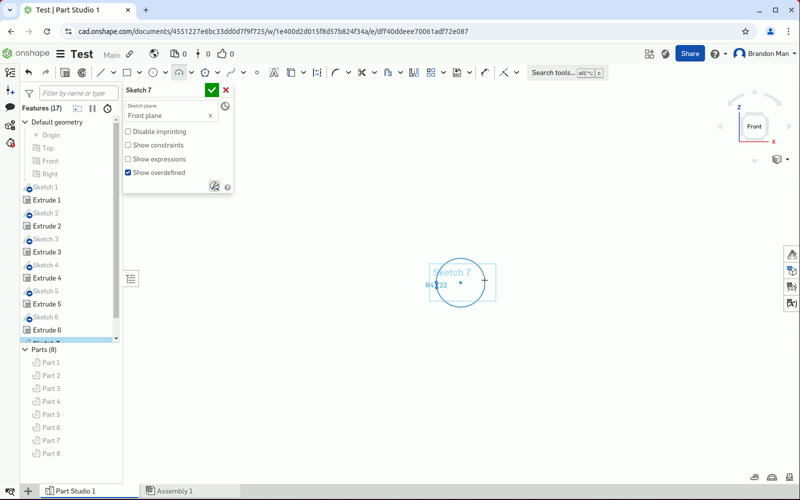
scroll(6)
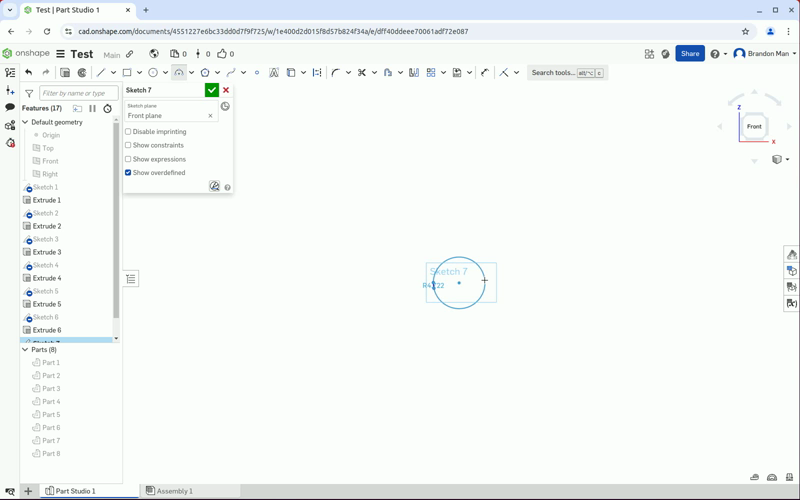
scroll(6)
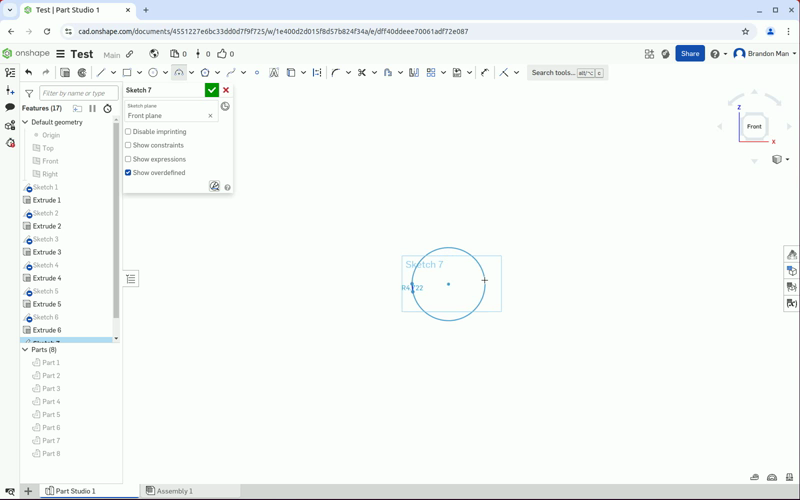
scroll(6)
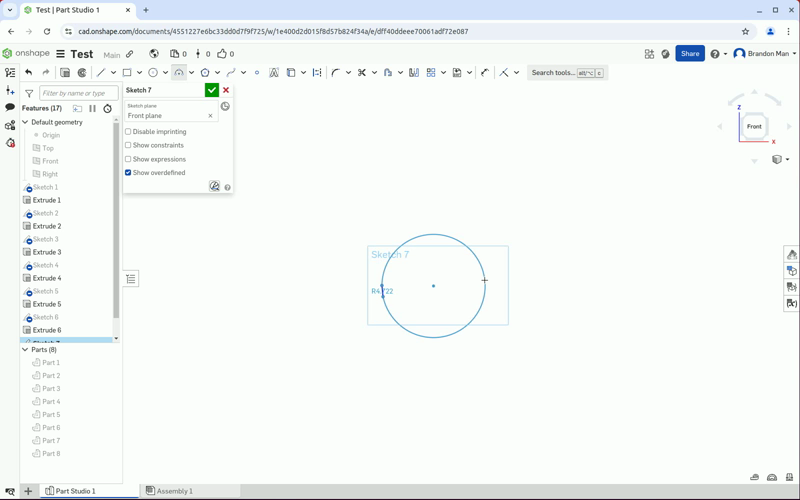
scroll(6)
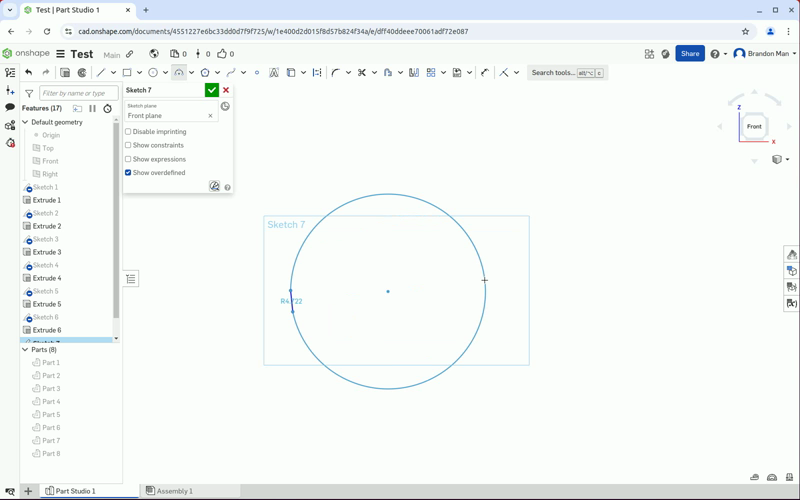
scroll(6)
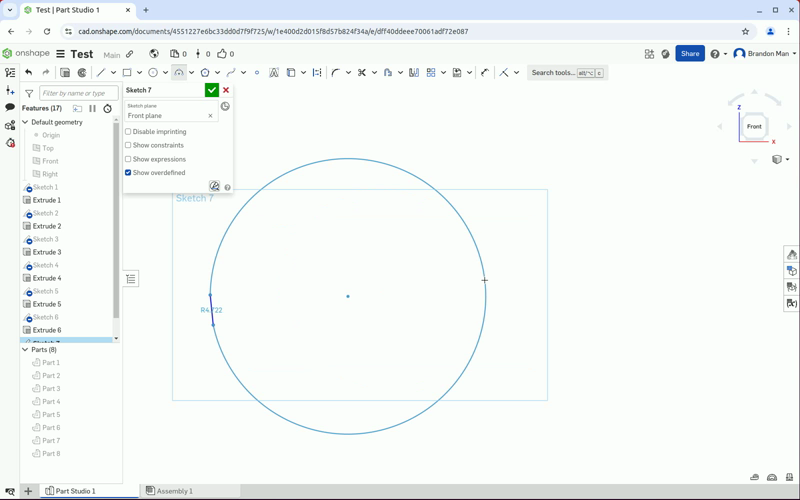
scroll(6)
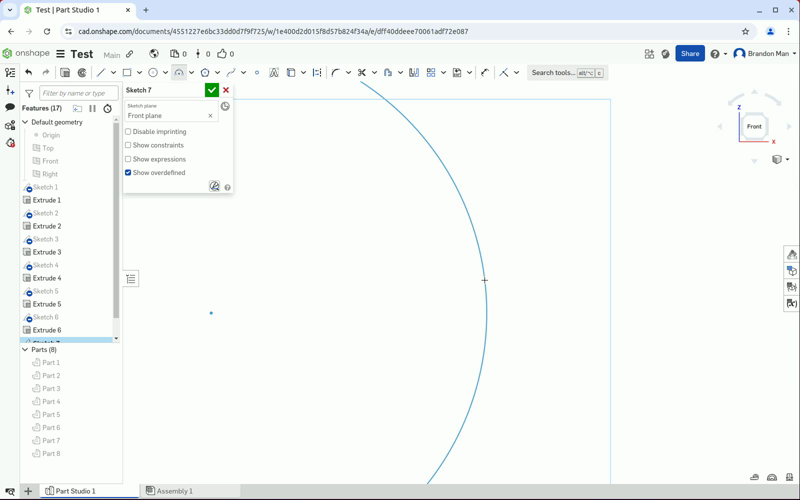
click(484, 279)
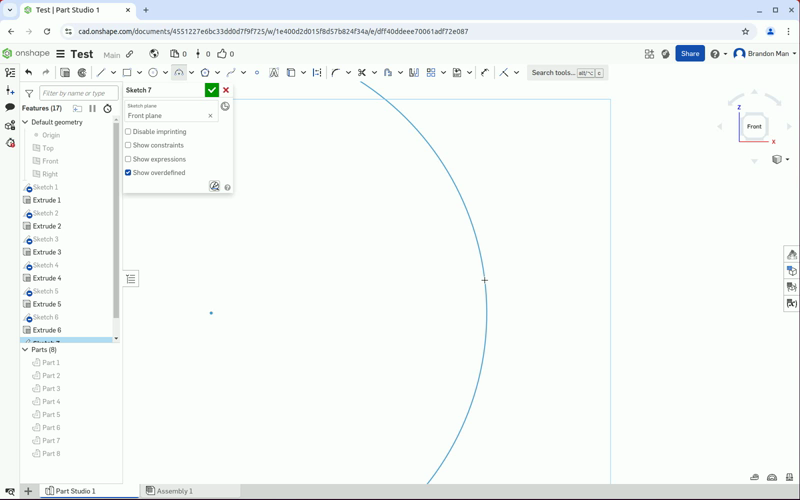
scroll(-6)
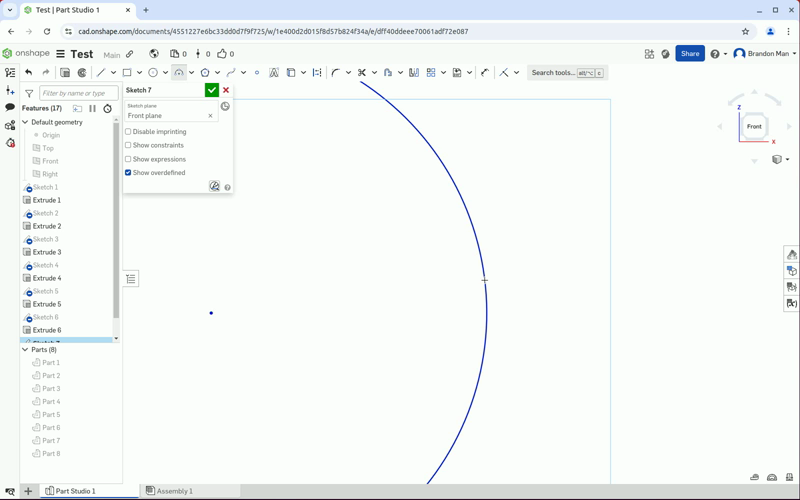
scroll(-6)
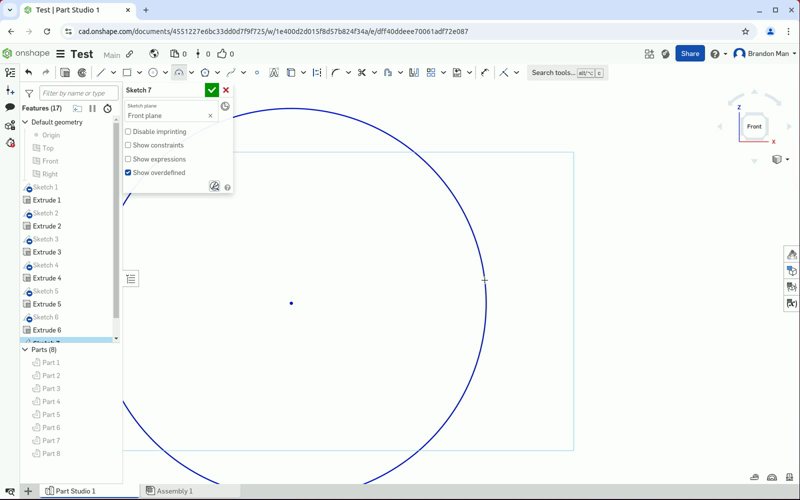
scroll(-6)
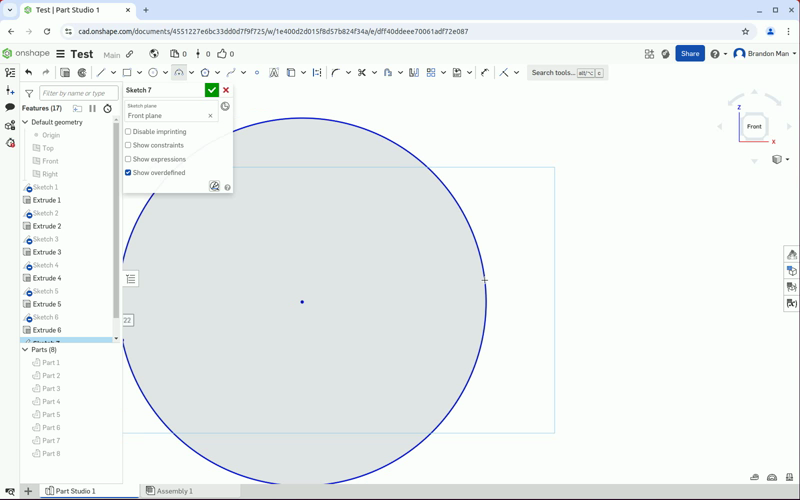
scroll(-6)
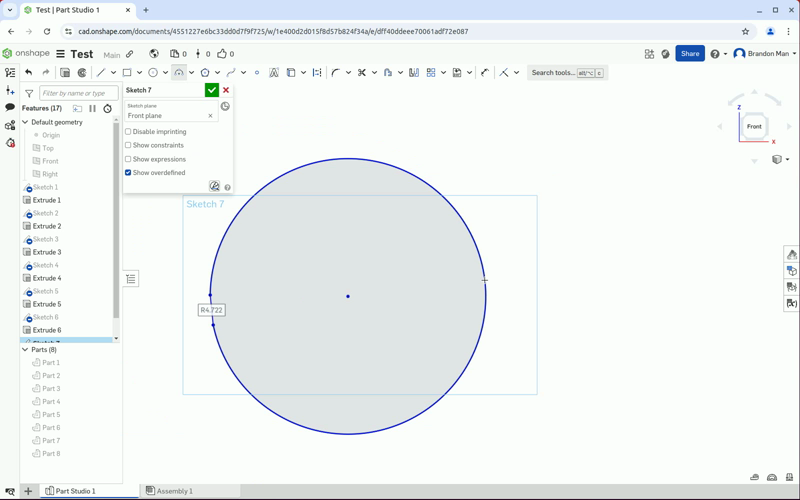
scroll(-6)
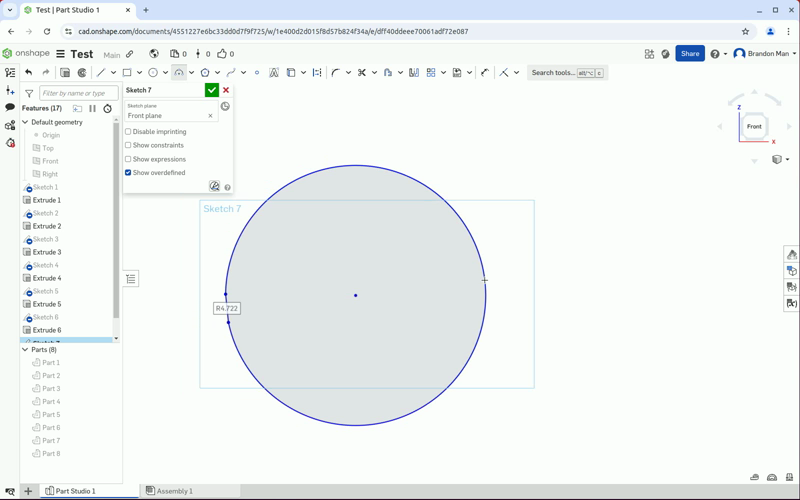
scroll(-6)
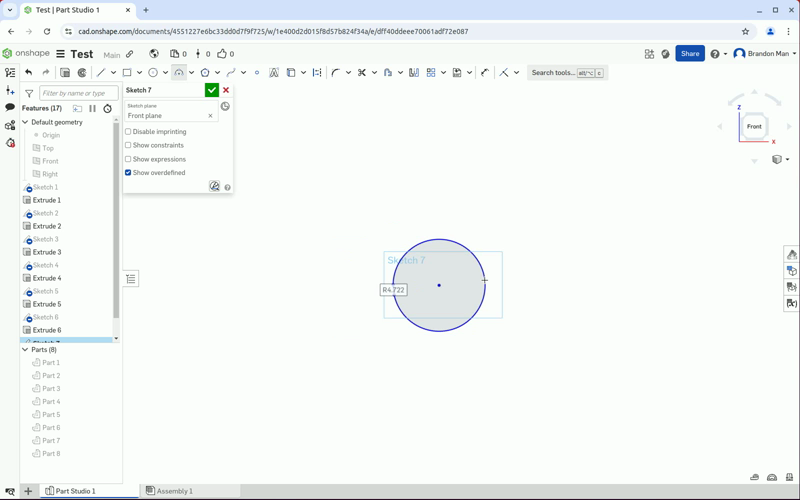
scroll(-6)
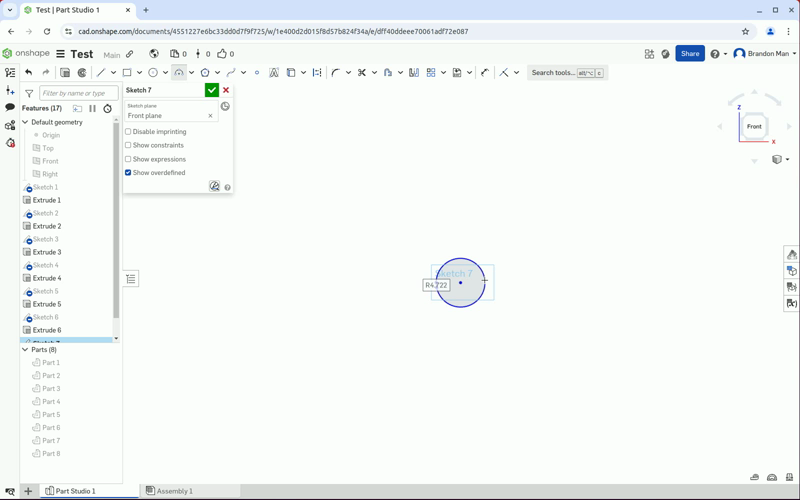
key_up(shift)
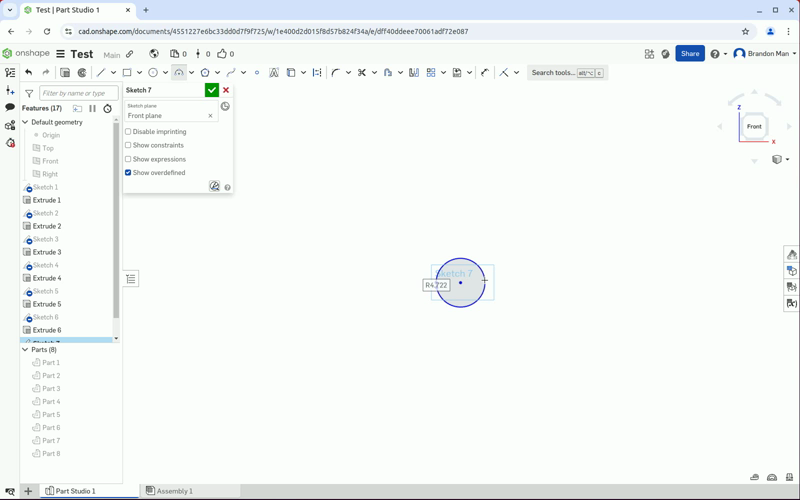
key(esc)
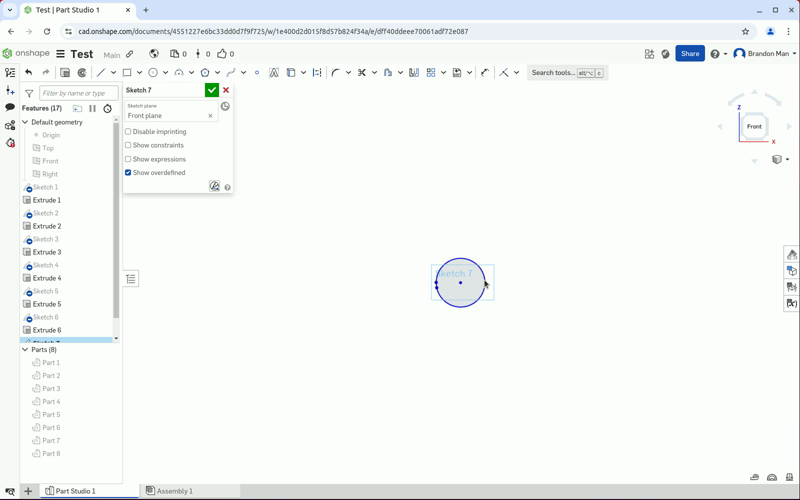
key(c)
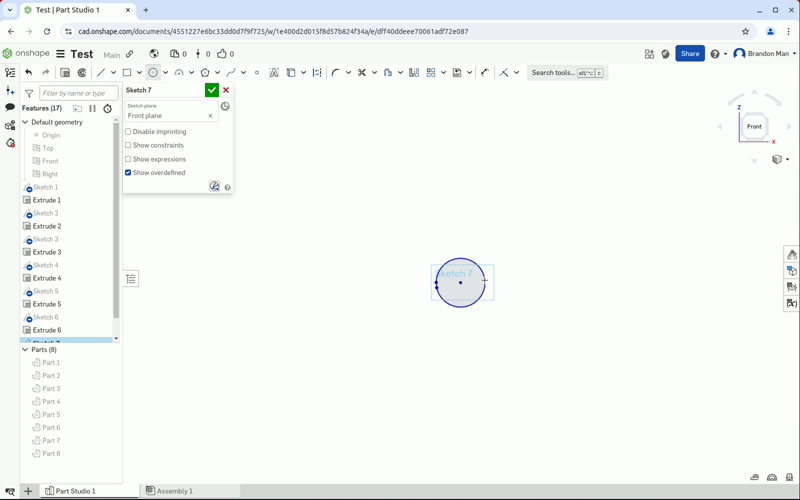
key_down(shift)
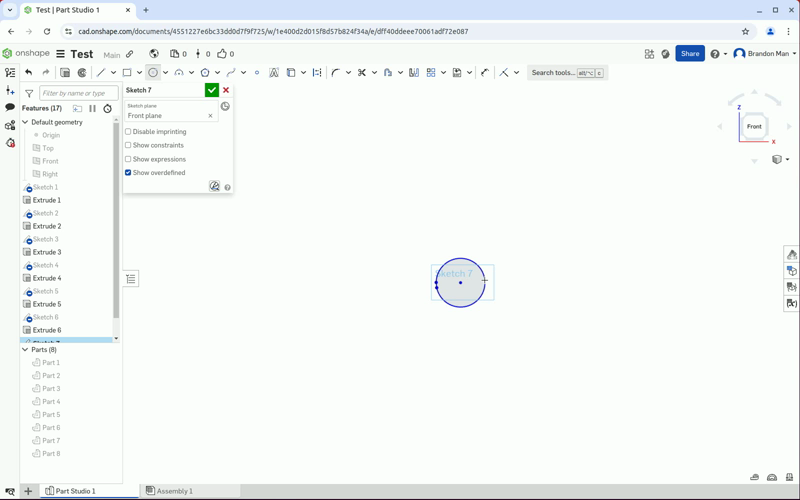
mouse_move(461, 282)
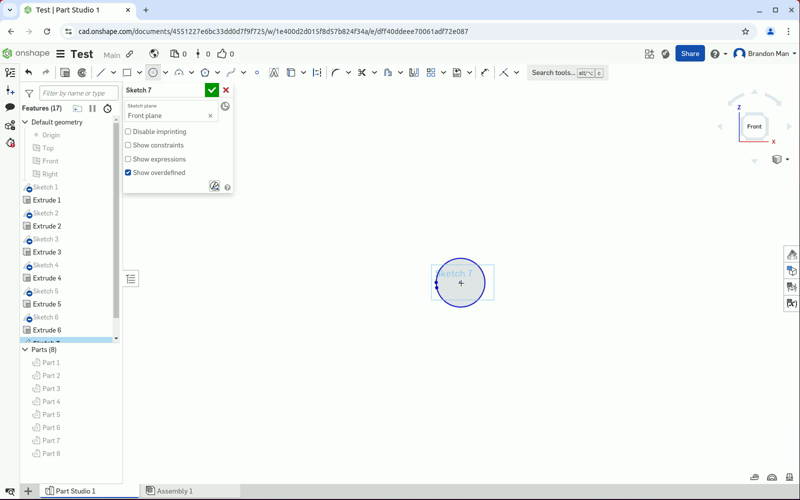
scroll(6)
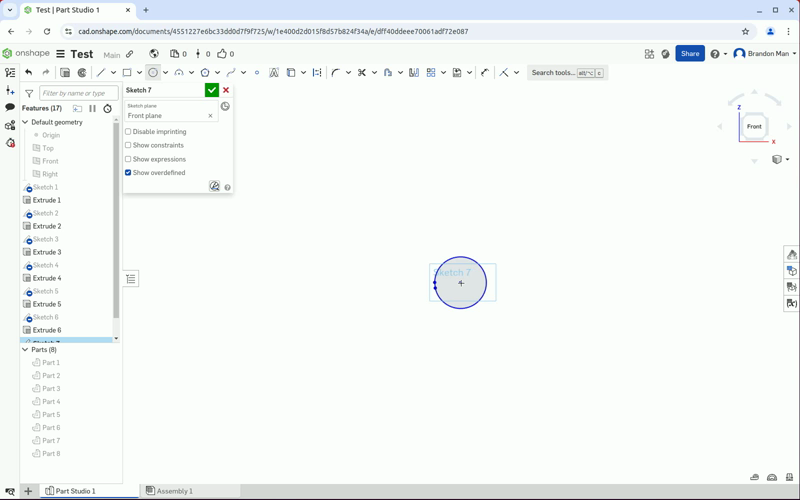
scroll(6)
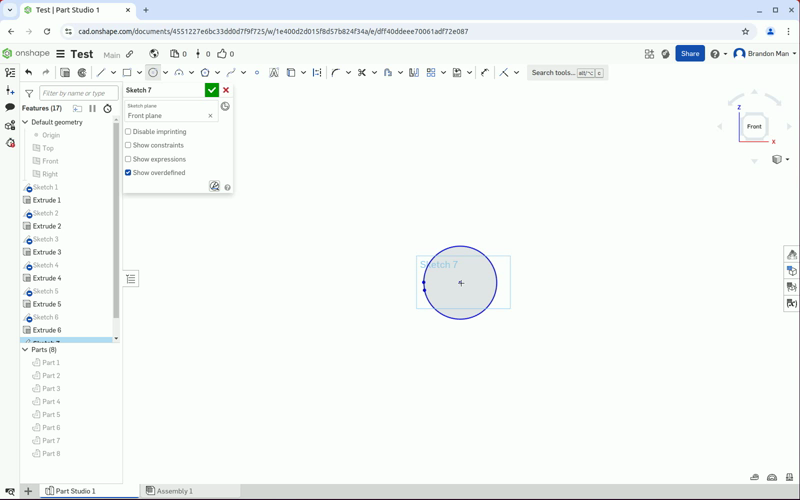
scroll(6)
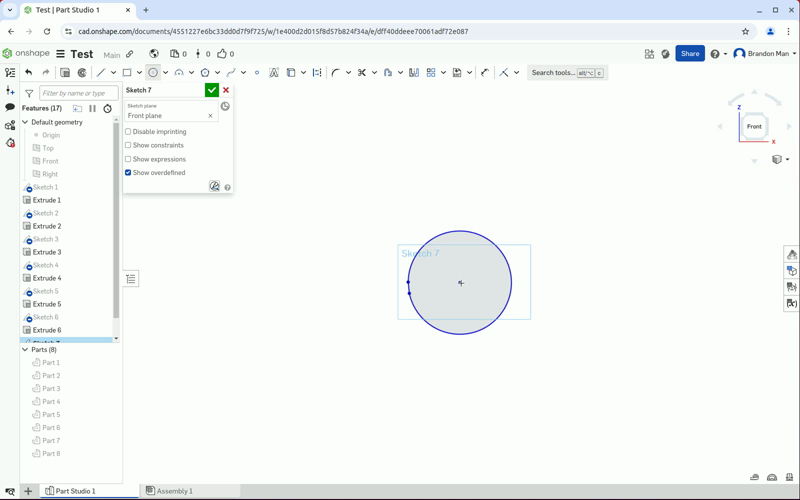
scroll(6)
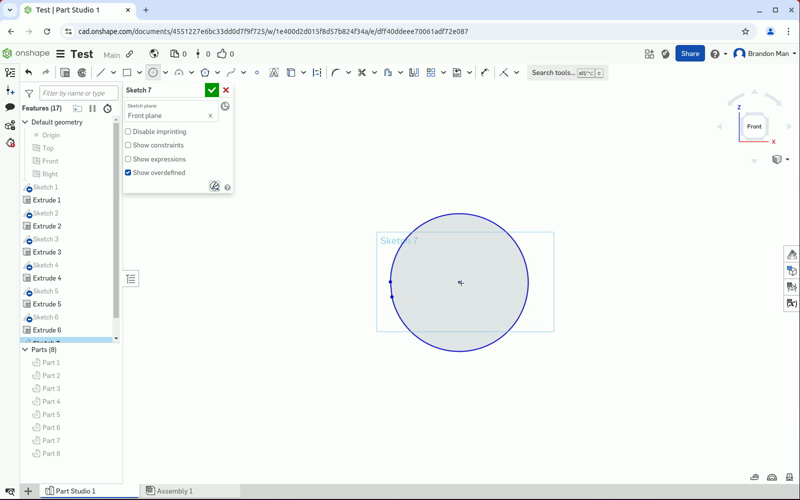
scroll(6)
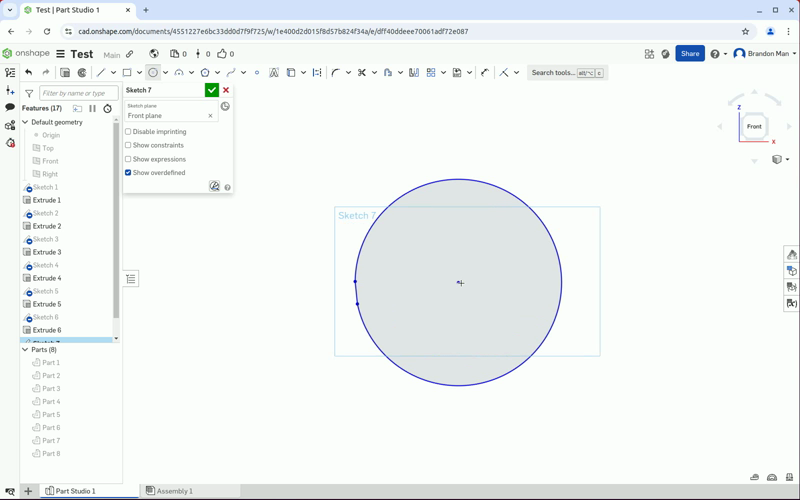
scroll(6)
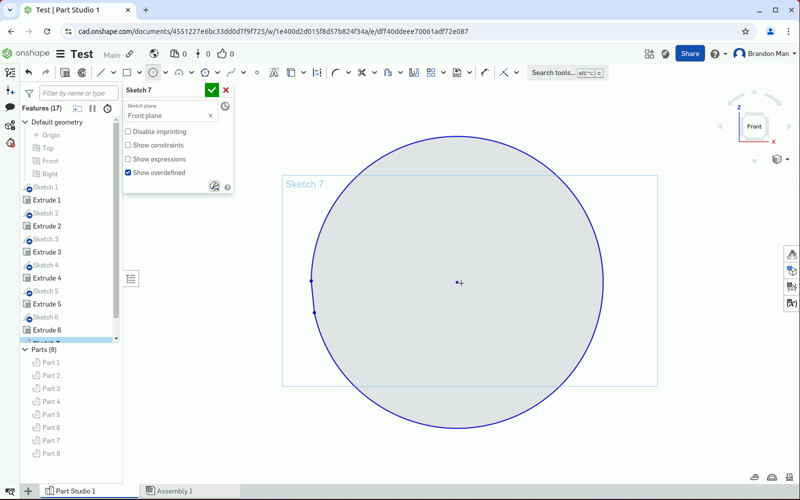
scroll(6)
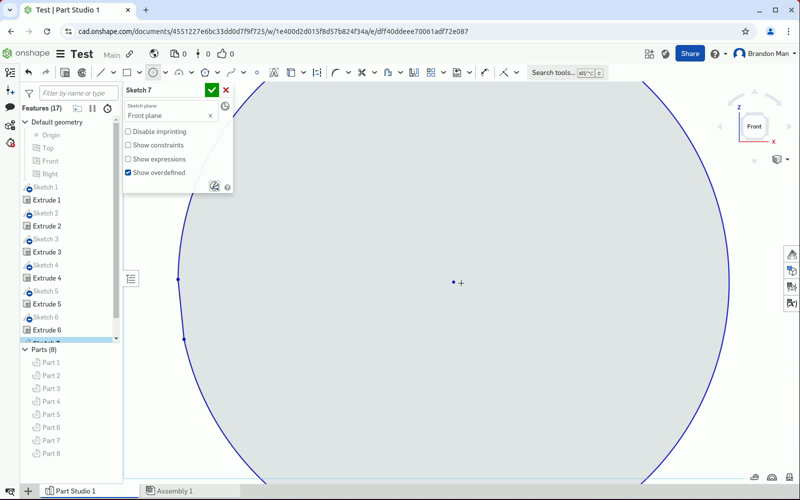
click(461, 282)
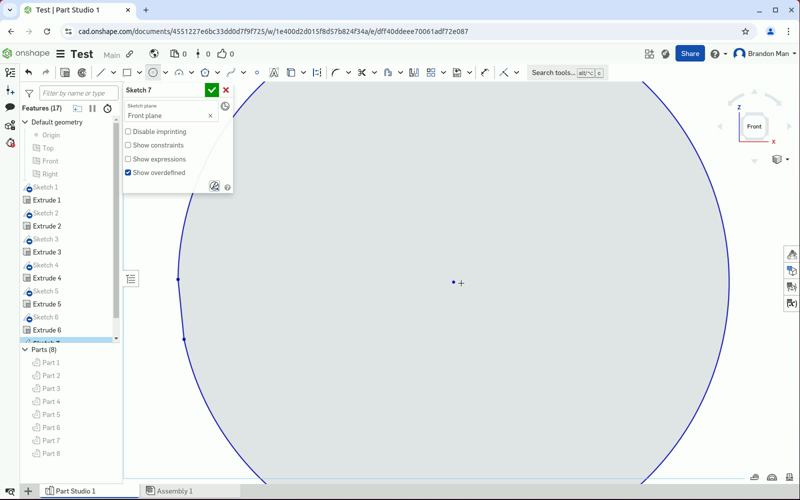
scroll(-6)
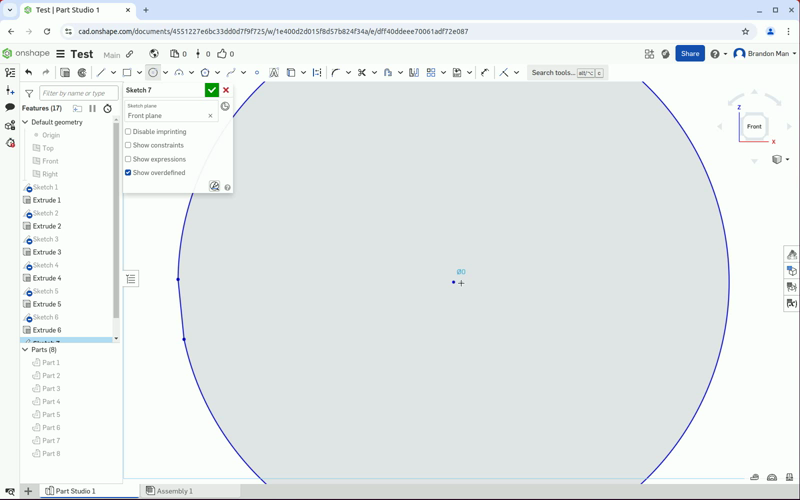
scroll(-6)
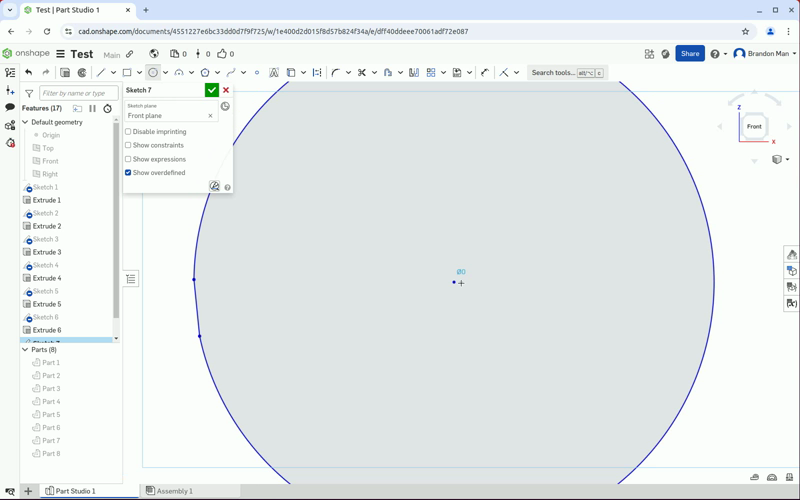
scroll(-6)
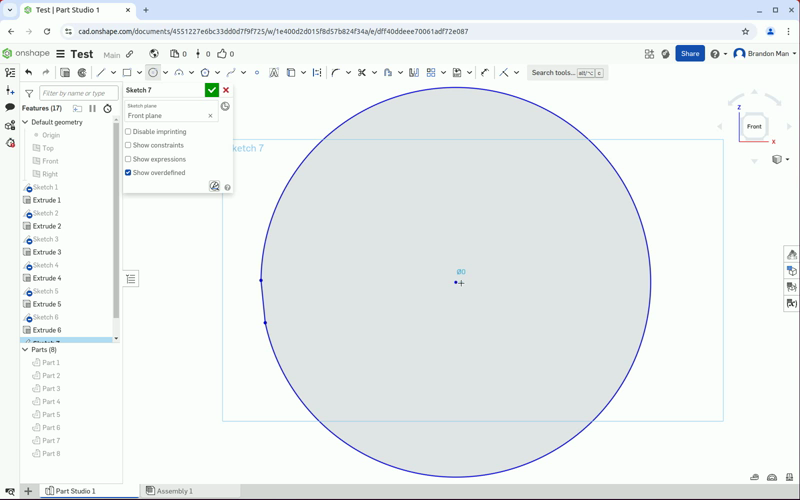
scroll(-6)
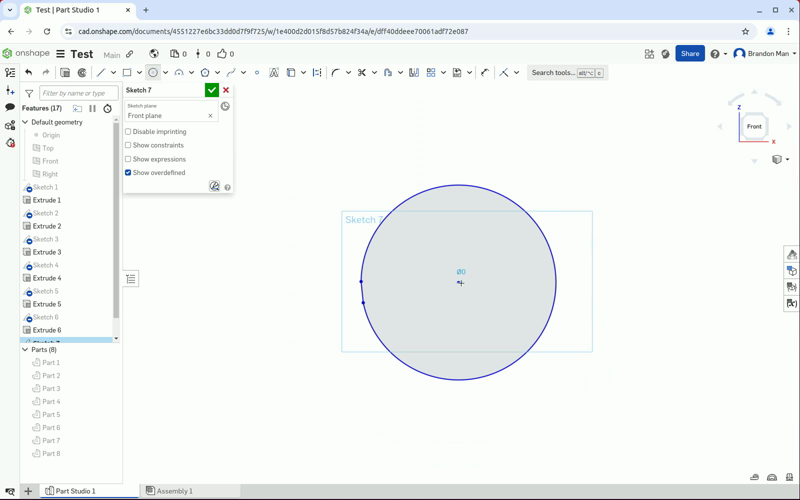
scroll(-6)
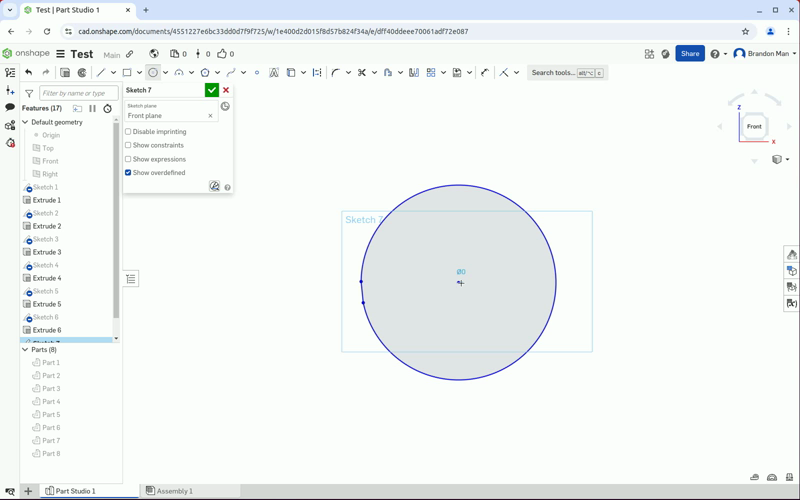
scroll(-6)
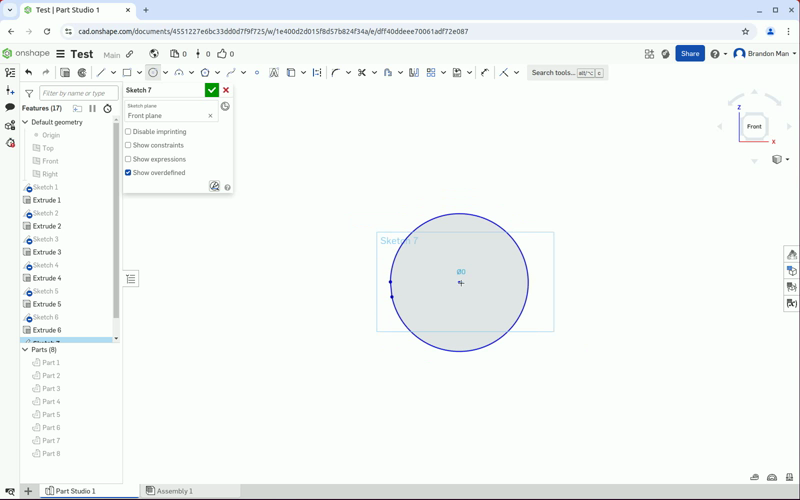
scroll(-6)
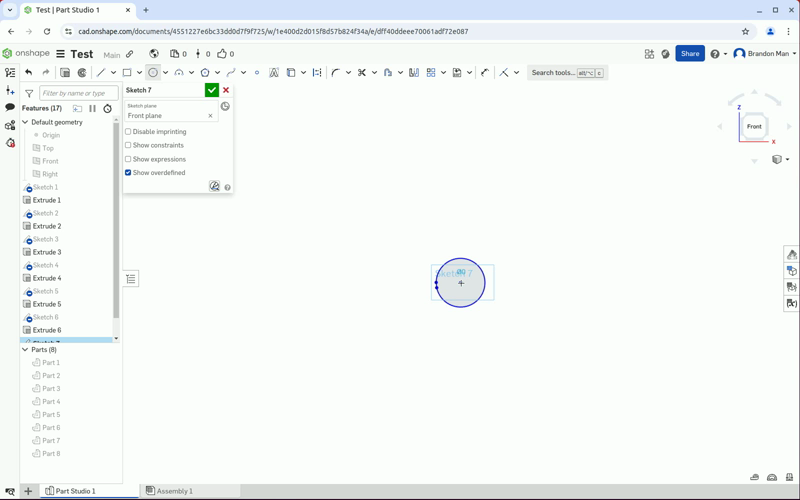
key_up(shift)
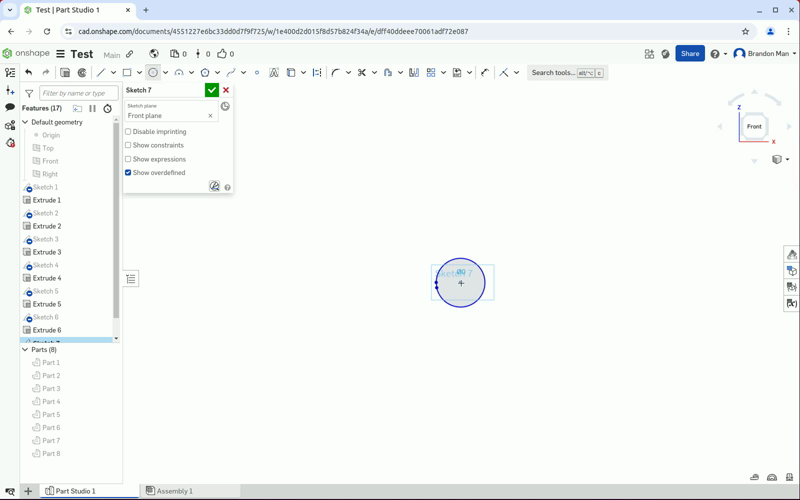
mouse_move(466, 282)
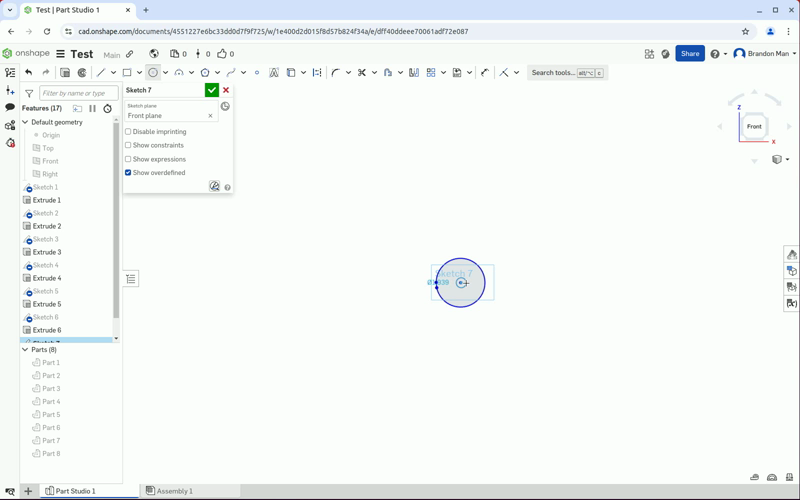
click(466, 282)
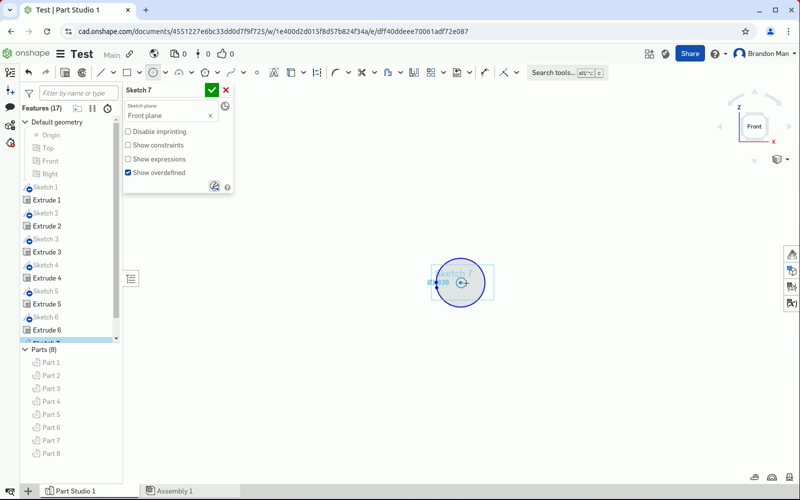
key(esc)
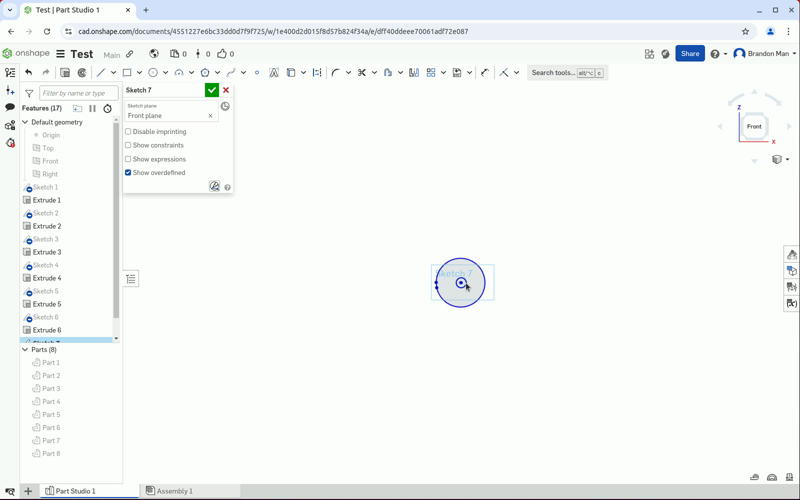
mouse_move(445, 296)
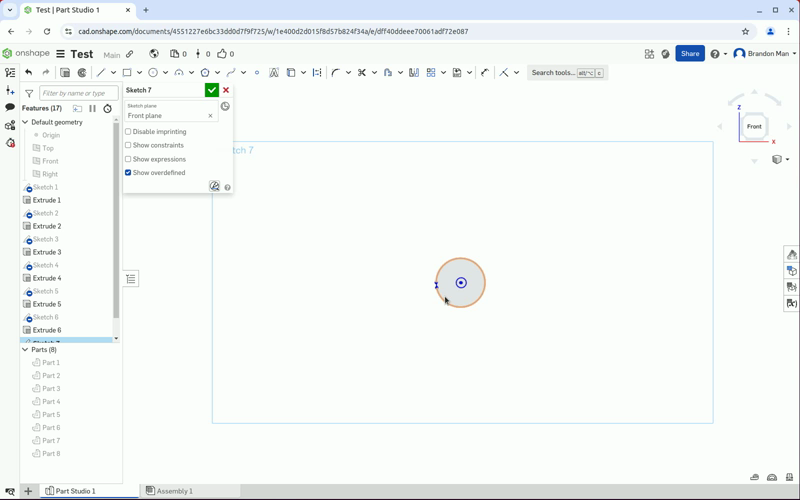
scroll(6)
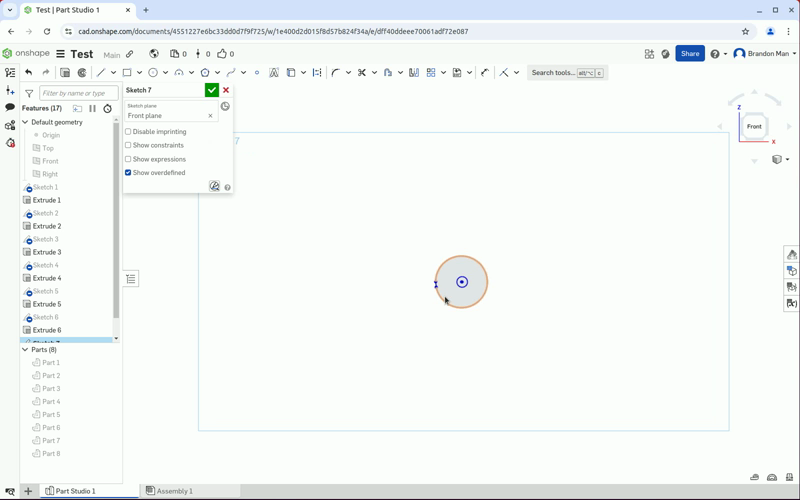
scroll(6)
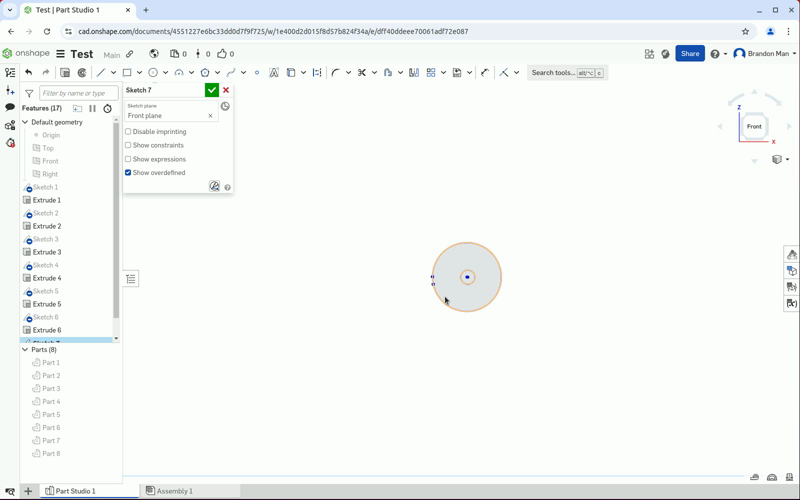
scroll(6)
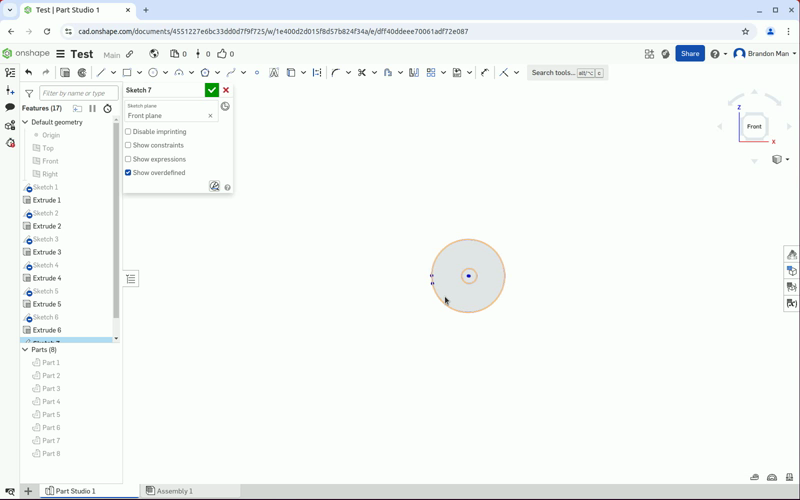
scroll(6)
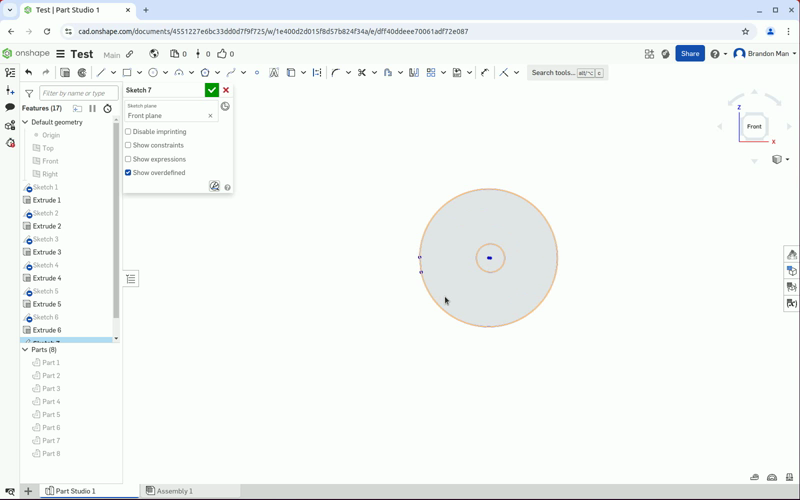
scroll(6)
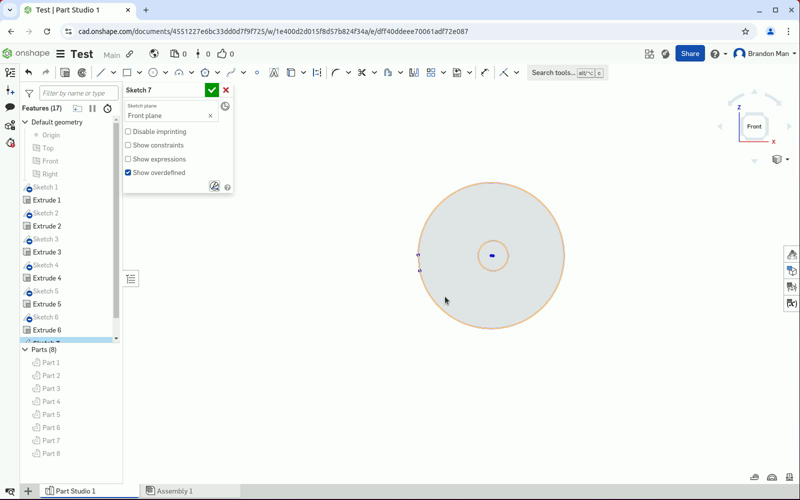
scroll(6)
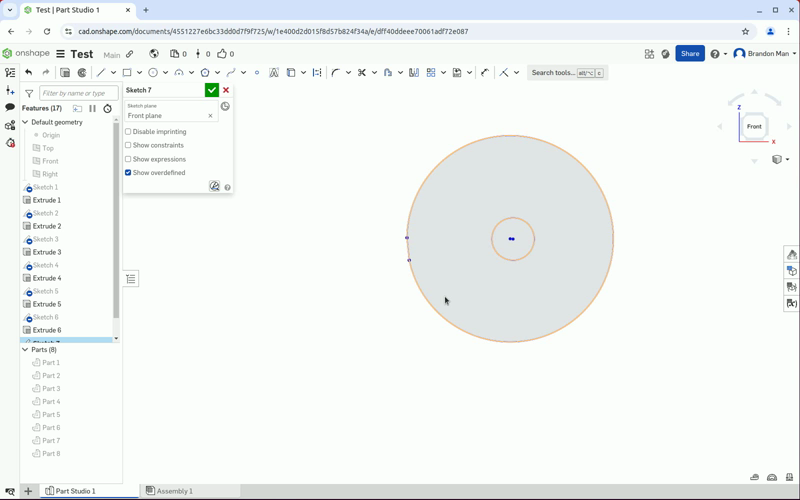
scroll(6)
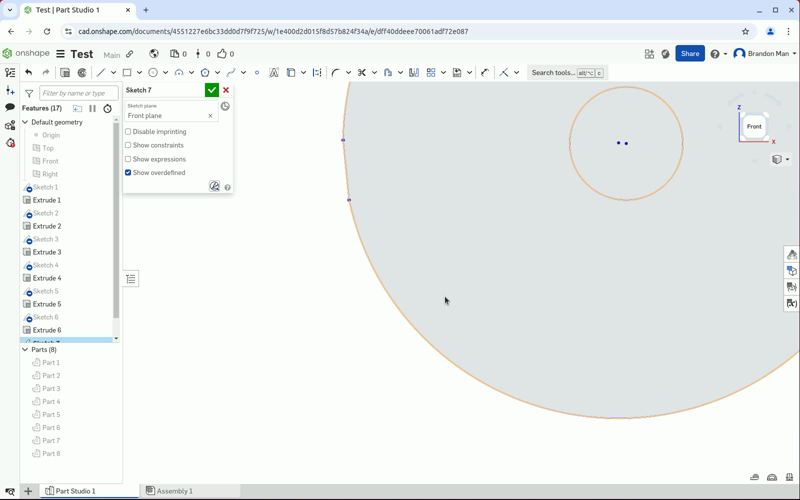
click(445, 296)
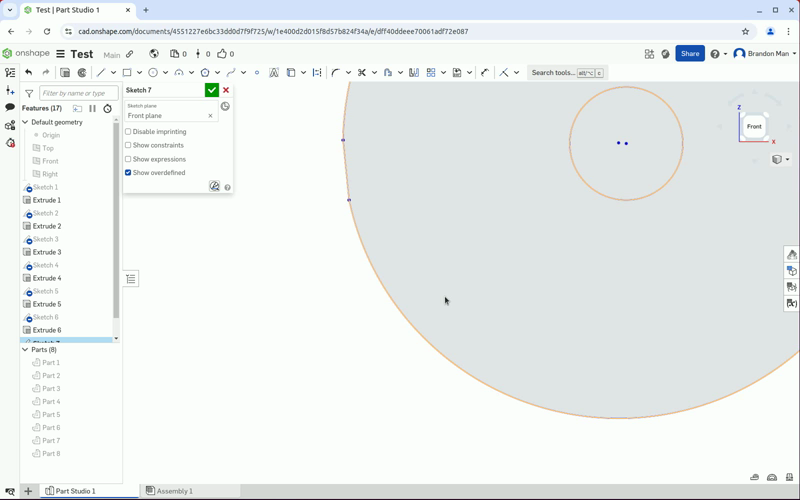
scroll(-6)
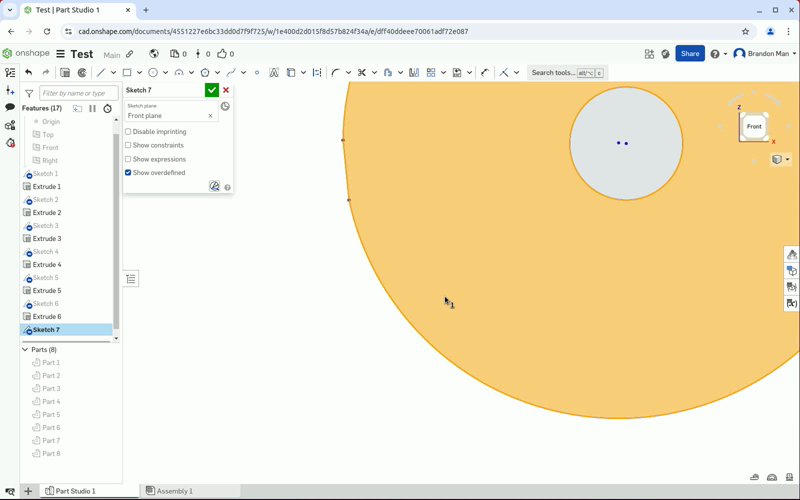
scroll(-6)
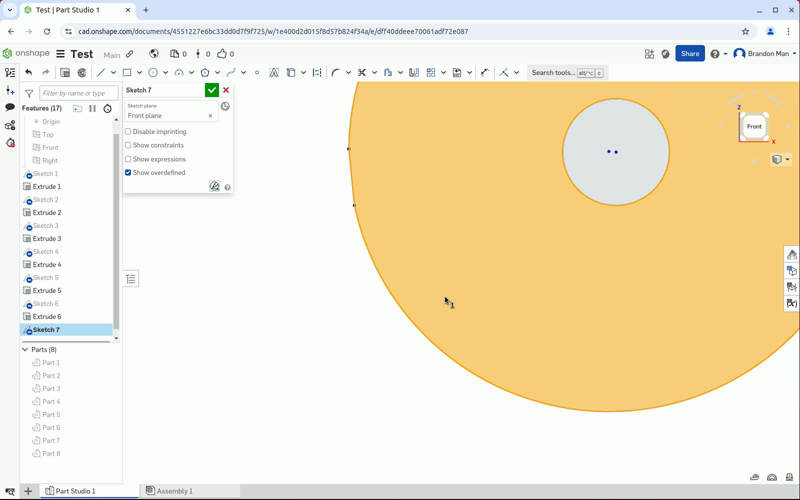
scroll(-6)
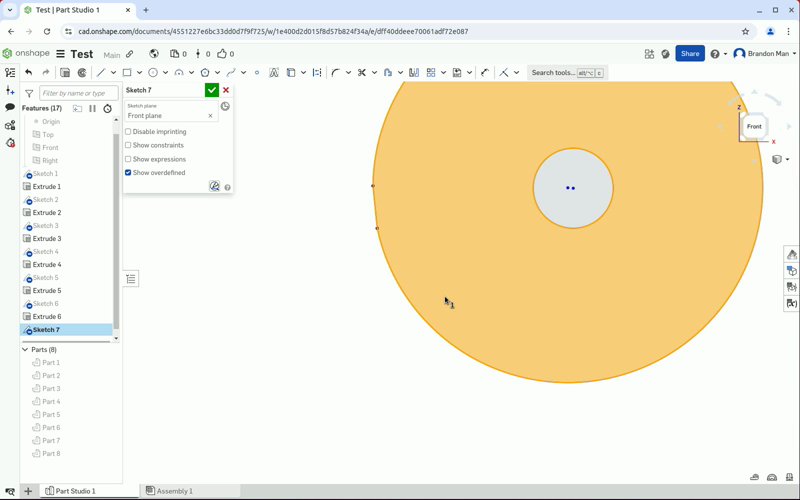
scroll(-6)
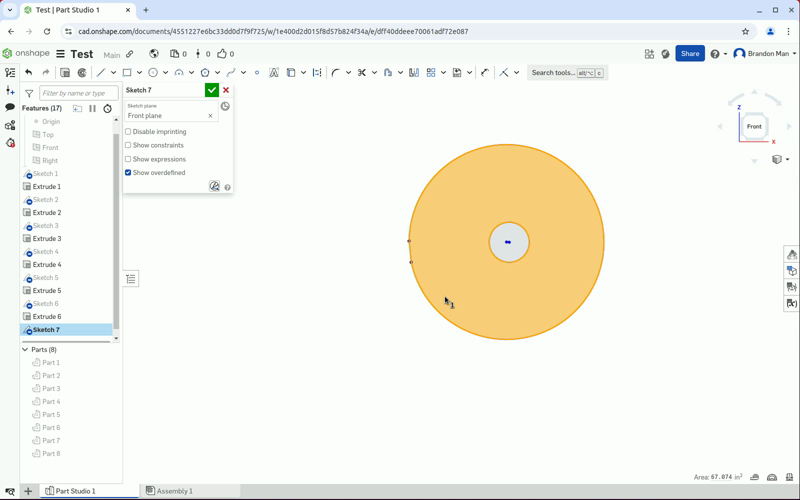
scroll(-6)
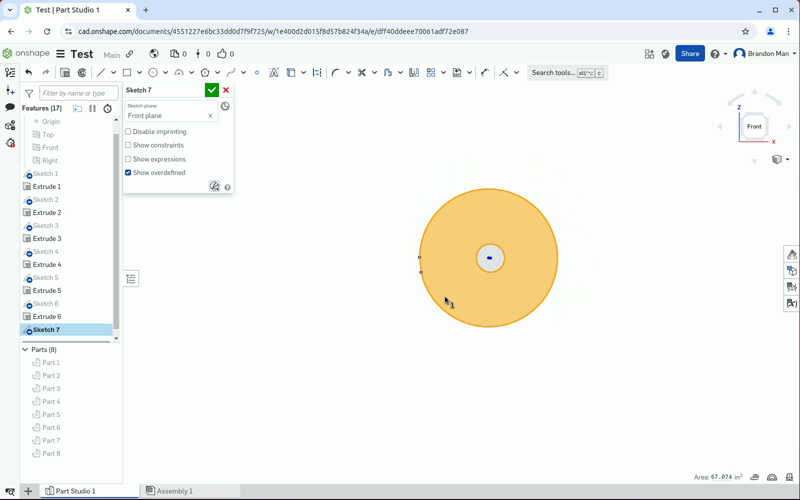
scroll(-6)
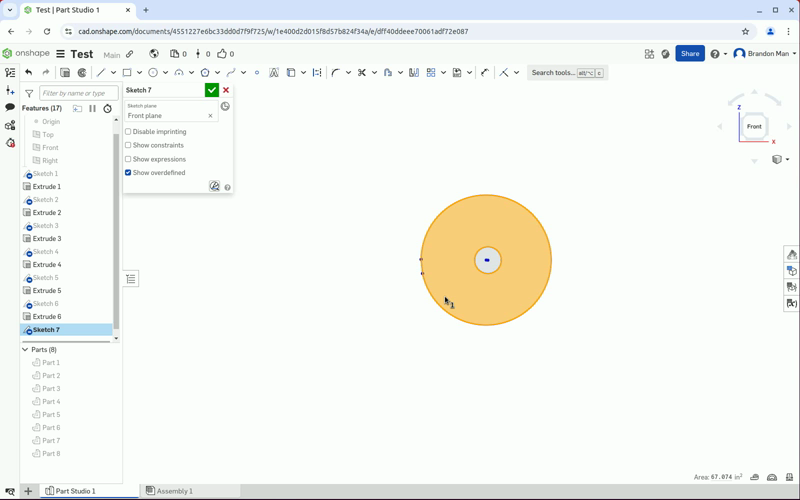
scroll(-6)
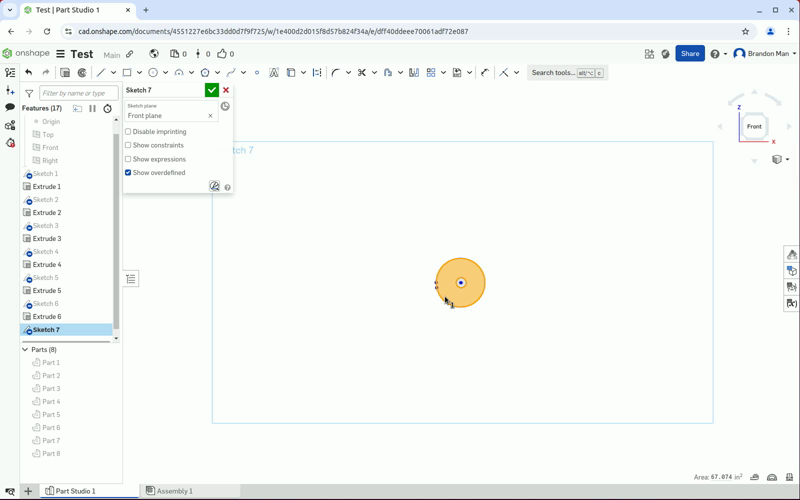
mouse_move(73, 352)
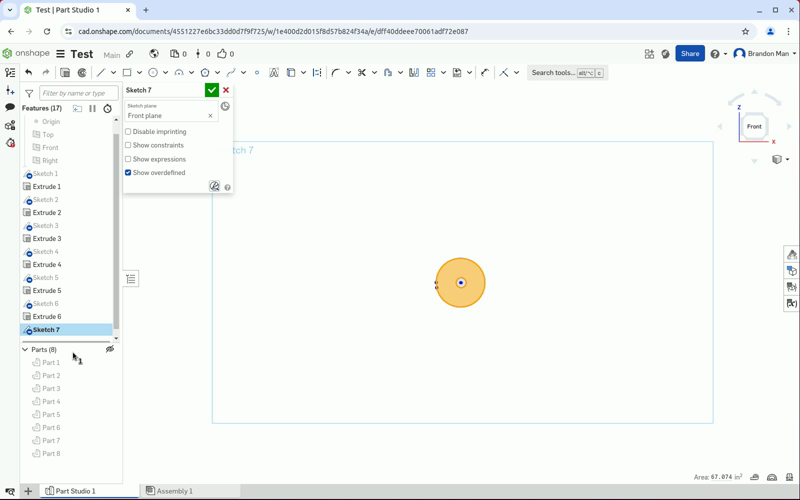
key(shift+y)
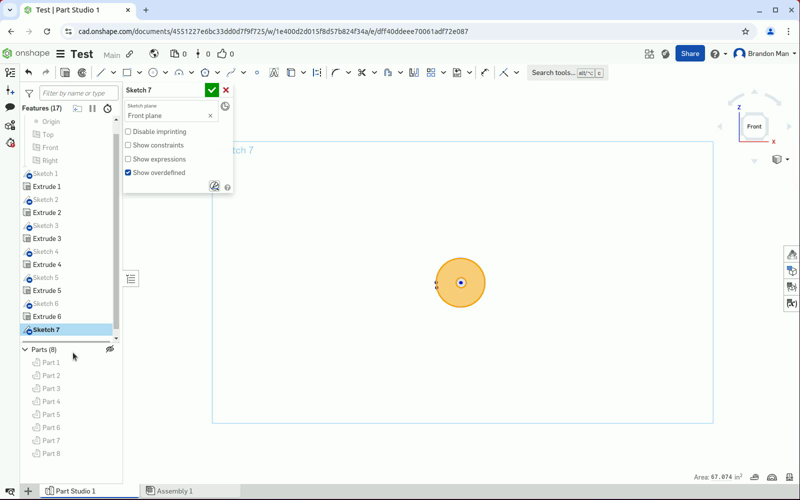
key(shift+e)
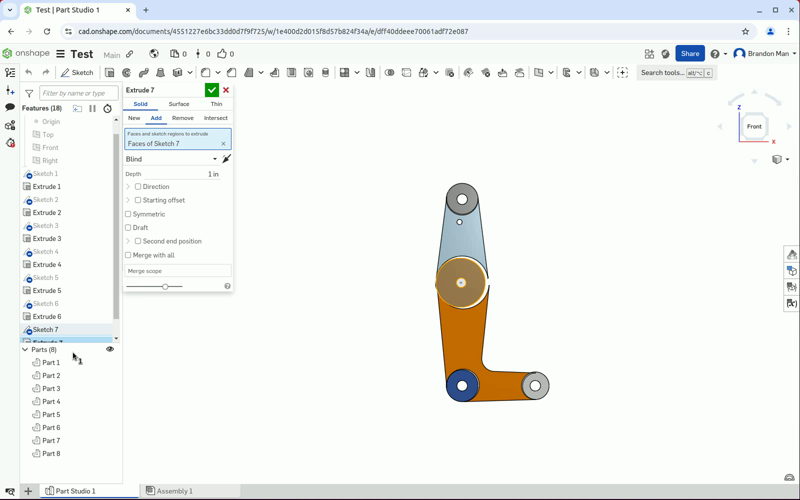
mouse_move(143, 106)
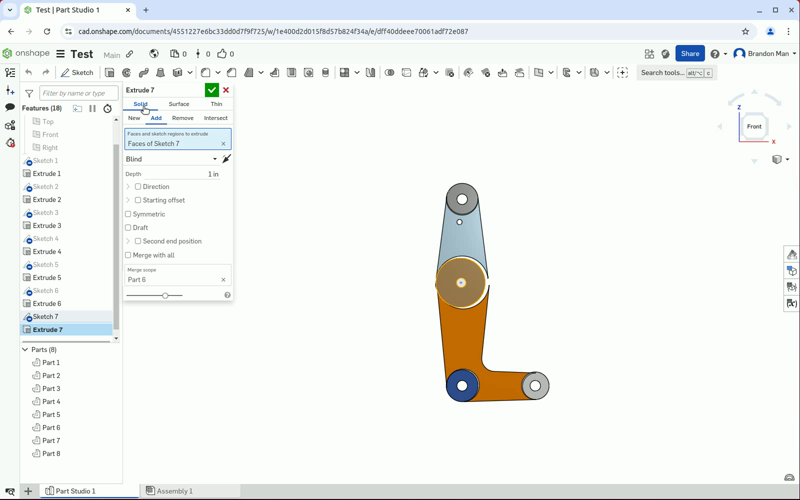
click(143, 106)
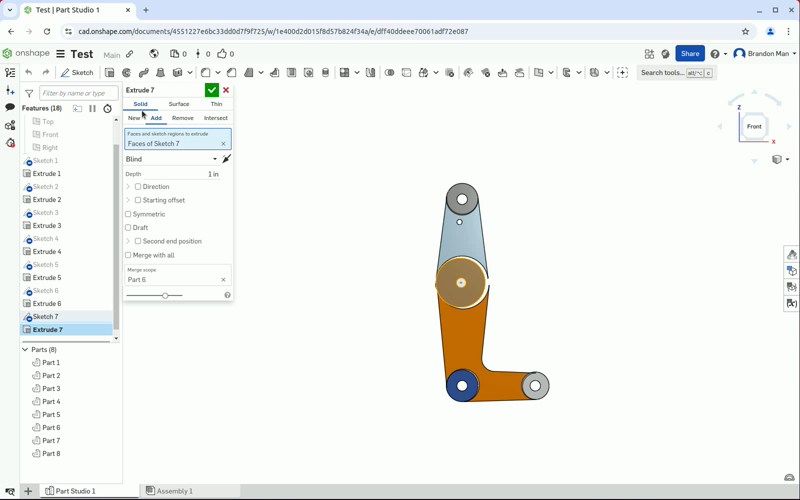
mouse_move(137, 120)
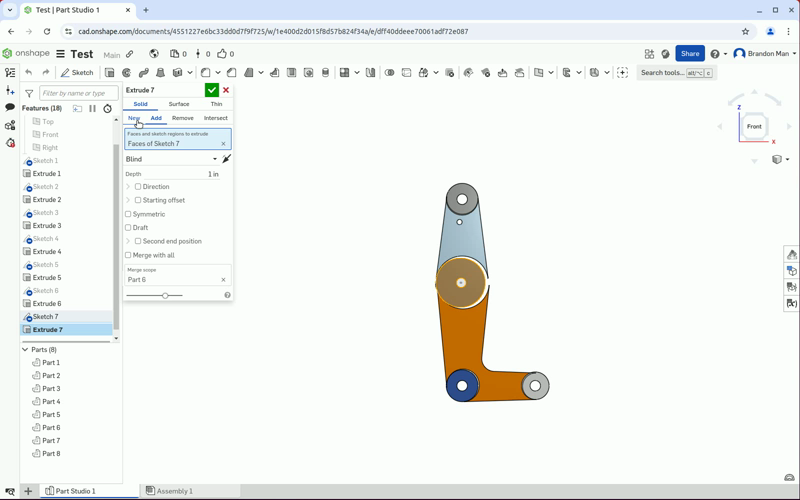
click(137, 120)
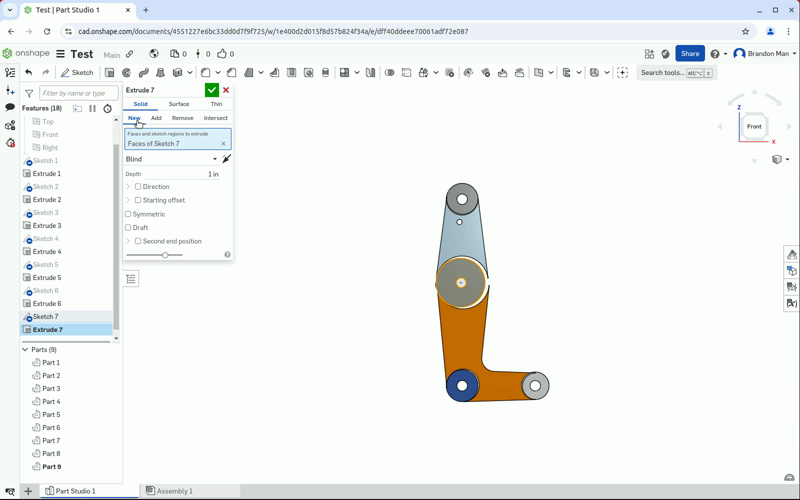
key(tab, 4)
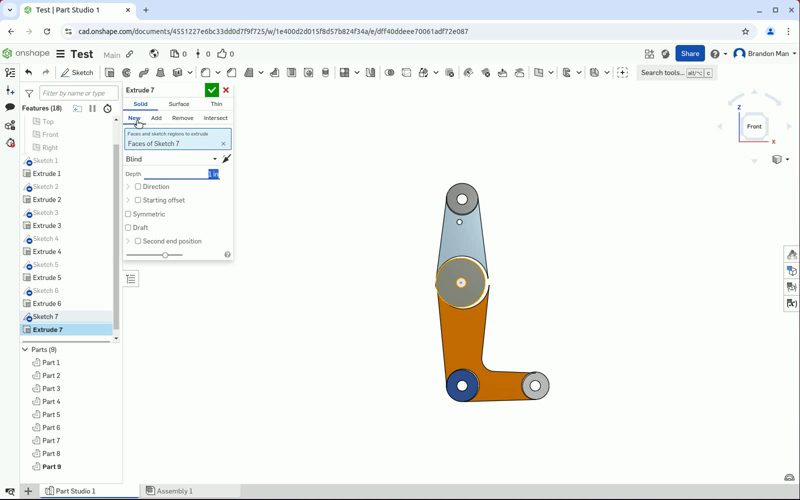
text(0.963)
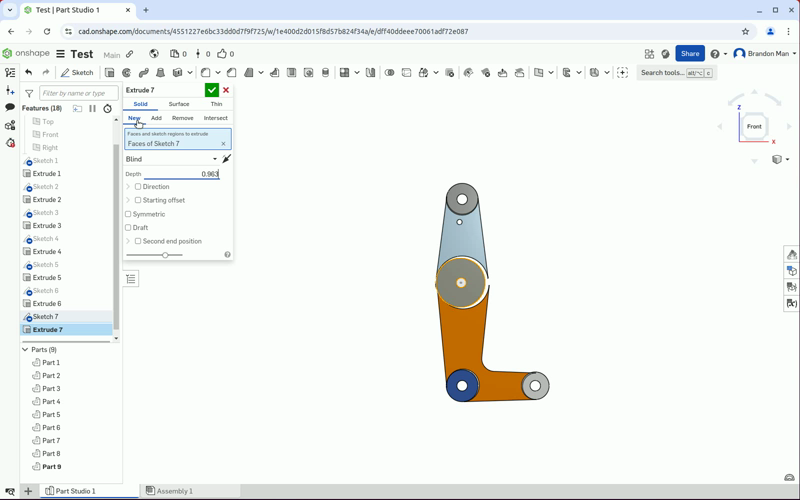
key(enter)
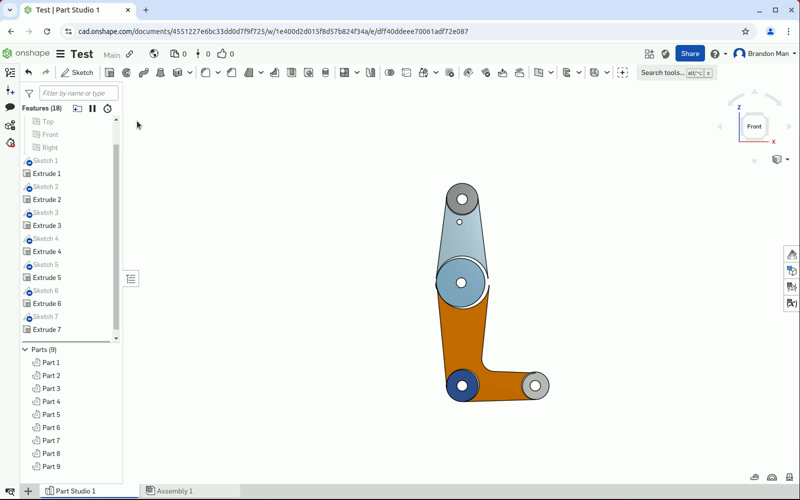
key(shift+h)
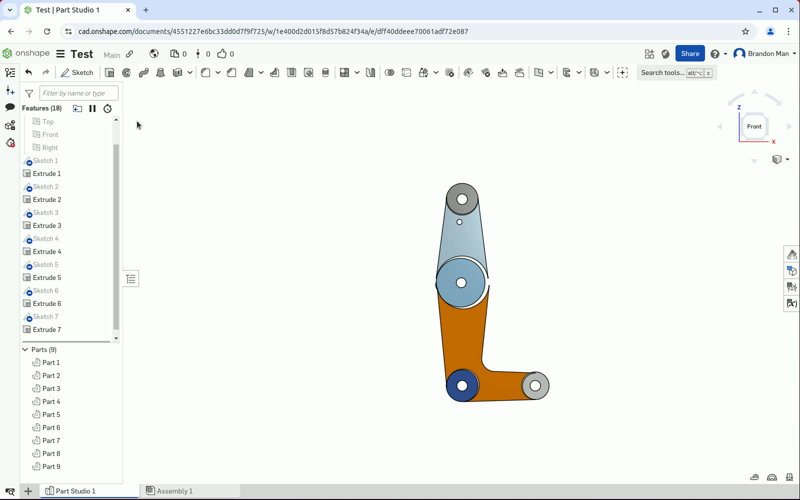
key(shift+h)
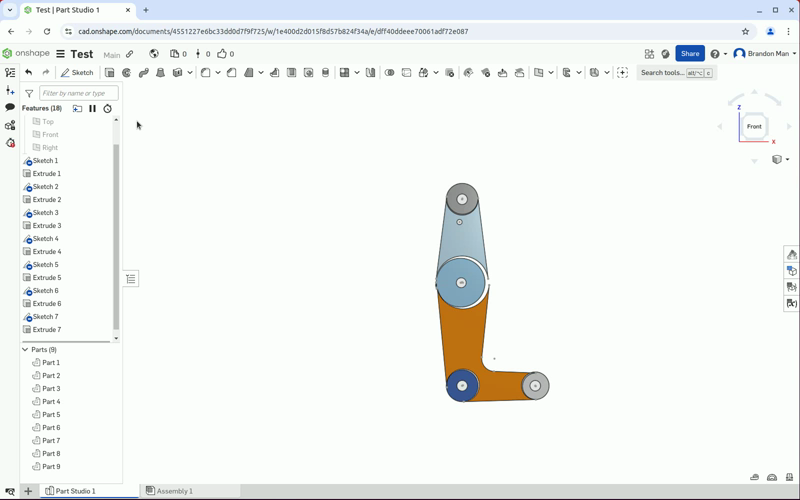
key(shift+7)
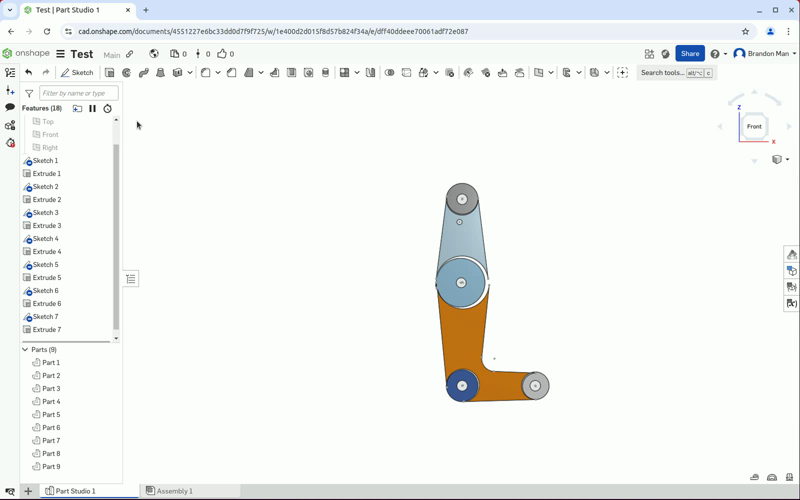
key(left, 2)
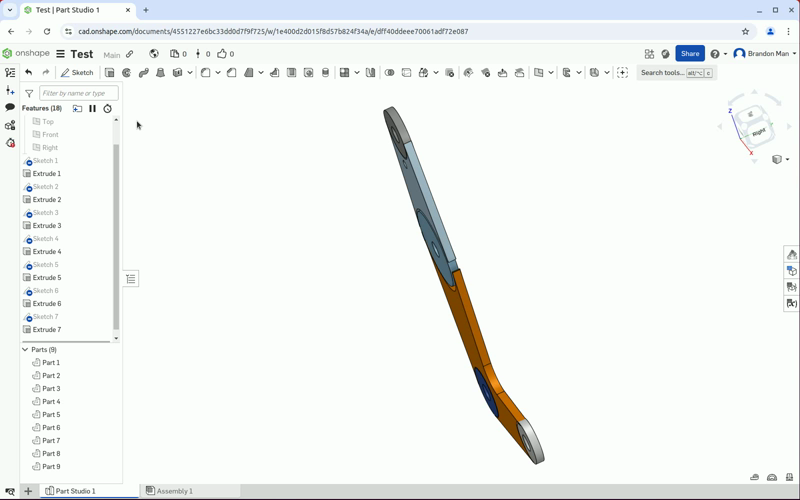
key(down, 2)
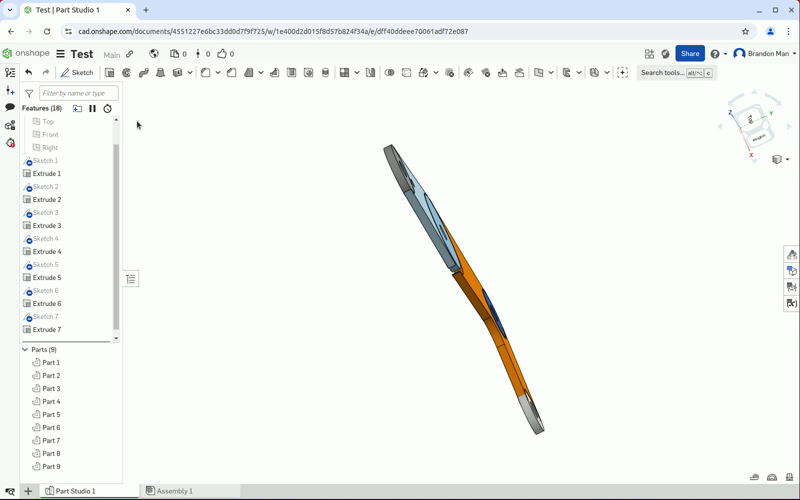
key(up, 2)
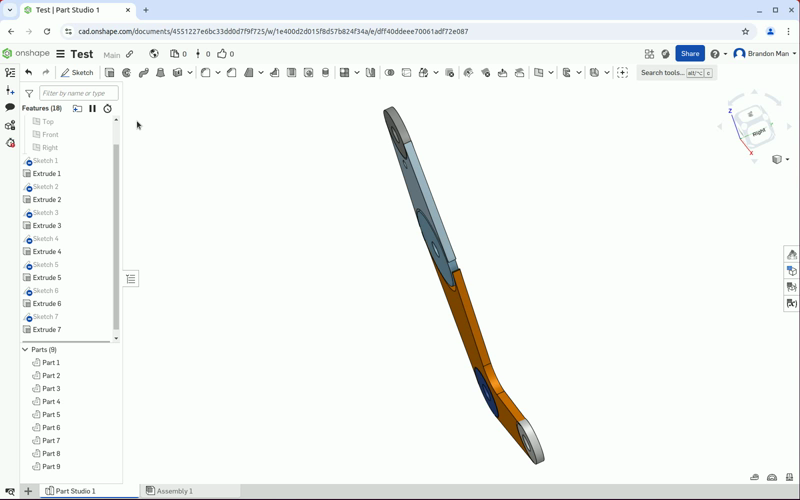
key(right, 2)
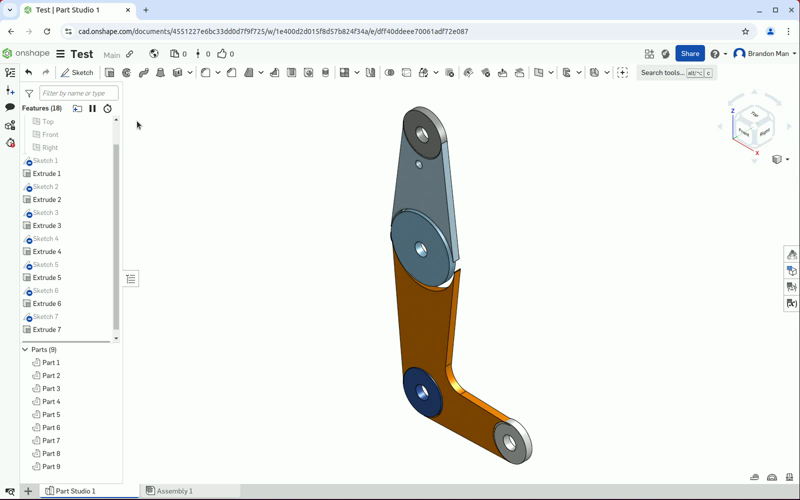
mouse_move(69, 163)
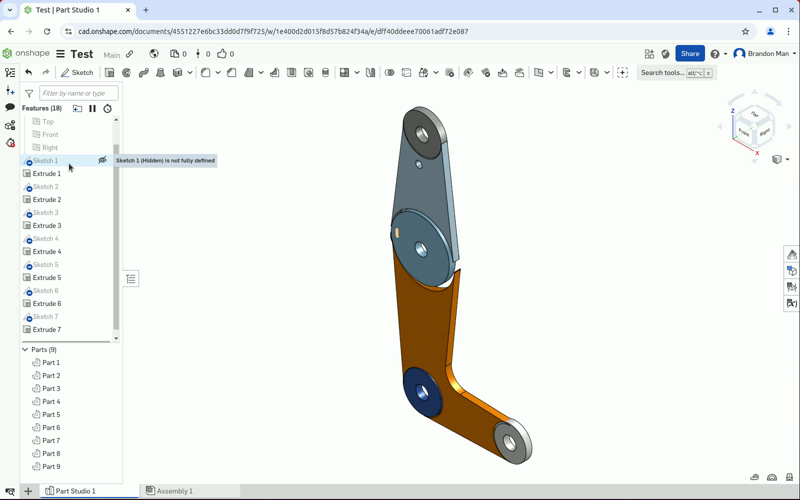
click(69, 163)